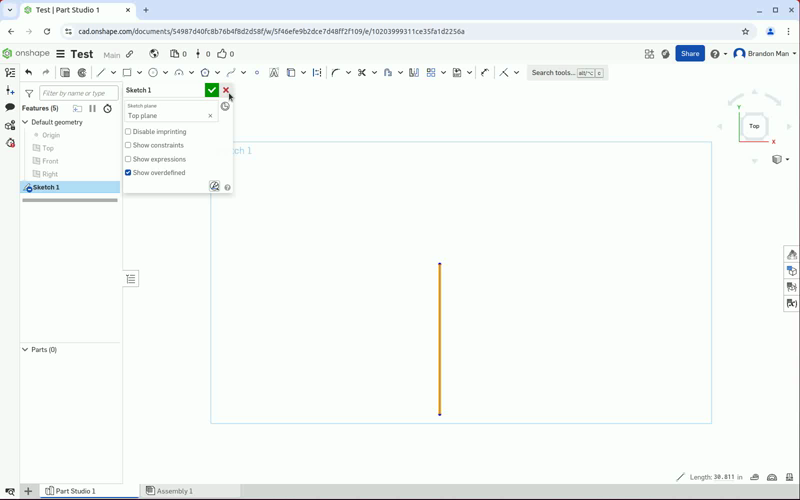
key(shift+h)
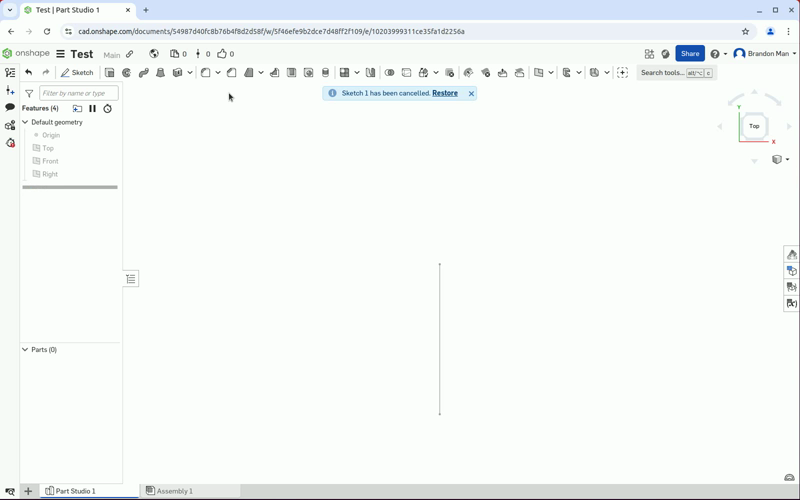
mouse_move(73, 352)
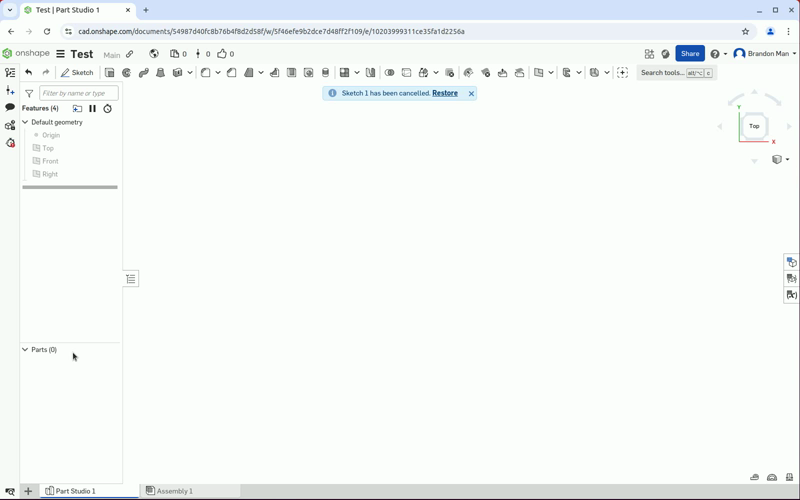
key(y)
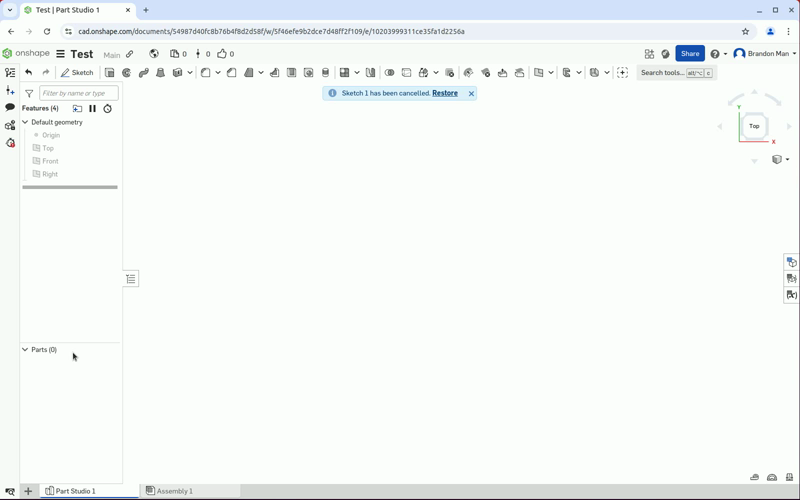
key(shift+p)
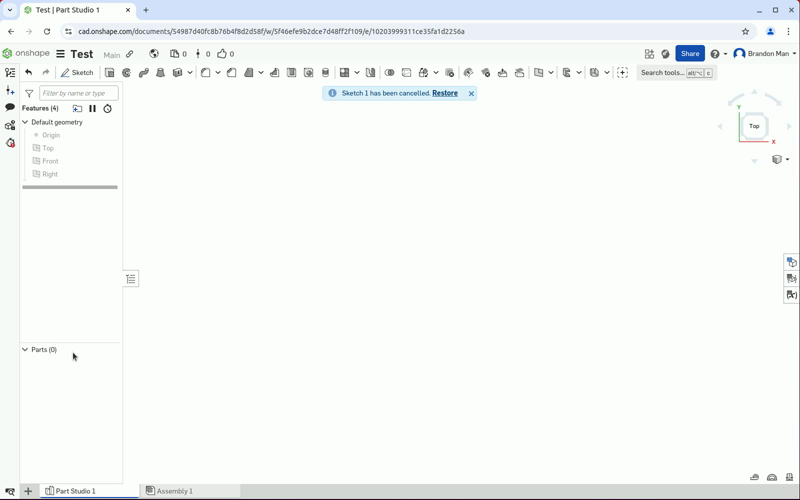
key(space)
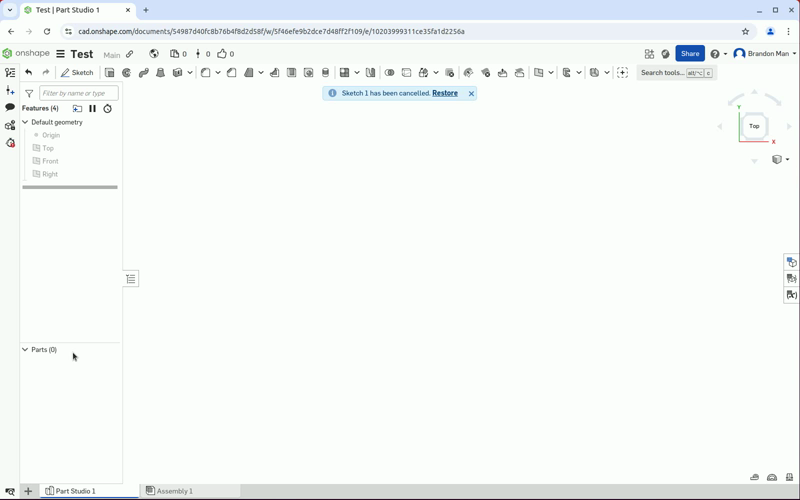
key_down(shift)
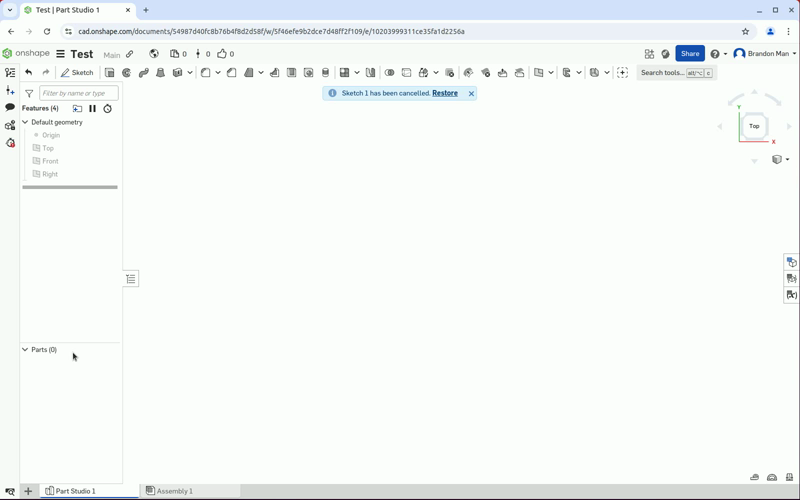
key(up)
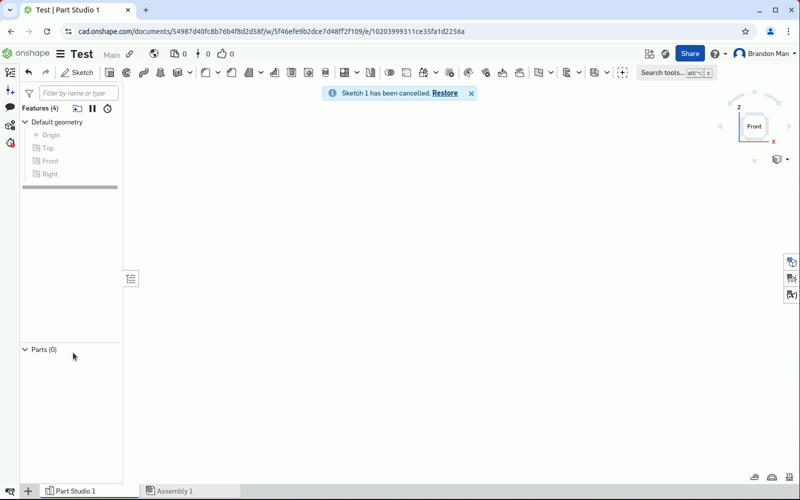
key_up(shift)
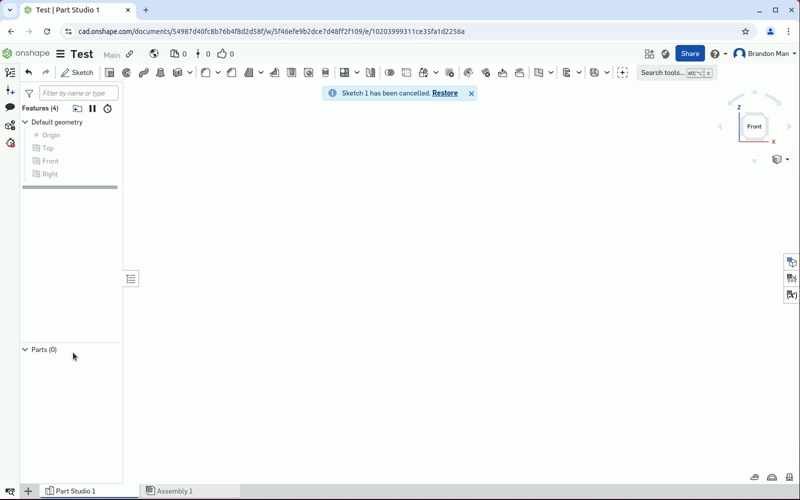
mouse_move(73, 352)
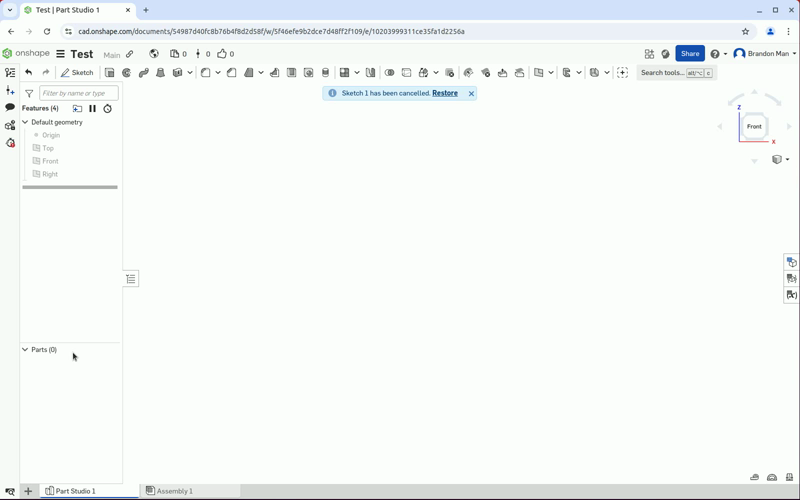
key(shift+y)
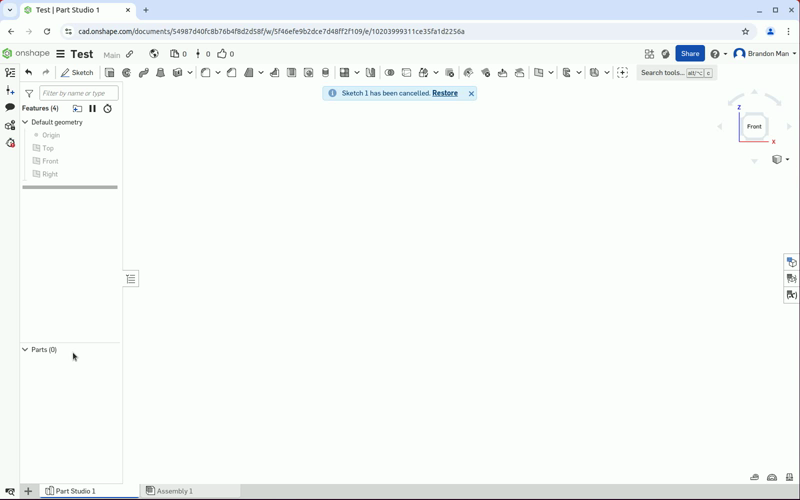
key(shift+s)
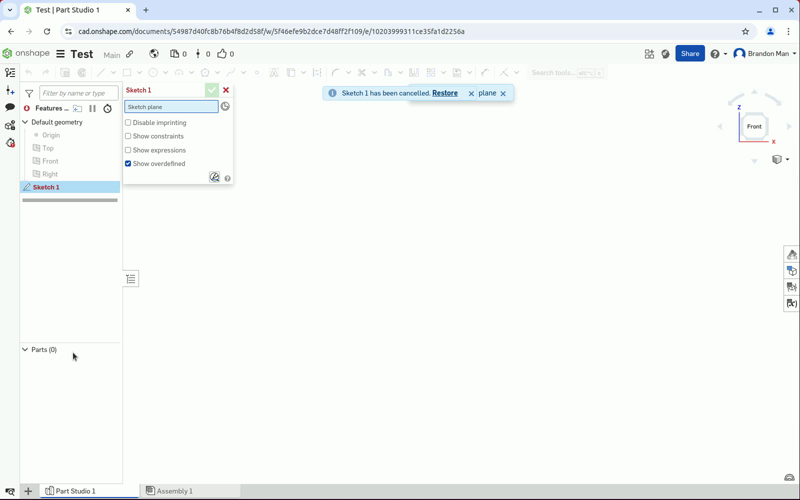
mouse_move(73, 163)
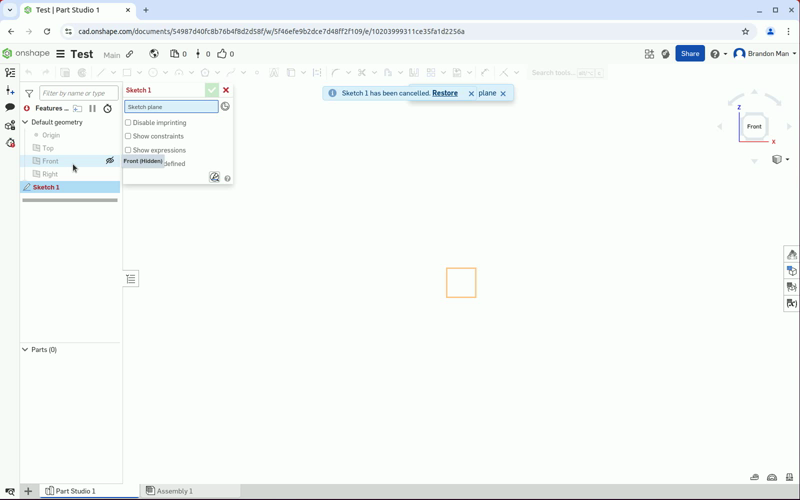
click(73, 163)
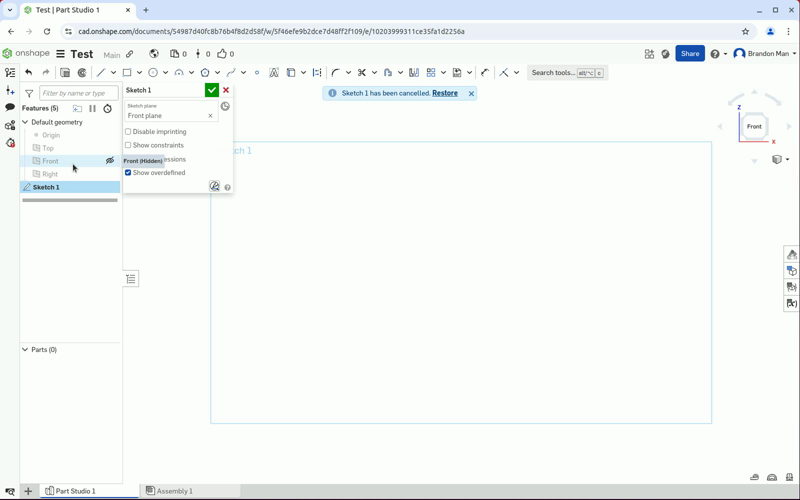
mouse_move(73, 352)
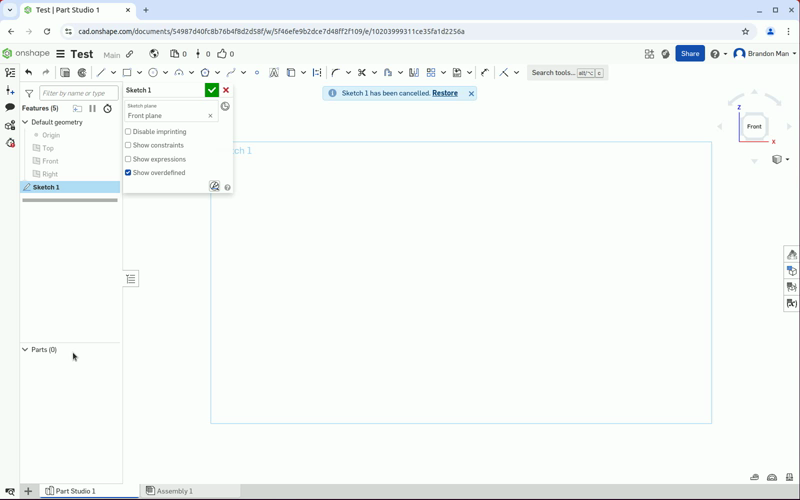
key(y)
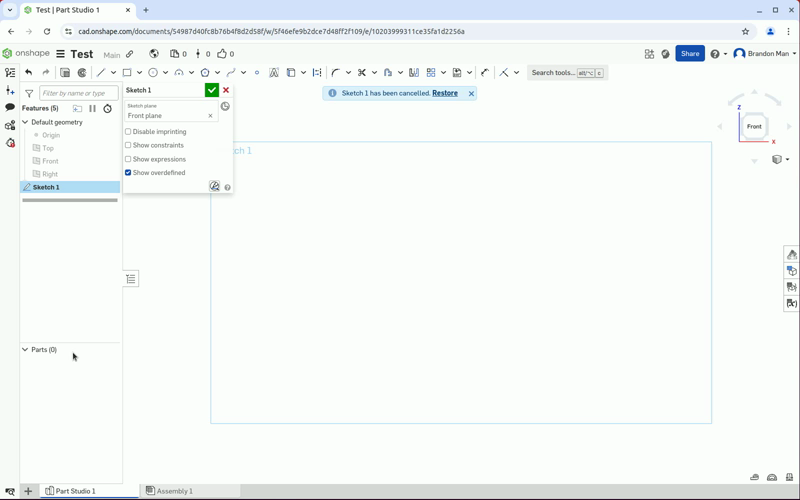
key(l)
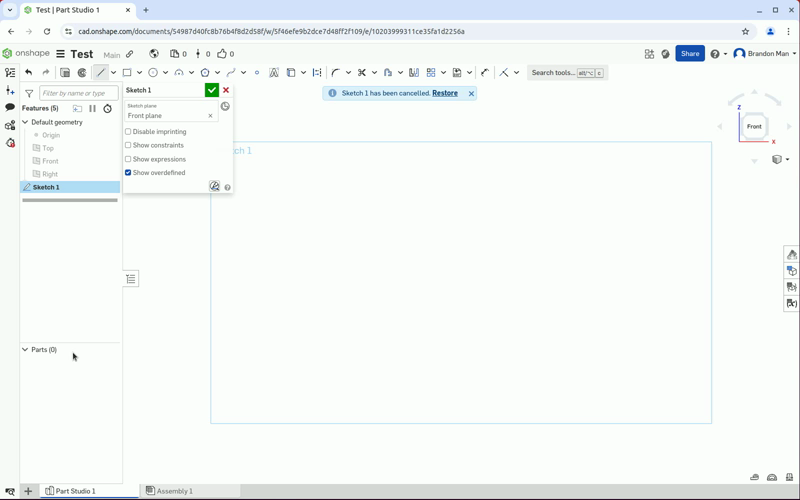
key_down(shift)
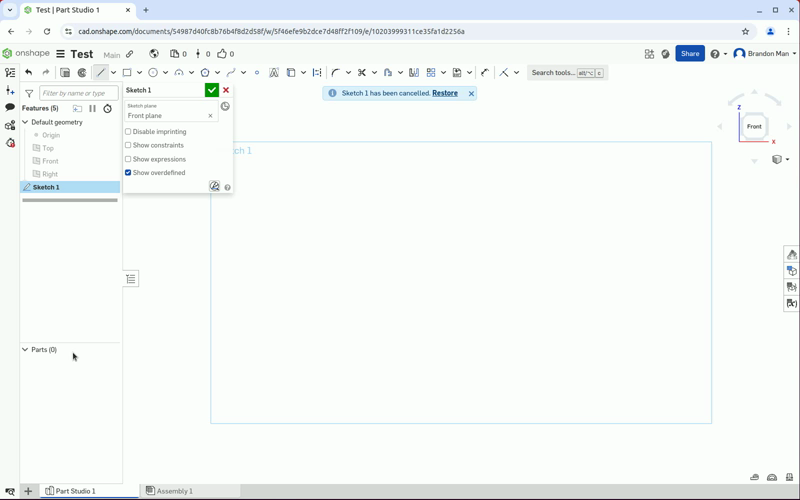
mouse_move(420, 306)
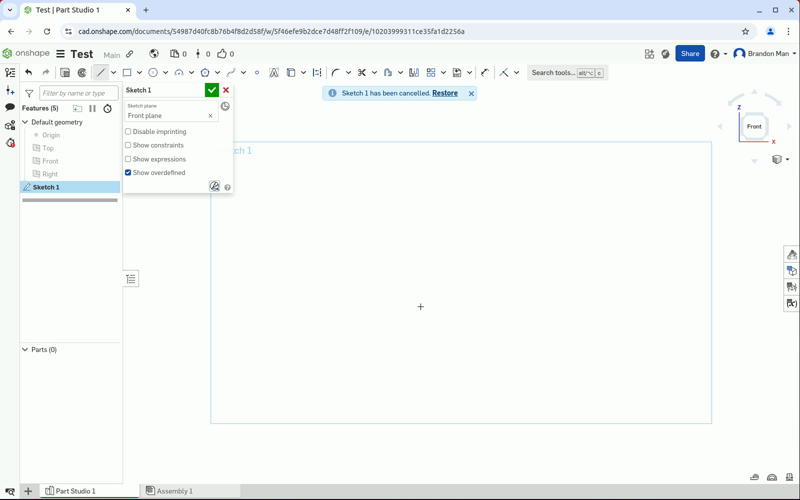
click(420, 306)
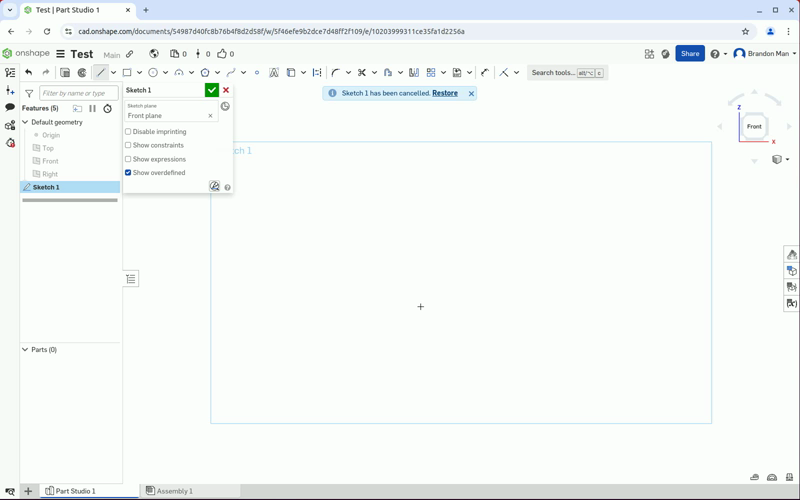
key_up(shift)
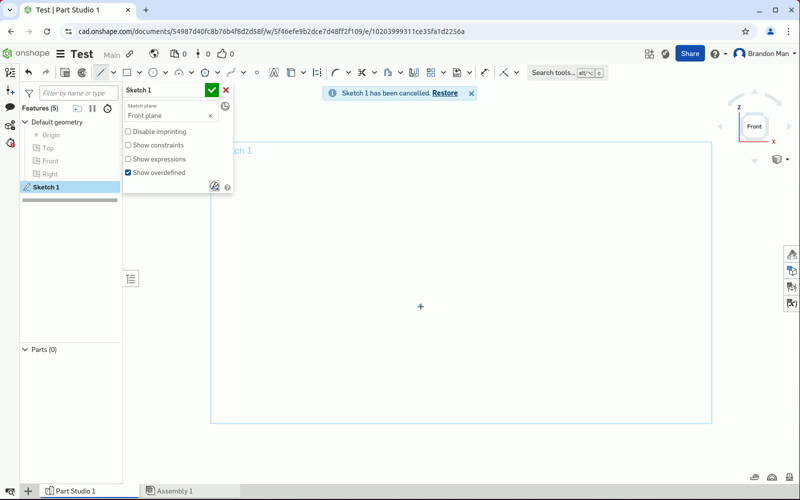
key_down(shift)
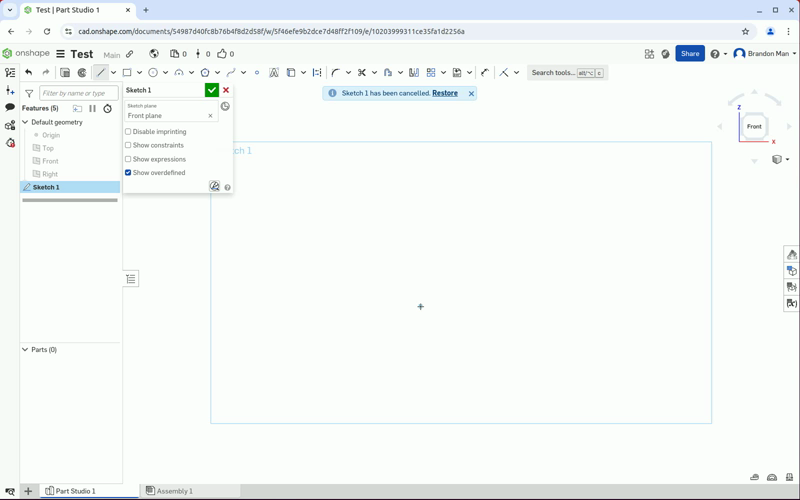
mouse_move(450, 306)
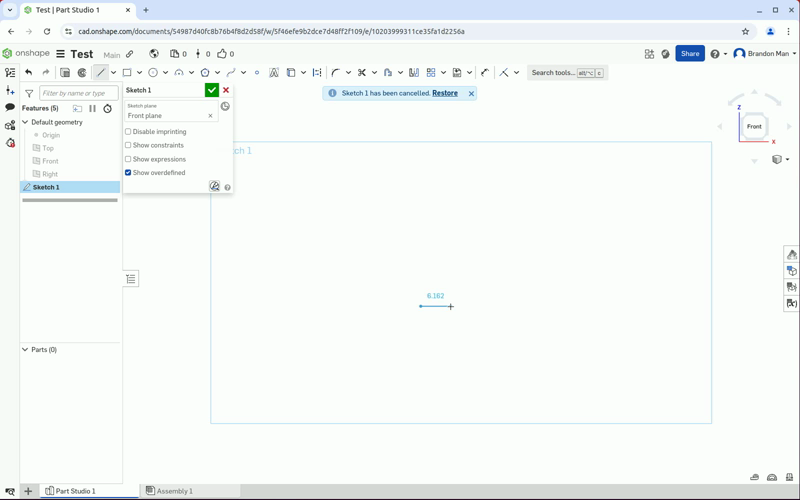
mouse_move(422, 306)
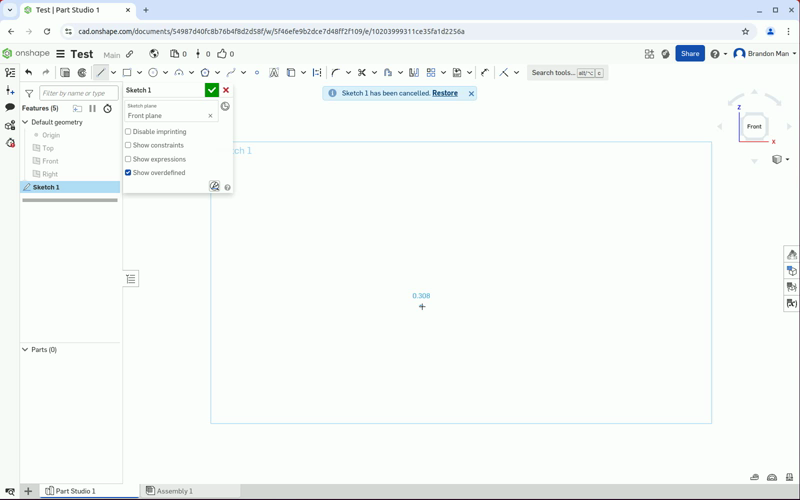
scroll(6)
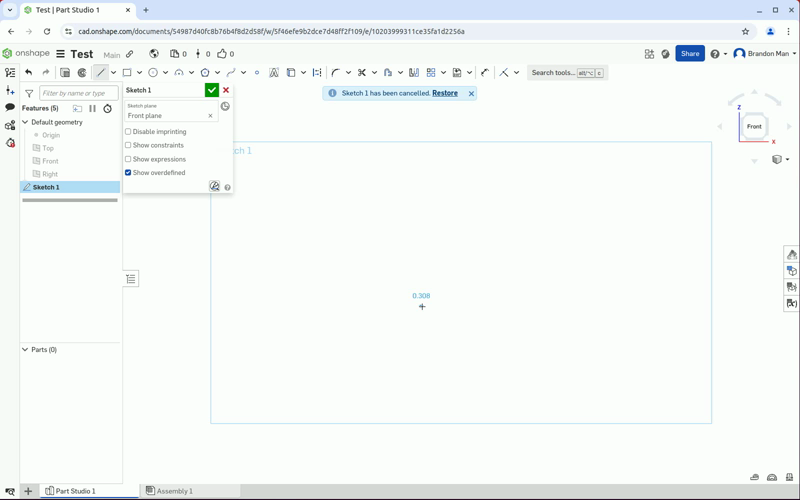
scroll(6)
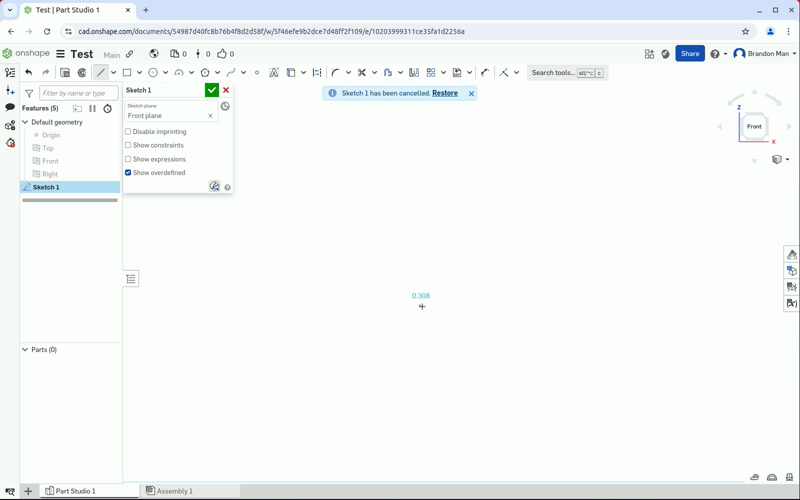
scroll(6)
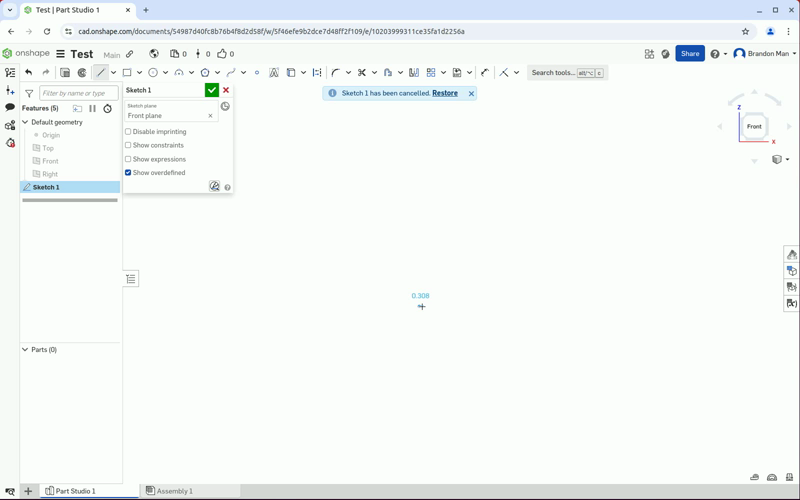
scroll(6)
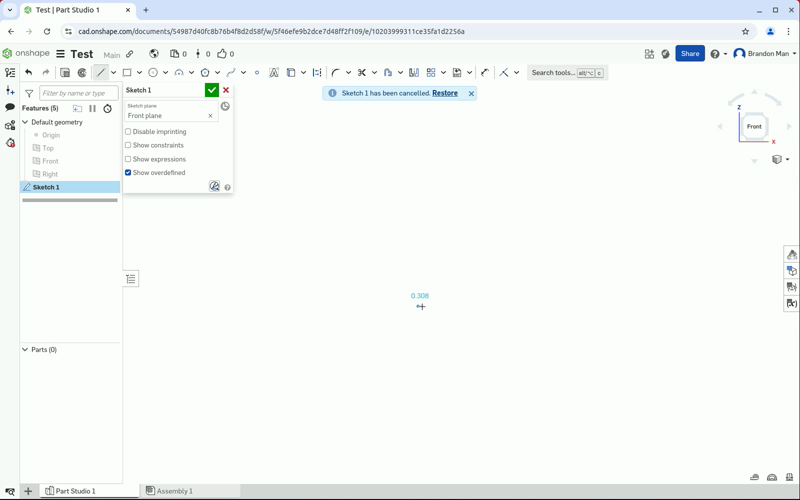
scroll(6)
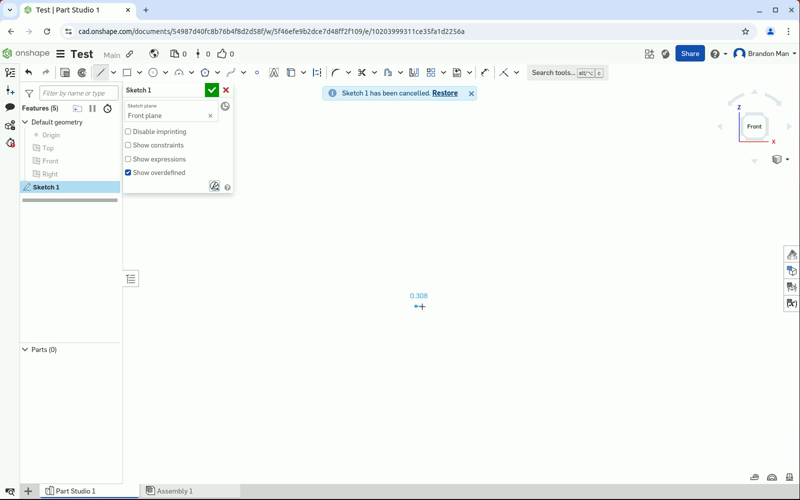
scroll(6)
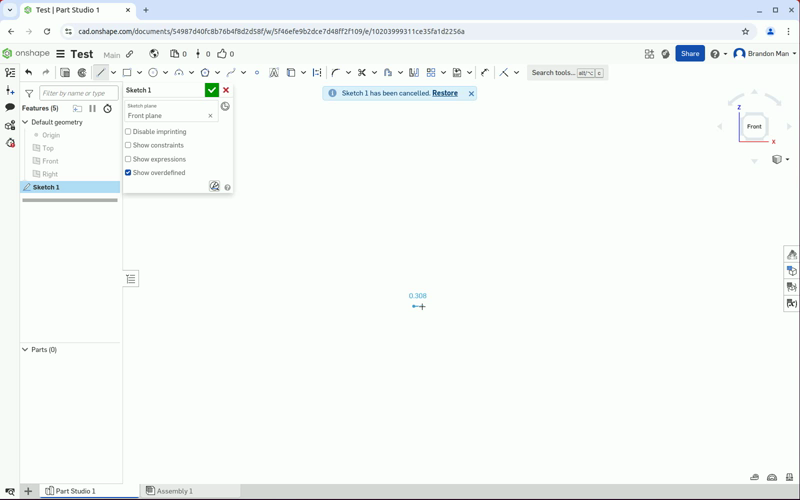
scroll(6)
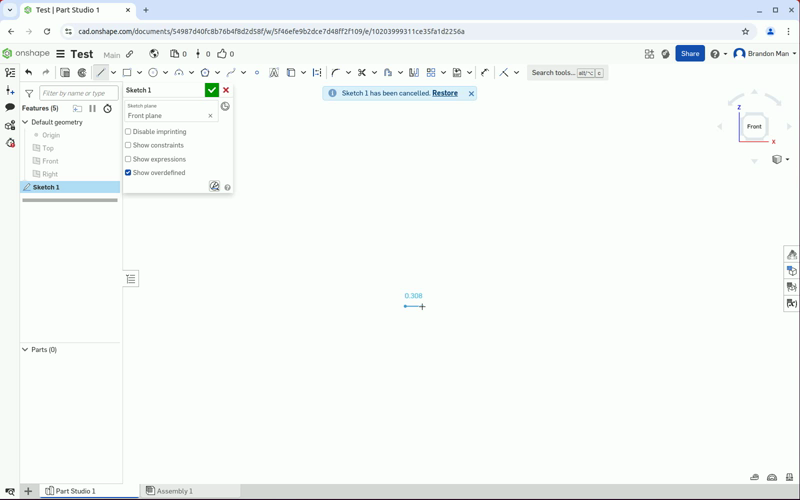
click(422, 306)
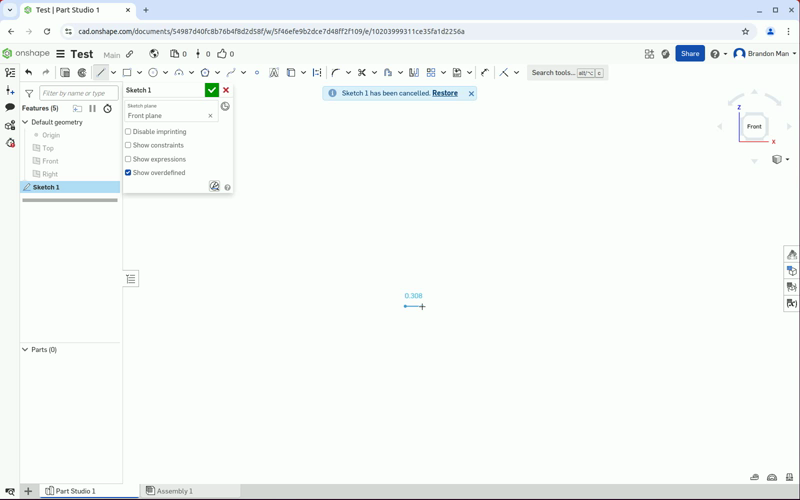
scroll(-6)
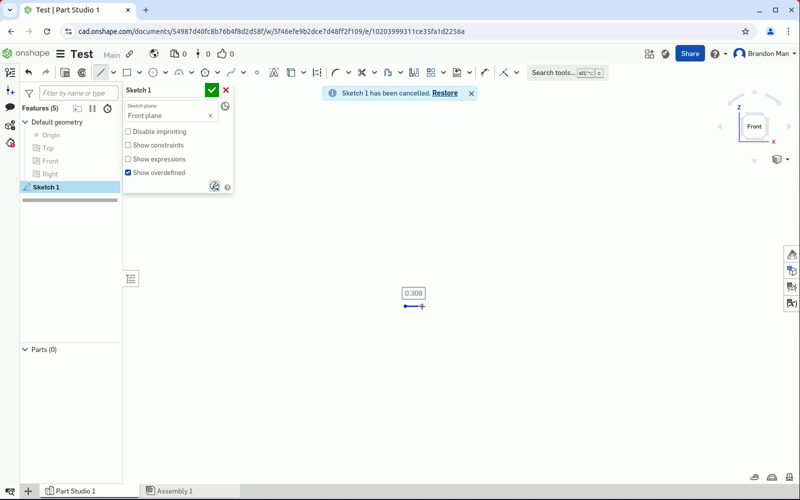
scroll(-6)
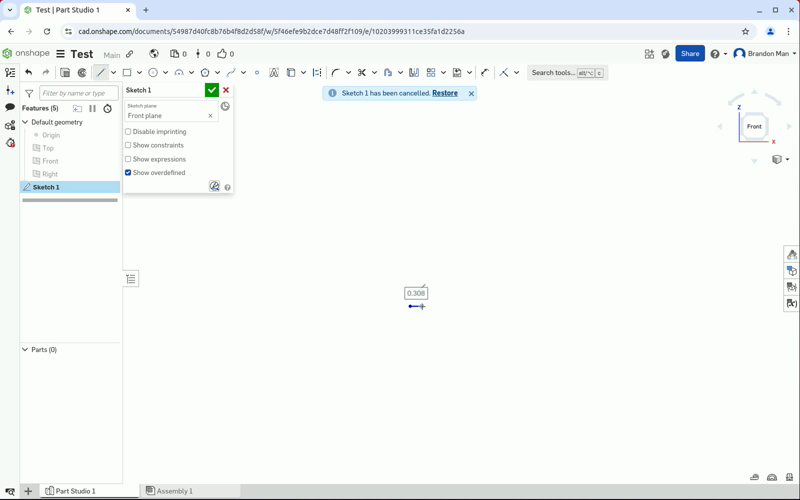
scroll(-6)
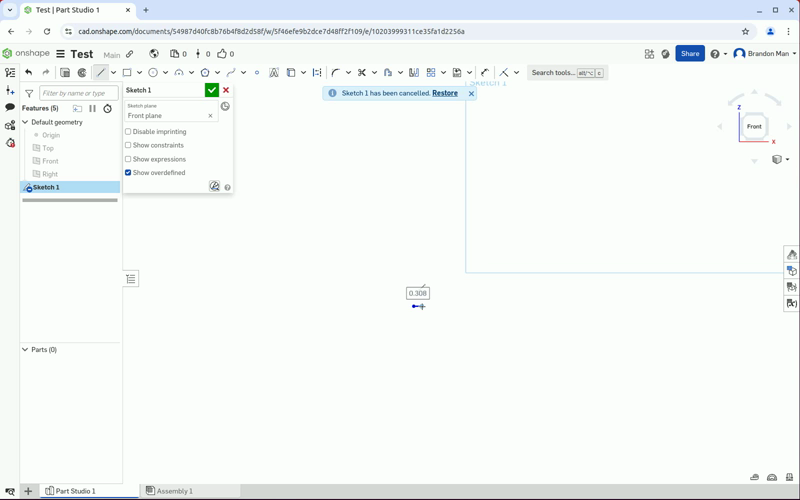
scroll(-6)
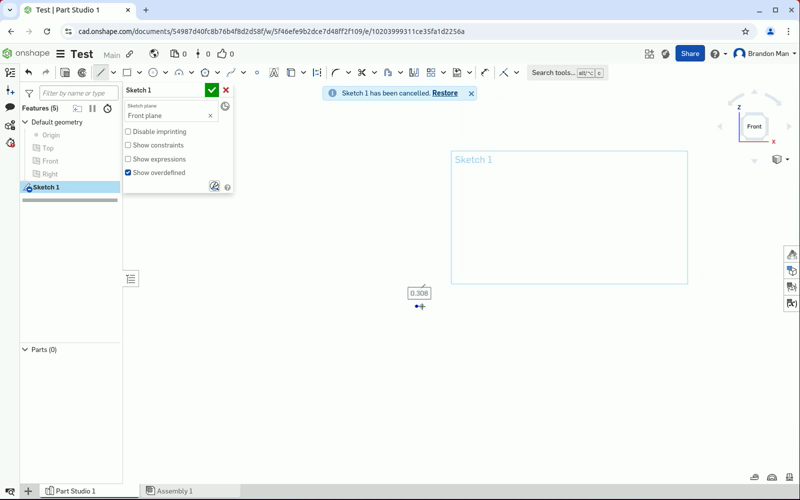
scroll(-6)
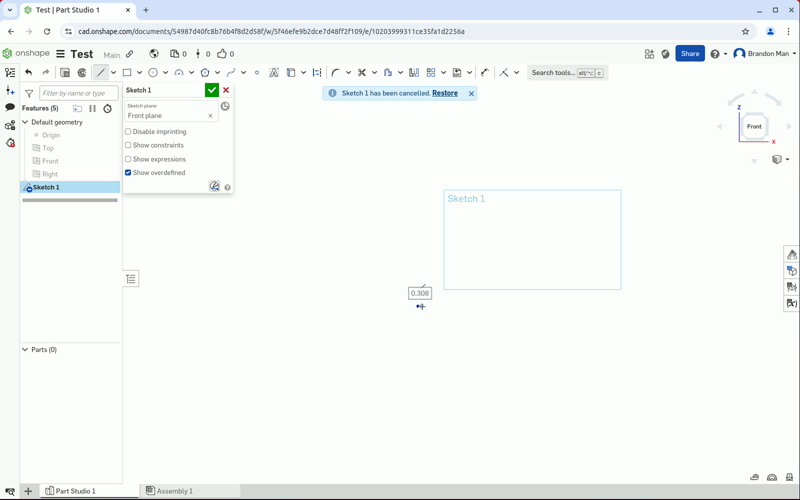
scroll(-6)
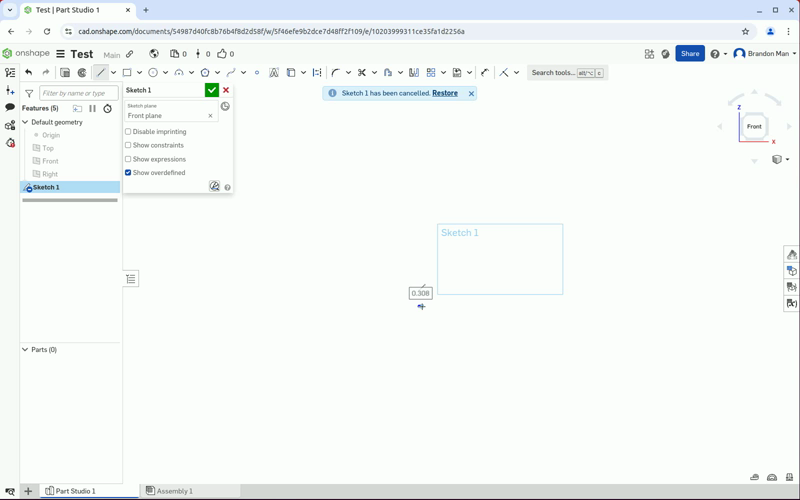
scroll(-6)
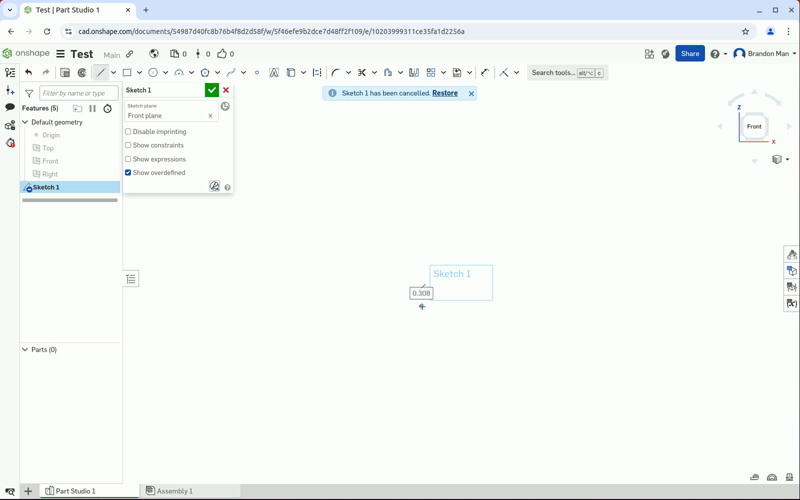
key_up(shift)
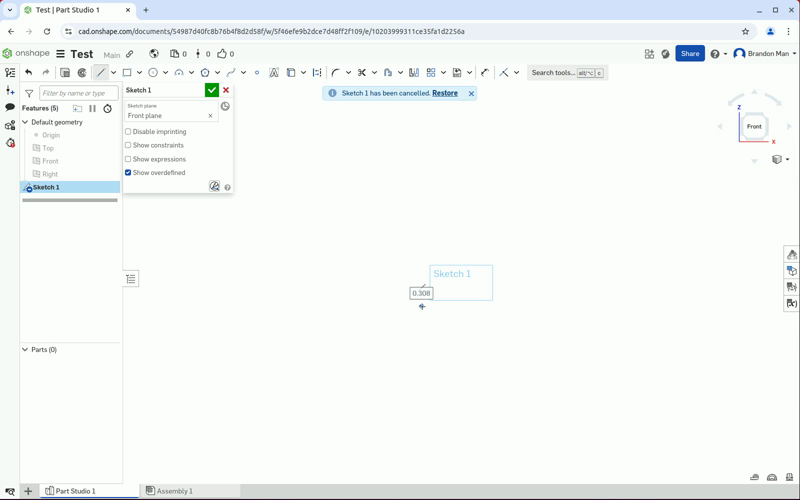
key_down(shift)
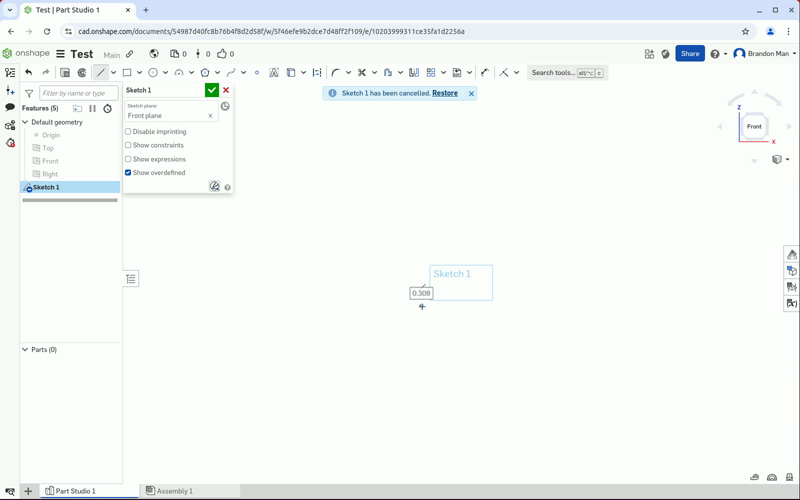
mouse_move(452, 306)
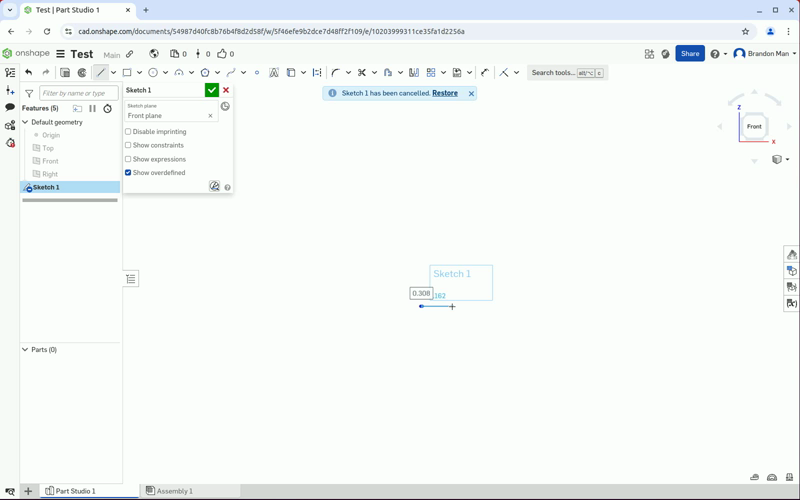
mouse_move(422, 290)
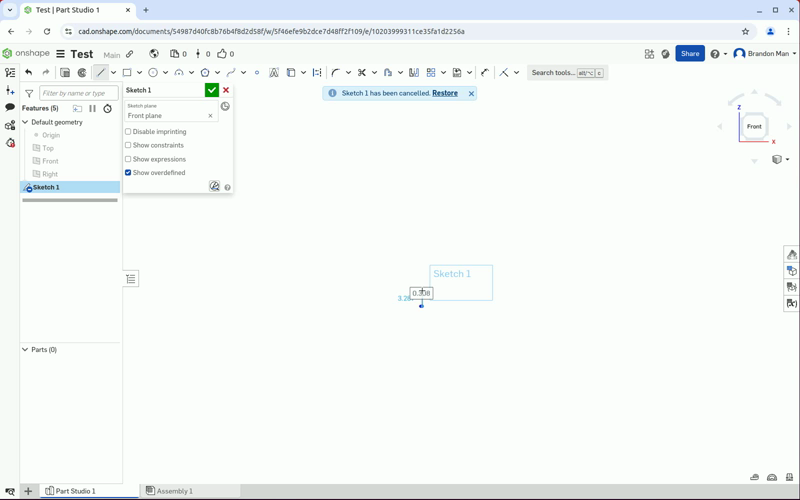
click(422, 290)
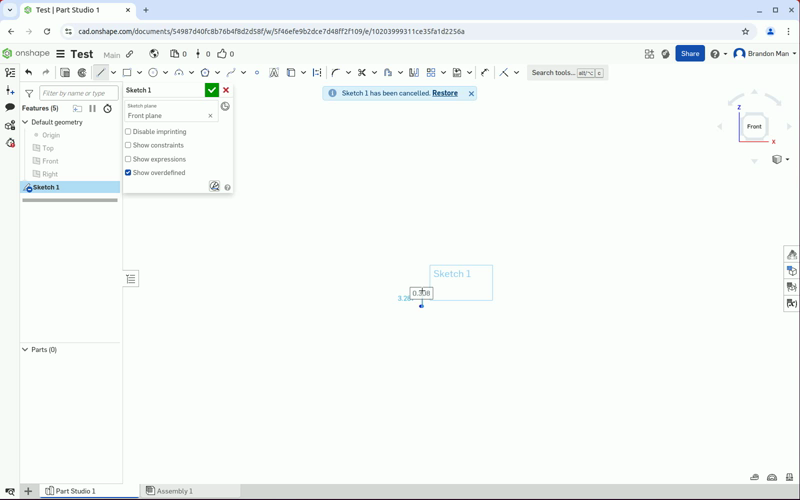
key_up(shift)
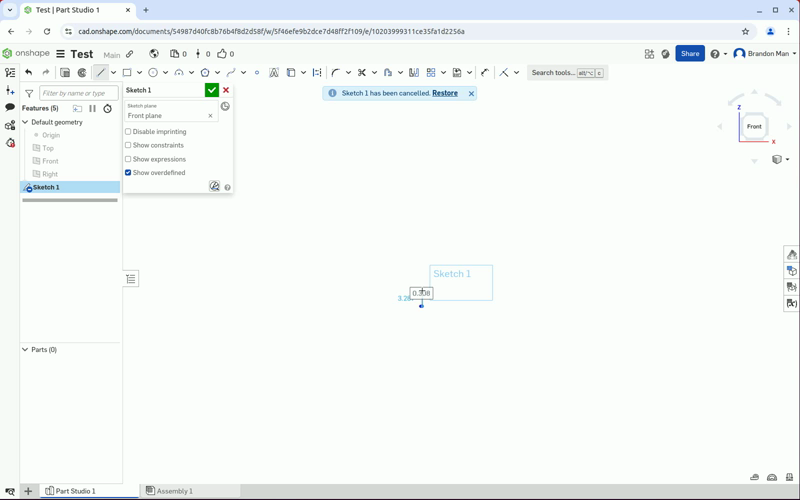
key_down(shift)
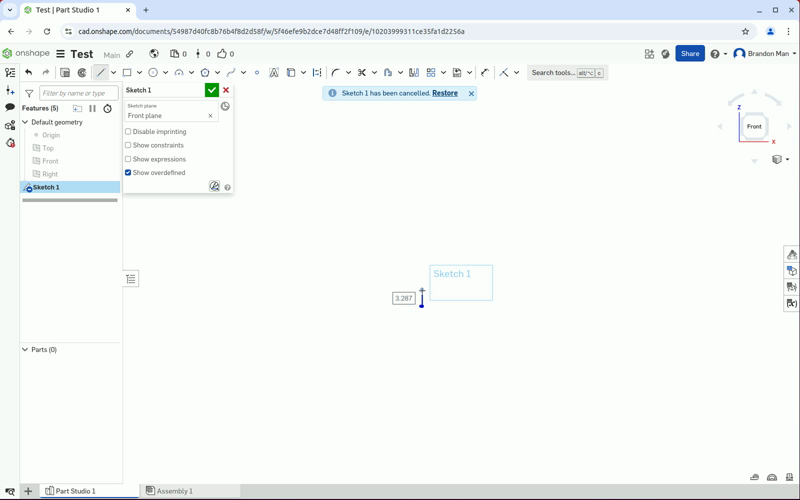
mouse_move(527, 290)
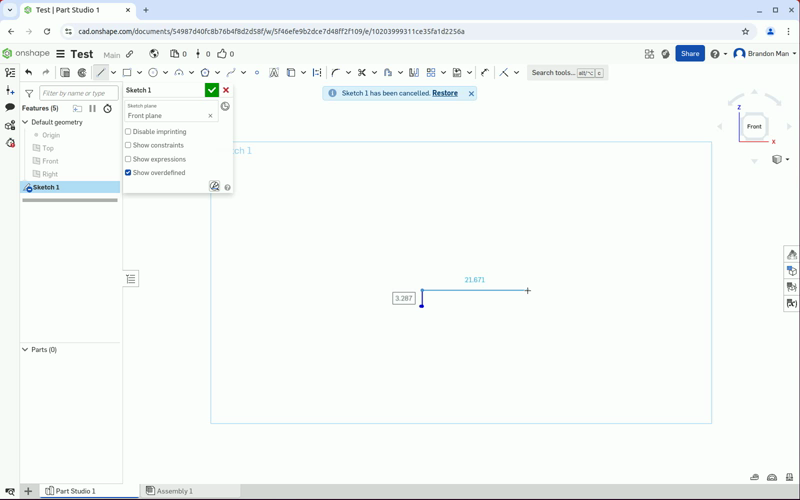
click(527, 290)
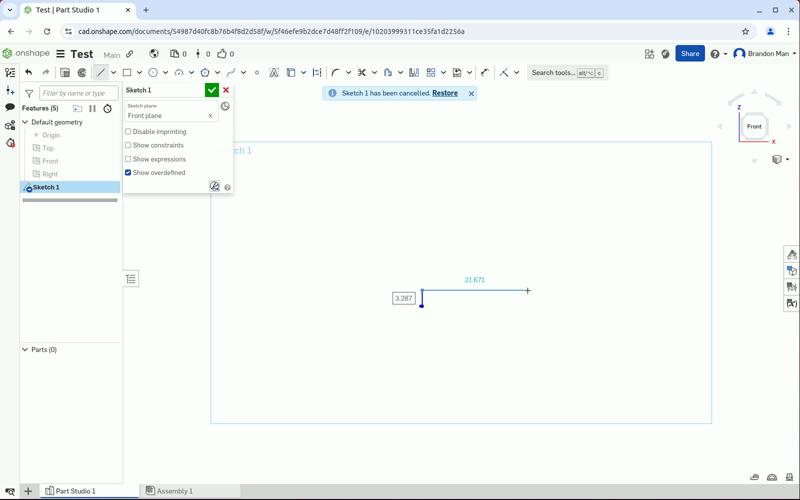
key_up(shift)
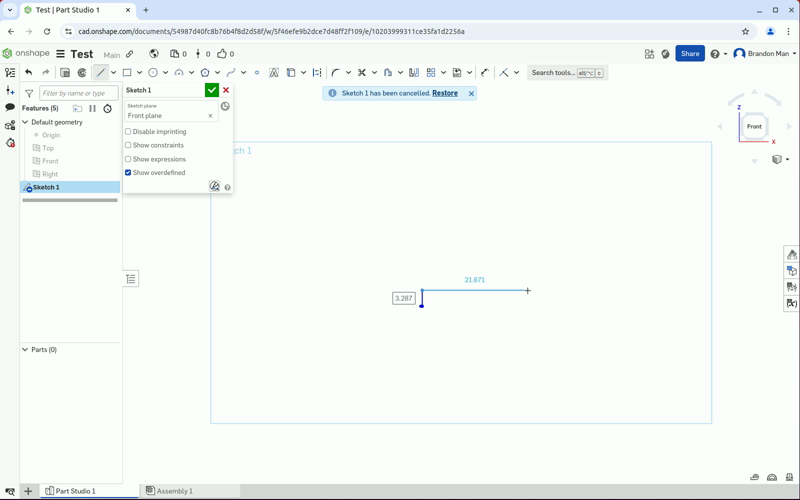
key_down(shift)
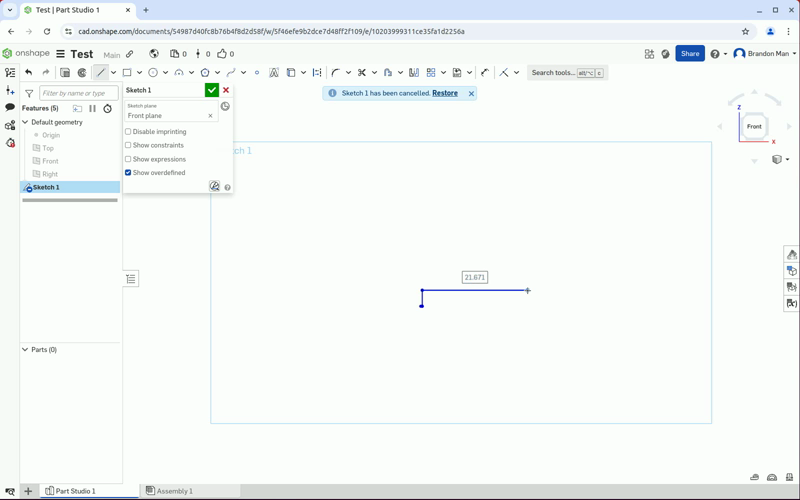
mouse_move(557, 290)
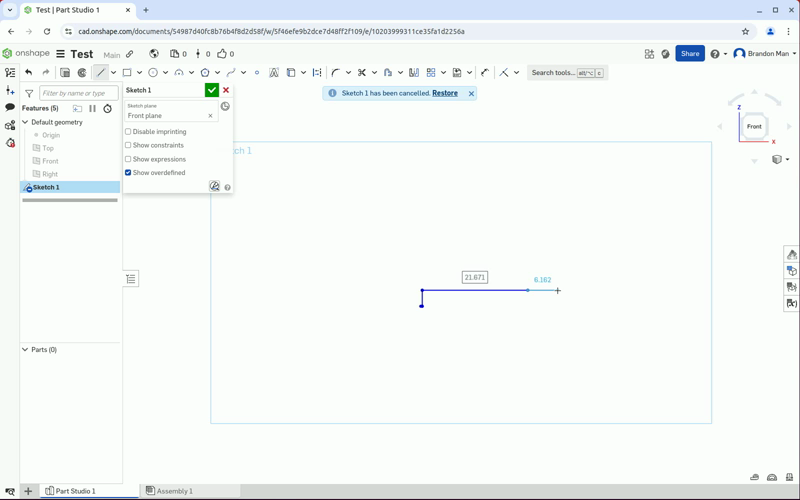
mouse_move(527, 306)
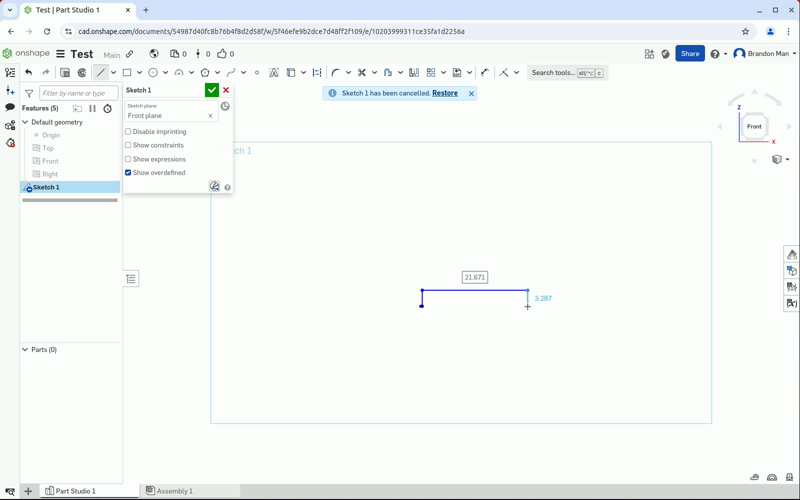
click(527, 306)
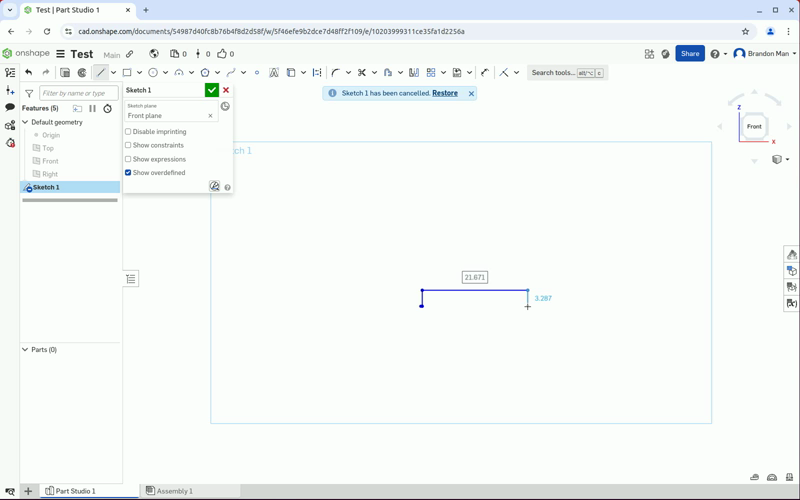
key_up(shift)
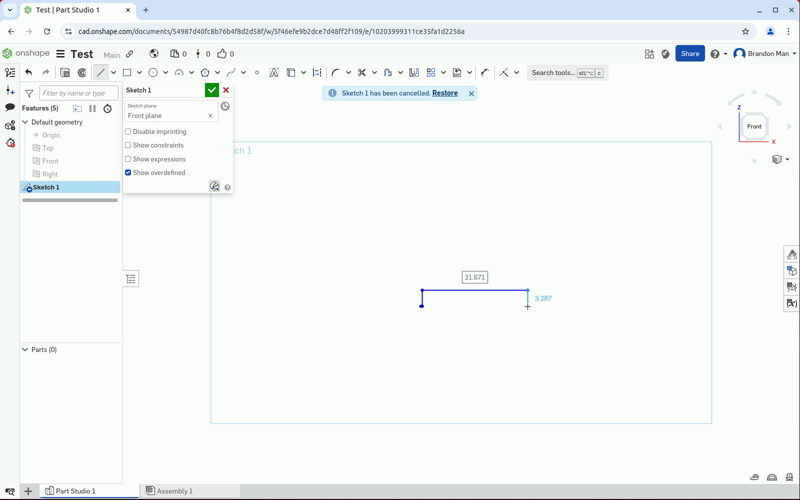
key_down(shift)
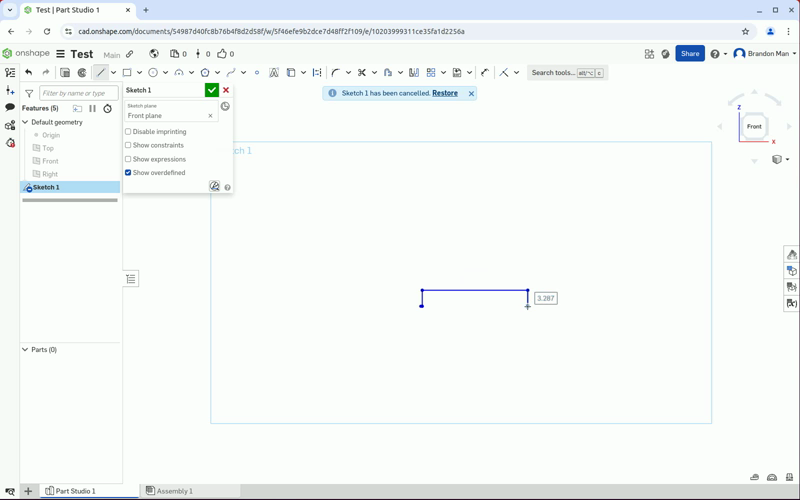
mouse_move(557, 306)
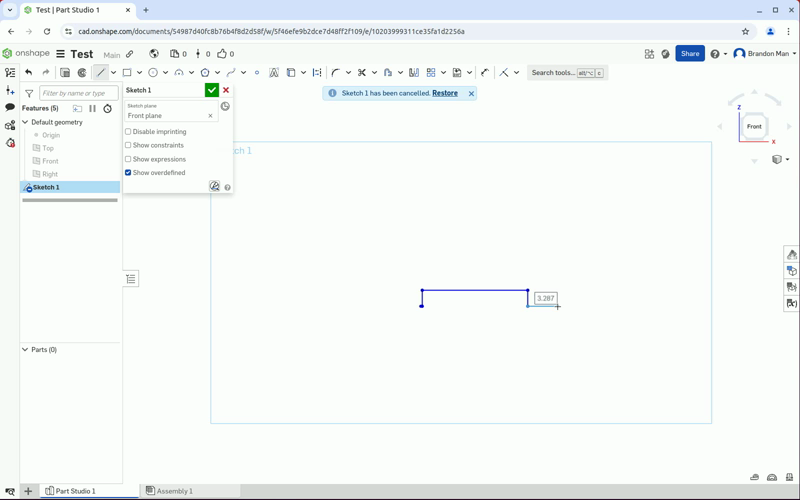
mouse_move(528, 306)
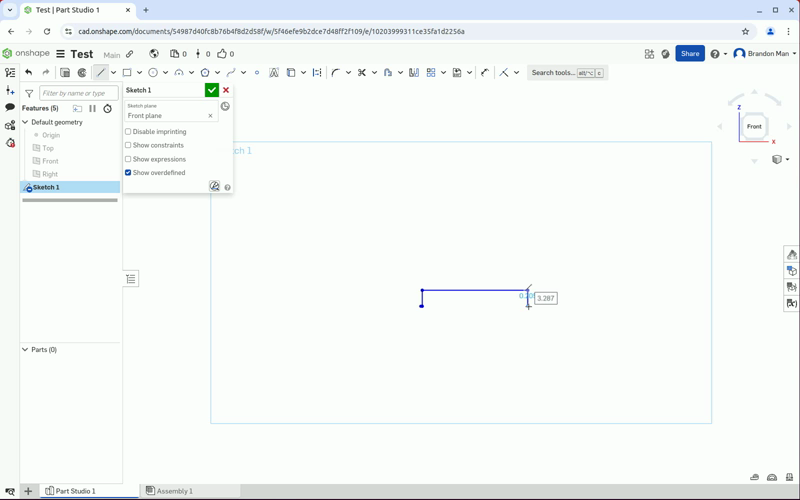
scroll(6)
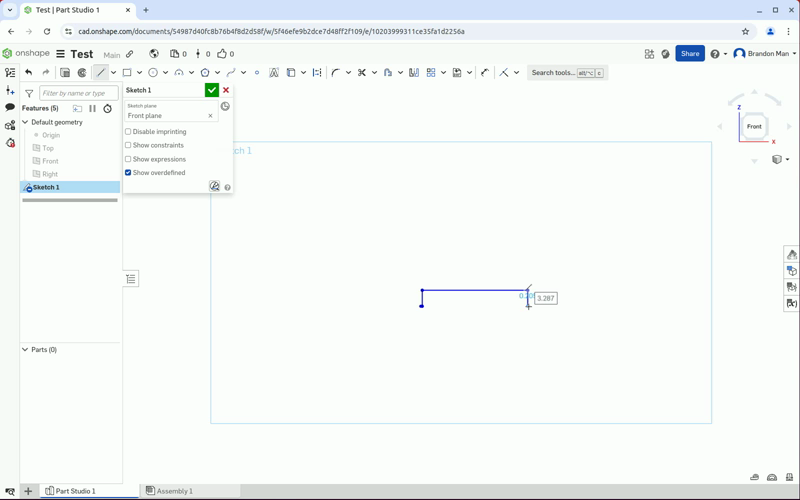
scroll(6)
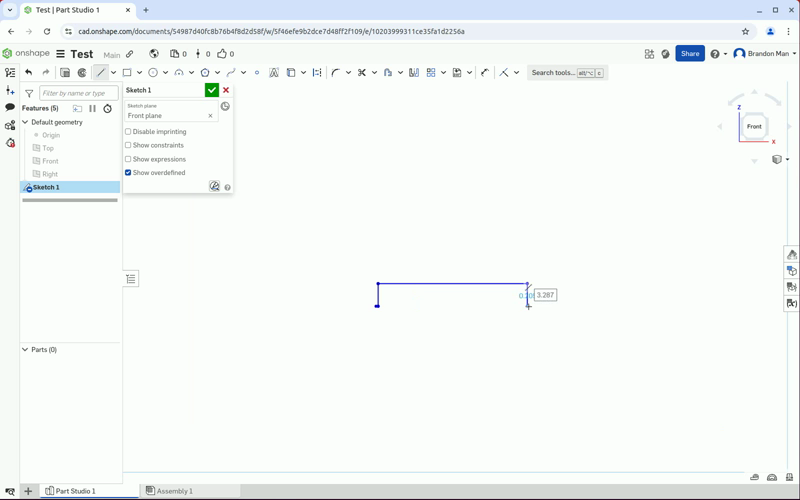
scroll(6)
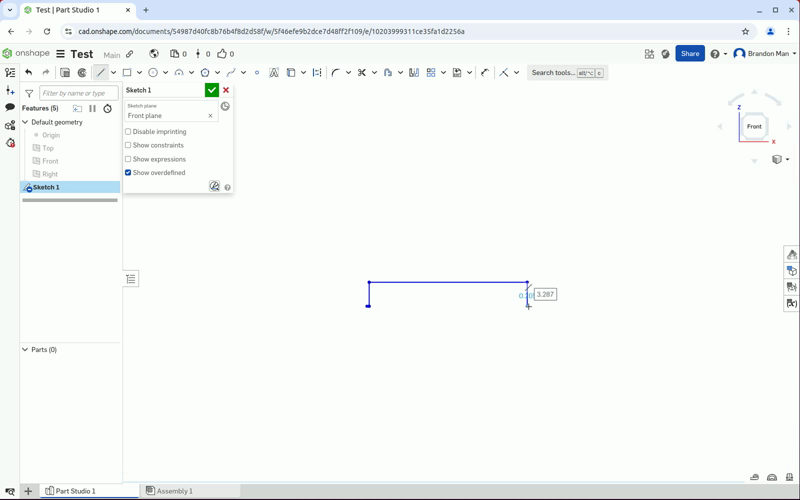
scroll(6)
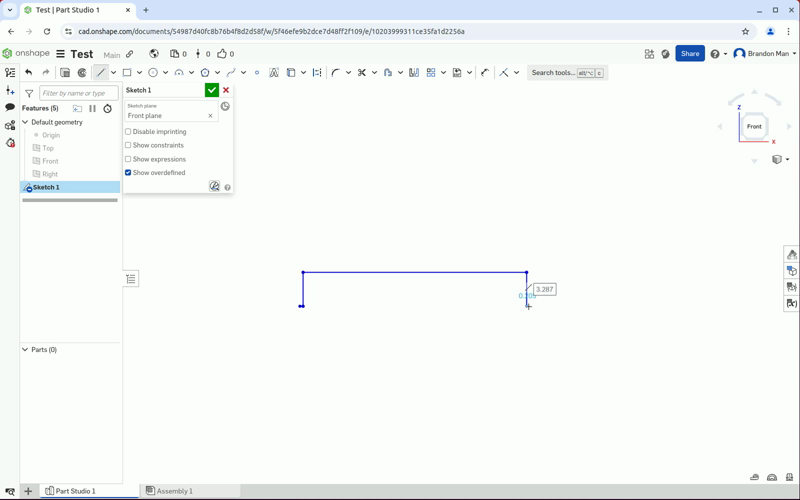
scroll(6)
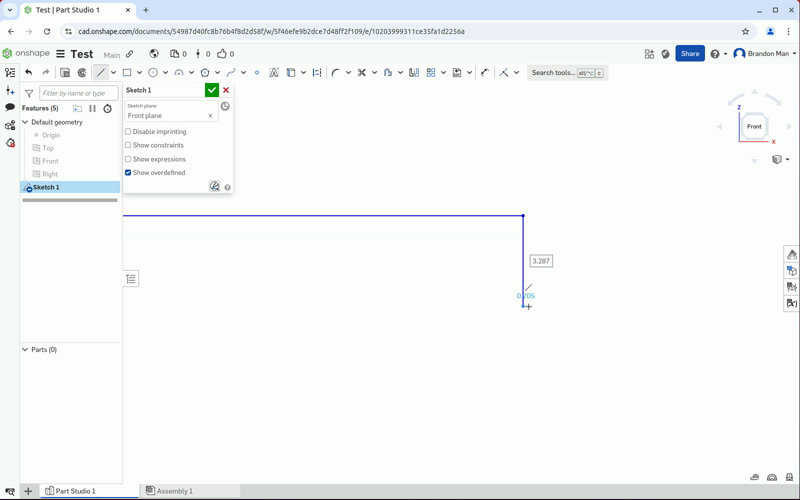
scroll(6)
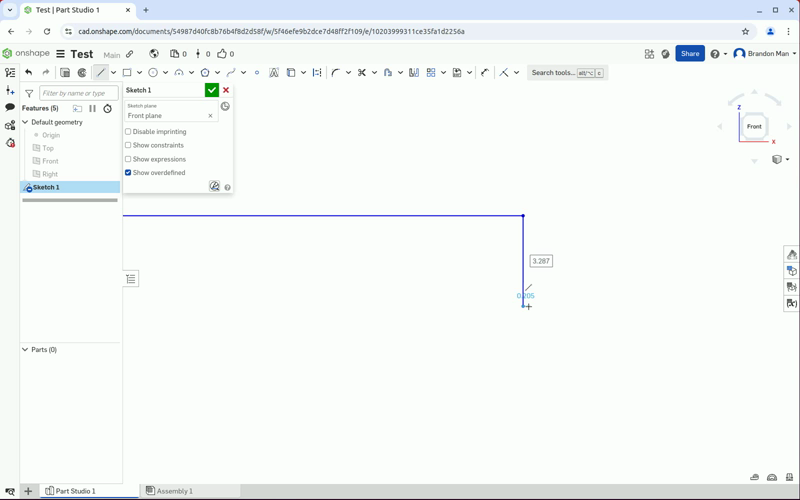
scroll(6)
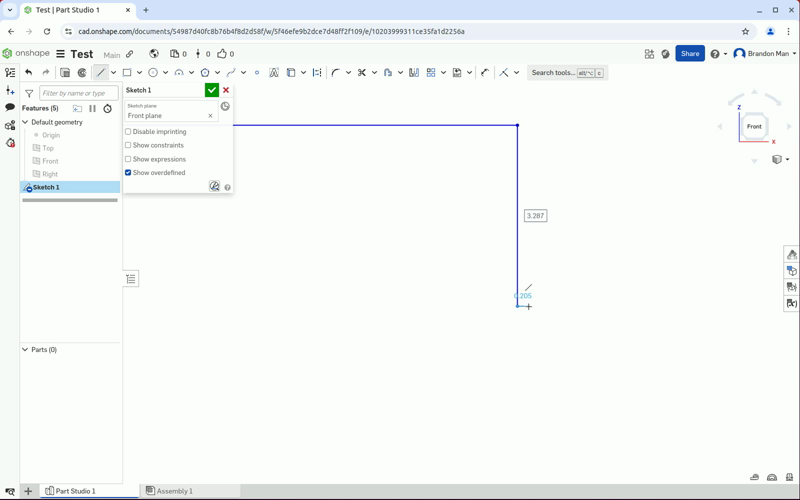
click(528, 306)
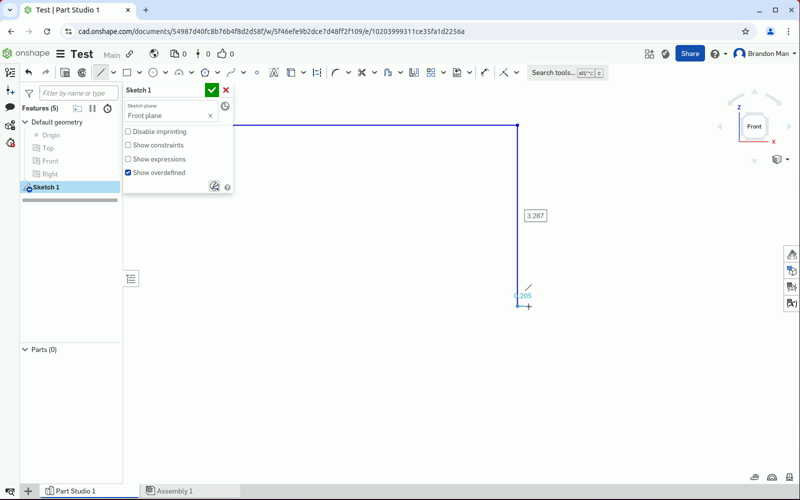
scroll(-6)
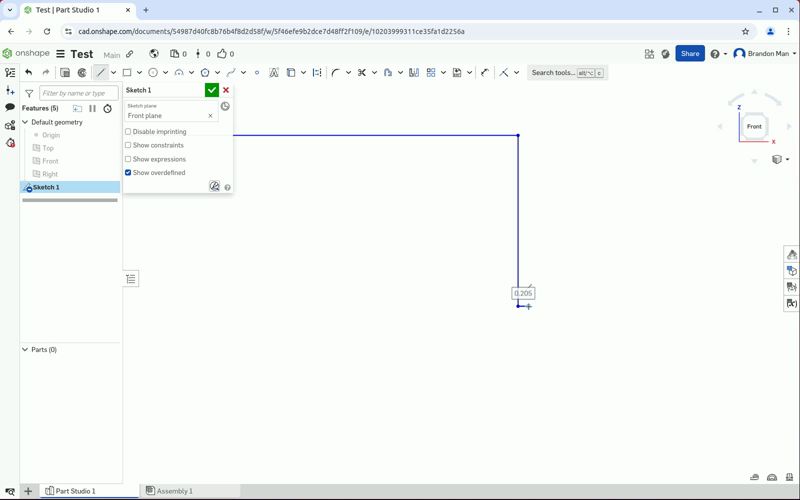
scroll(-6)
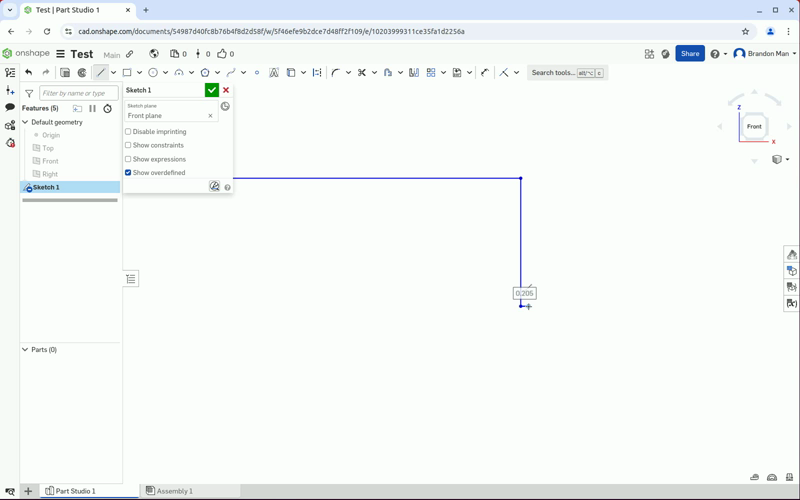
scroll(-6)
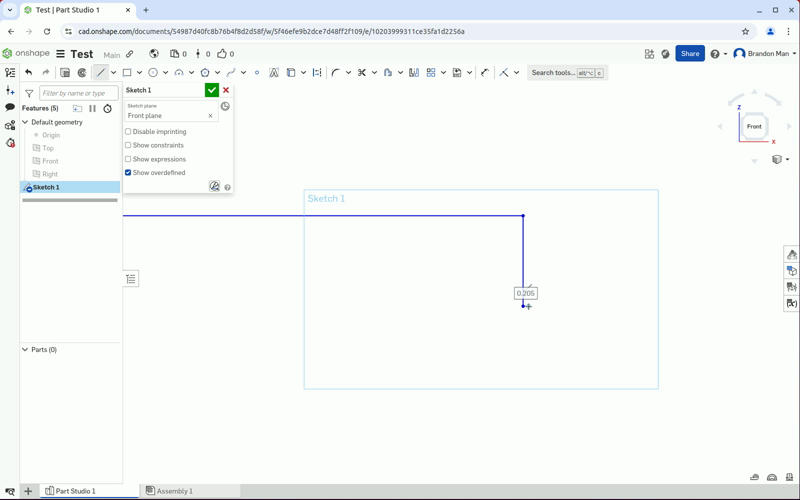
scroll(-6)
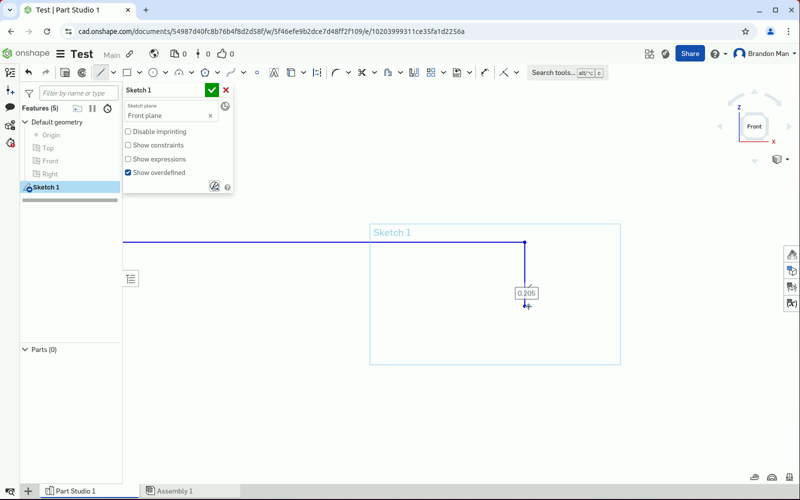
scroll(-6)
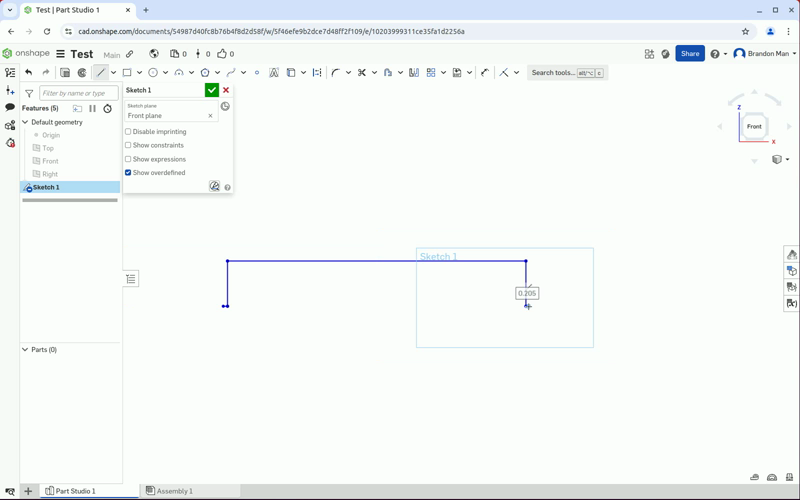
scroll(-6)
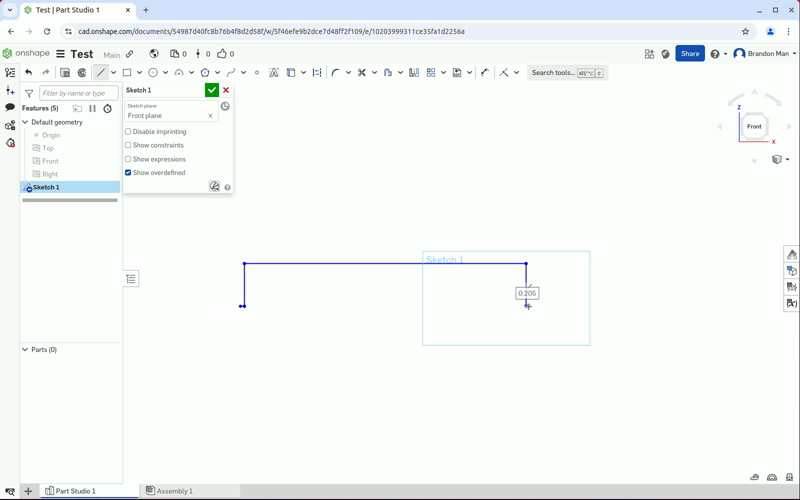
scroll(-6)
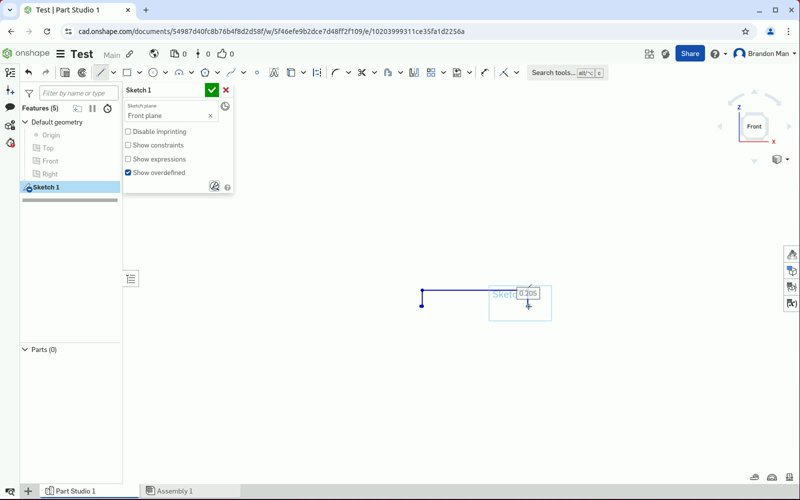
key_up(shift)
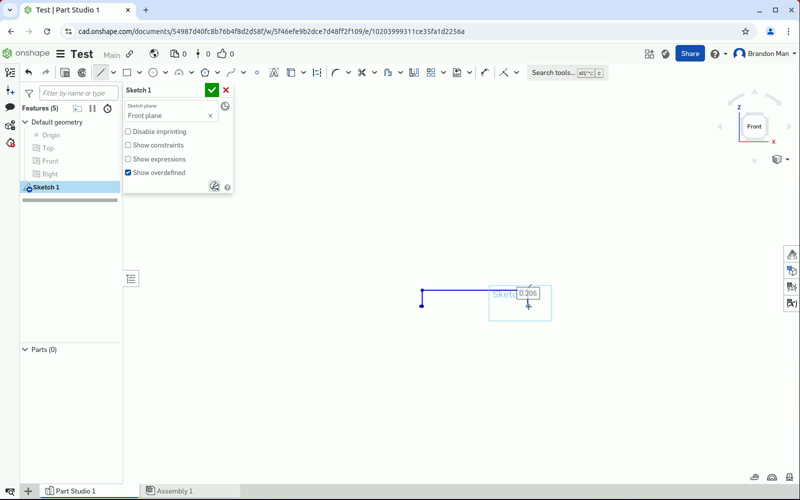
key_down(shift)
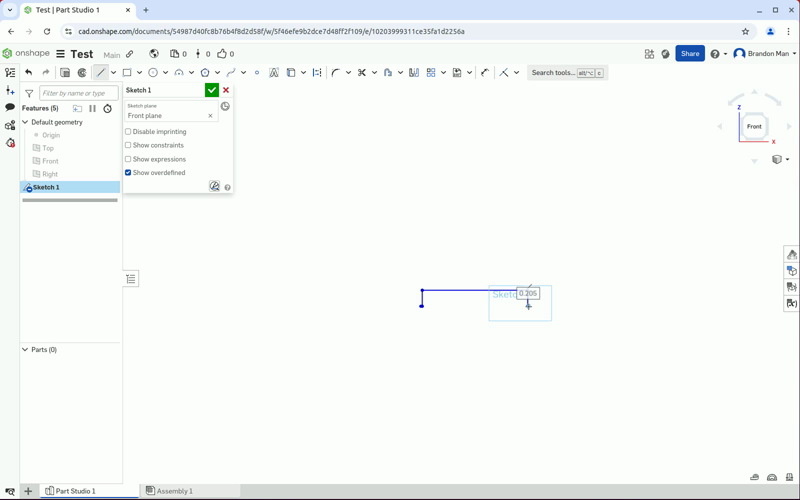
mouse_move(528, 243)
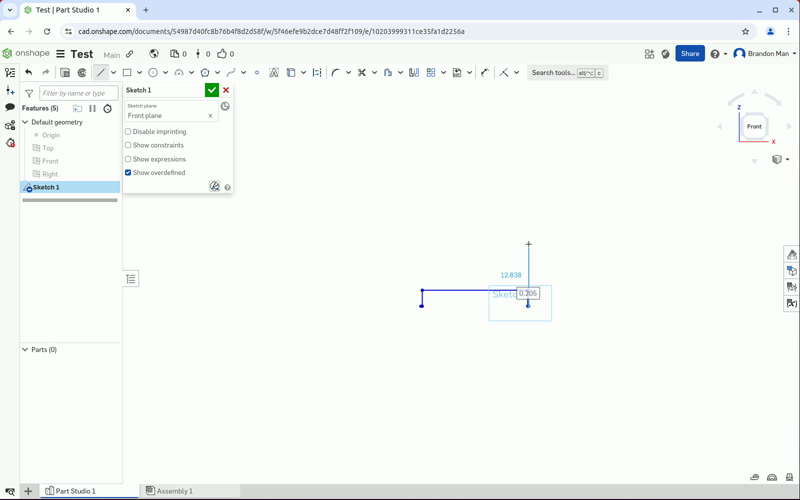
click(528, 243)
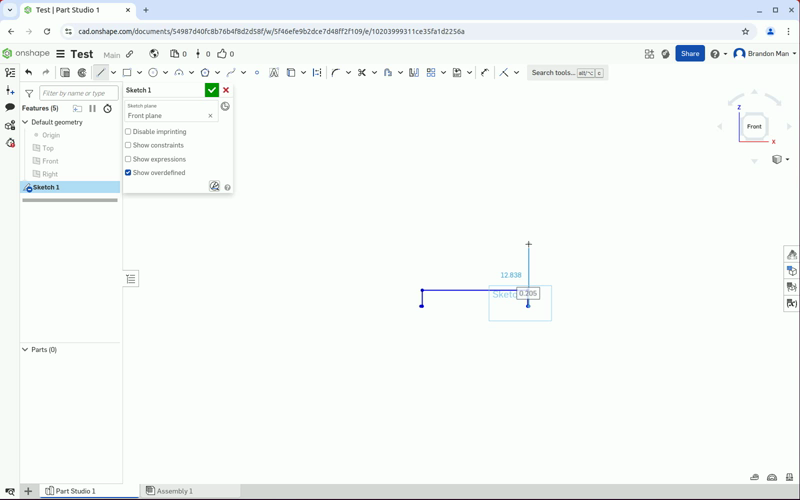
key_up(shift)
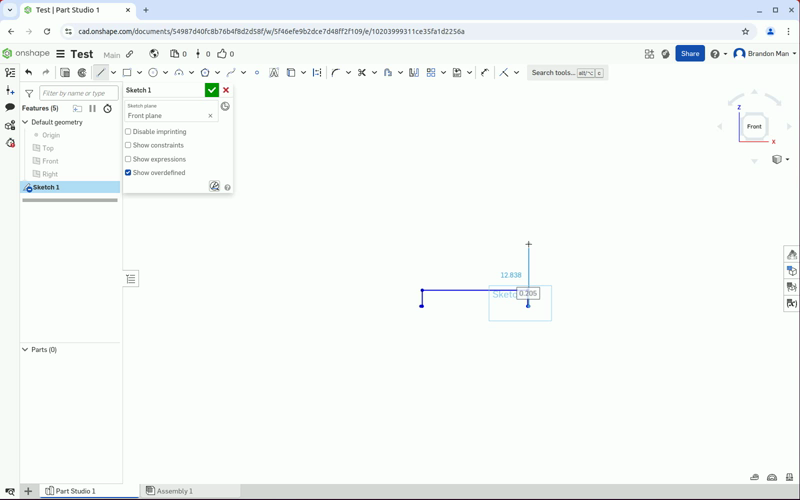
key_down(shift)
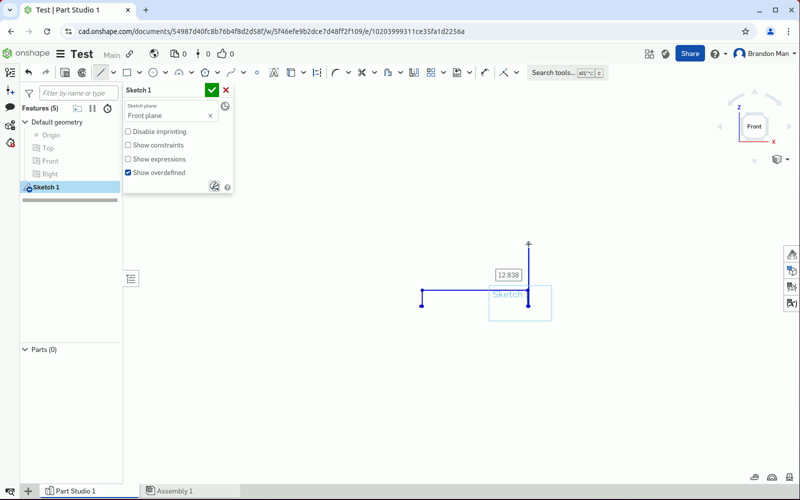
mouse_move(420, 243)
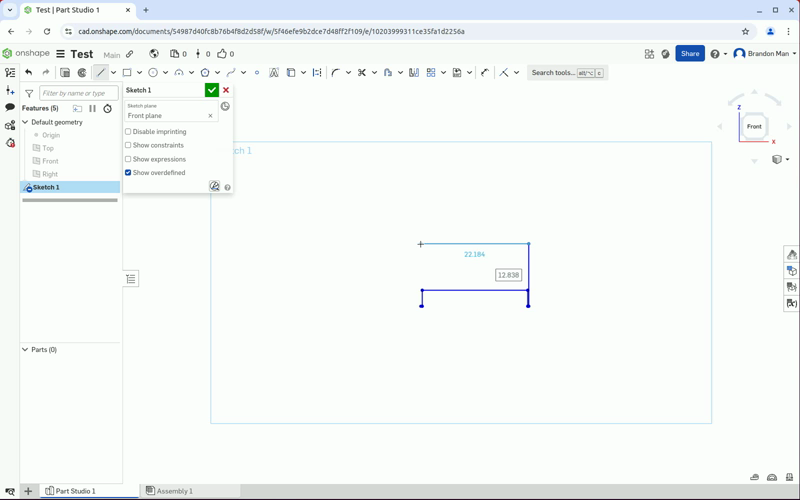
click(420, 243)
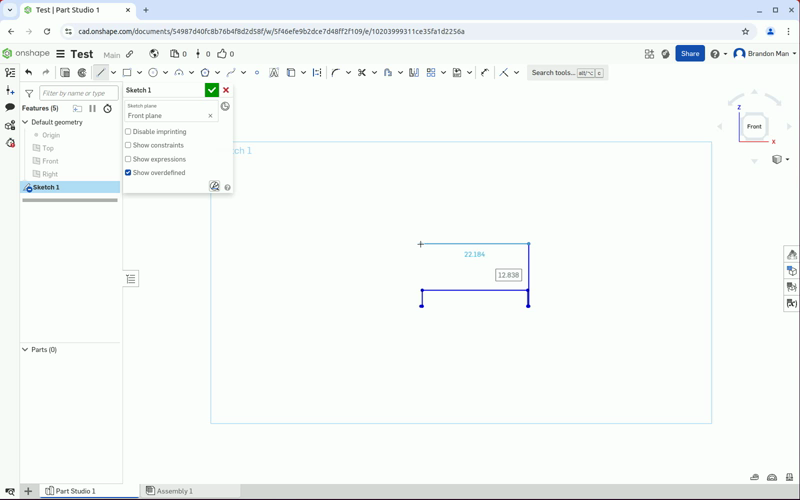
key_up(shift)
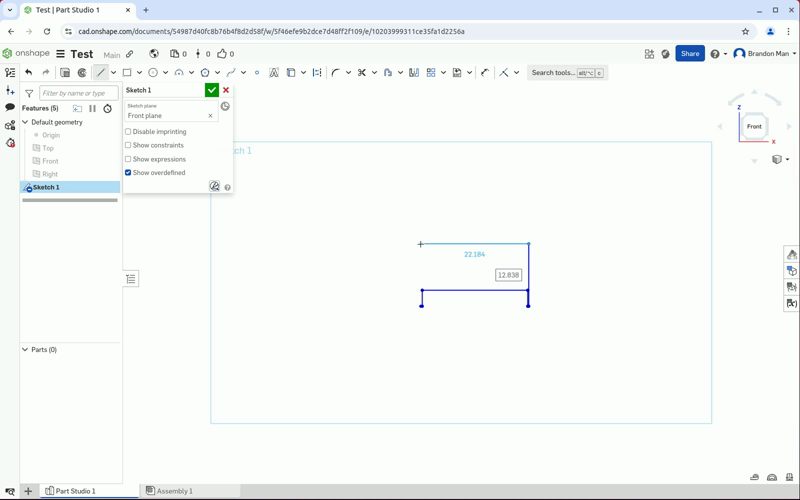
key_down(shift)
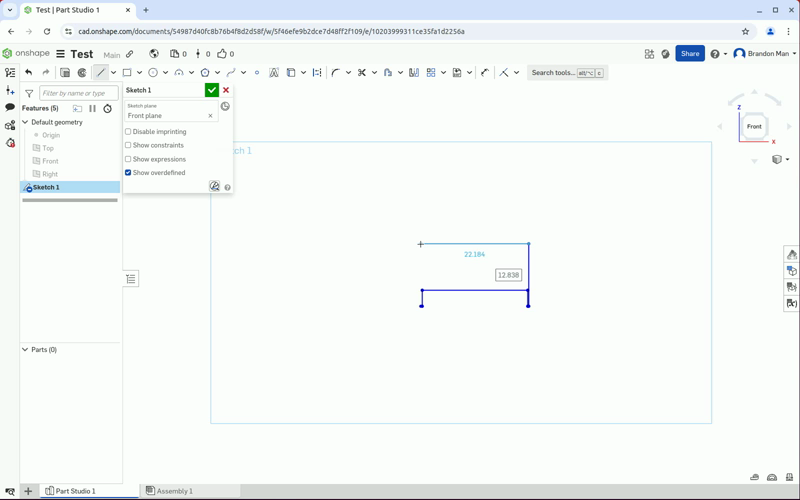
mouse_move(420, 306)
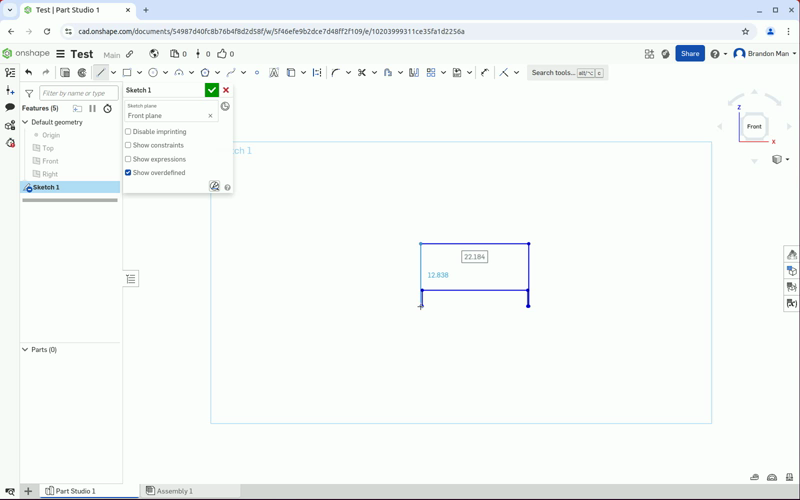
scroll(6)
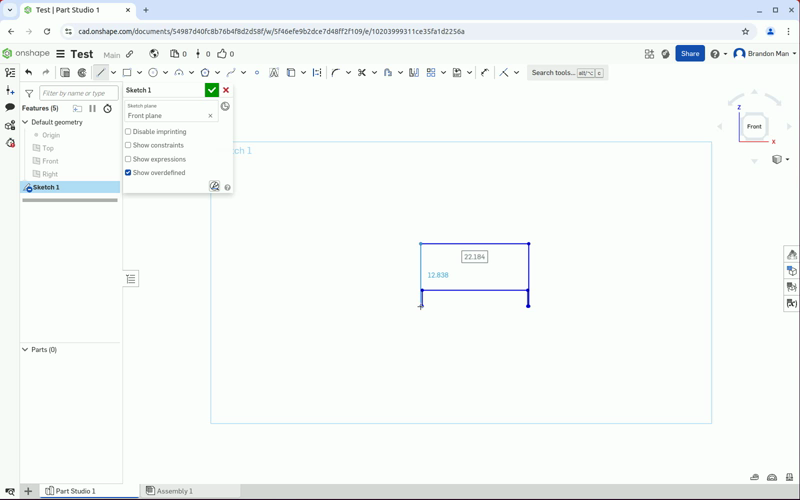
scroll(6)
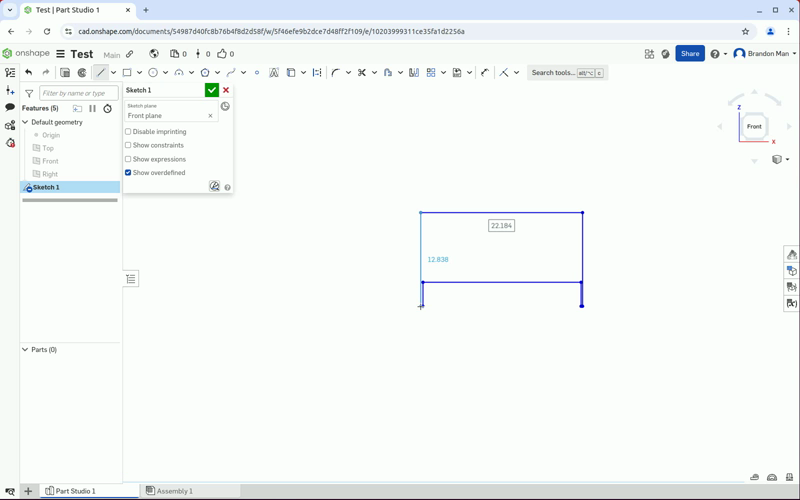
scroll(6)
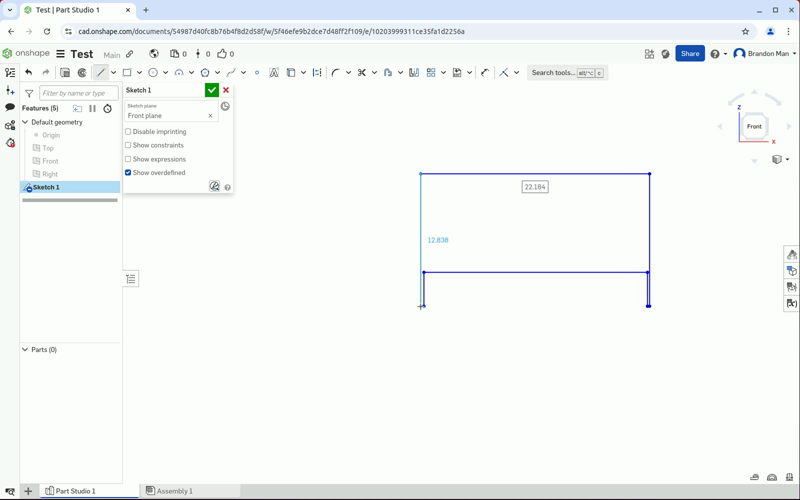
scroll(6)
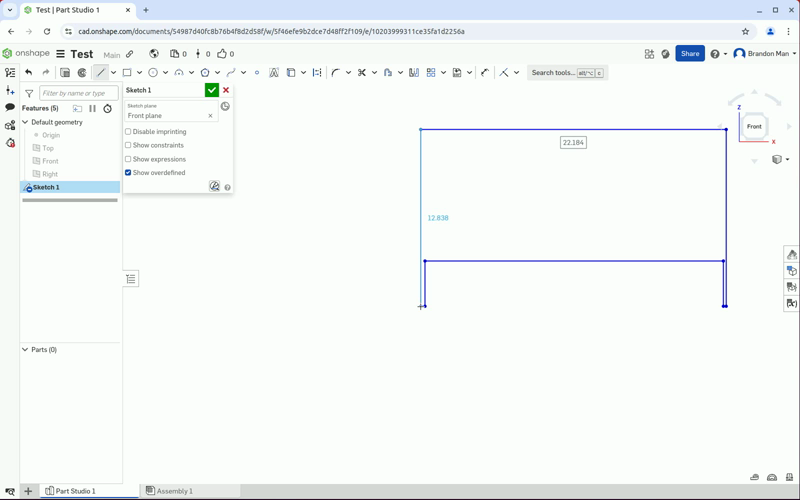
scroll(6)
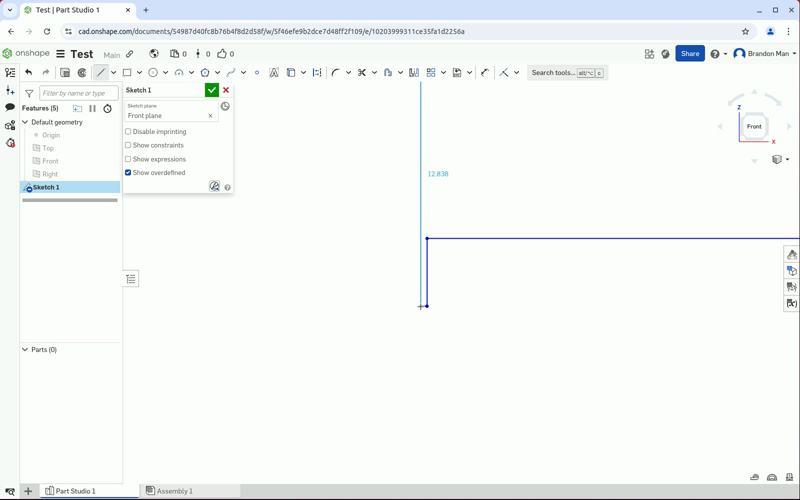
scroll(6)
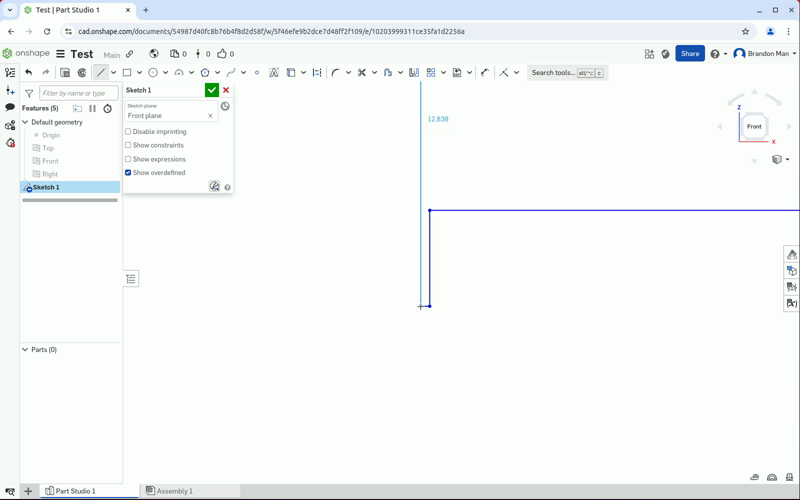
scroll(6)
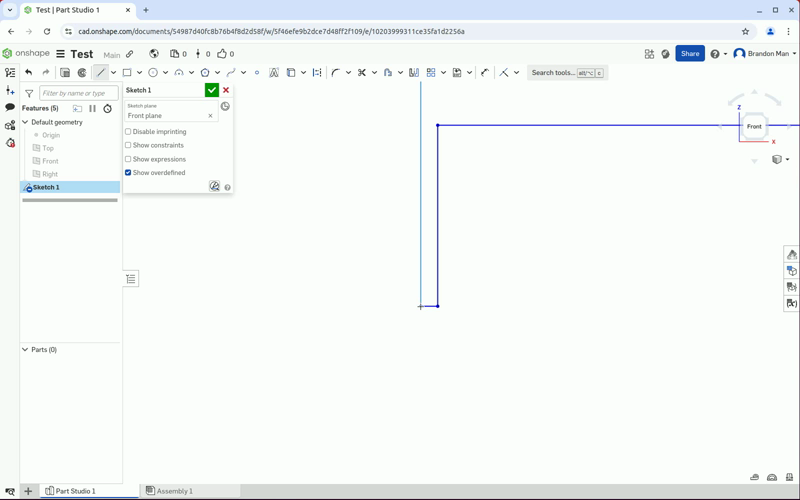
key_up(shift)
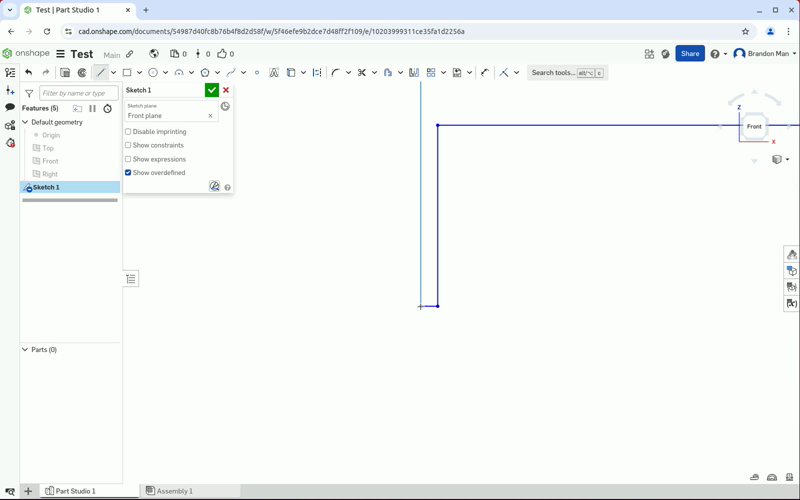
click(420, 306)
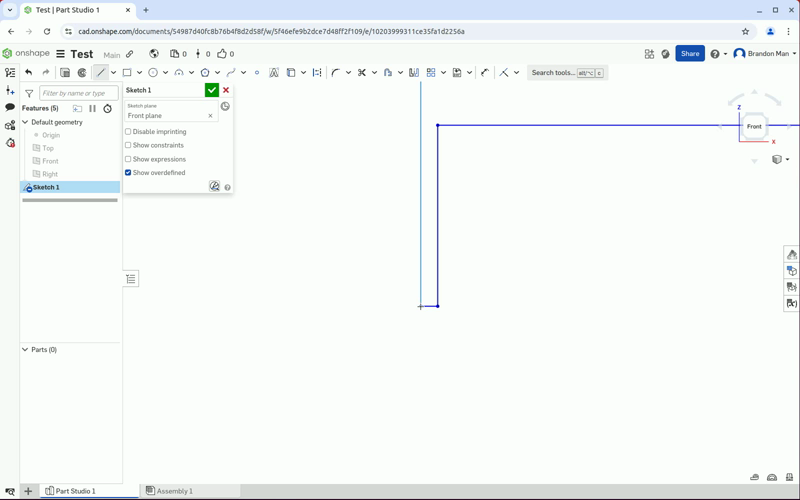
scroll(-6)
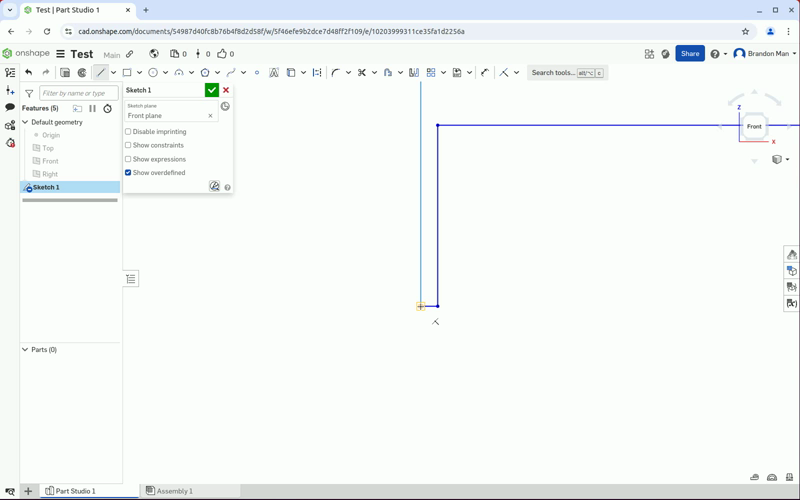
scroll(-6)
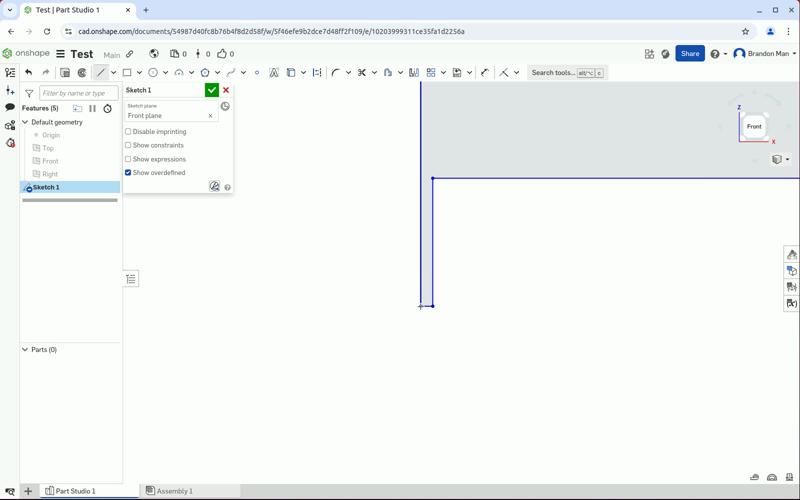
scroll(-6)
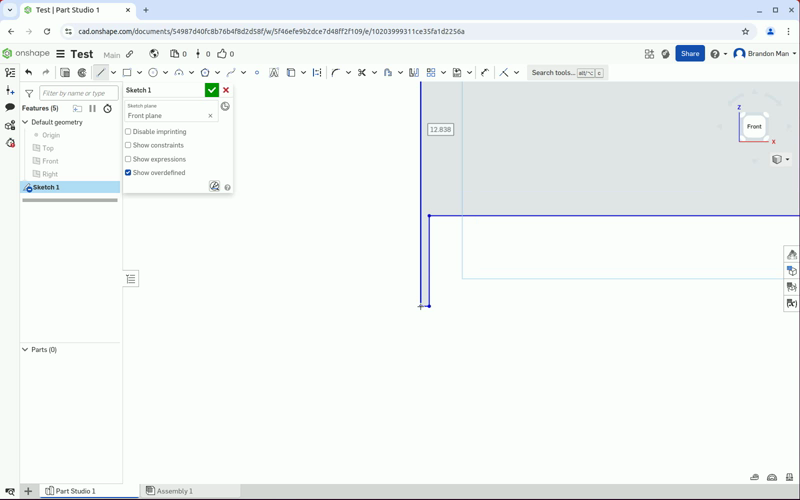
scroll(-6)
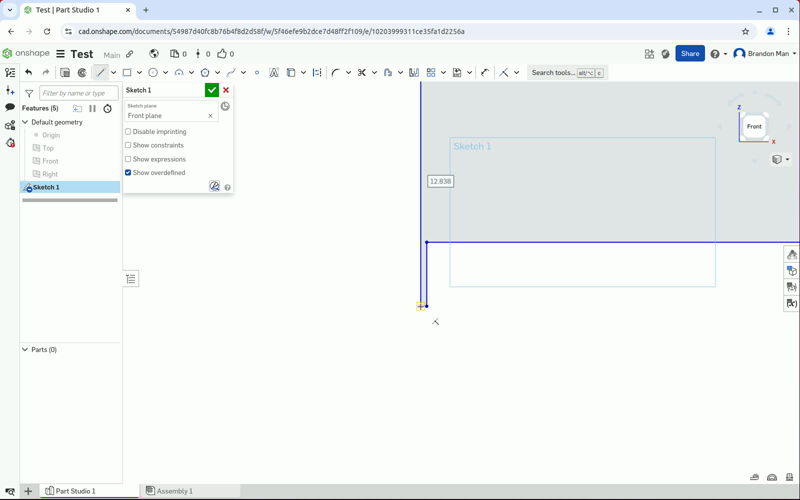
scroll(-6)
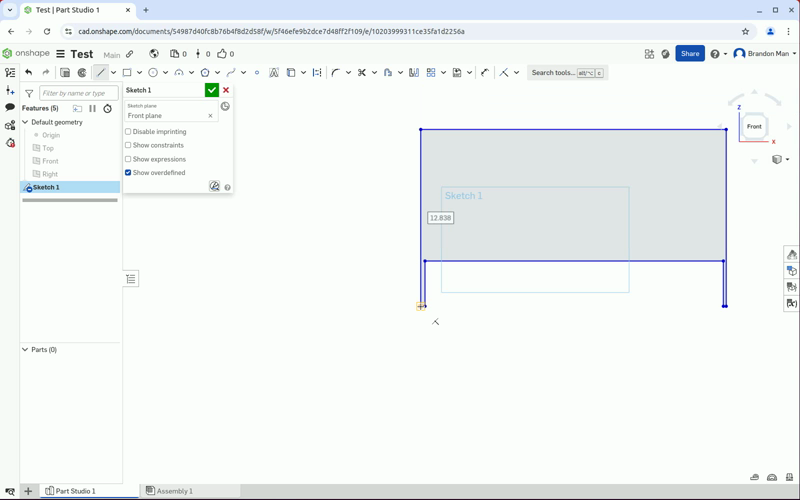
scroll(-6)
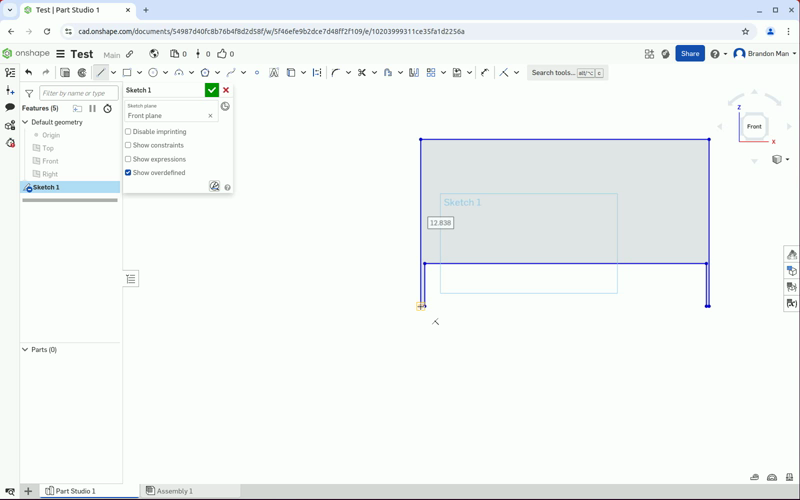
scroll(-6)
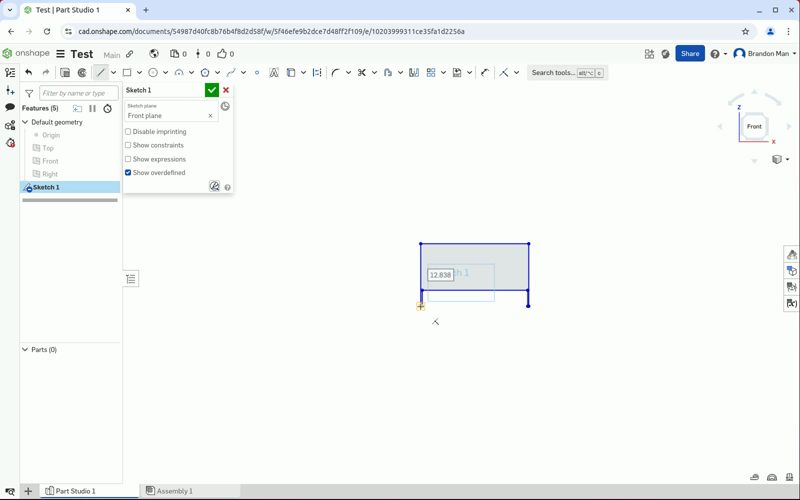
key(esc)
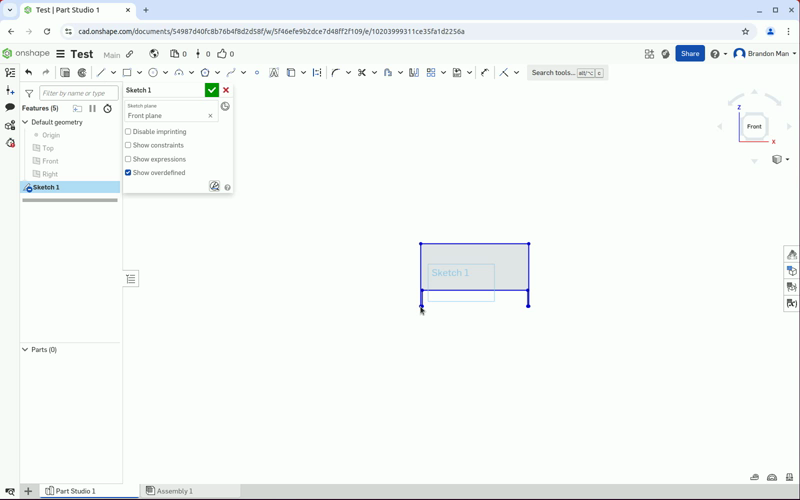
mouse_move(506, 269)
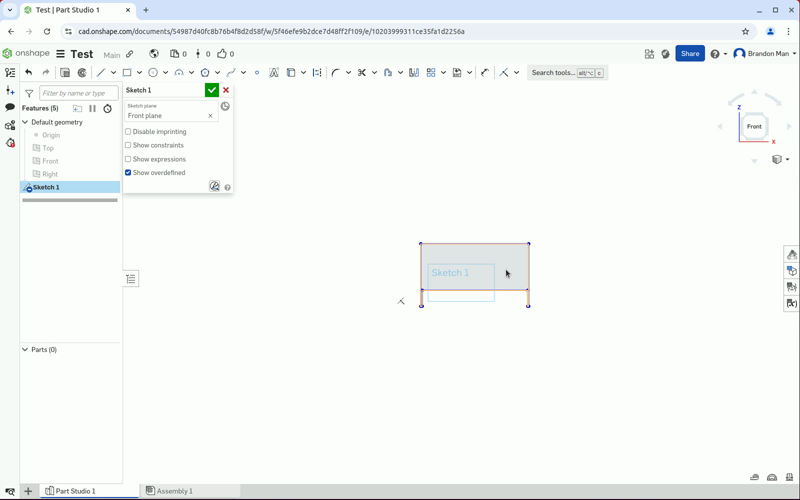
click(506, 269)
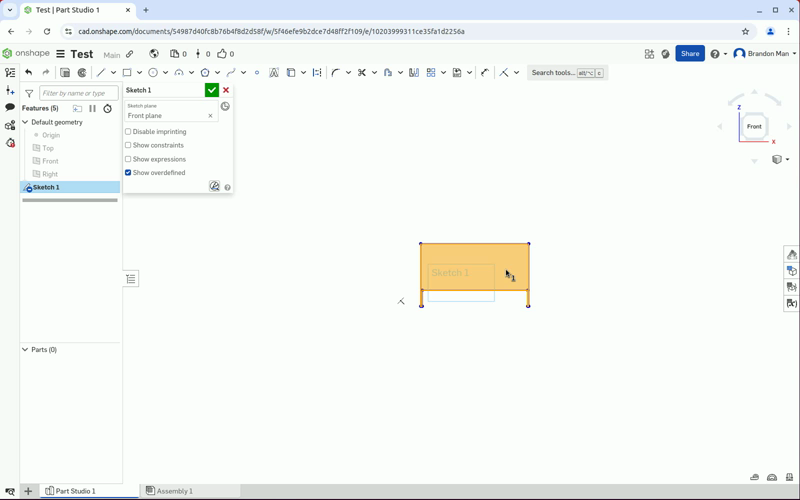
mouse_move(73, 352)
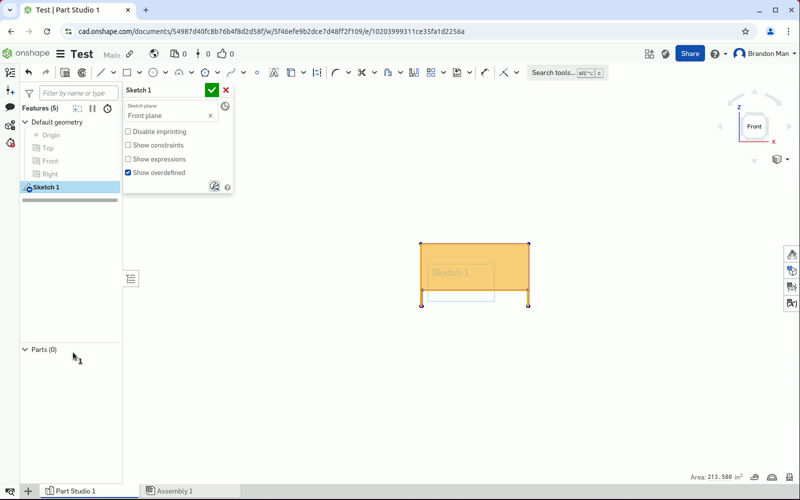
key(shift+y)
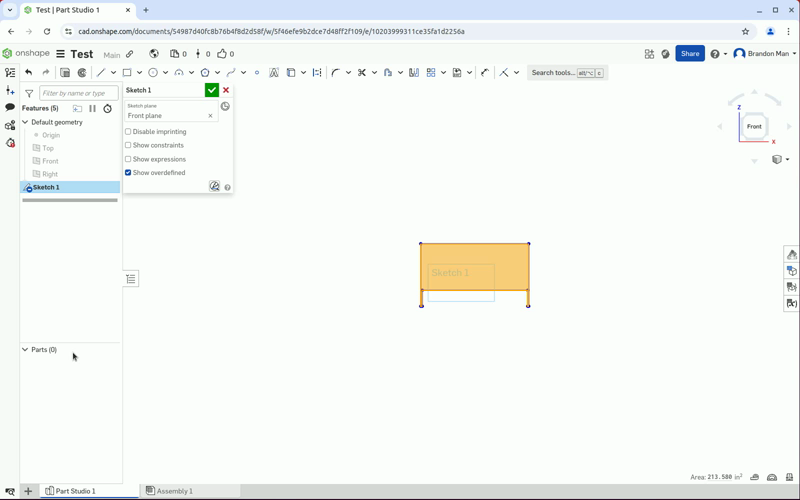
key(shift+e)
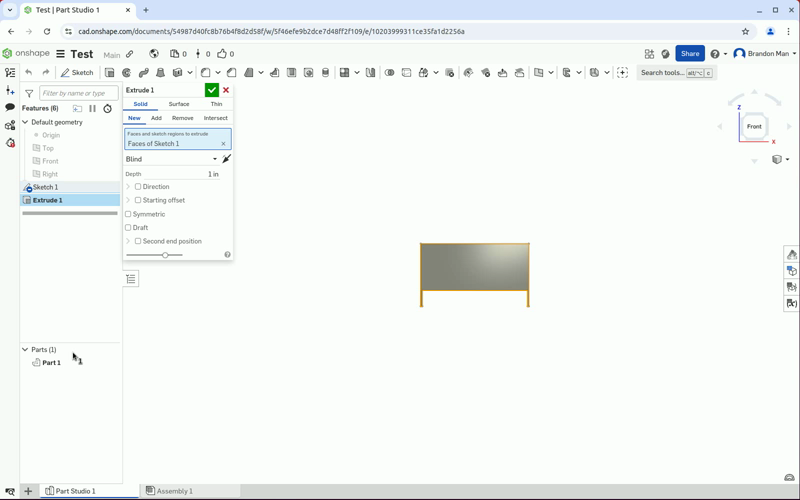
mouse_move(143, 106)
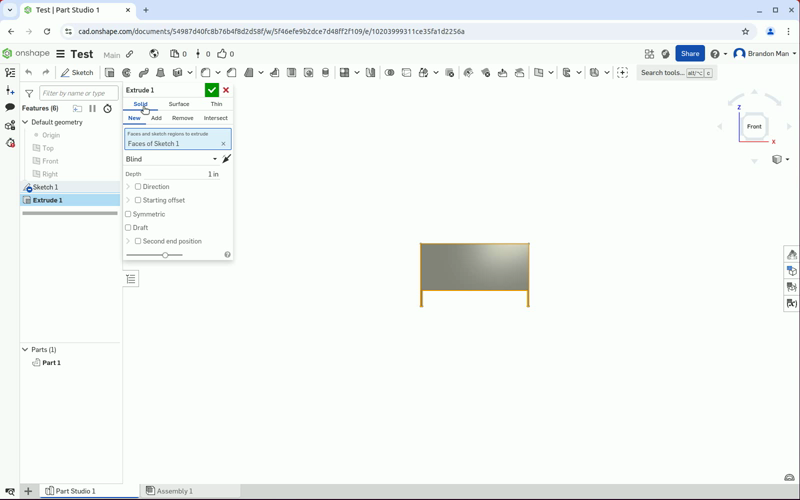
click(143, 106)
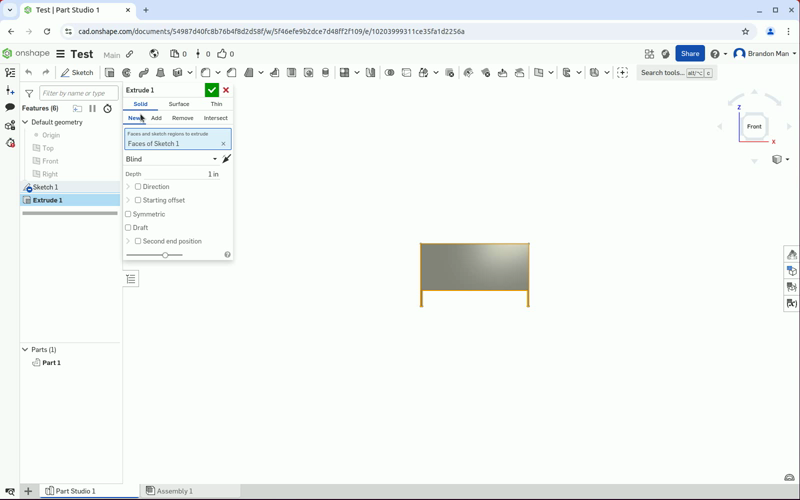
mouse_move(137, 120)
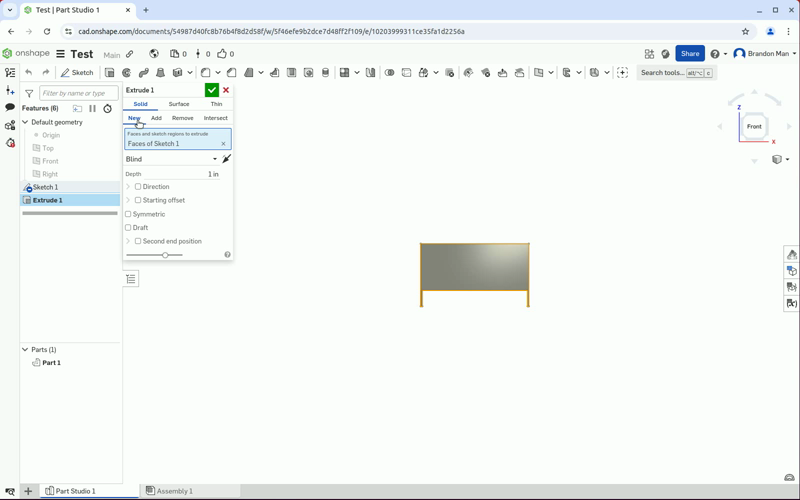
click(137, 120)
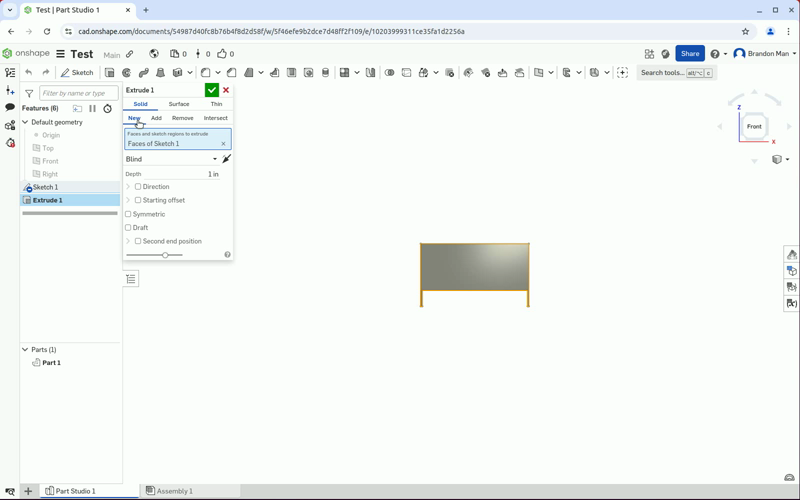
key(tab, 4)
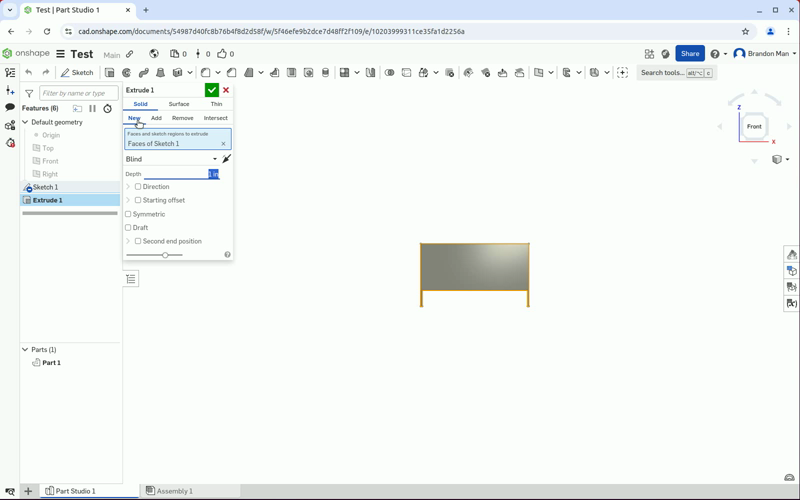
text(-0.241)
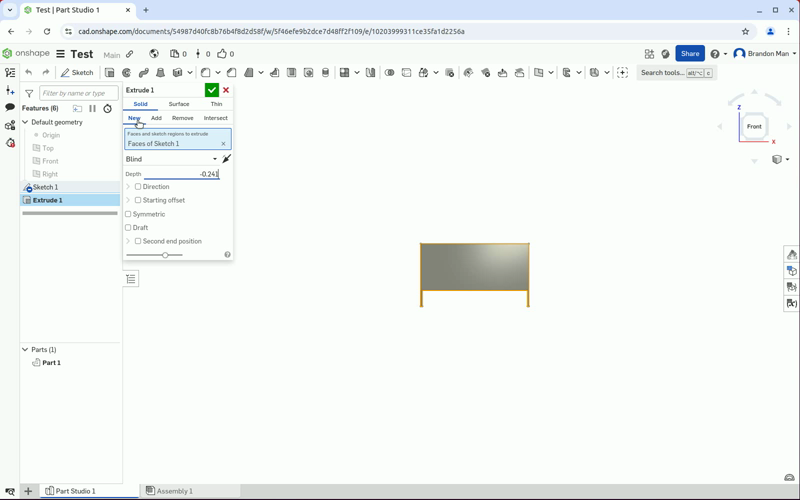
key(enter)
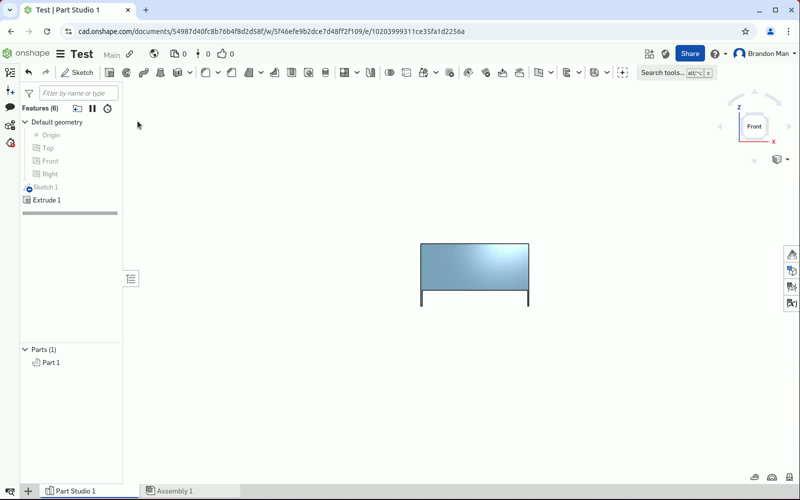
key(shift+h)
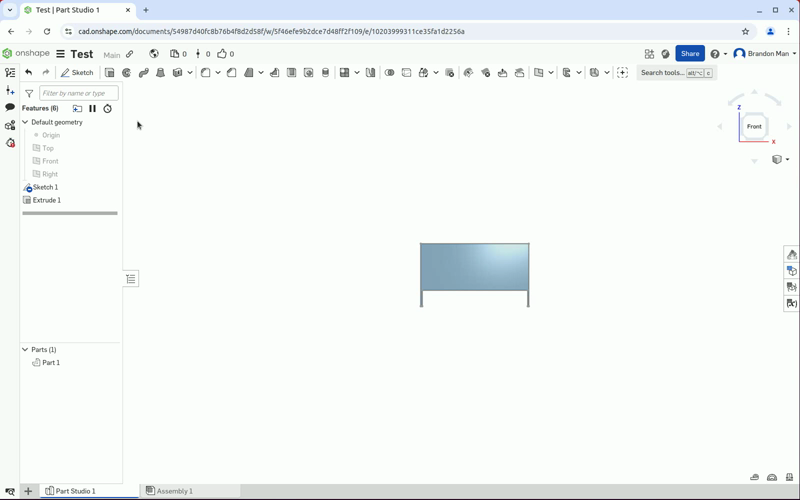
key(shift+h)
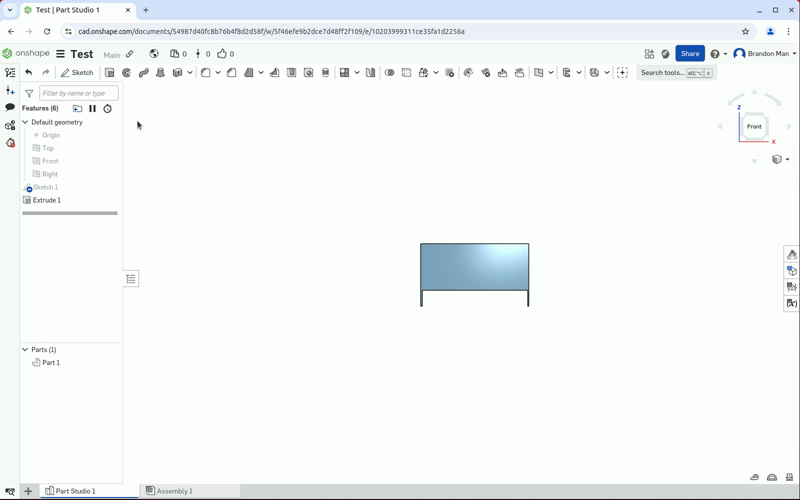
mouse_move(73, 189)
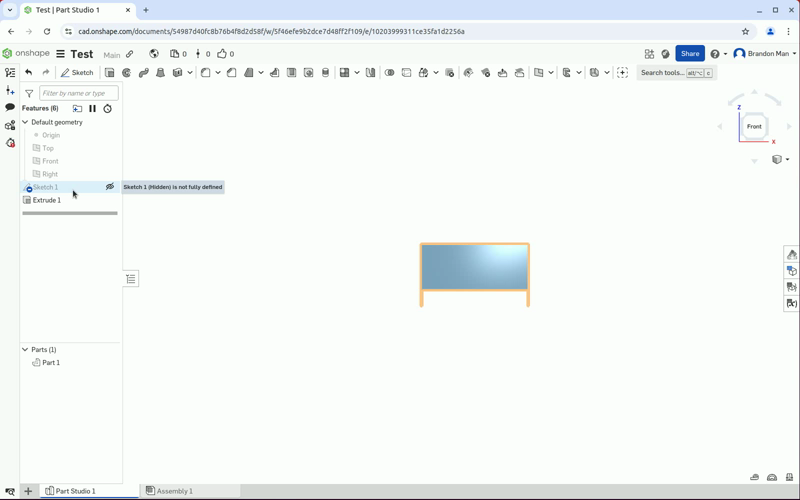
click(73, 189)
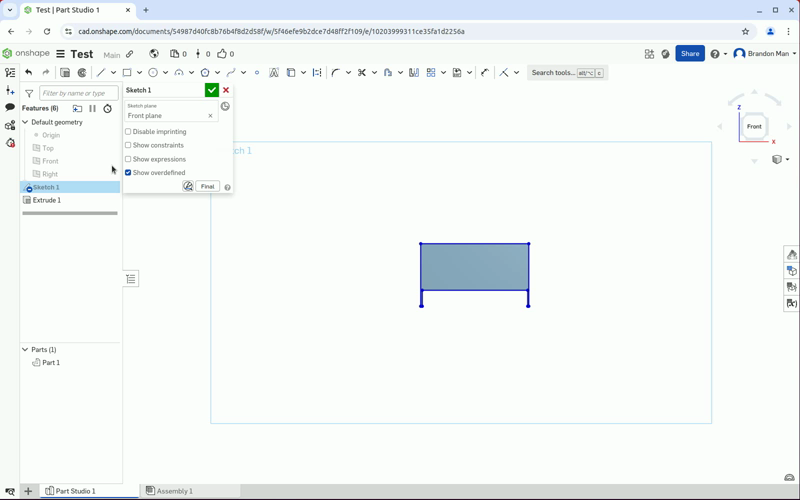
mouse_move(229, 92)
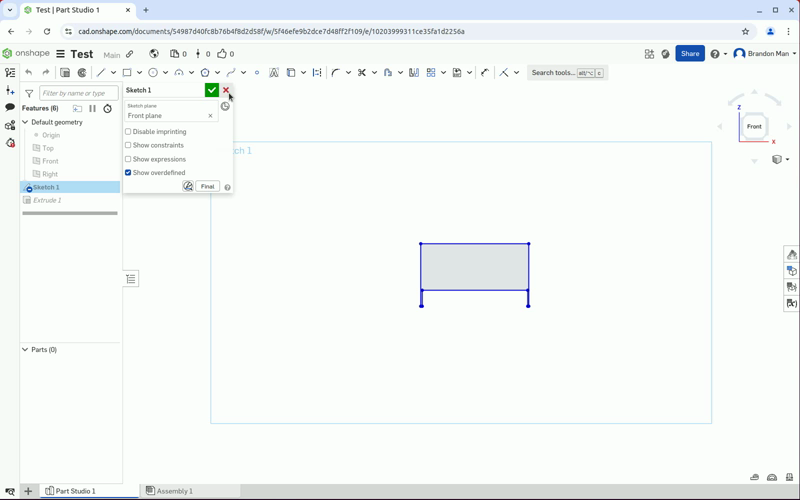
click(229, 92)
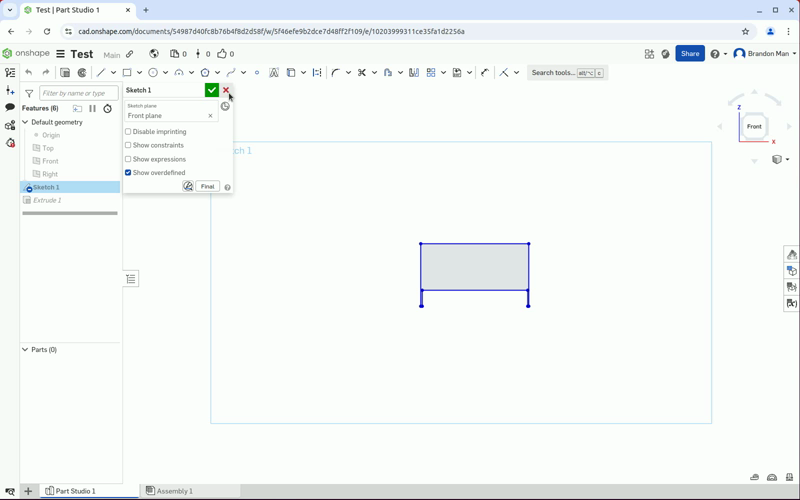
key(shift+s)
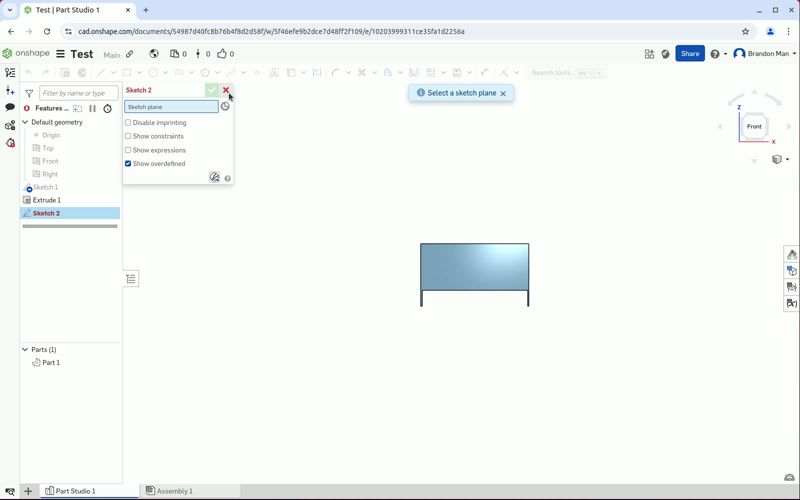
mouse_move(73, 163)
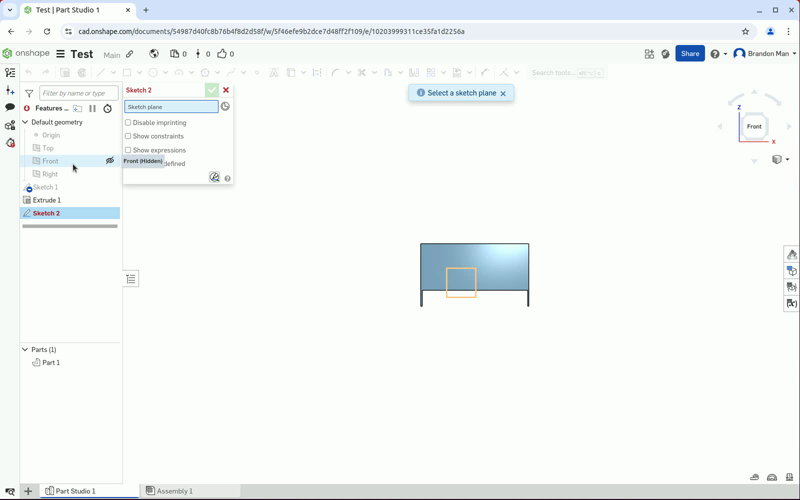
click(73, 163)
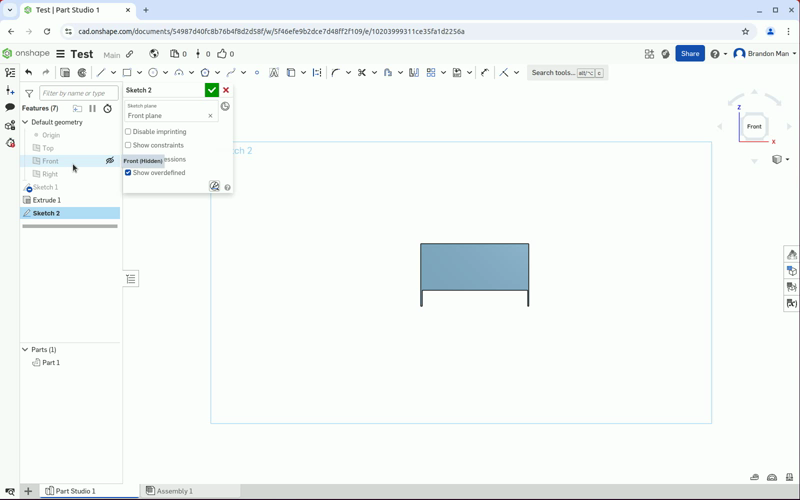
mouse_move(73, 352)
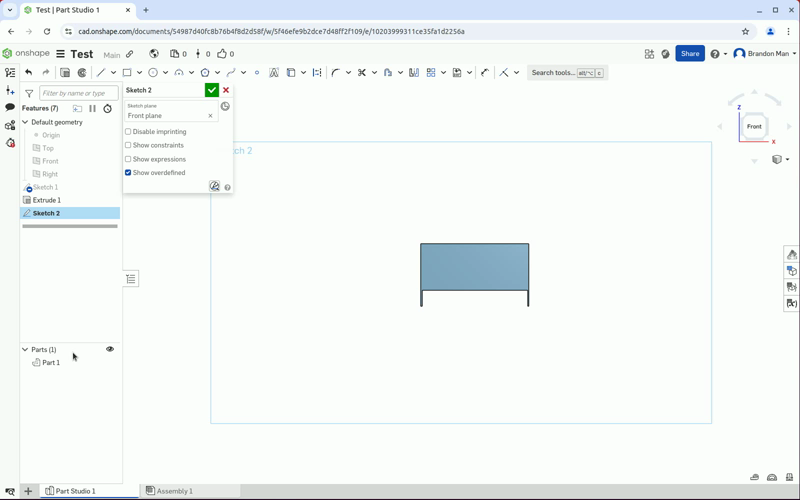
key(y)
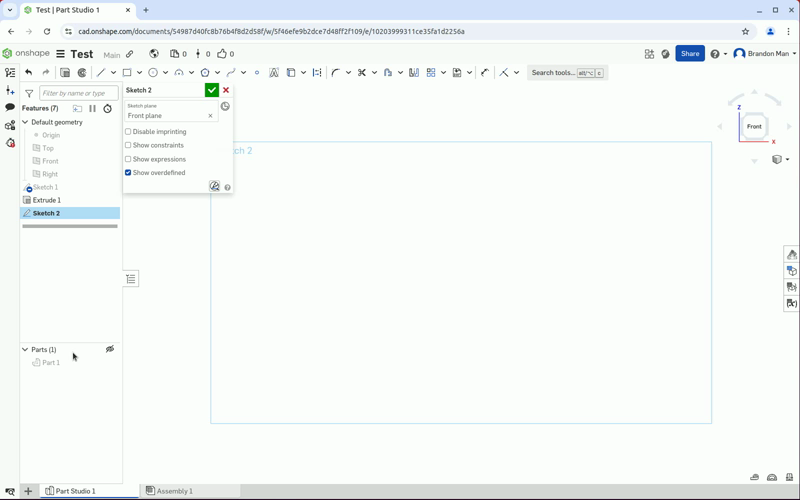
key(l)
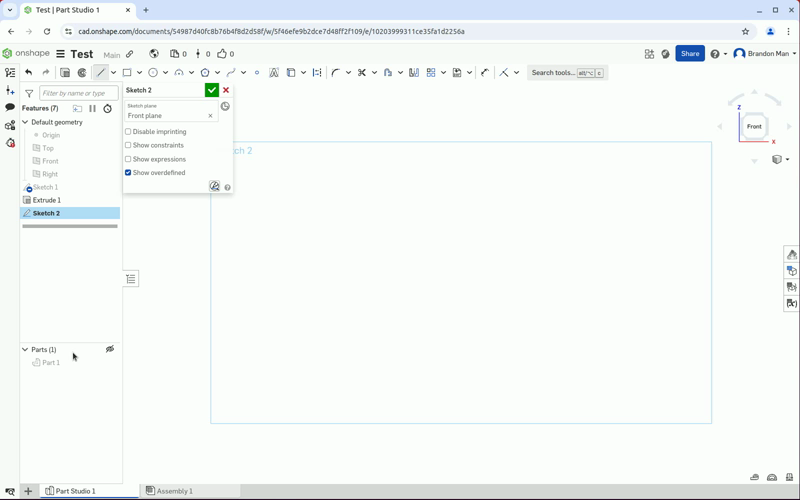
key_down(shift)
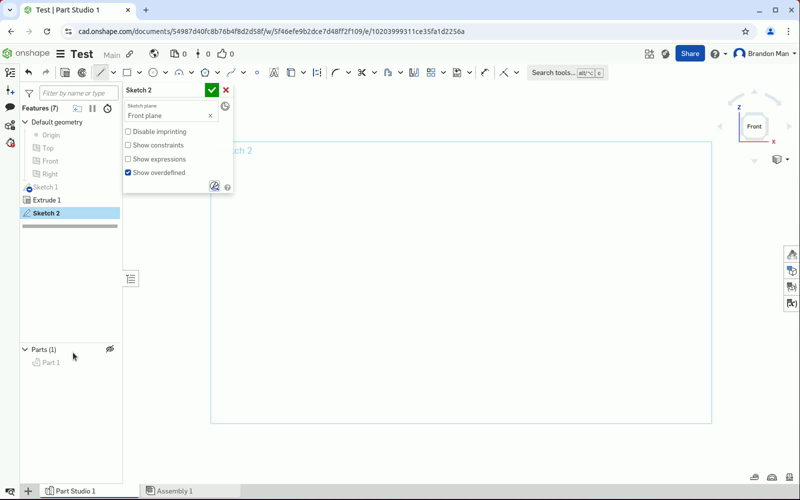
mouse_move(449, 288)
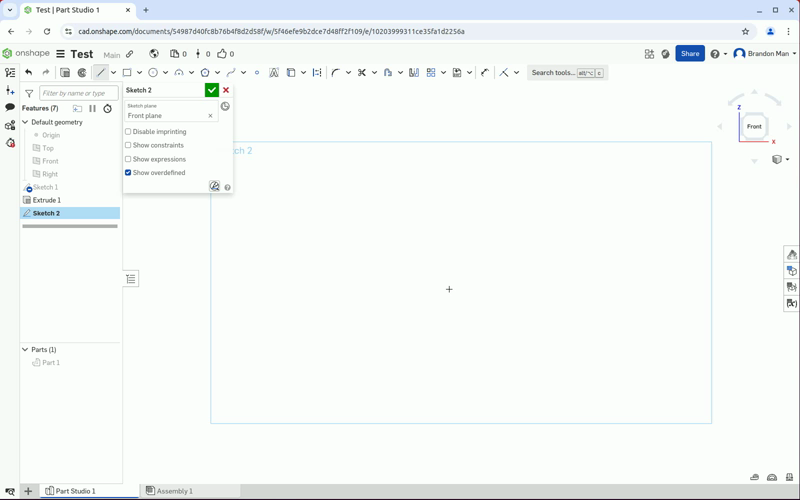
click(449, 288)
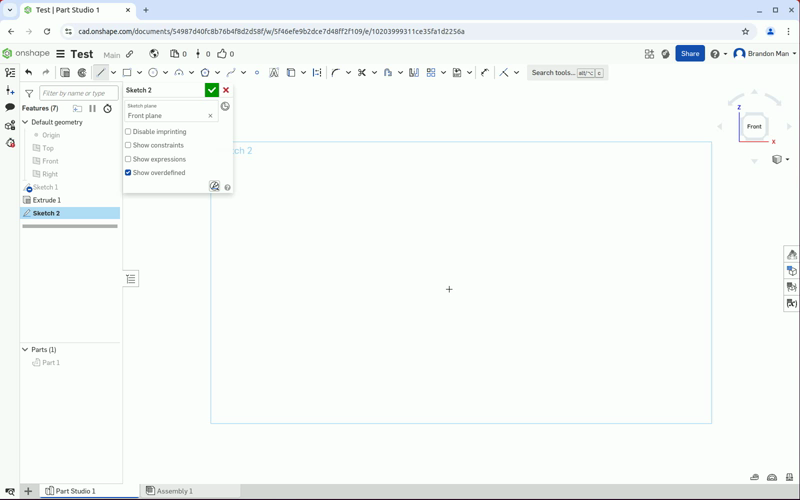
key_up(shift)
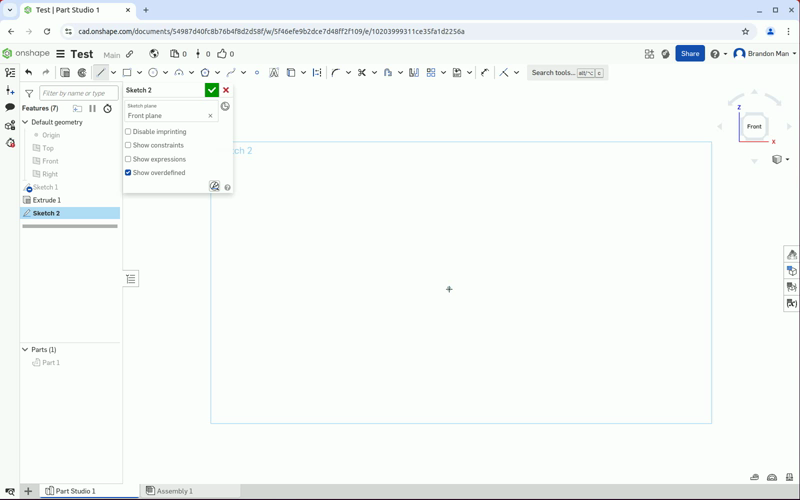
key_down(shift)
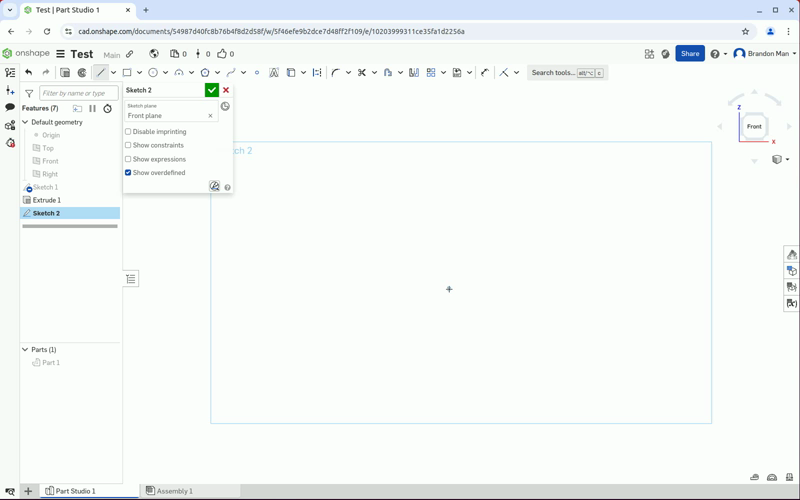
mouse_move(479, 288)
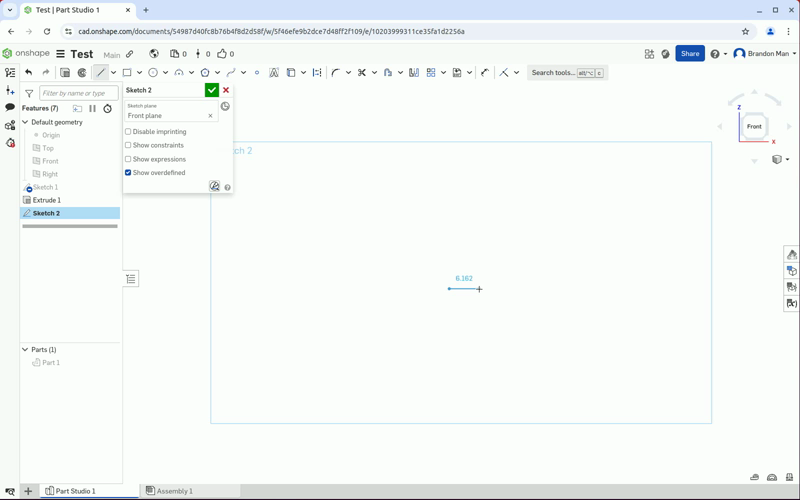
mouse_move(474, 288)
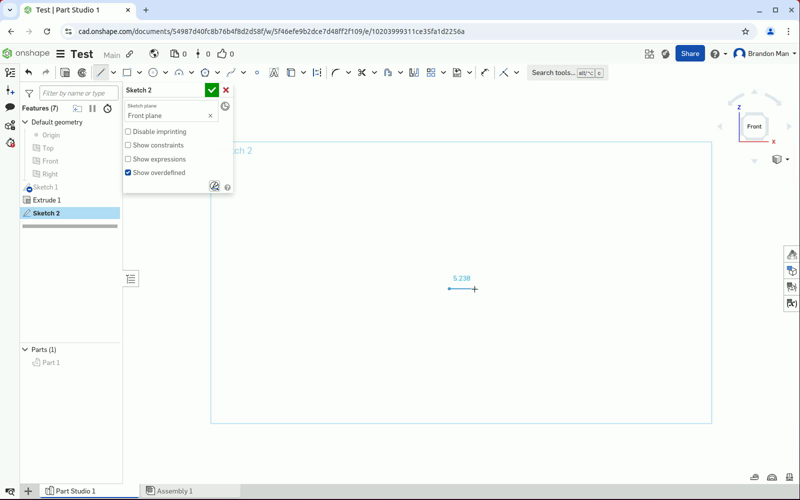
click(474, 288)
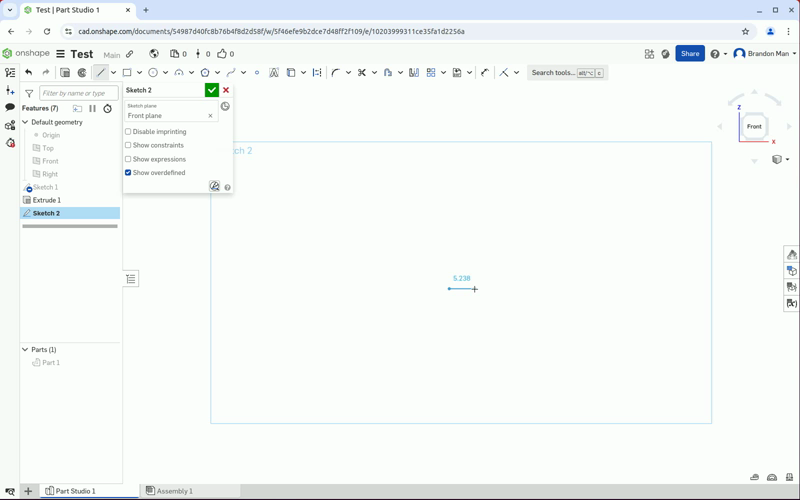
key_up(shift)
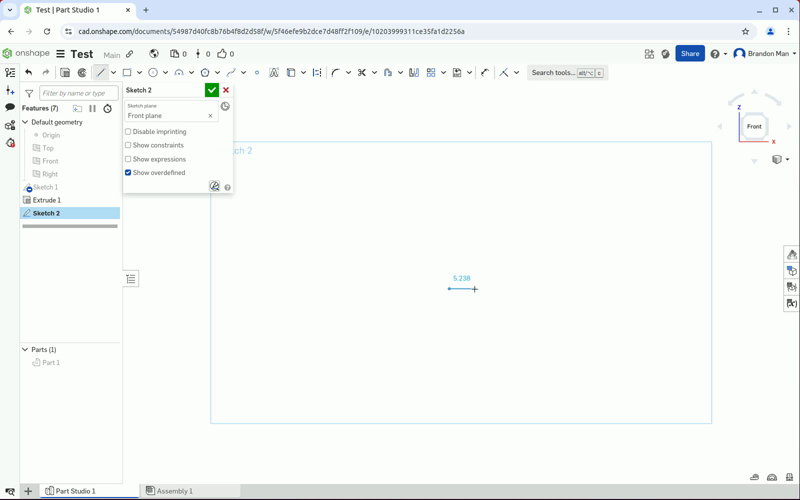
key_down(shift)
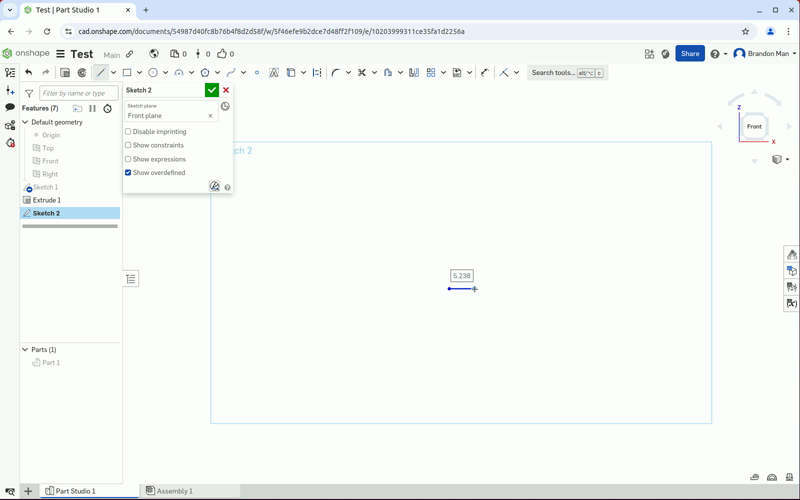
mouse_move(504, 288)
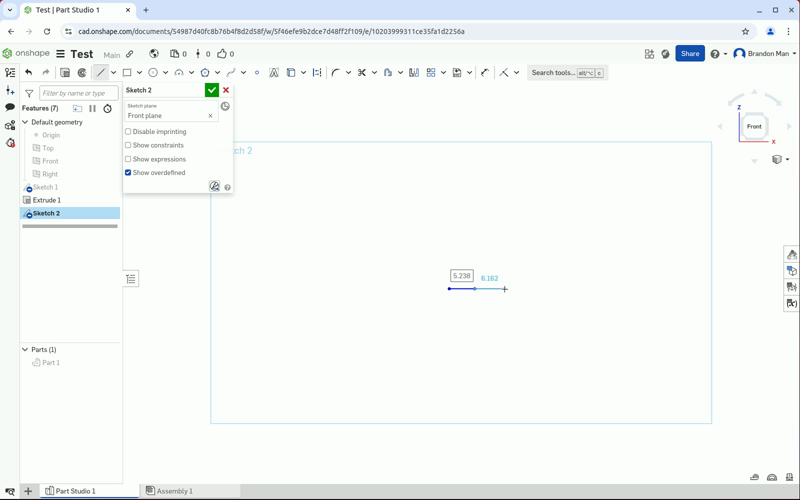
mouse_move(474, 244)
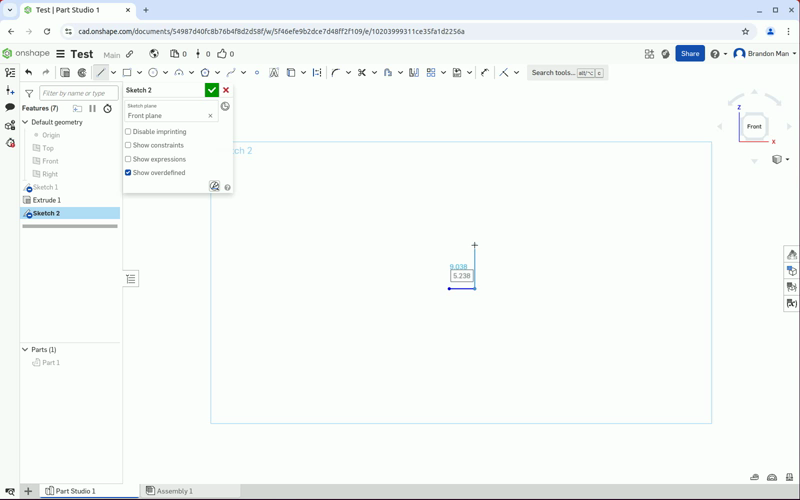
click(474, 244)
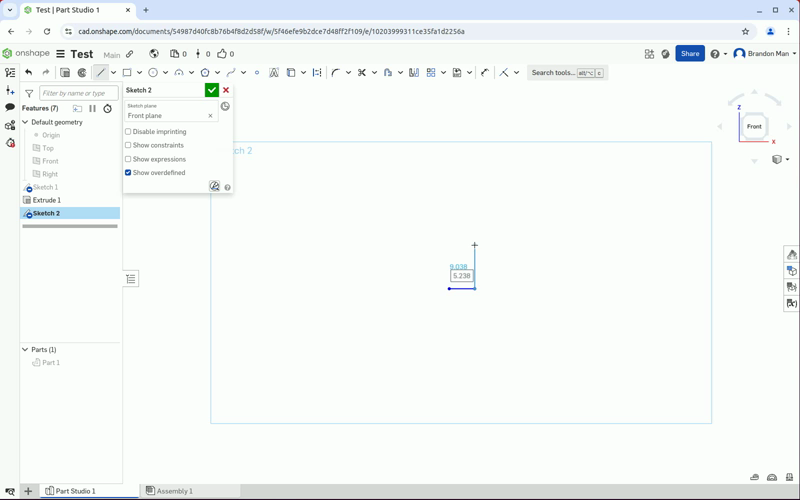
key_up(shift)
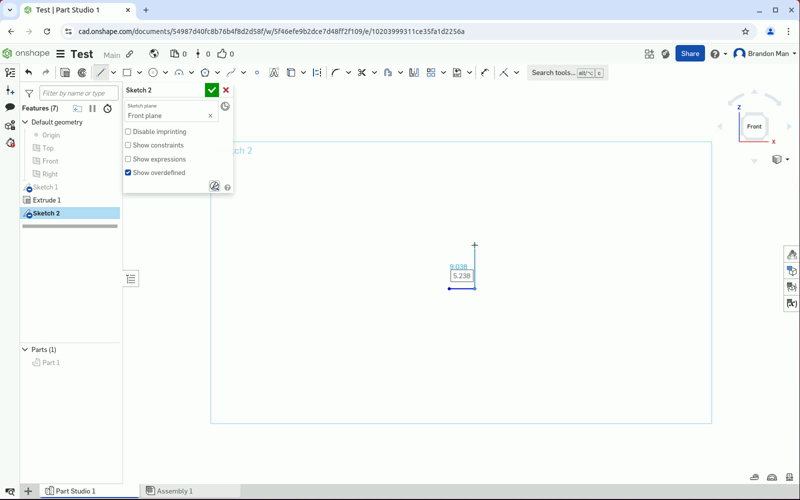
key_down(shift)
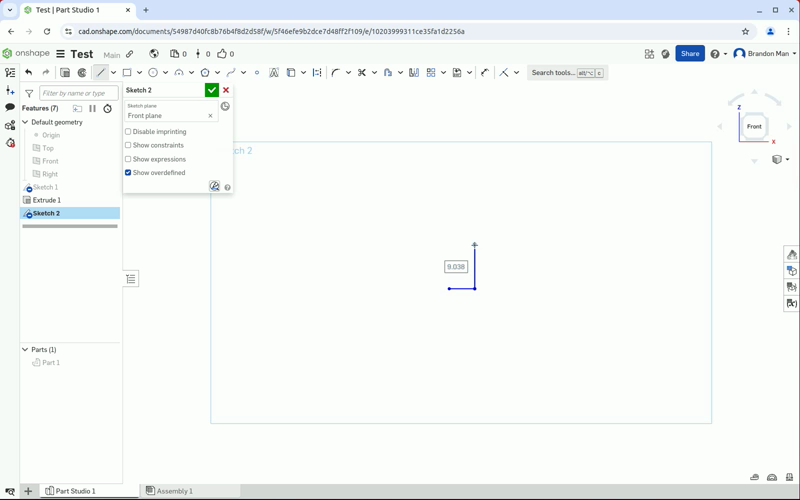
mouse_move(504, 244)
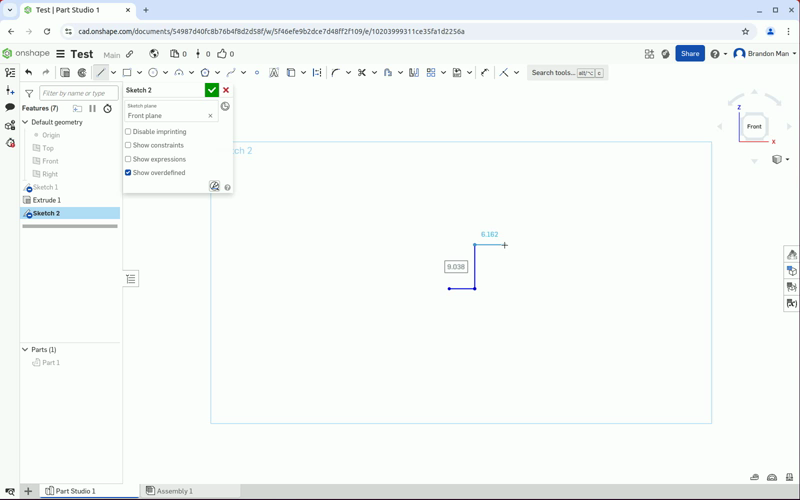
mouse_move(449, 244)
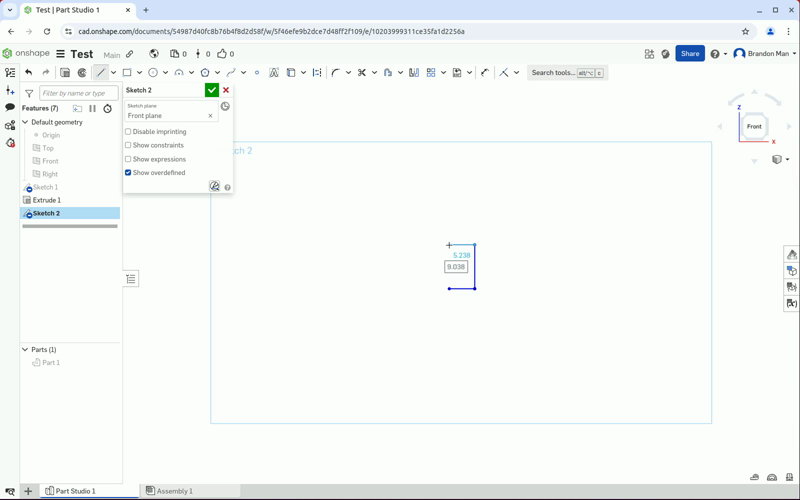
click(449, 244)
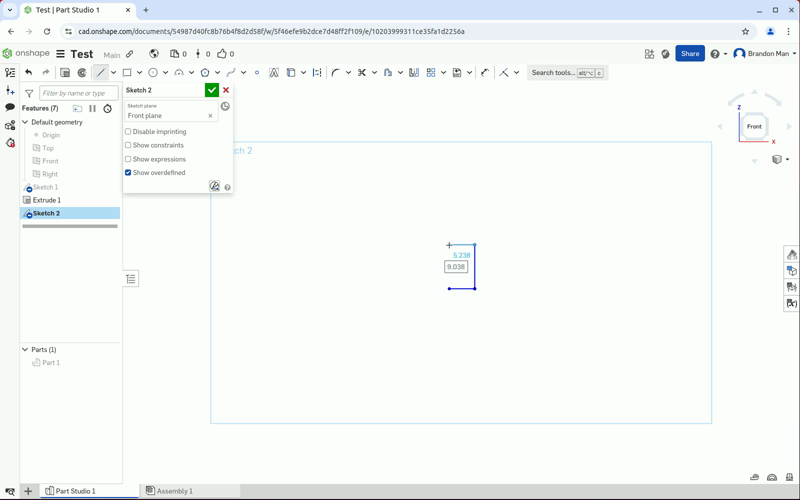
key_up(shift)
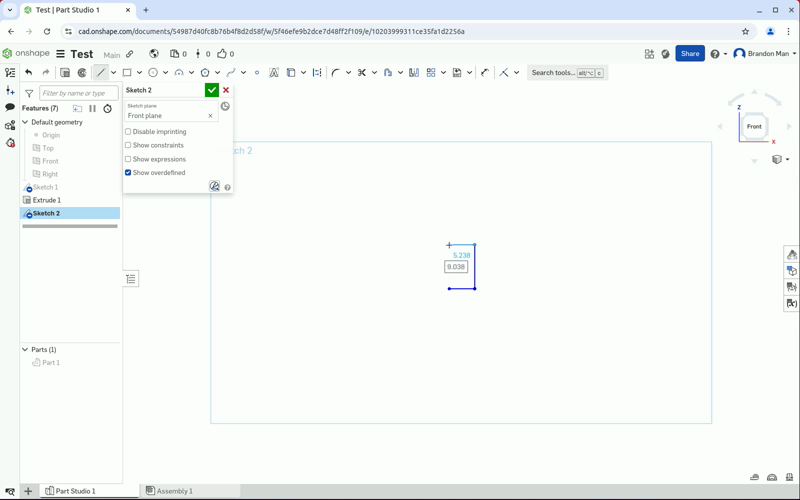
mouse_move(479, 244)
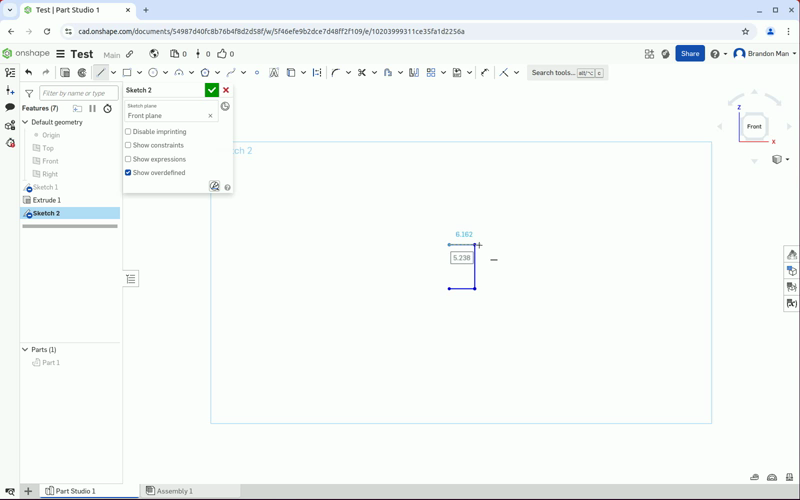
key_down(shift)
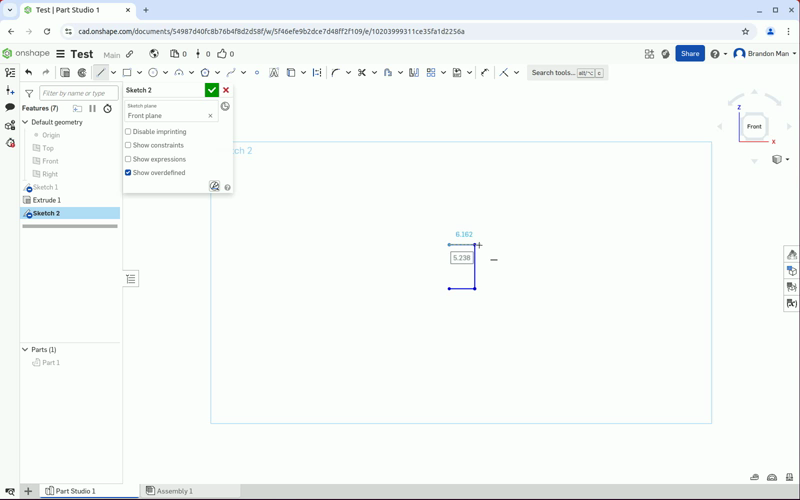
mouse_move(449, 288)
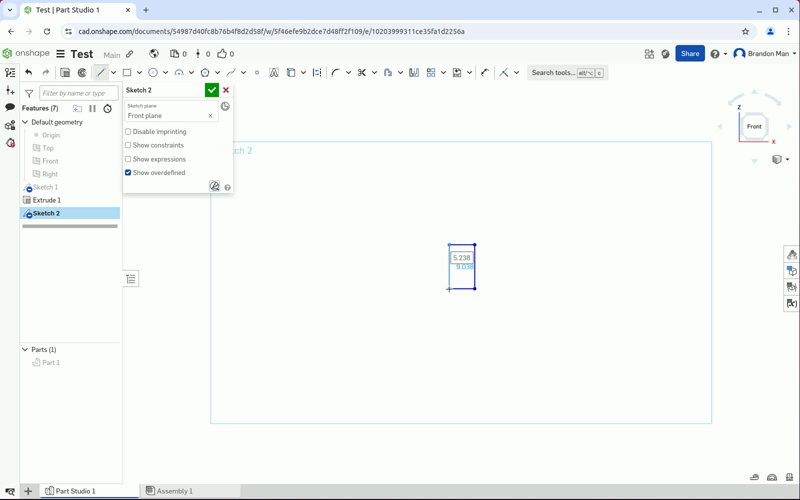
key_up(shift)
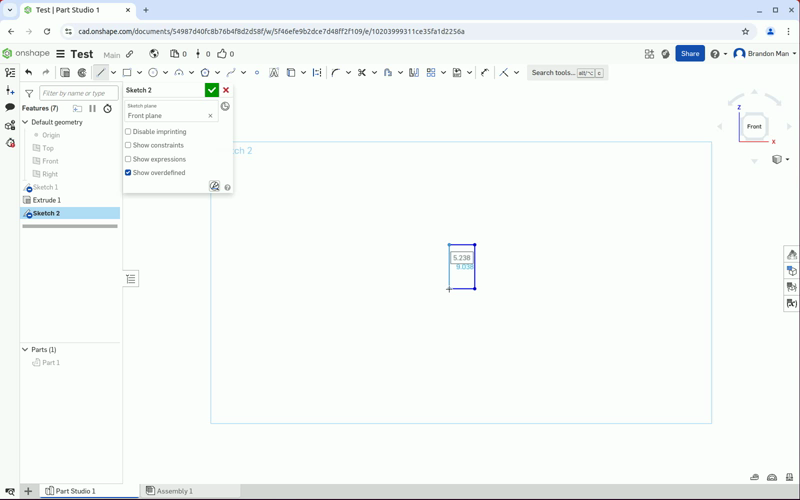
click(449, 288)
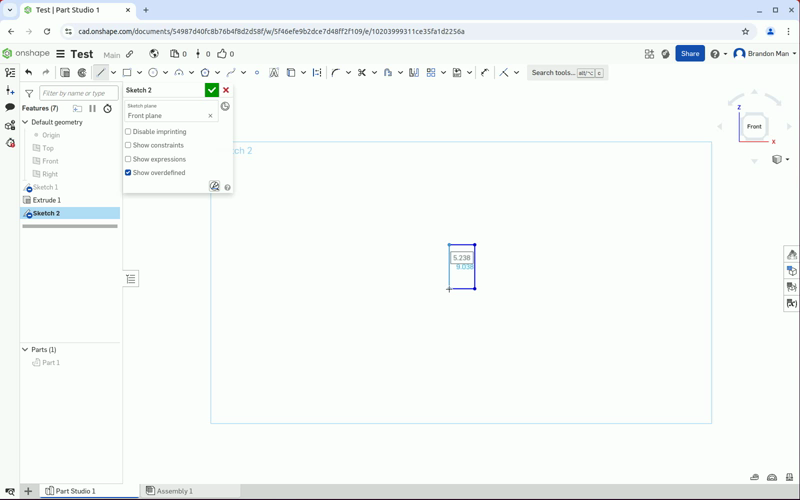
key(esc)
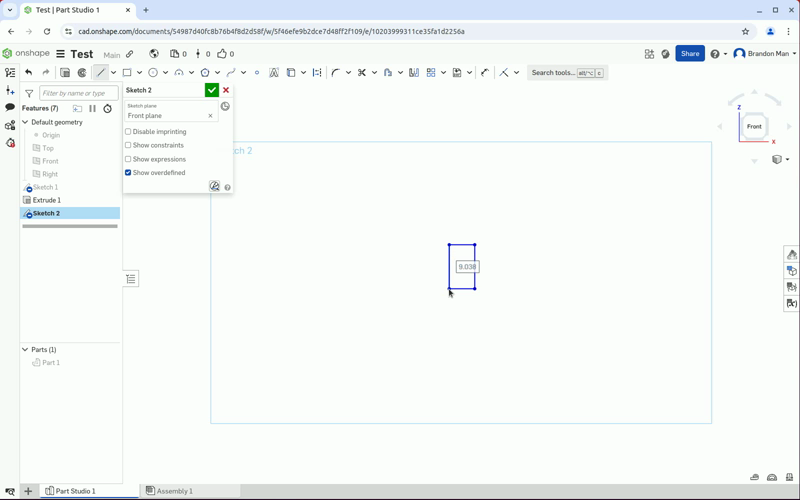
mouse_move(462, 273)
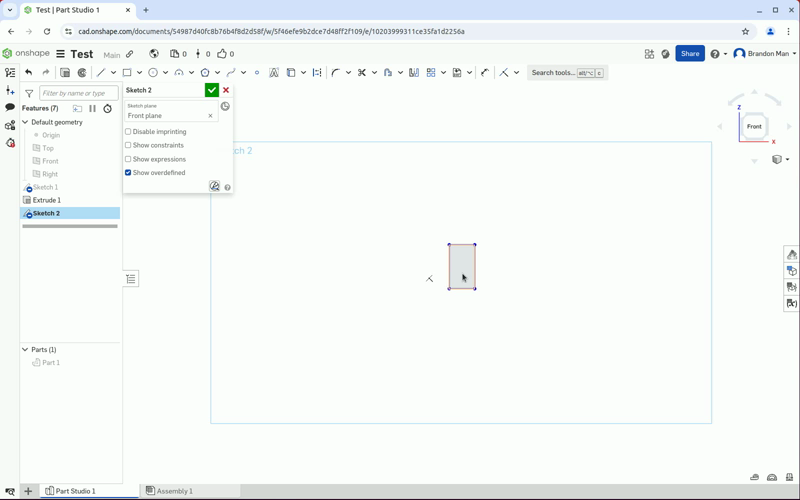
scroll(6)
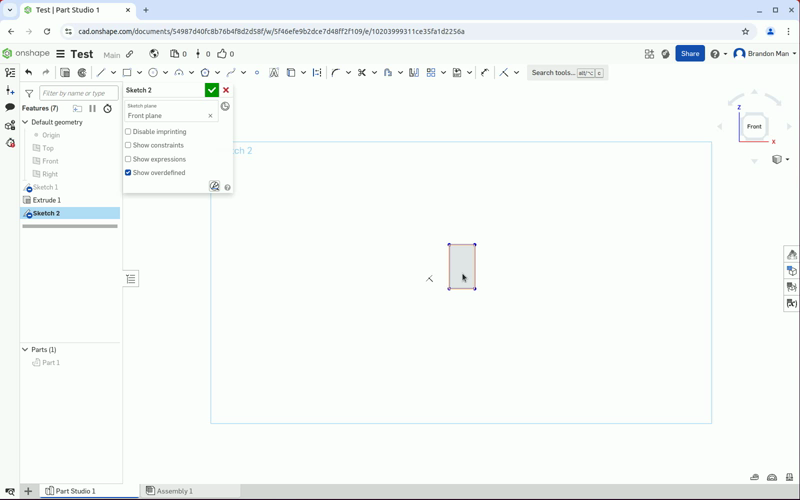
scroll(6)
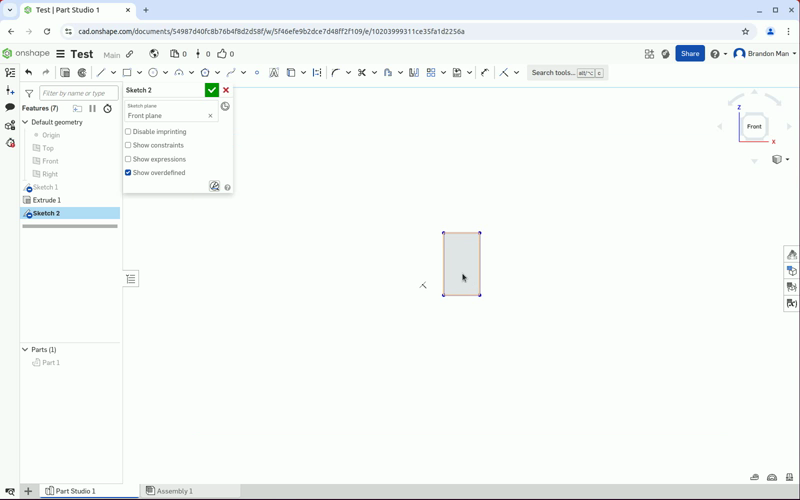
scroll(6)
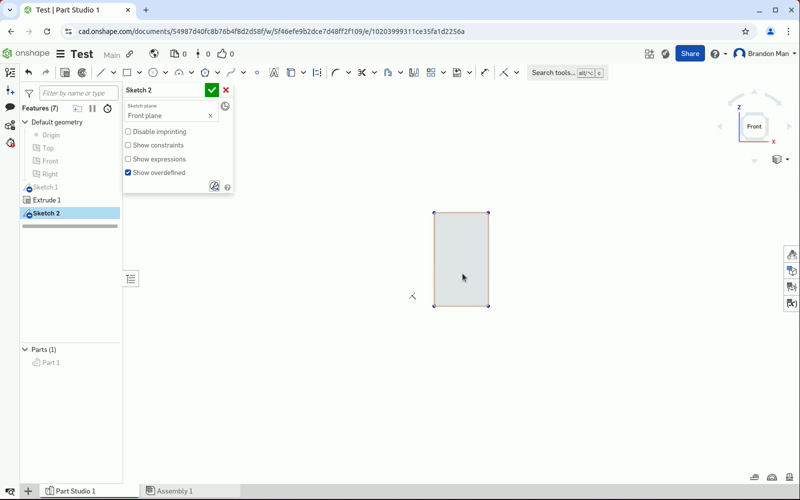
scroll(6)
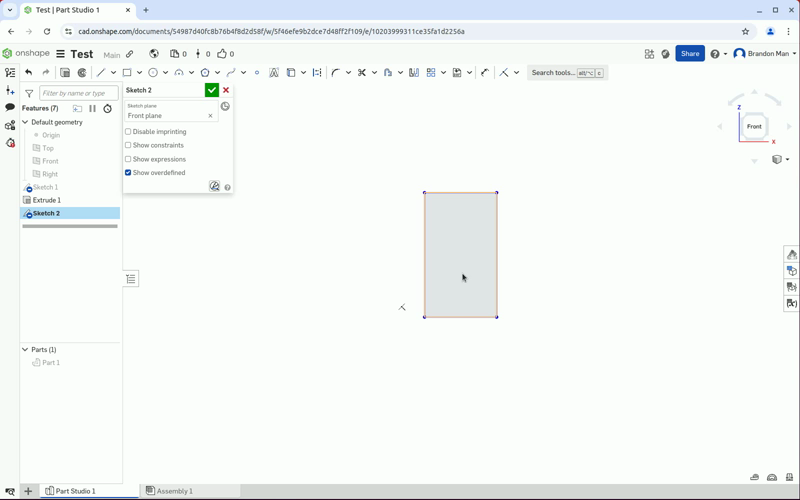
scroll(6)
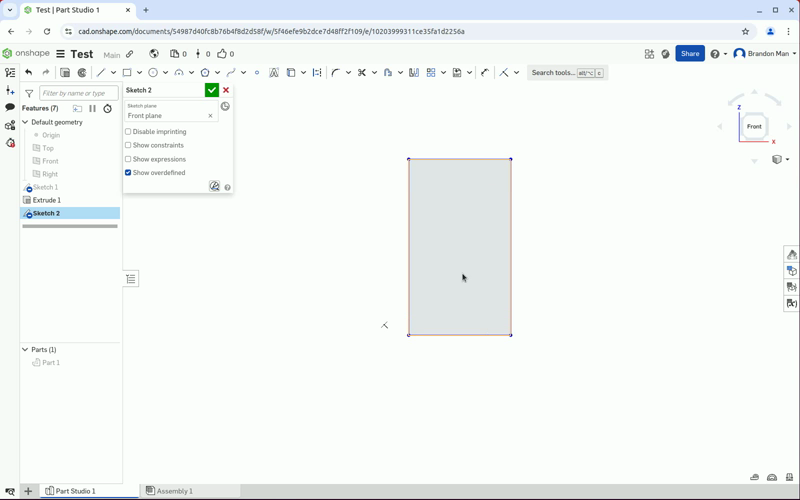
scroll(6)
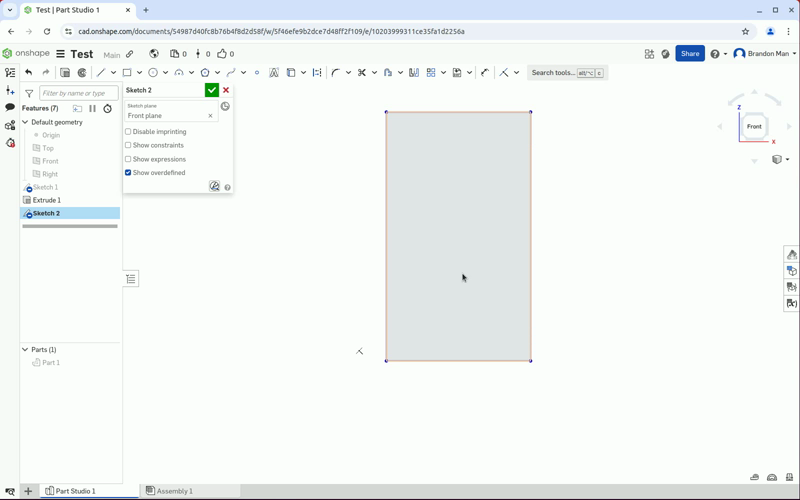
scroll(6)
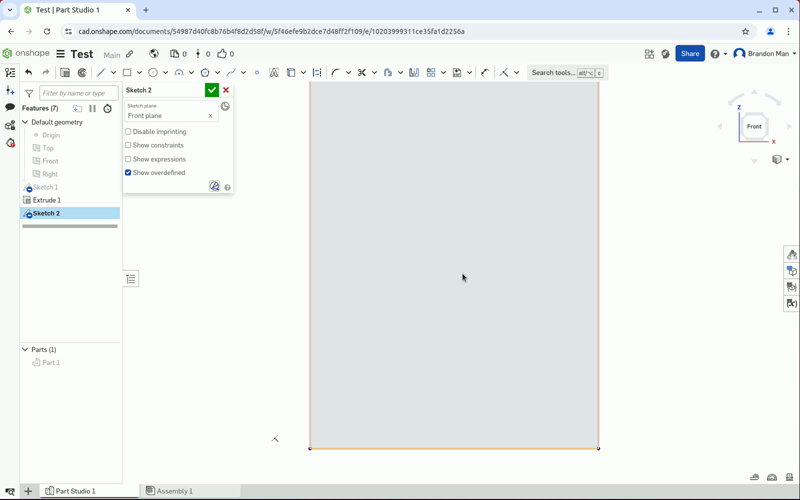
click(462, 273)
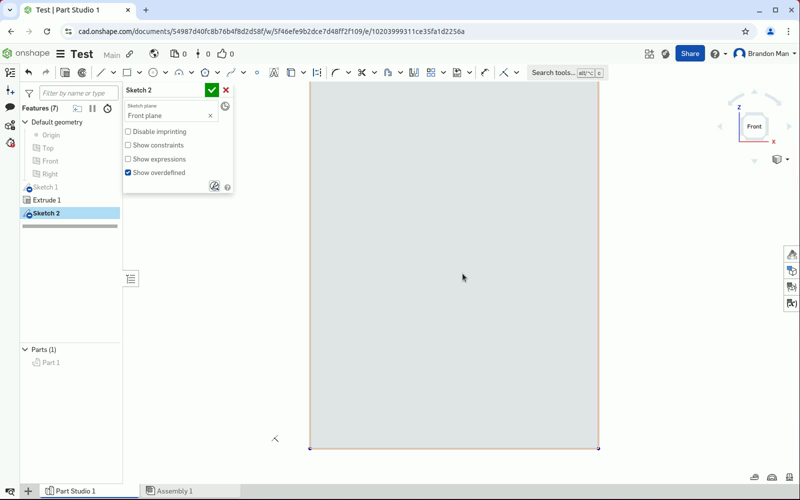
scroll(-6)
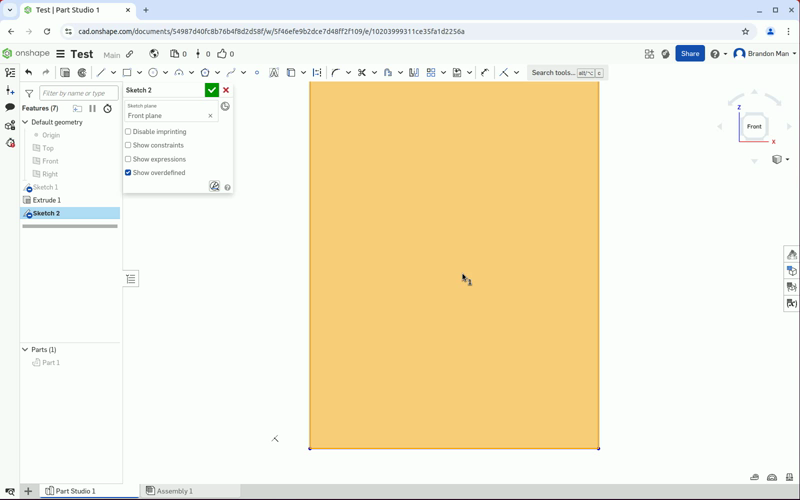
scroll(-6)
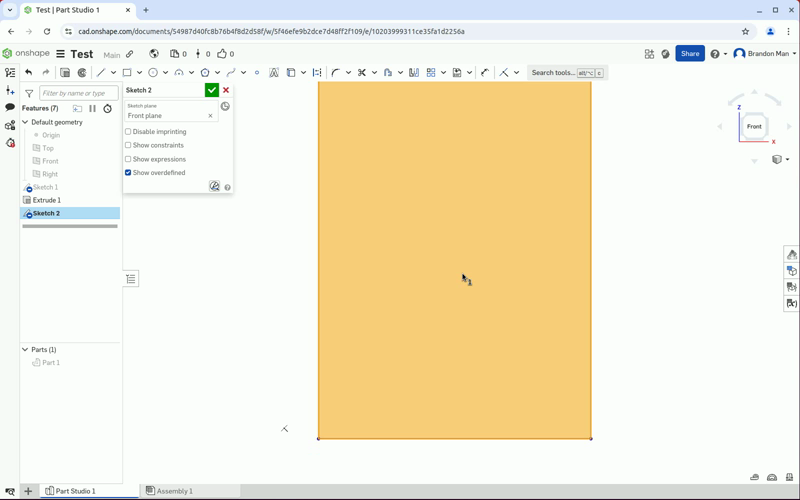
scroll(-6)
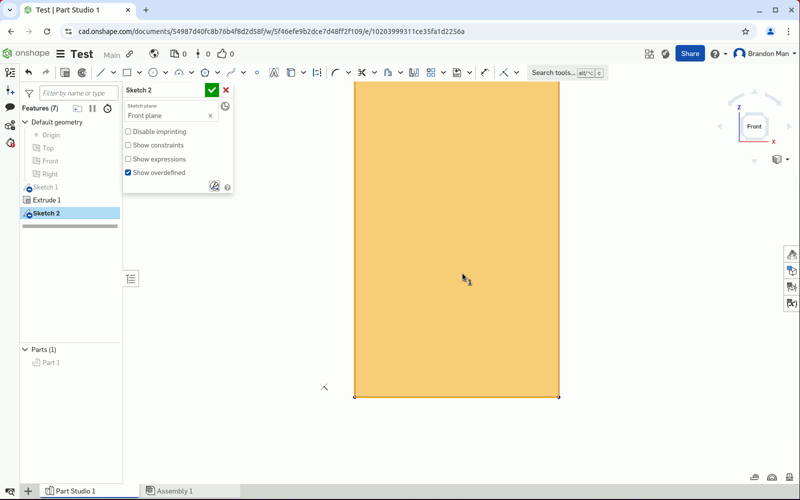
scroll(-6)
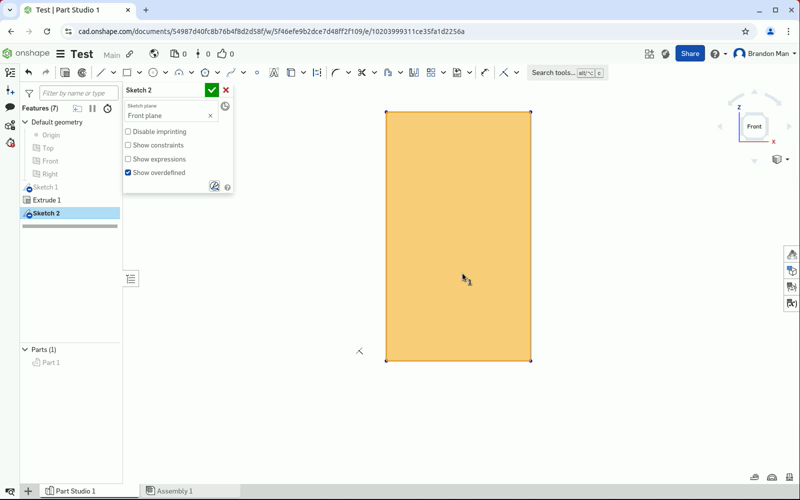
scroll(-6)
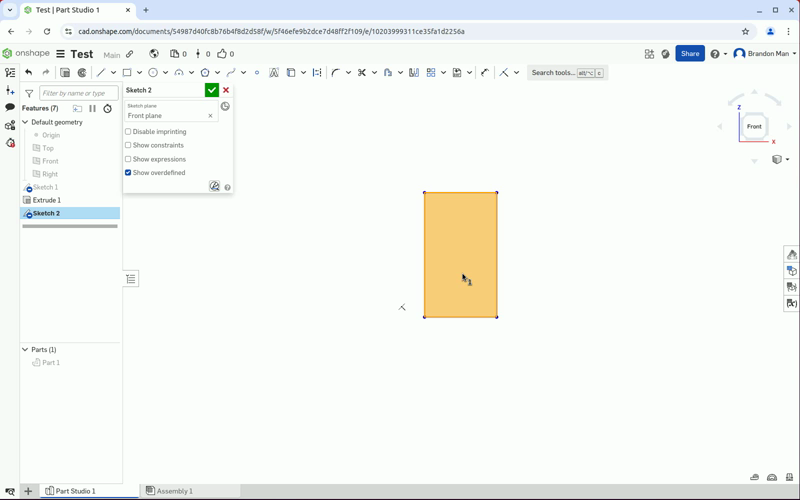
scroll(-6)
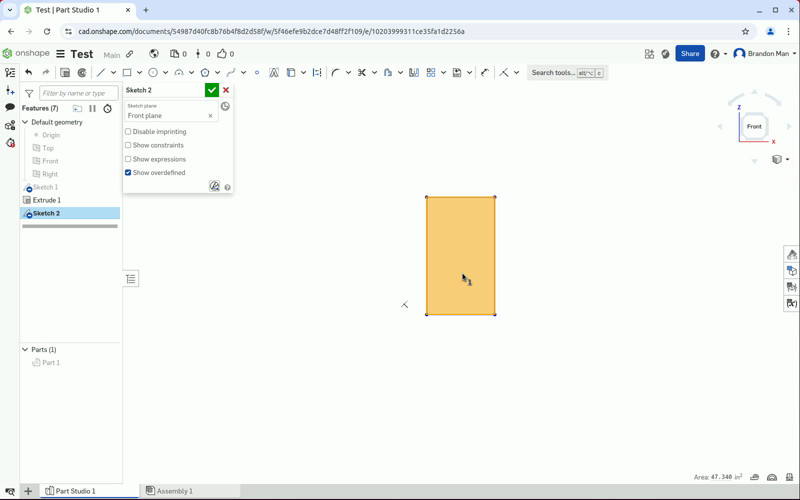
scroll(-6)
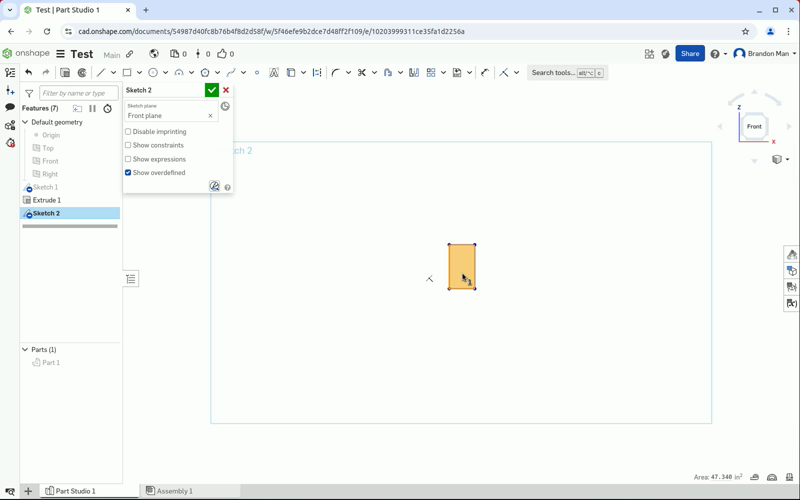
mouse_move(73, 352)
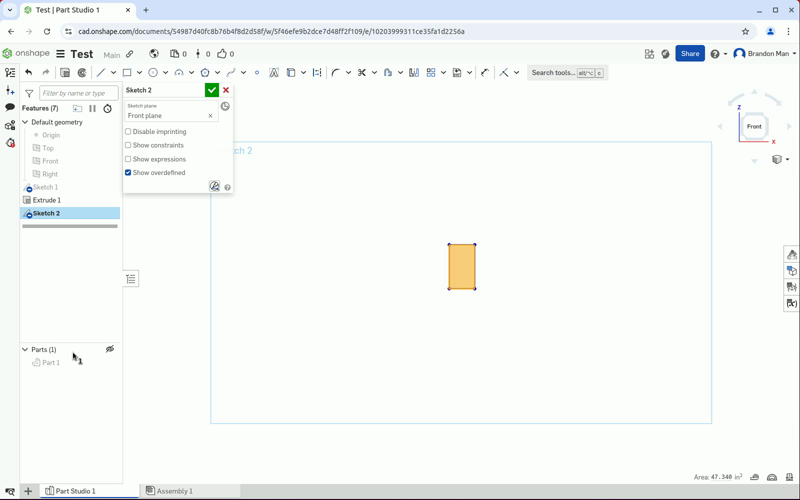
key(shift+y)
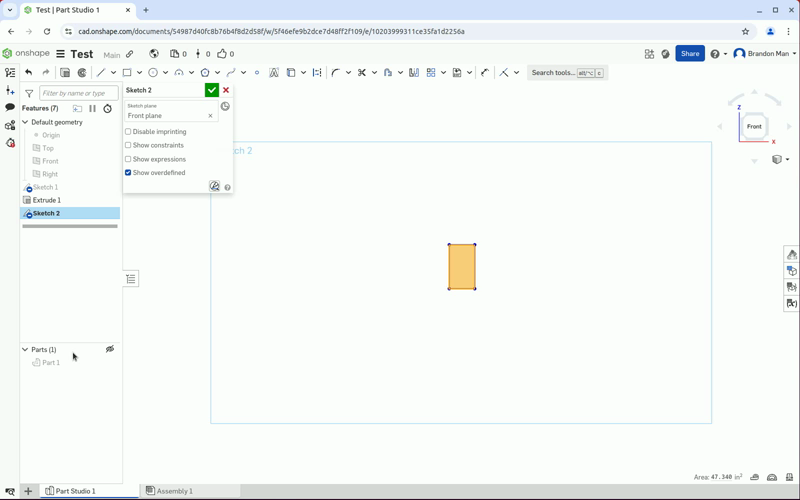
key(shift+e)
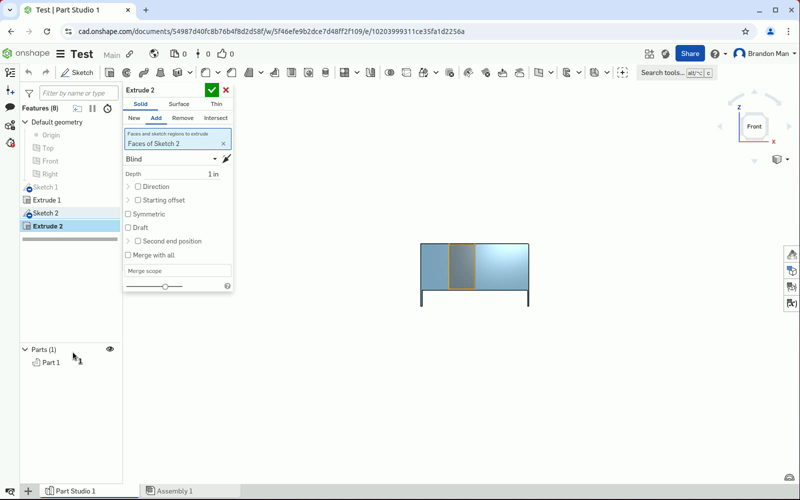
mouse_move(143, 106)
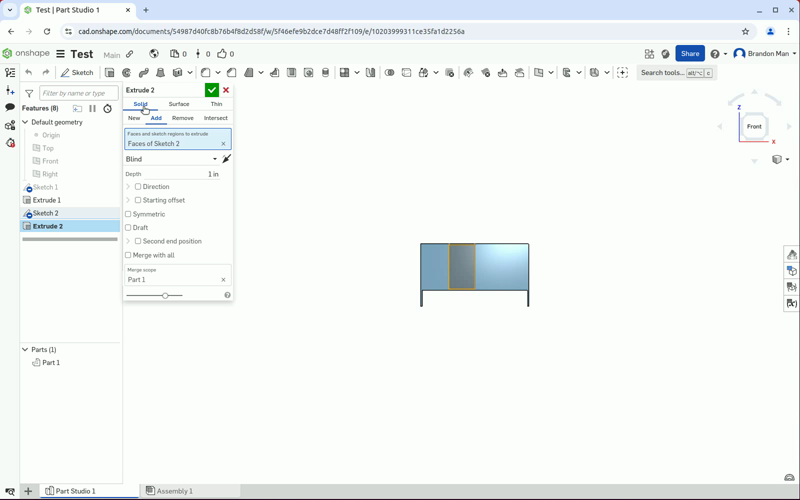
click(143, 106)
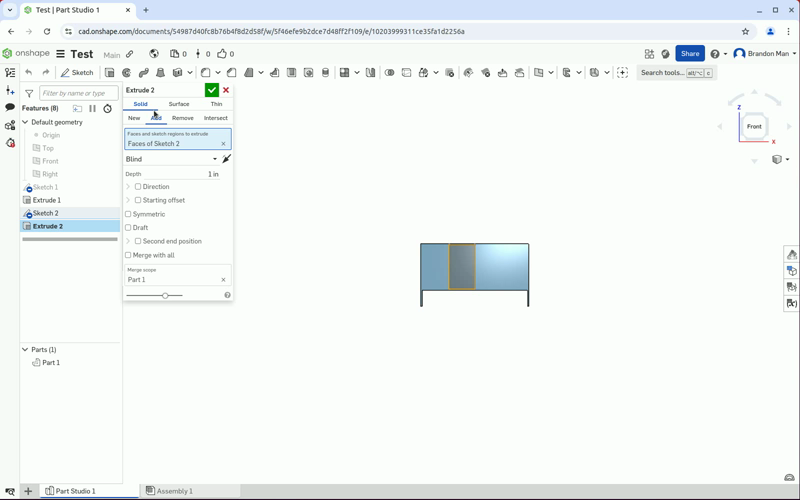
mouse_move(186, 120)
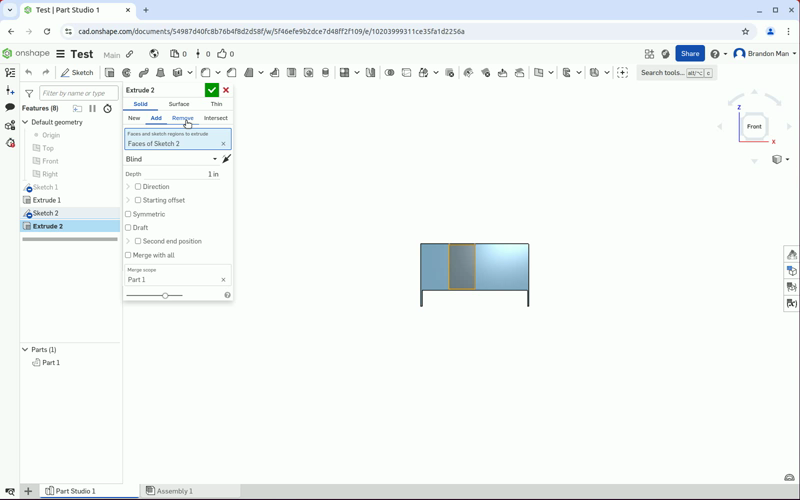
click(186, 120)
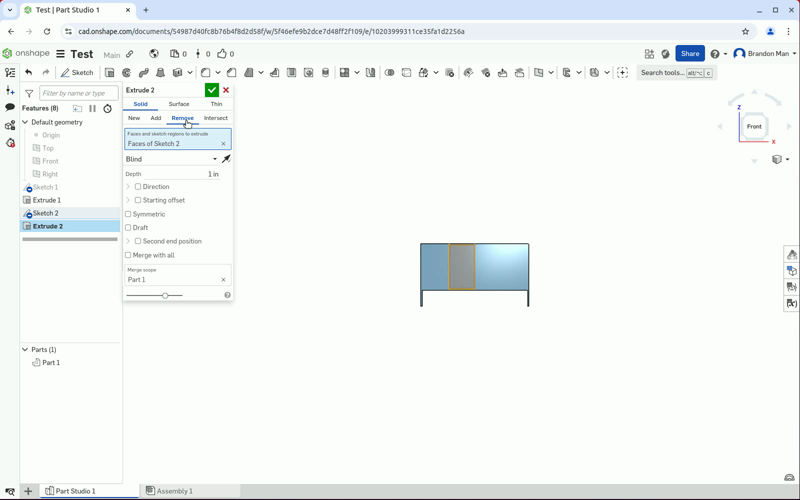
key(tab, 4)
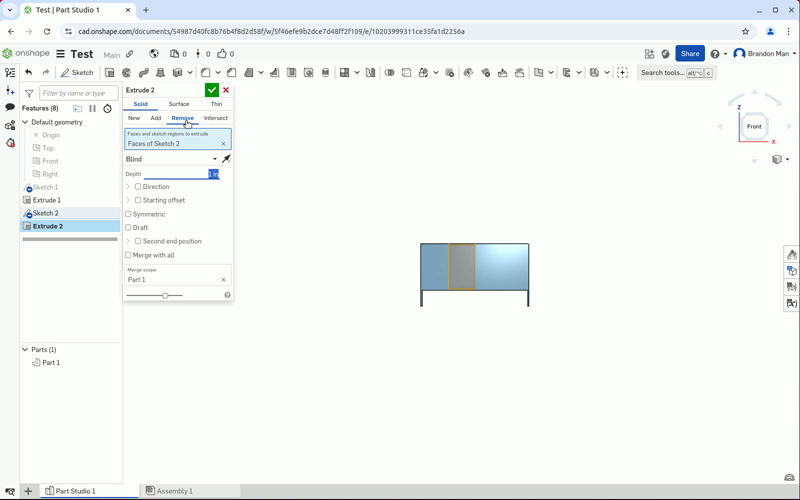
text(0.241)
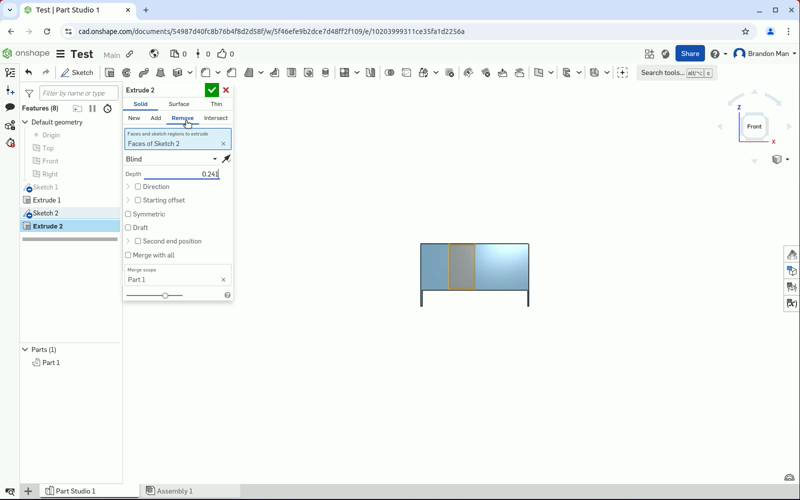
key(tab, 6)
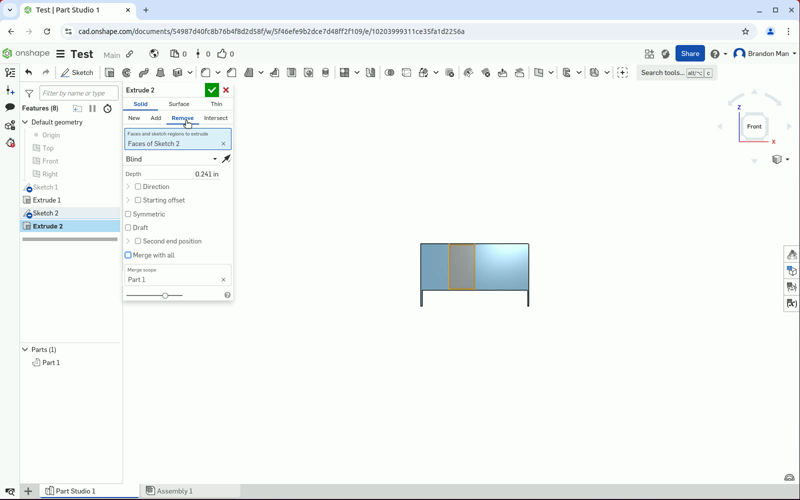
key(space)
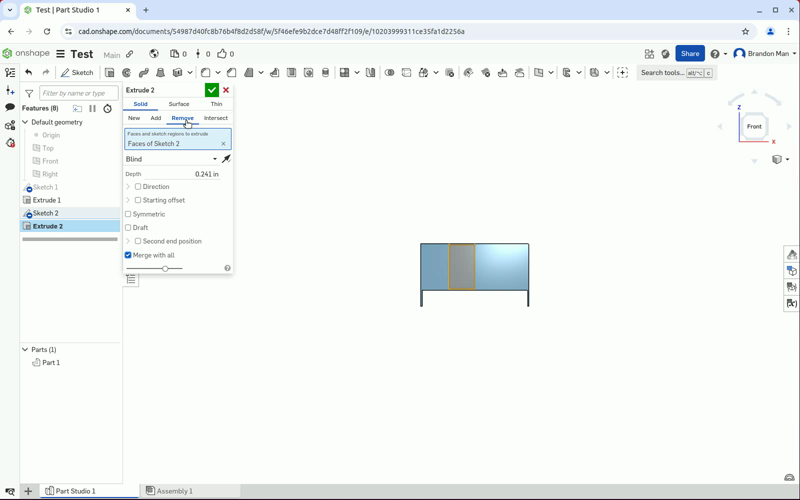
key(enter)
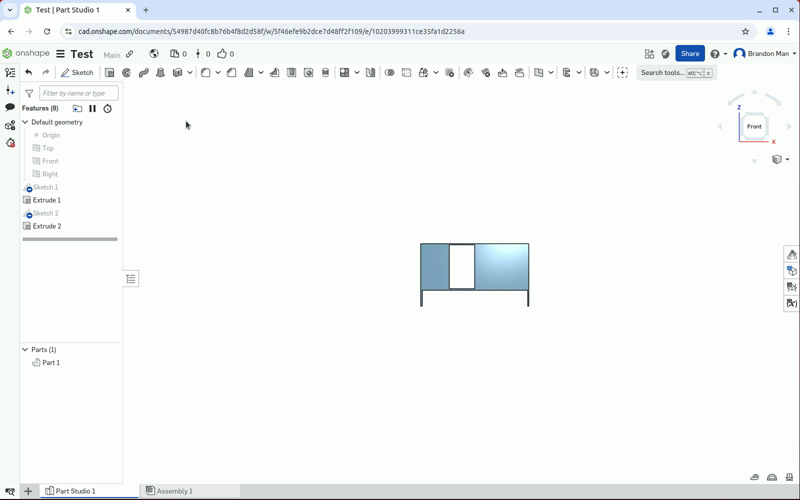
key(shift+h)
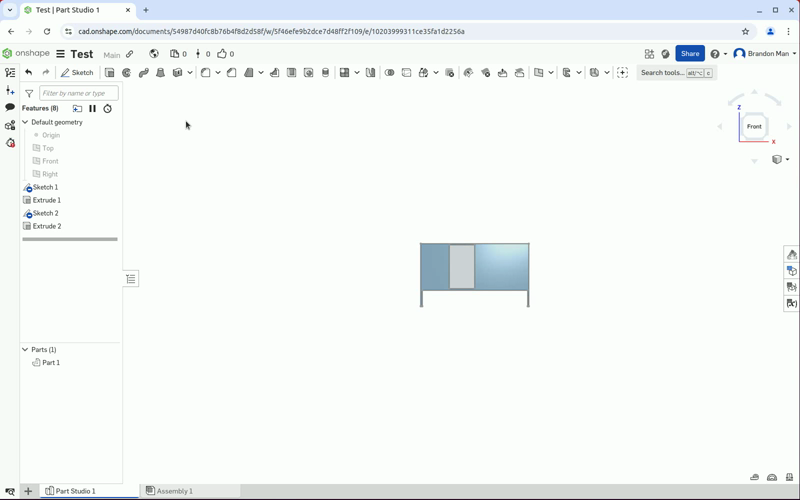
key(shift+h)
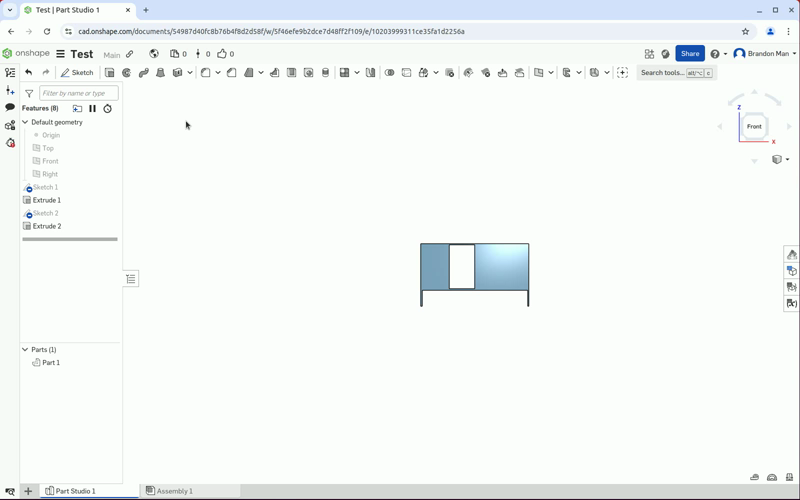
mouse_move(73, 189)
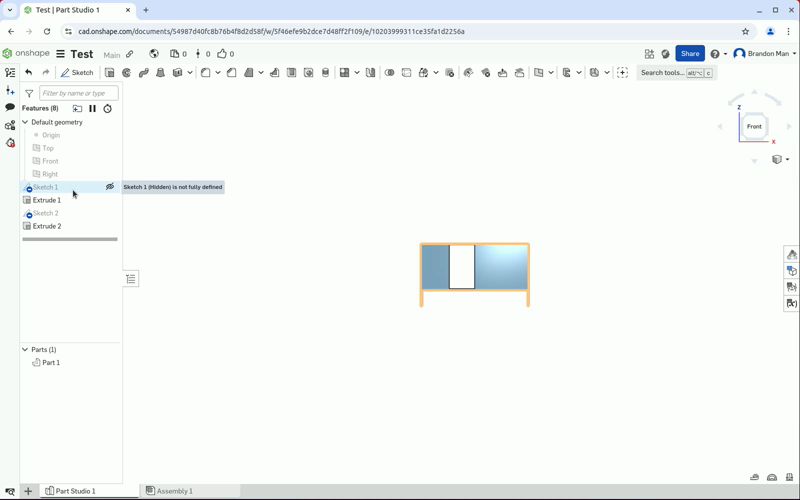
click(73, 189)
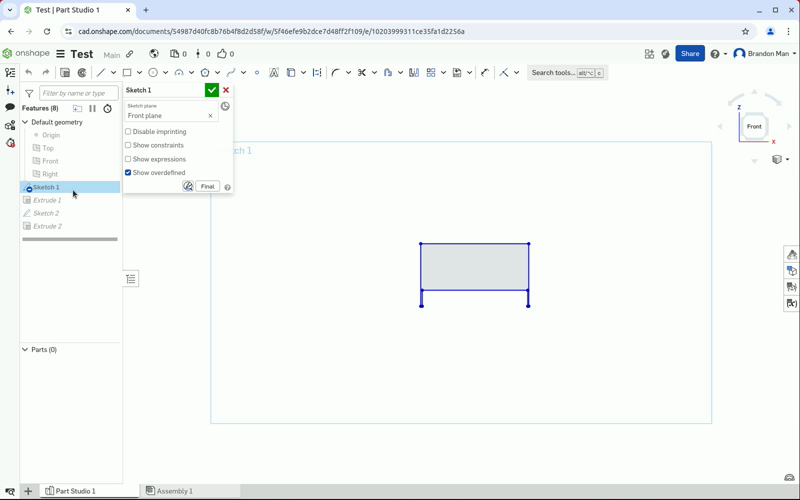
mouse_move(229, 92)
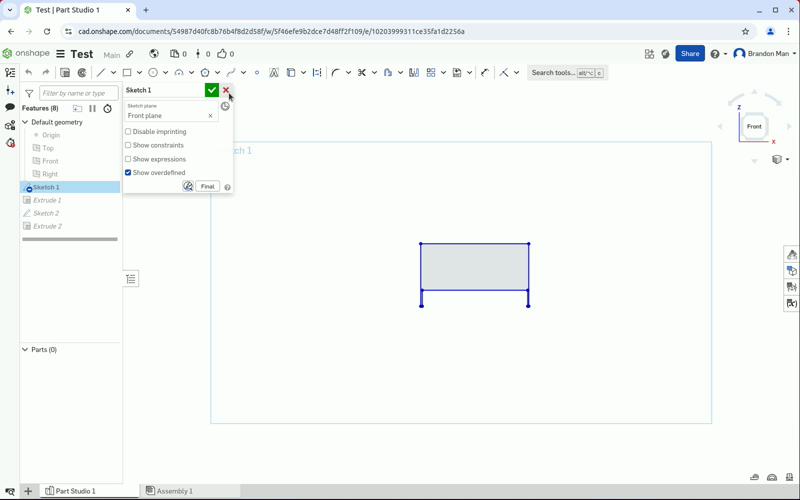
click(229, 92)
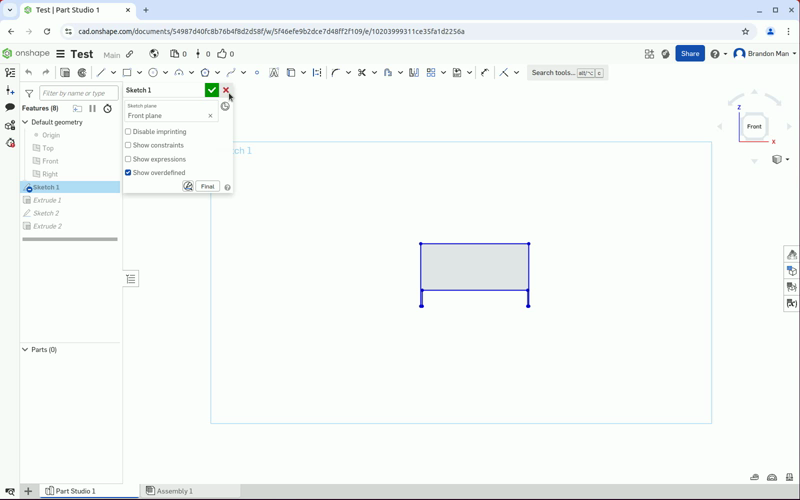
key(shift+s)
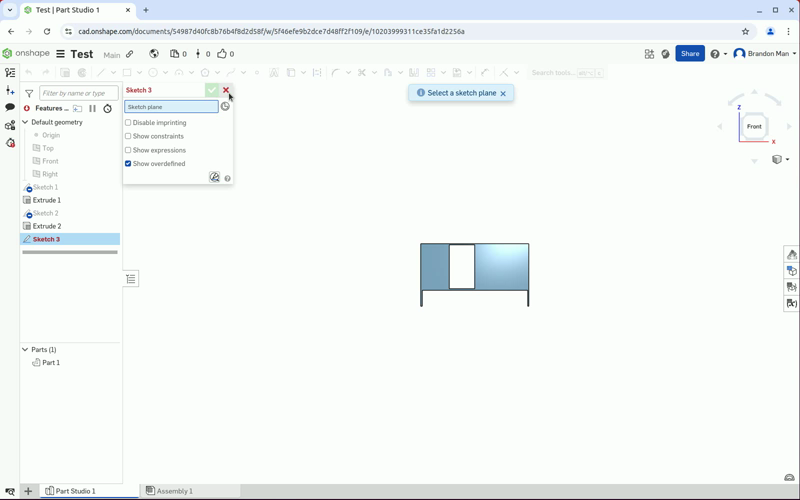
mouse_move(73, 163)
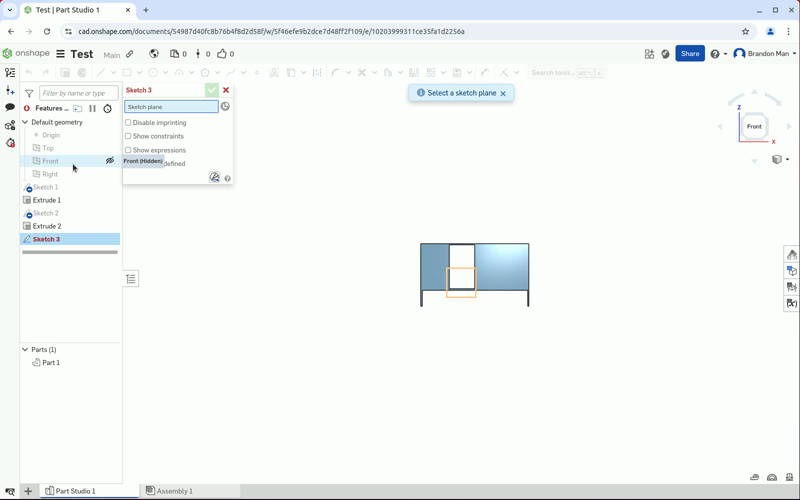
click(73, 163)
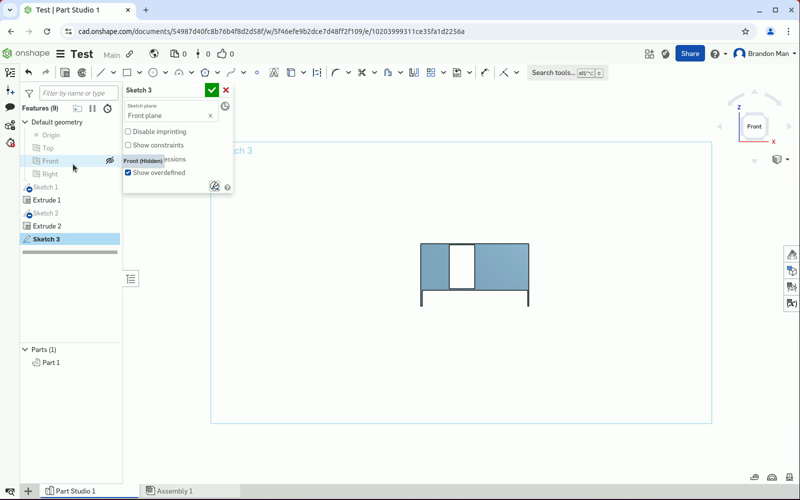
mouse_move(73, 352)
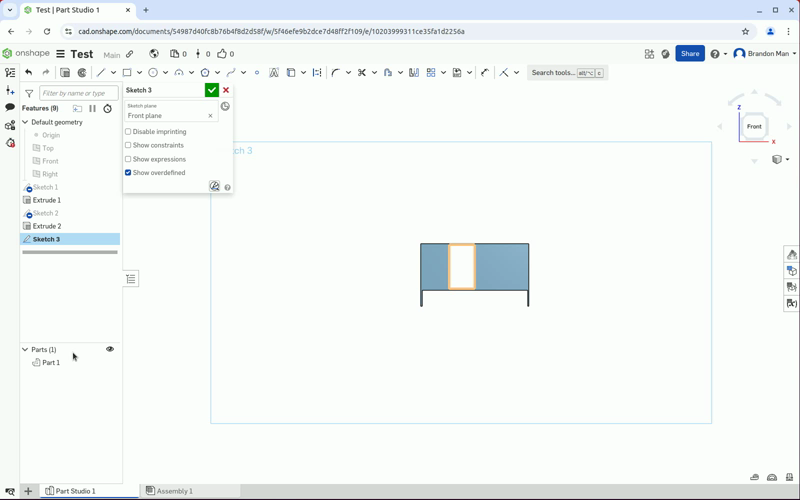
key(y)
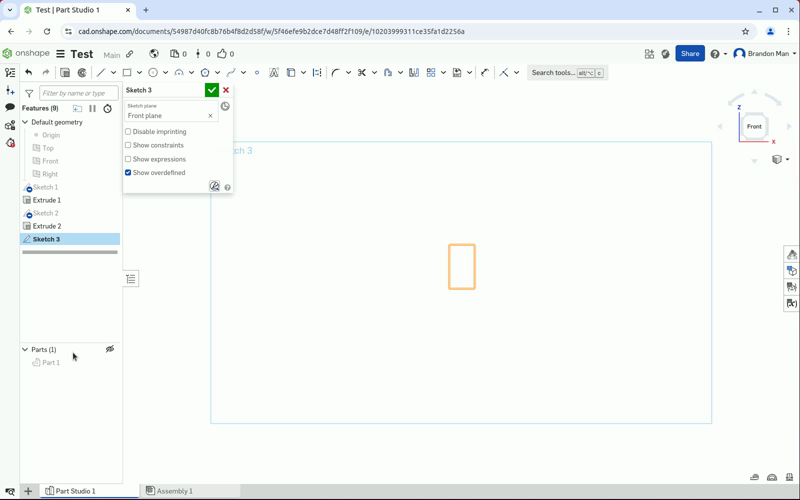
key(l)
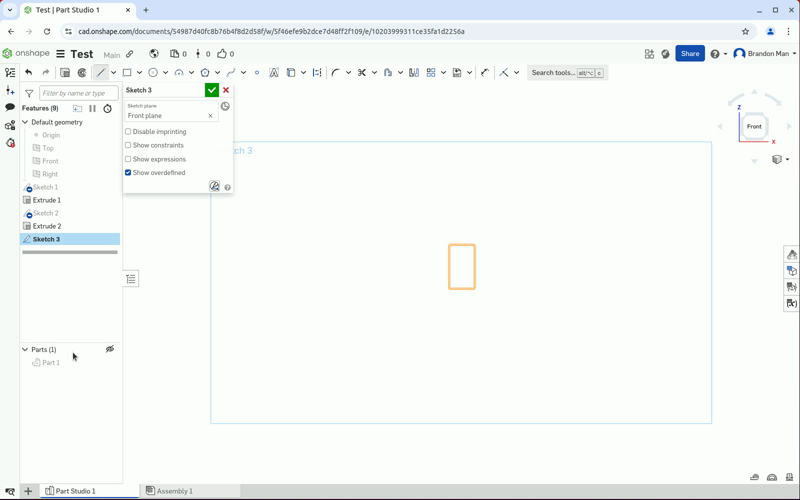
key_down(shift)
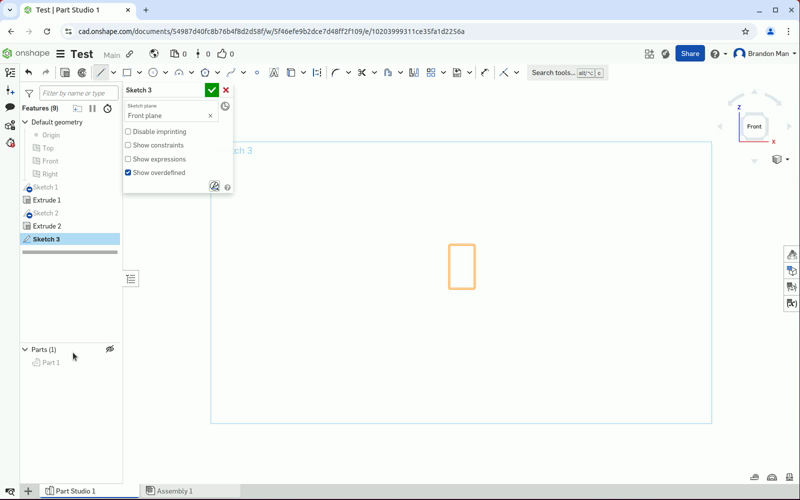
mouse_move(474, 288)
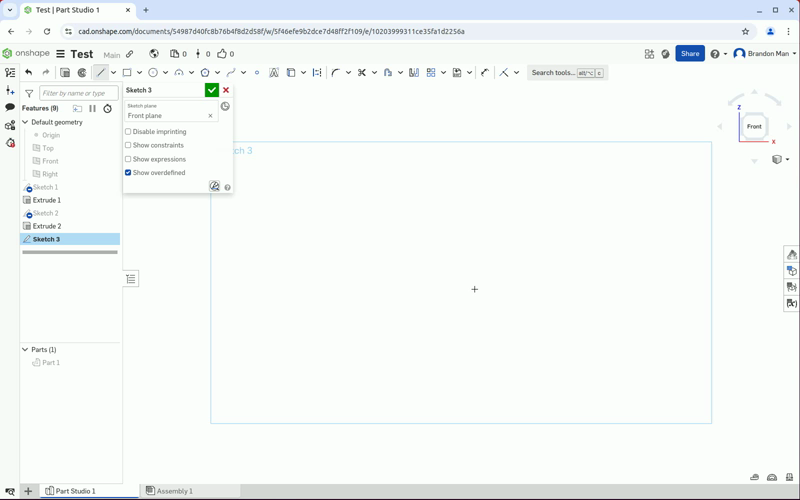
click(474, 288)
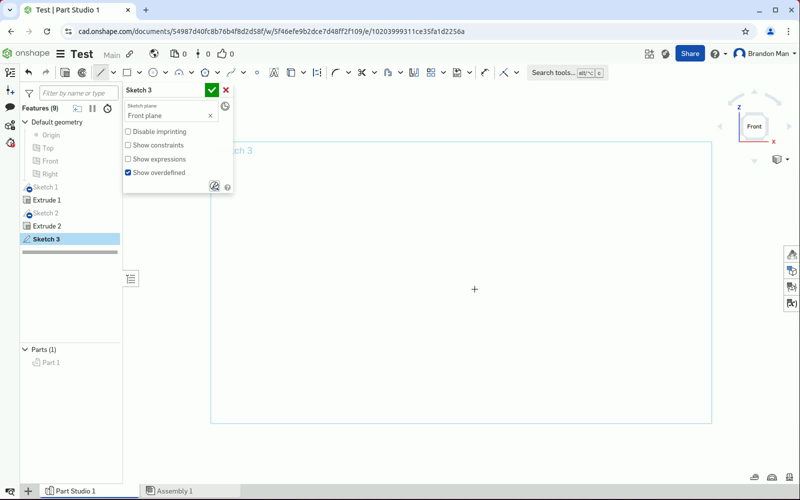
key_up(shift)
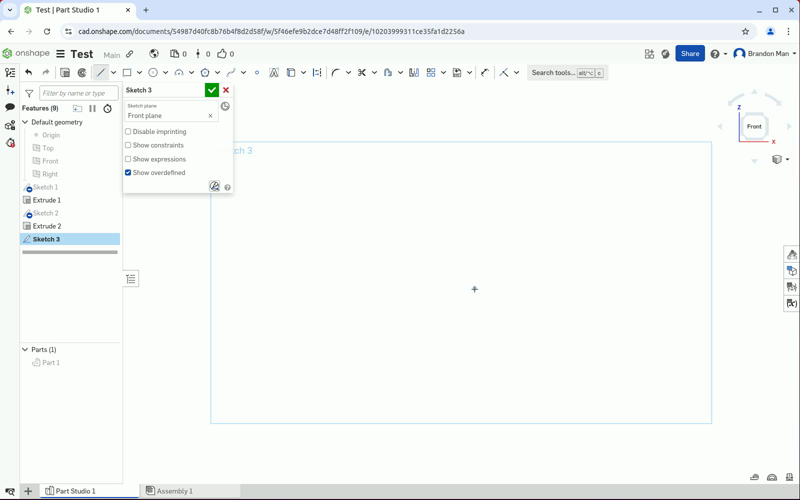
key_down(shift)
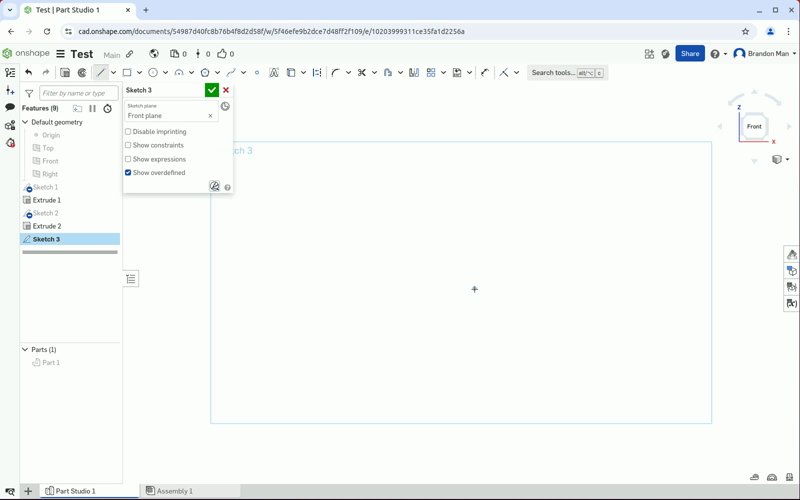
mouse_move(504, 288)
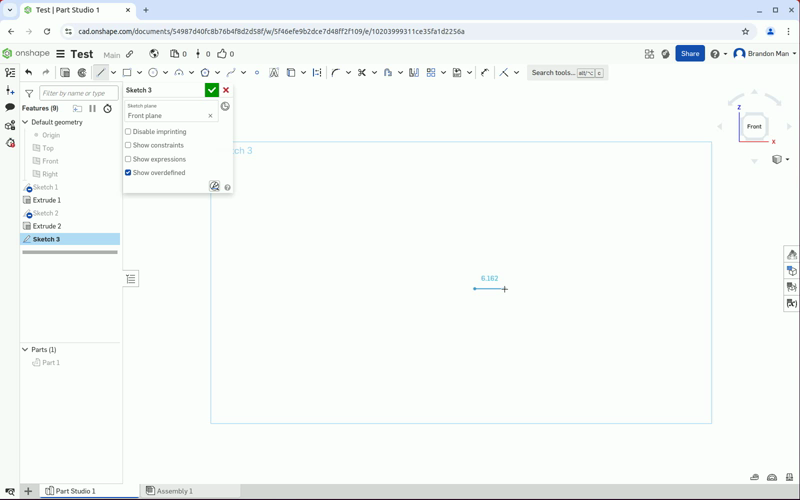
mouse_move(500, 288)
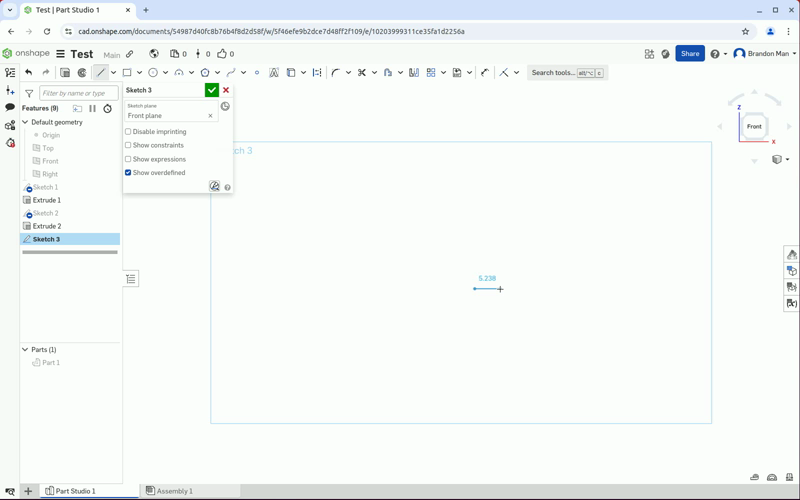
click(500, 288)
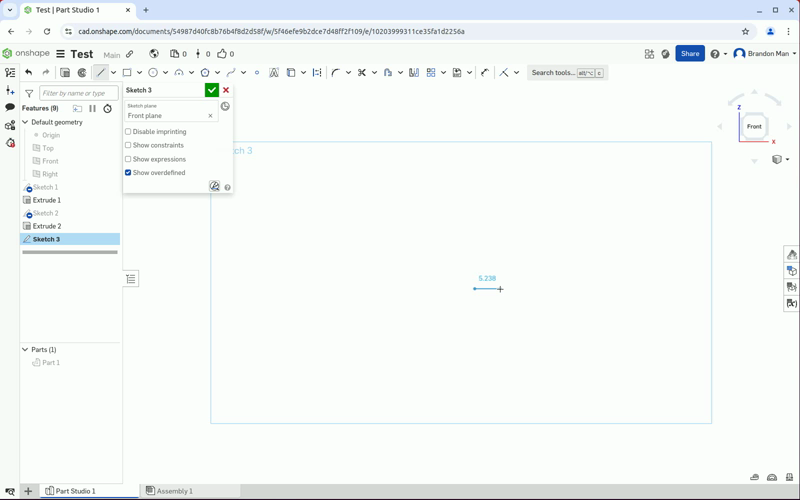
key_up(shift)
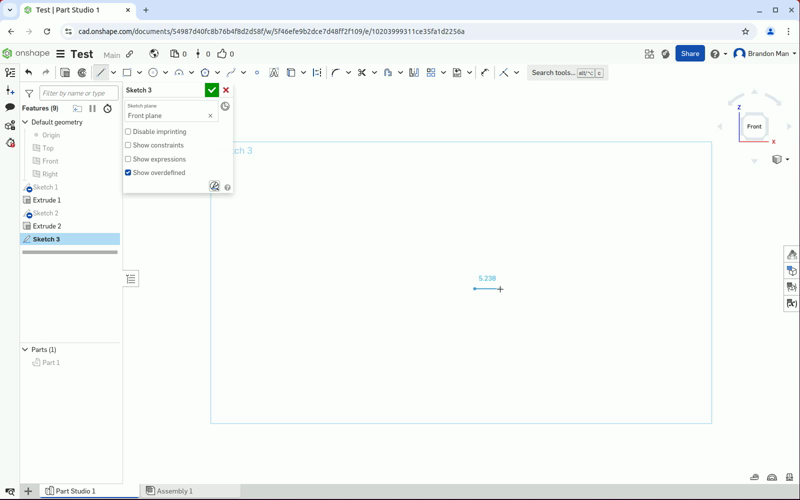
key_down(shift)
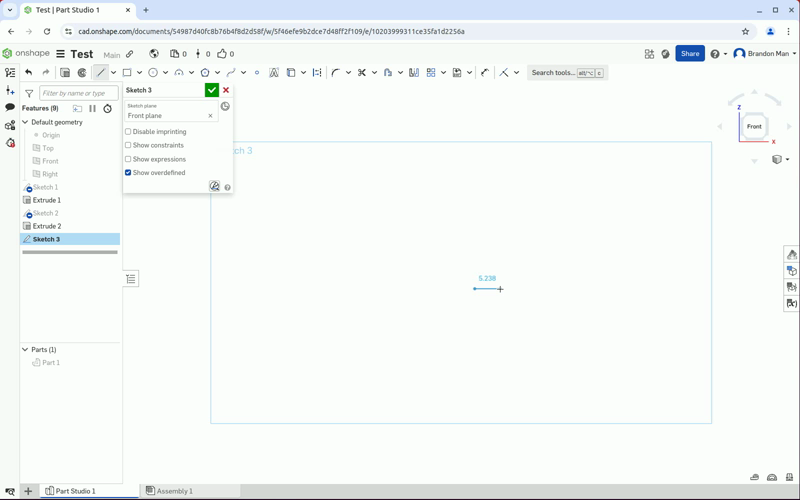
mouse_move(530, 288)
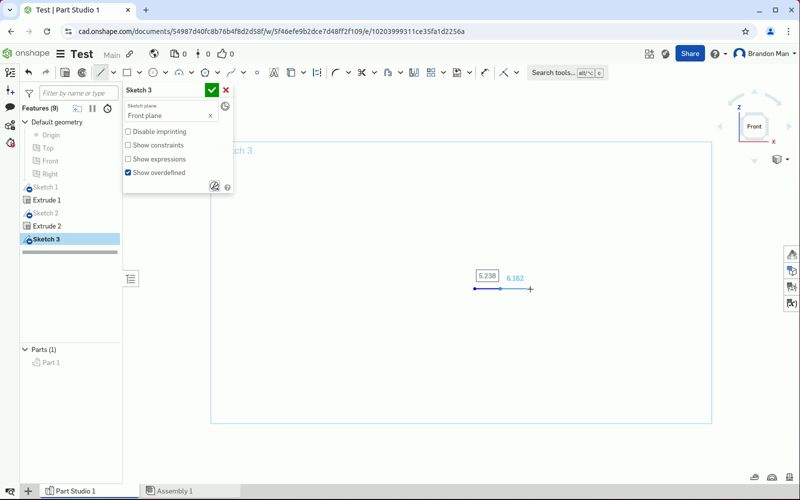
mouse_move(500, 244)
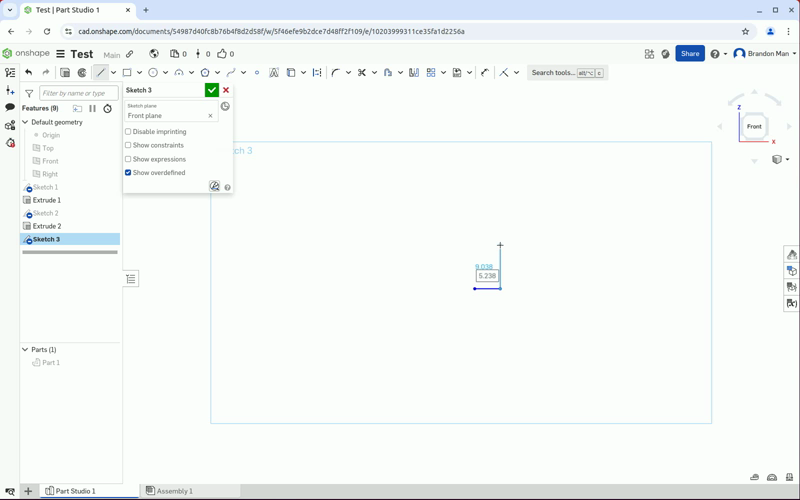
click(500, 244)
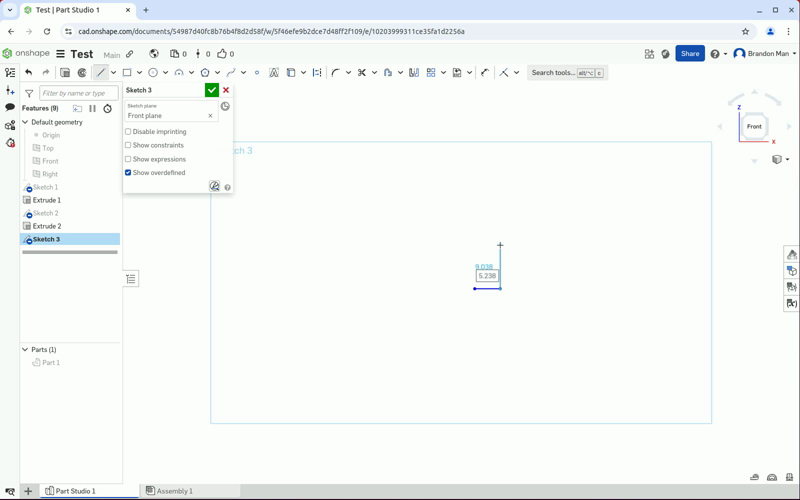
key_up(shift)
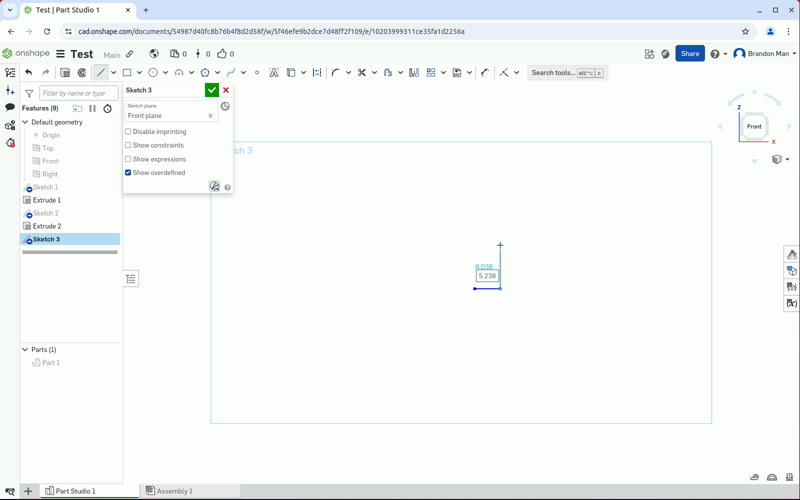
key_down(shift)
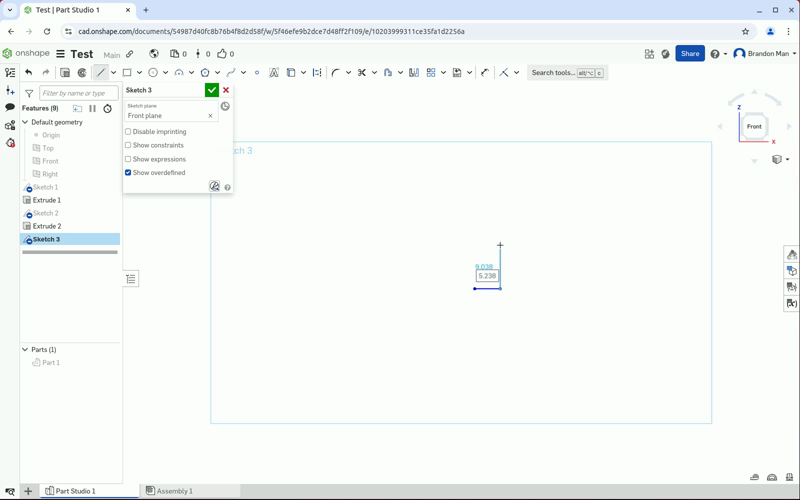
mouse_move(530, 244)
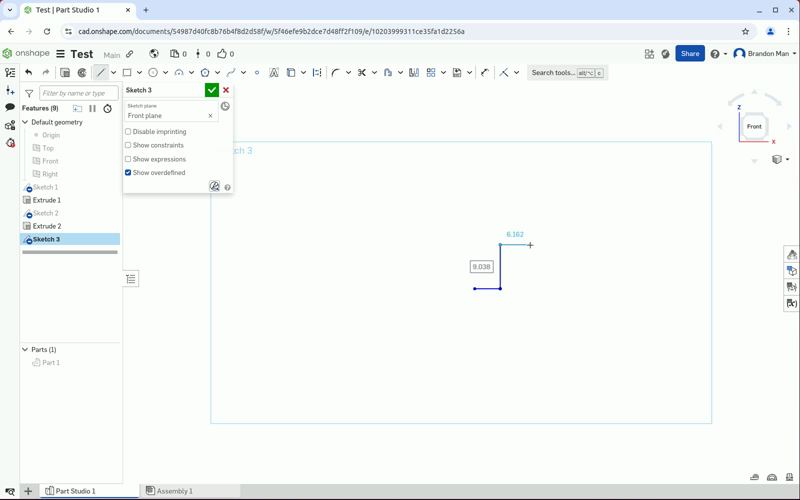
mouse_move(474, 244)
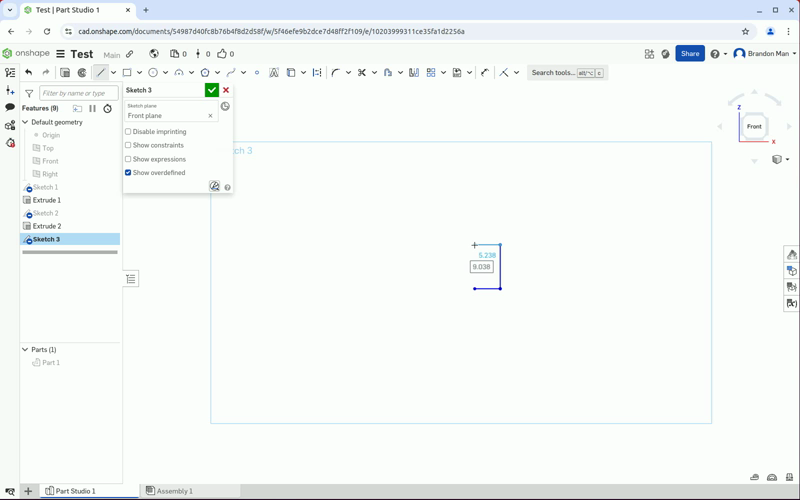
click(474, 244)
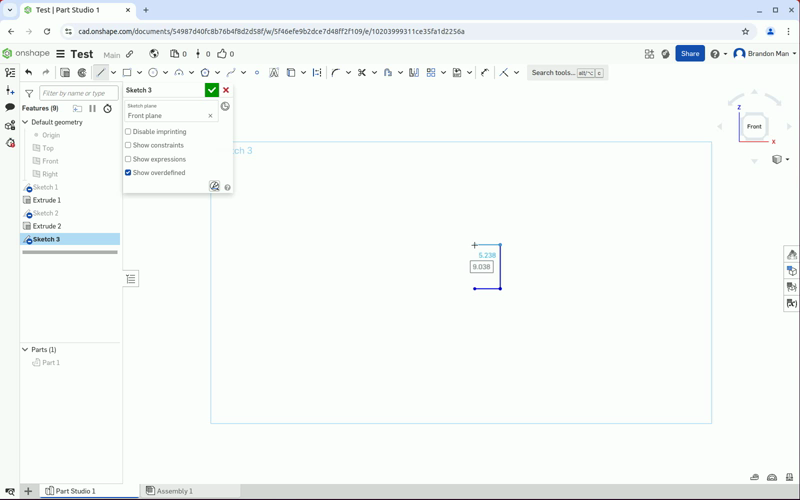
key_up(shift)
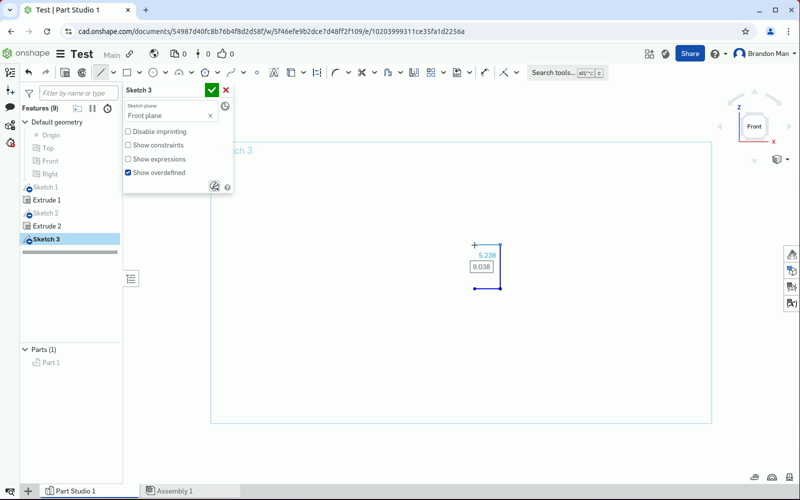
mouse_move(504, 244)
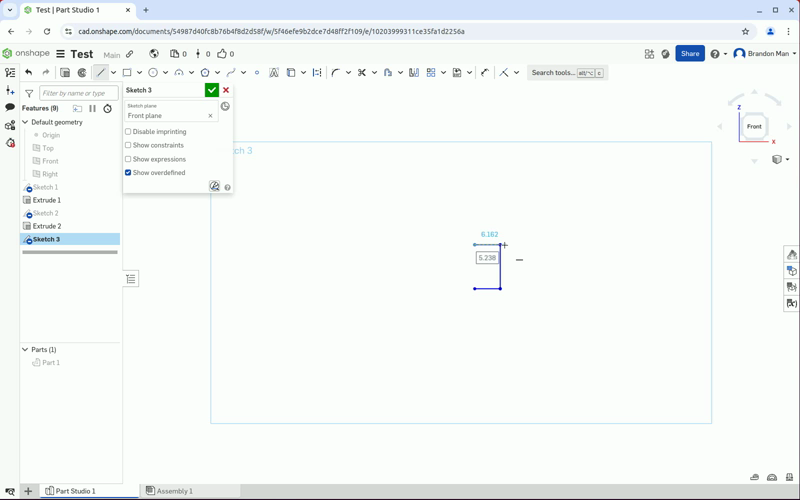
key_down(shift)
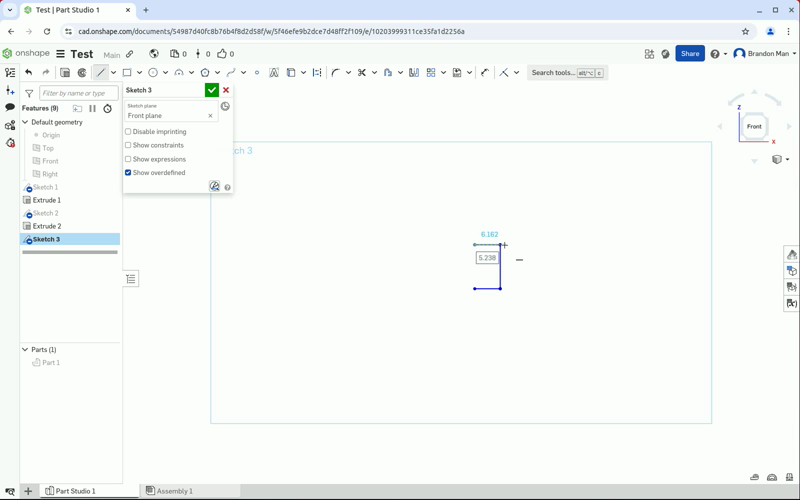
mouse_move(474, 288)
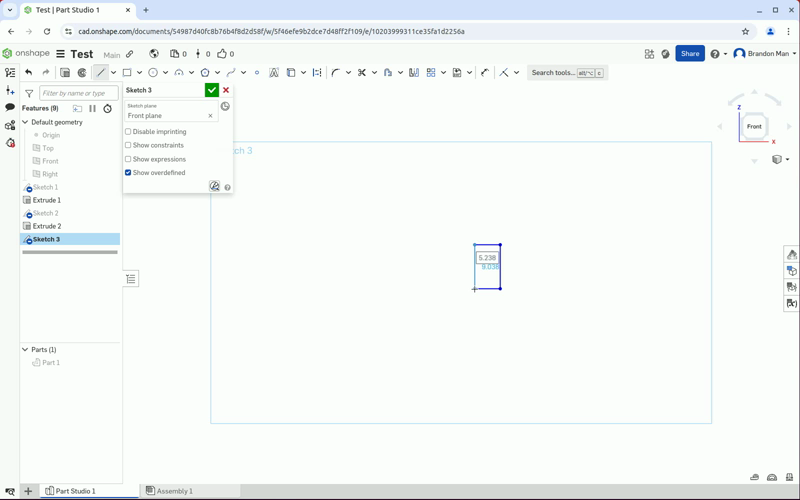
key_up(shift)
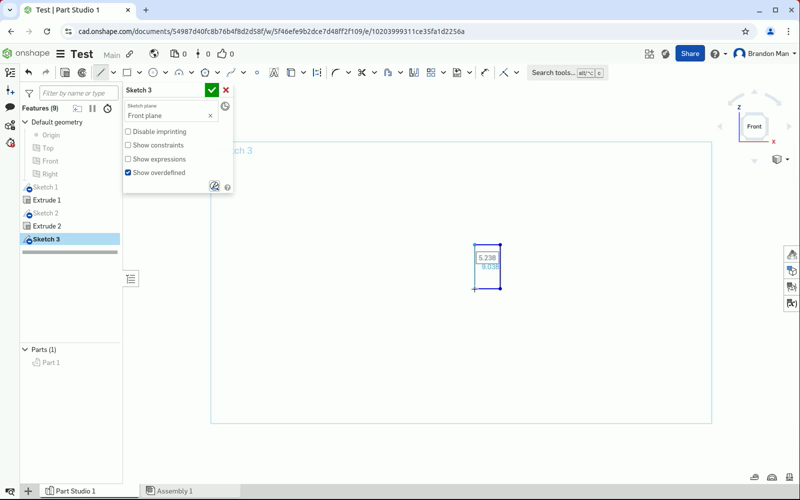
click(474, 288)
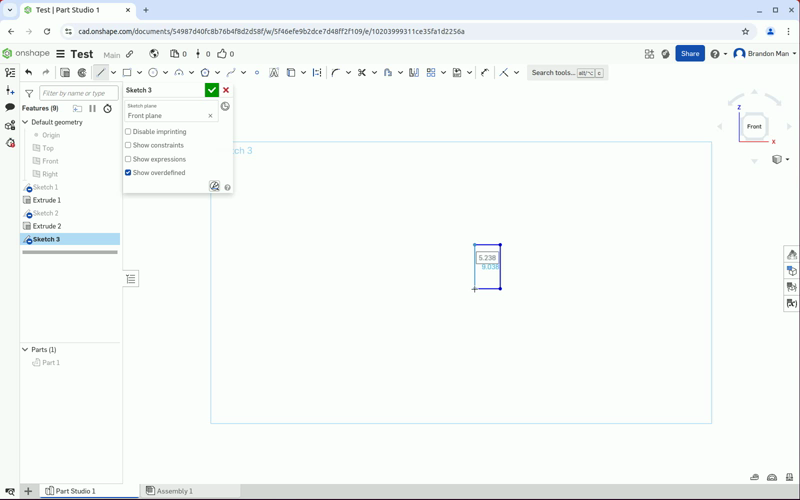
key(esc)
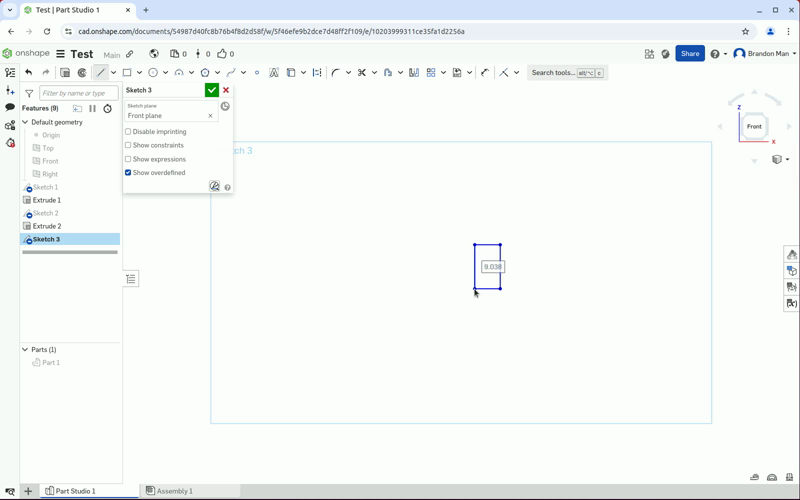
mouse_move(487, 282)
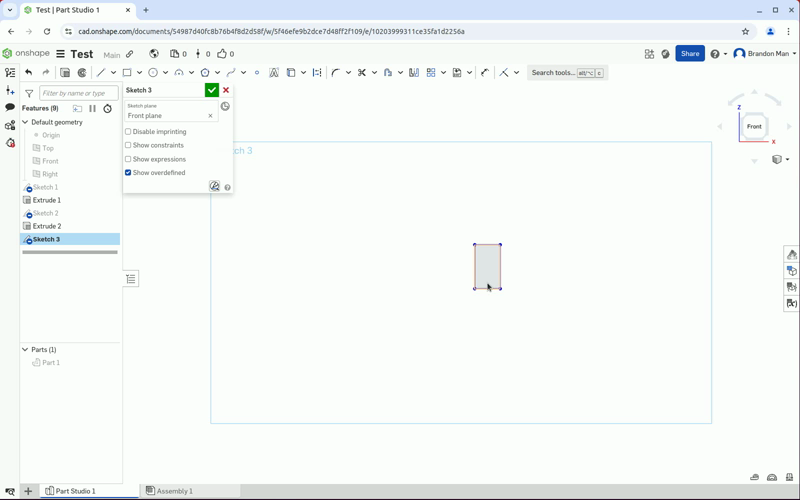
scroll(6)
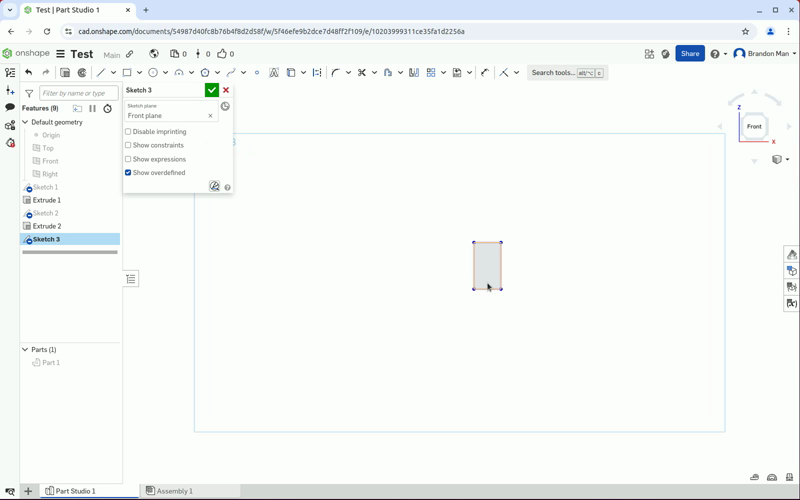
scroll(6)
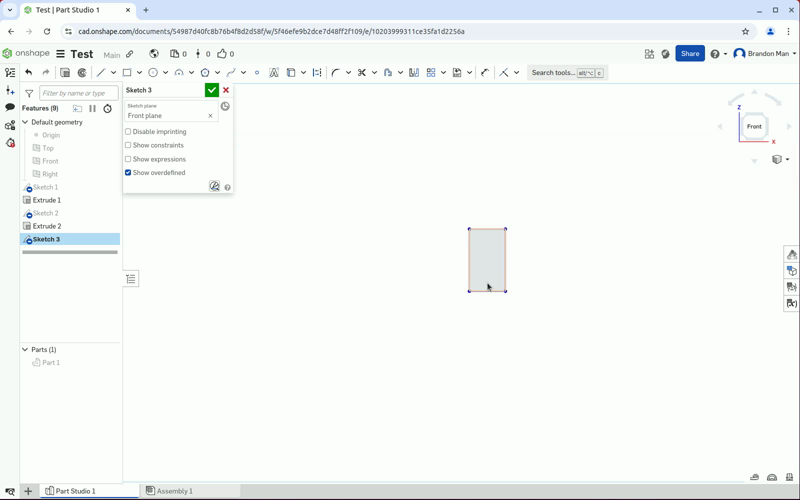
scroll(6)
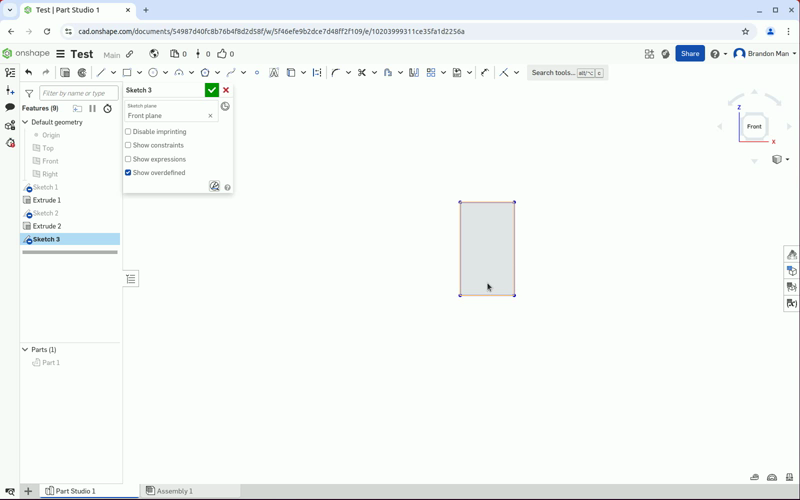
scroll(6)
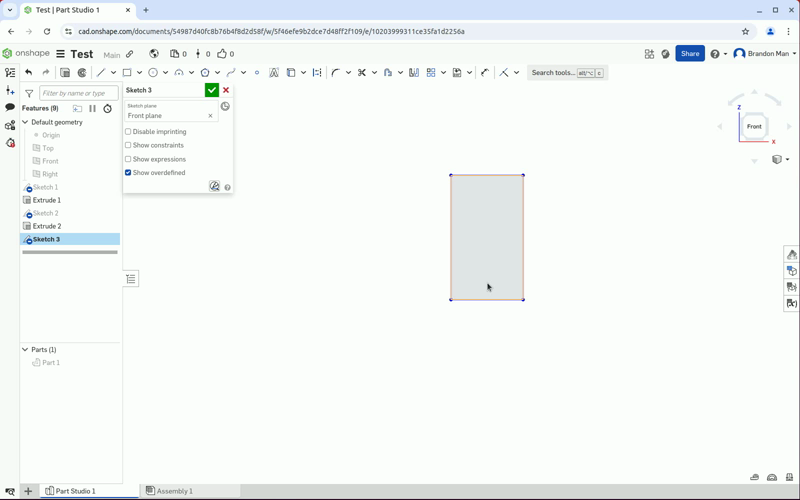
scroll(6)
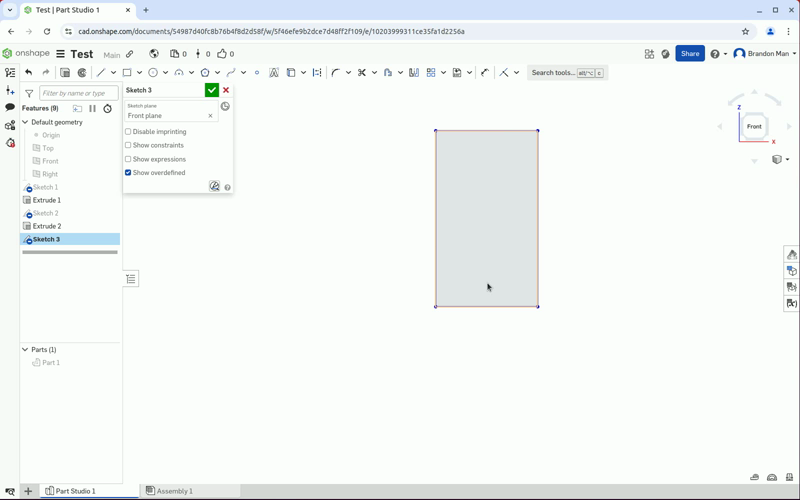
scroll(6)
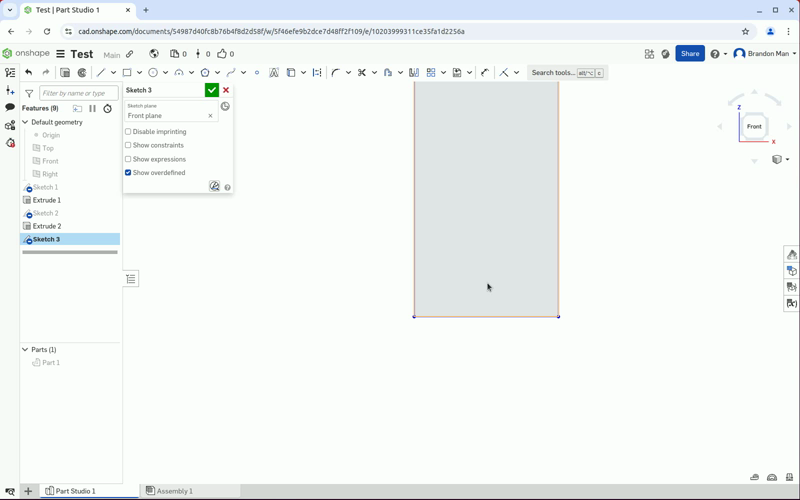
scroll(6)
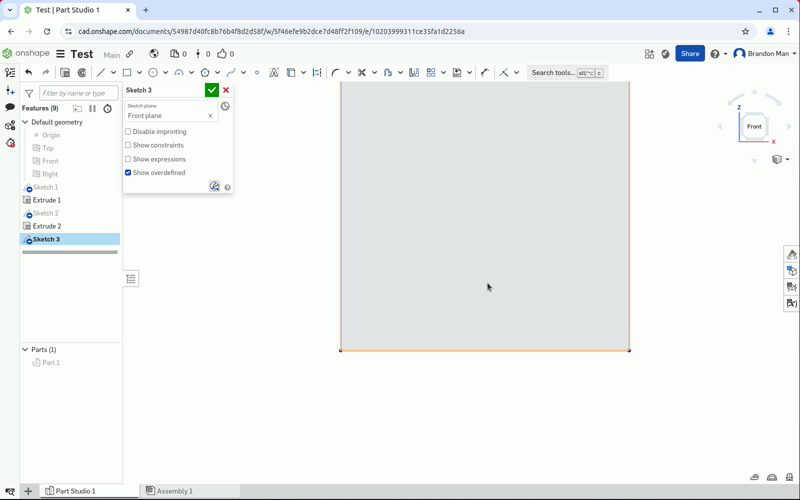
click(487, 282)
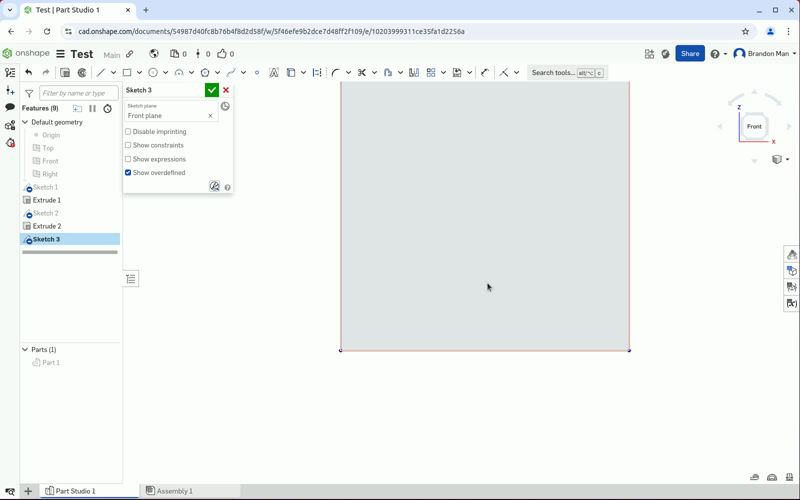
scroll(-6)
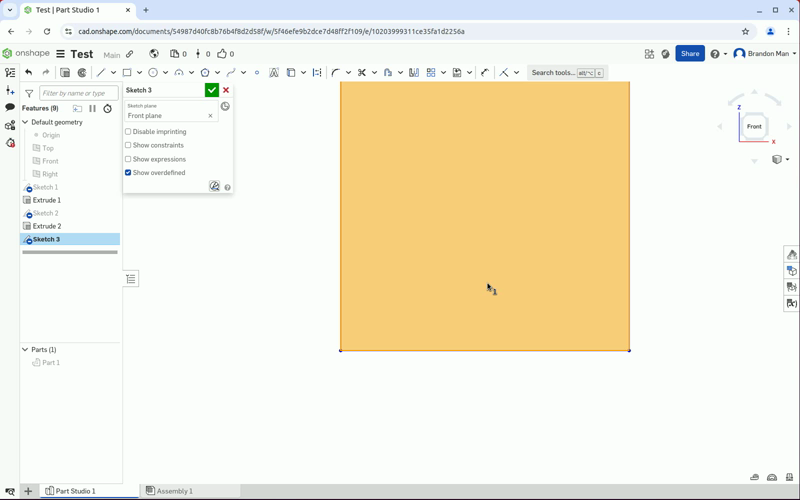
scroll(-6)
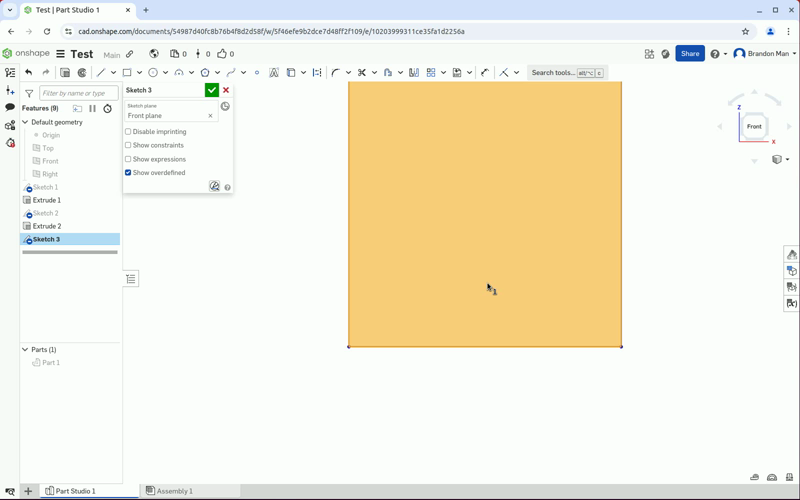
scroll(-6)
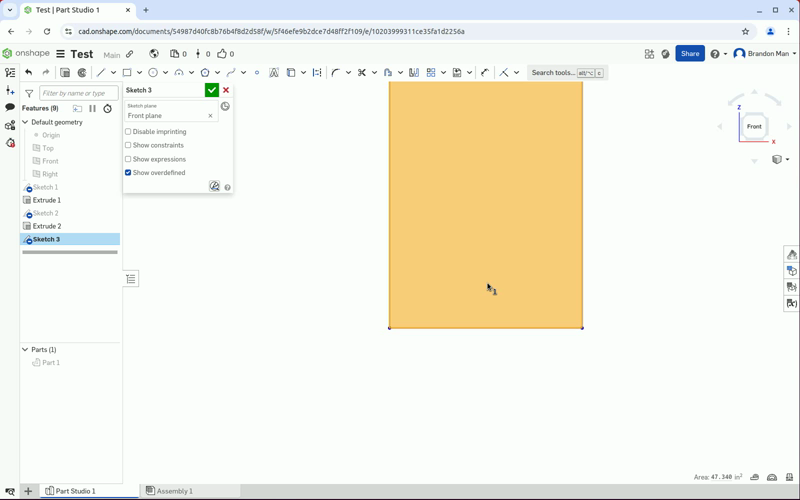
scroll(-6)
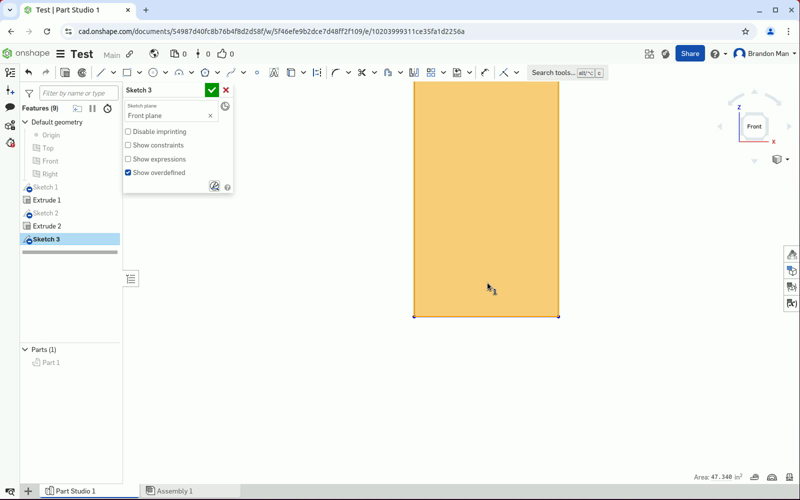
scroll(-6)
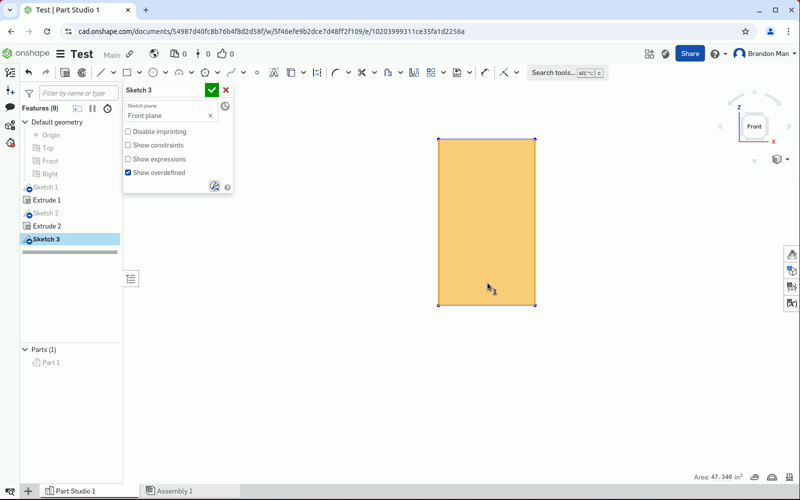
scroll(-6)
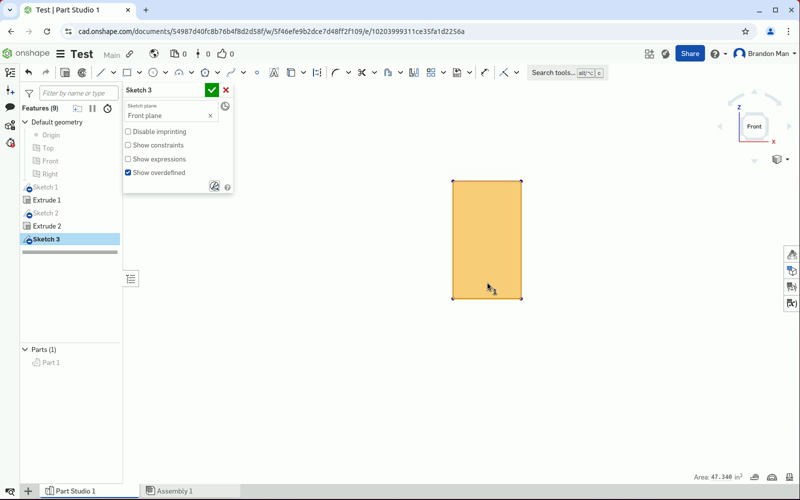
scroll(-6)
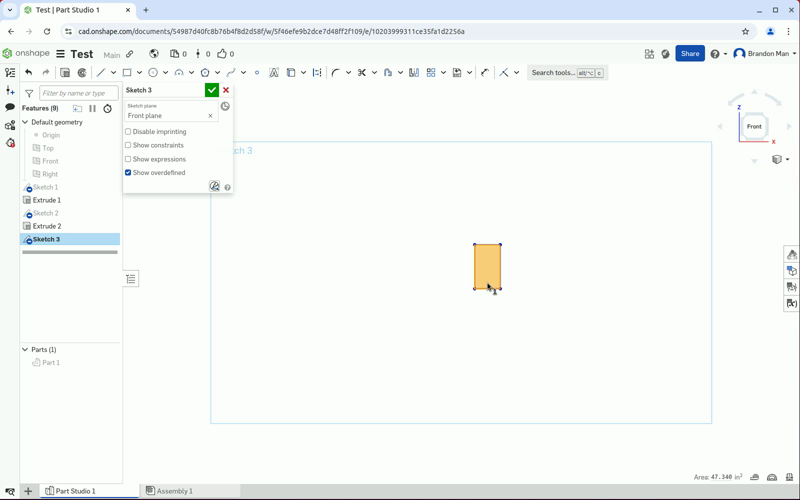
mouse_move(73, 352)
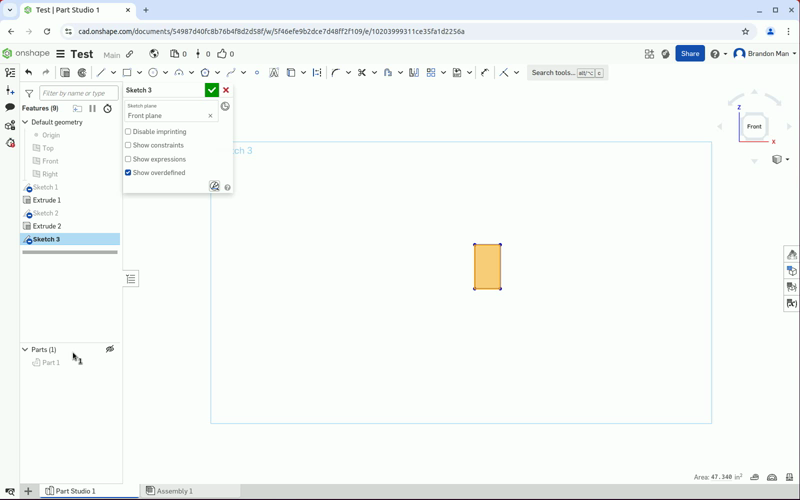
key(shift+y)
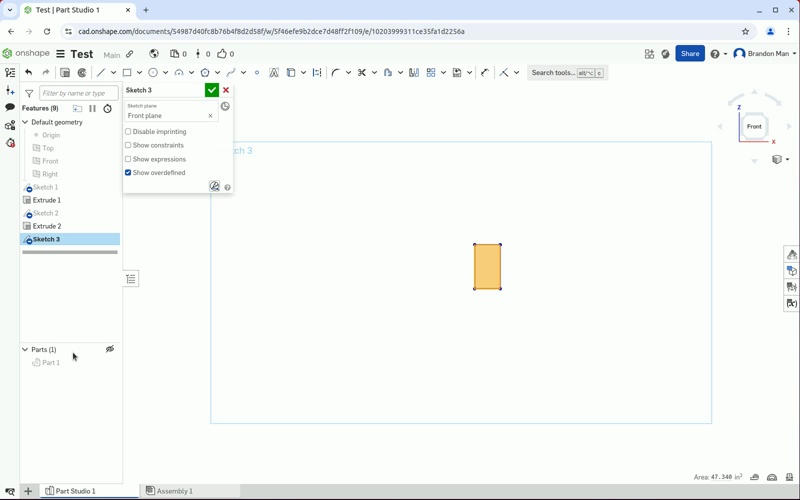
key(shift+e)
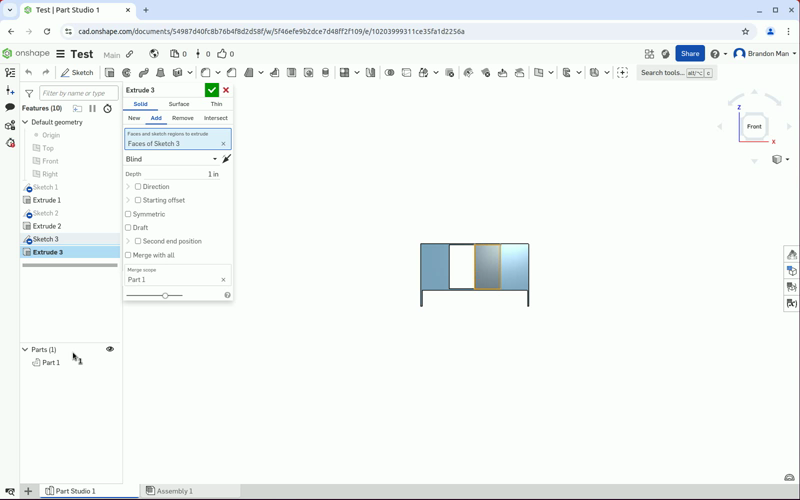
mouse_move(143, 106)
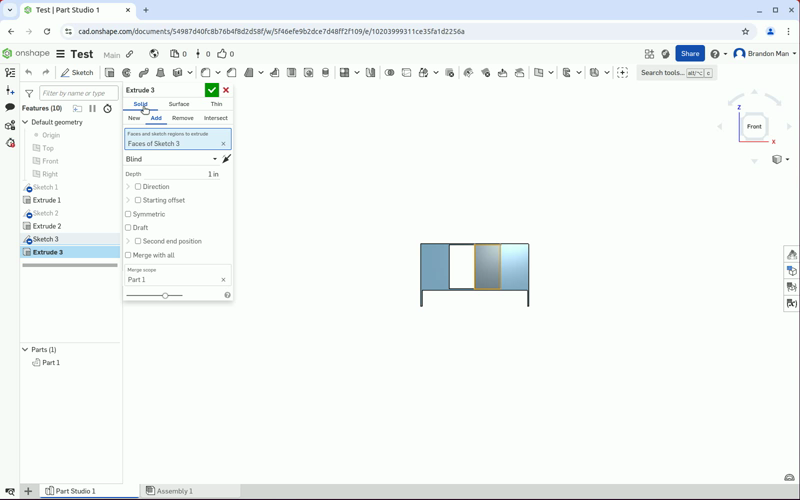
click(143, 106)
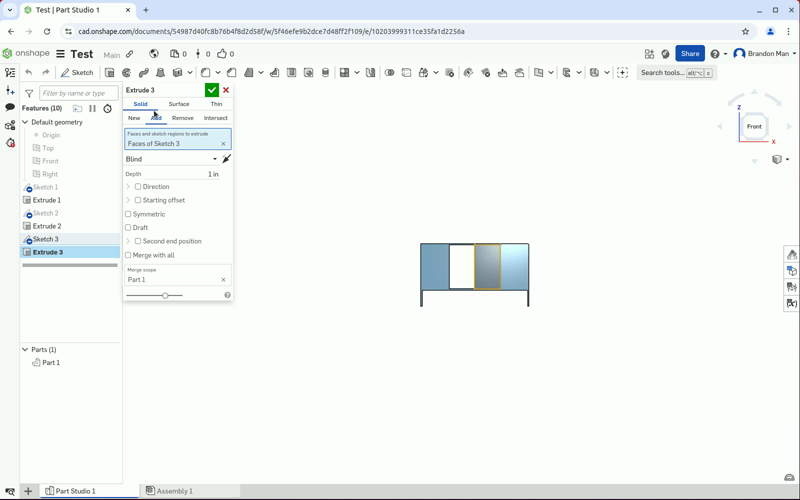
mouse_move(186, 120)
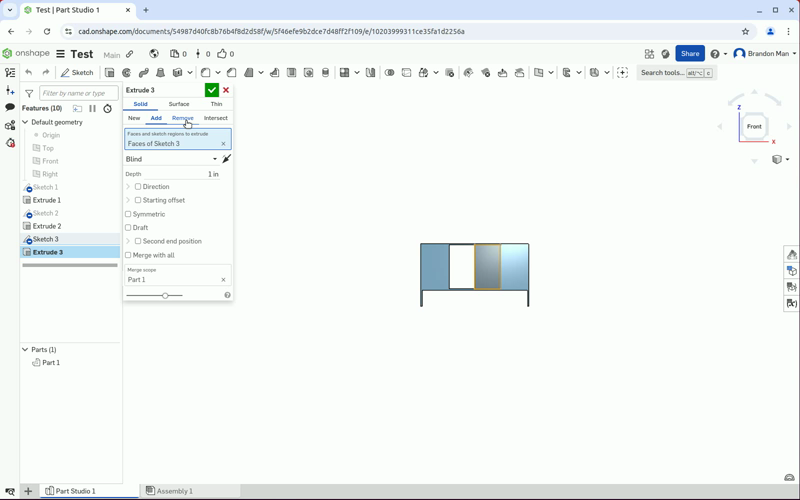
click(186, 120)
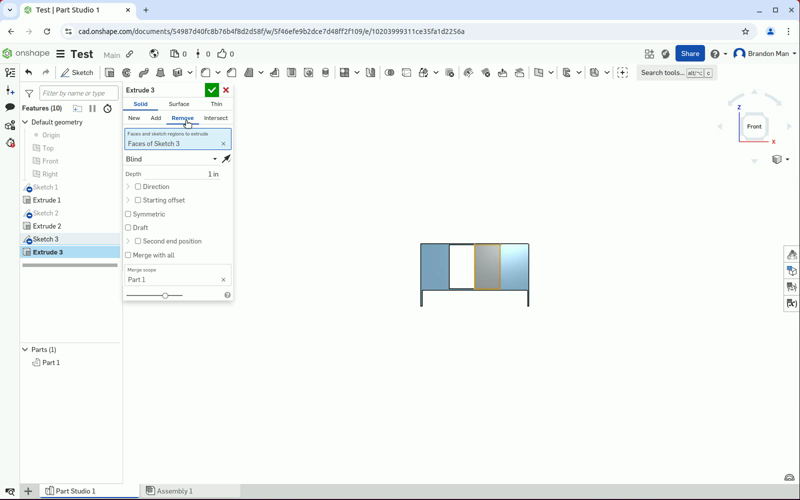
key(tab, 4)
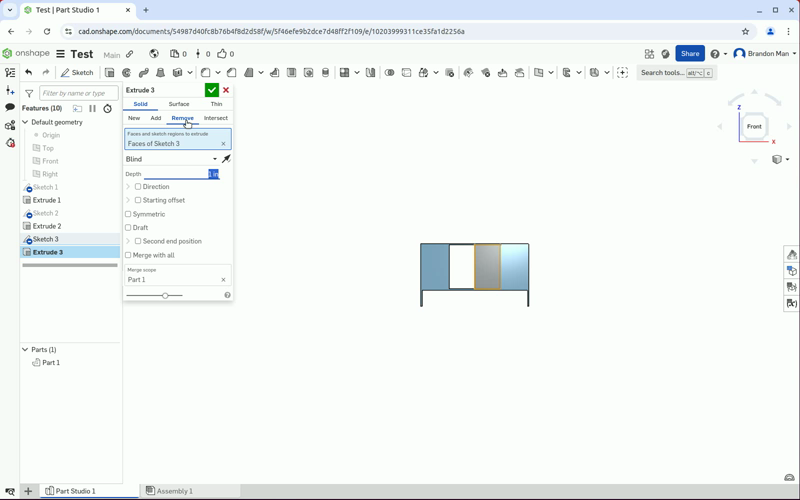
text(0.241)
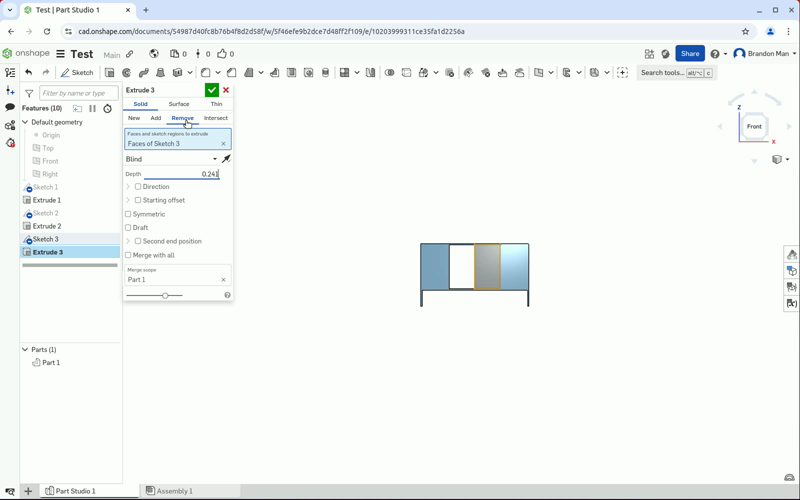
key(tab, 6)
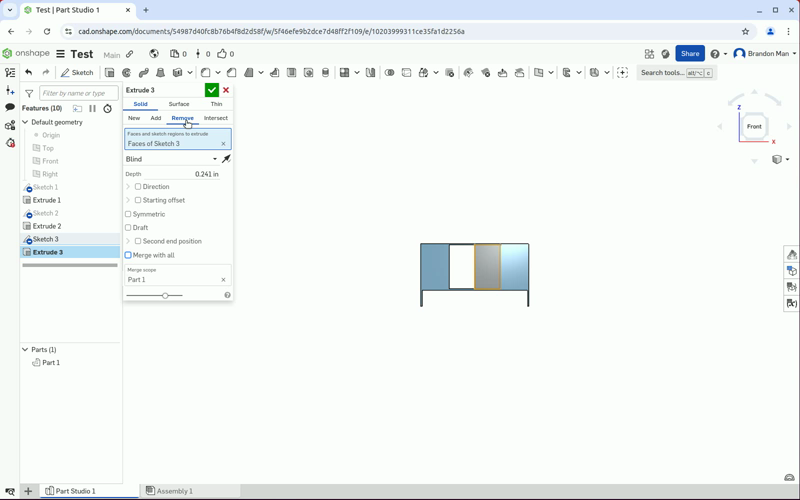
key(space)
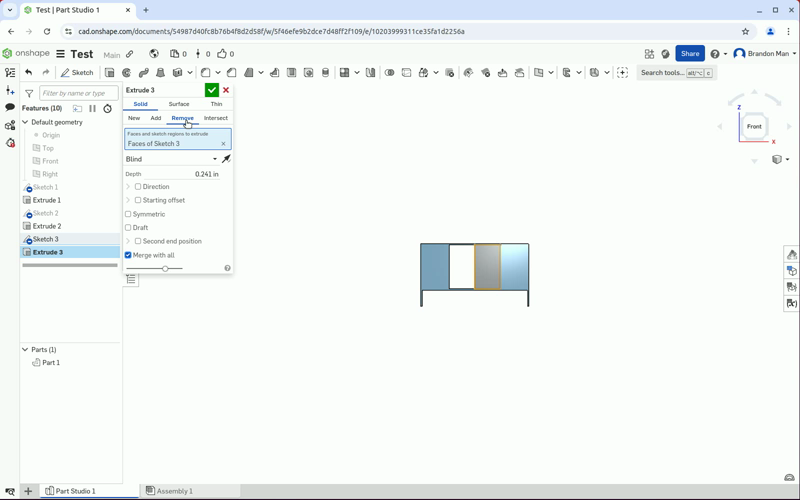
key(enter)
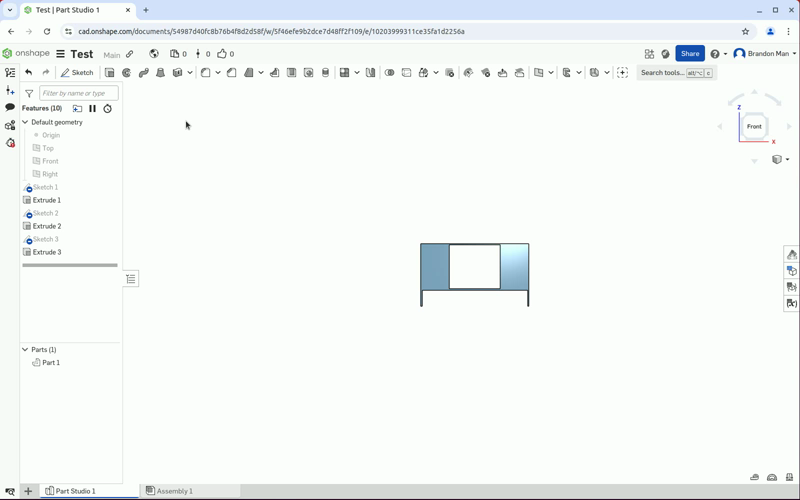
key(shift+h)
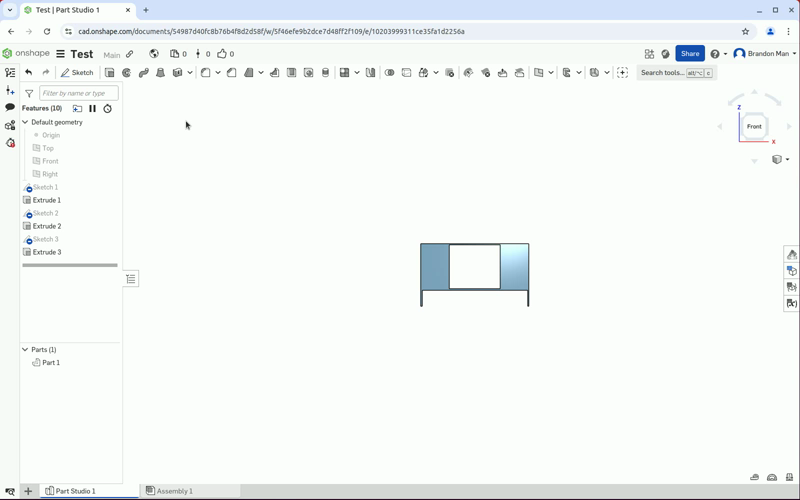
key(shift+h)
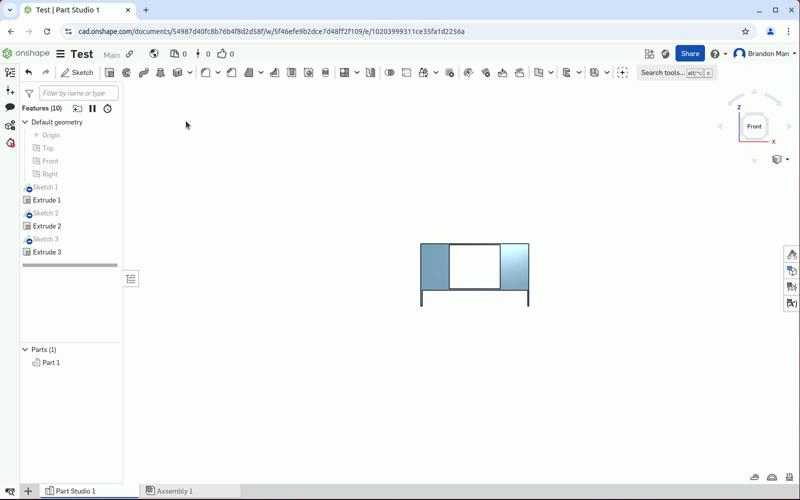
mouse_move(73, 189)
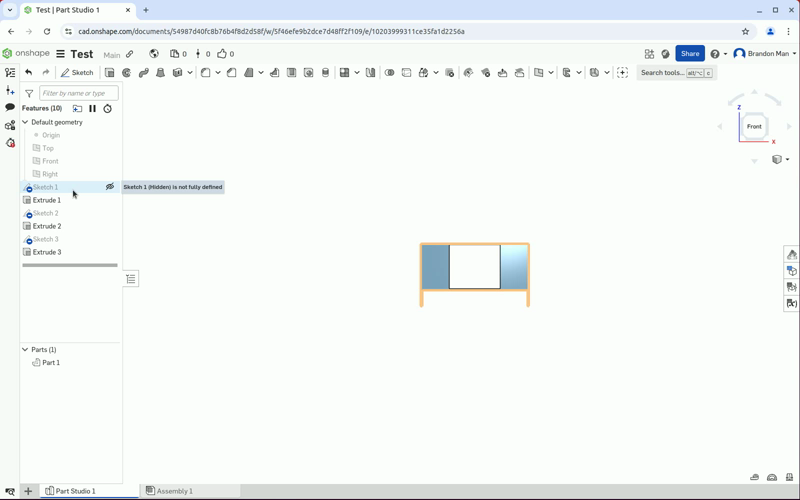
click(73, 189)
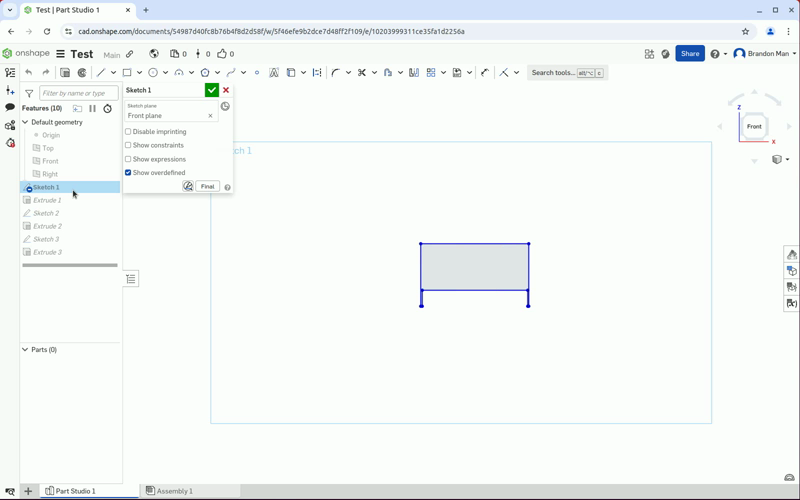
mouse_move(229, 92)
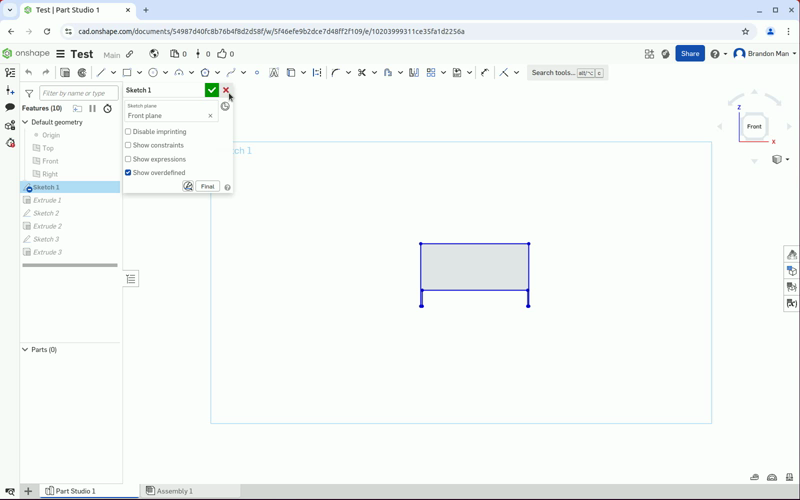
click(229, 92)
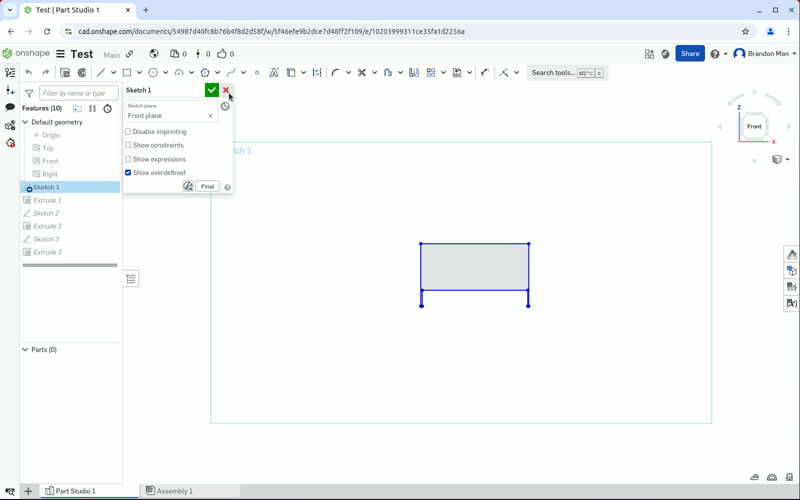
key(shift+s)
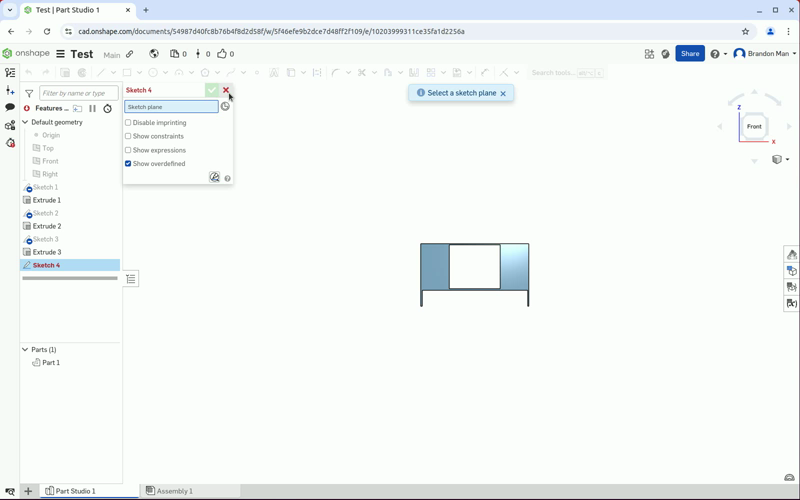
mouse_move(73, 163)
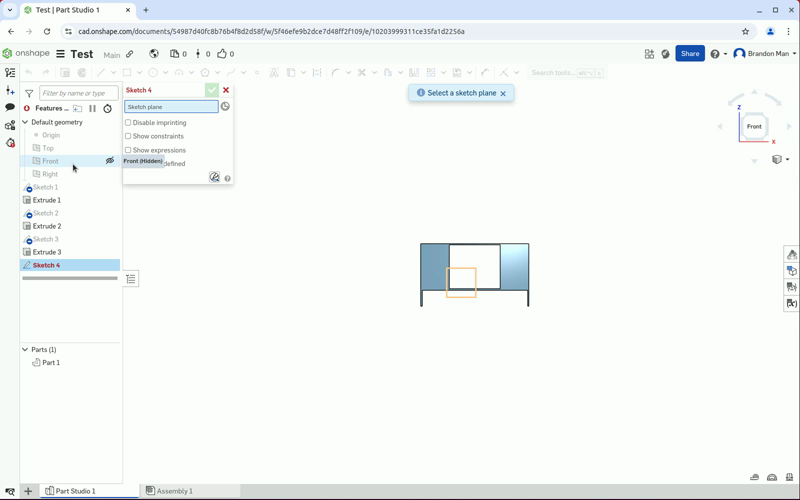
click(73, 163)
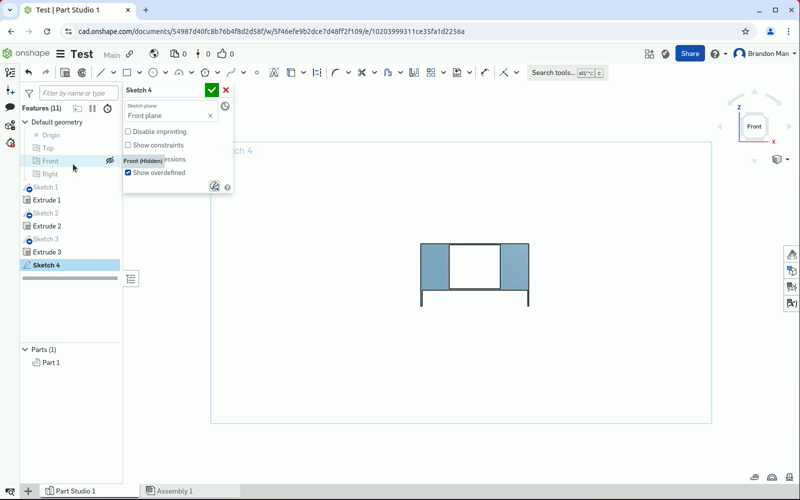
mouse_move(73, 352)
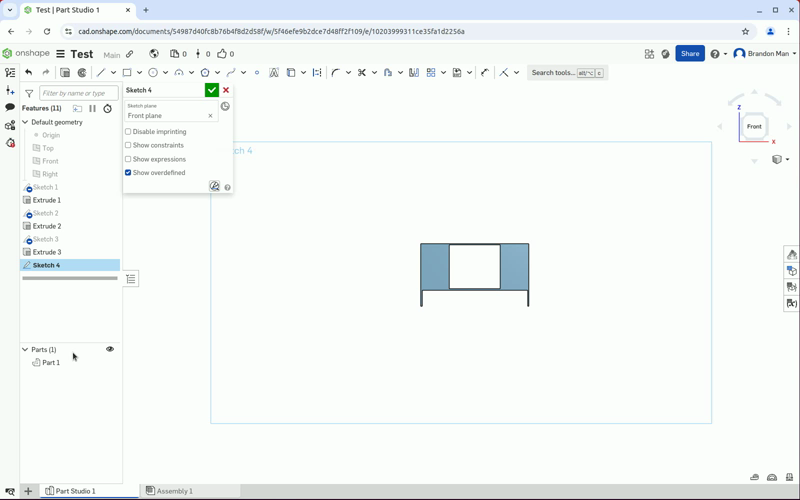
key(y)
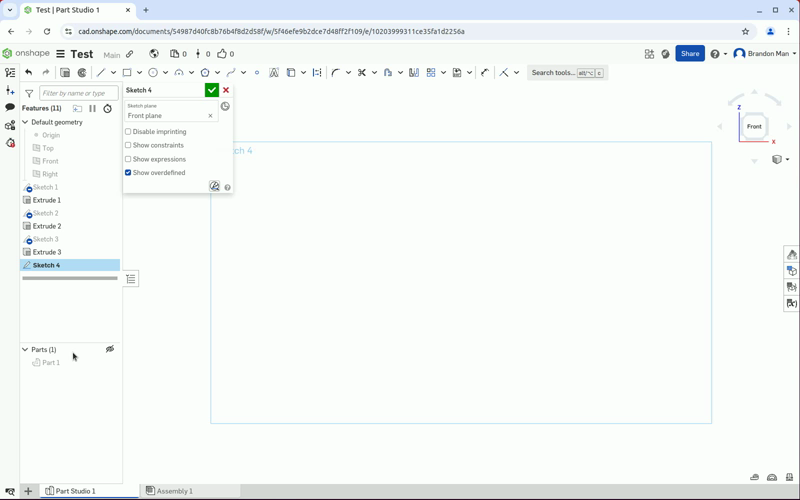
key(l)
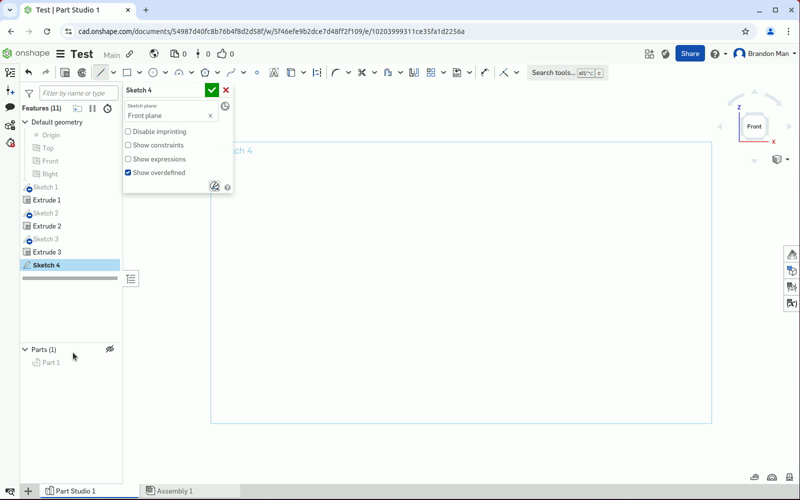
key_down(shift)
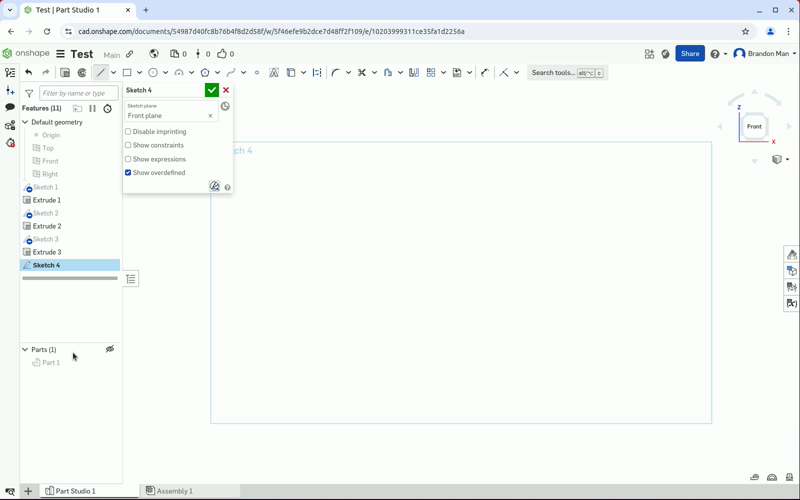
mouse_move(501, 288)
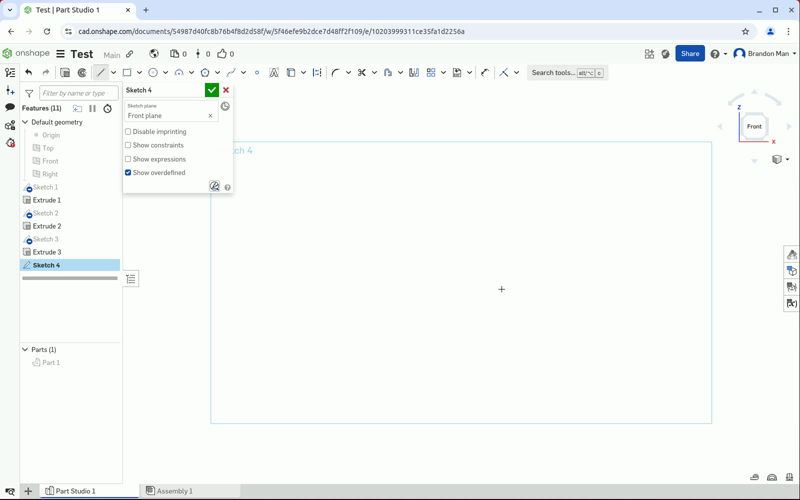
click(501, 288)
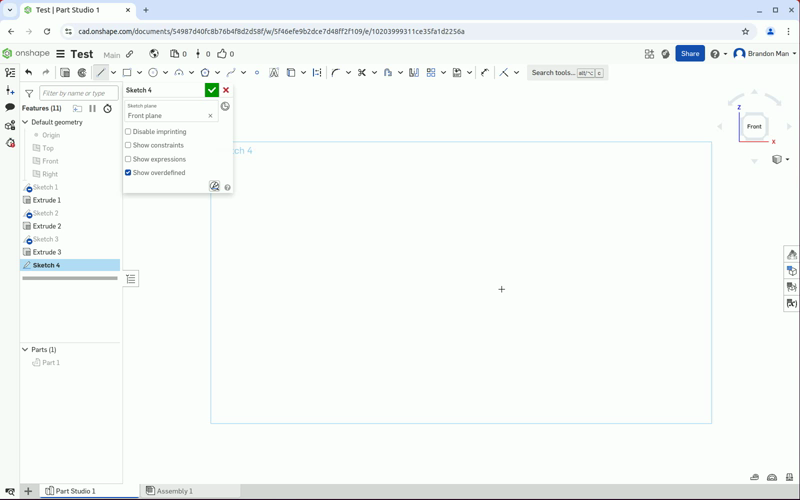
key_up(shift)
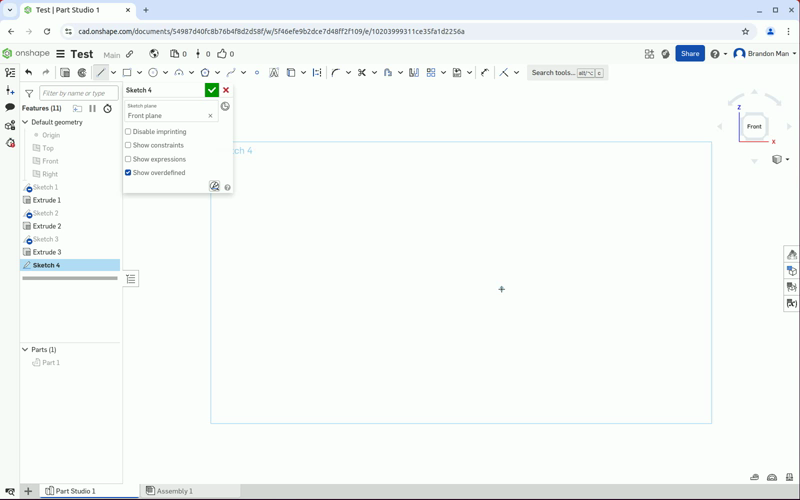
key_down(shift)
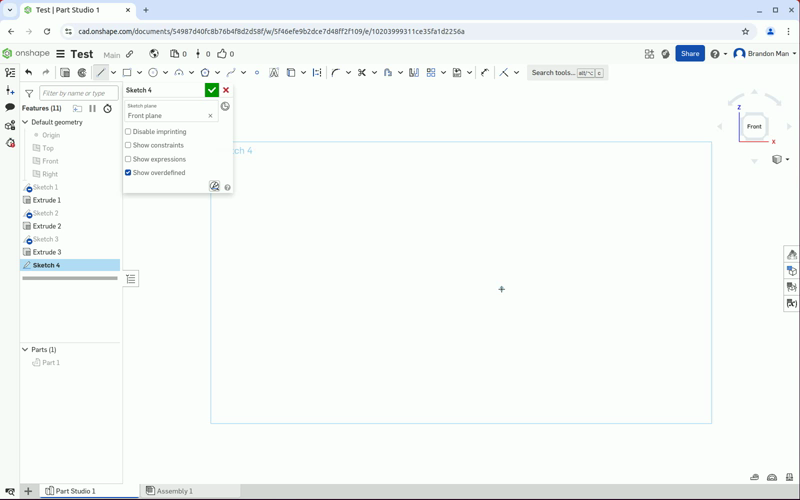
mouse_move(531, 288)
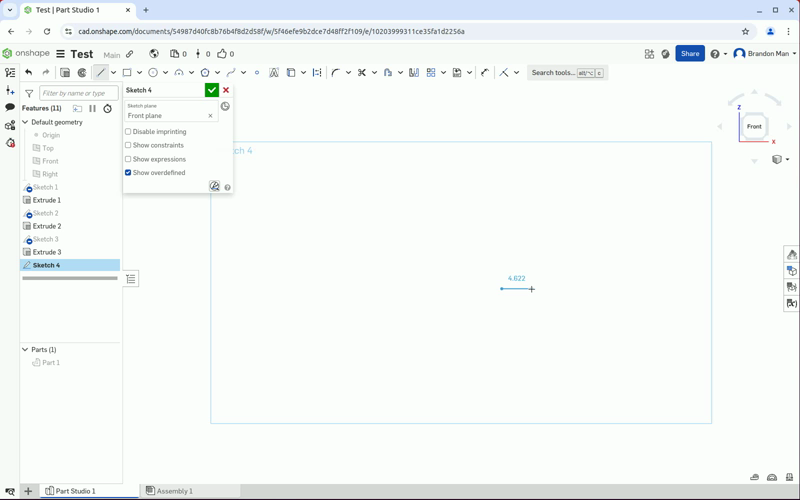
mouse_move(527, 288)
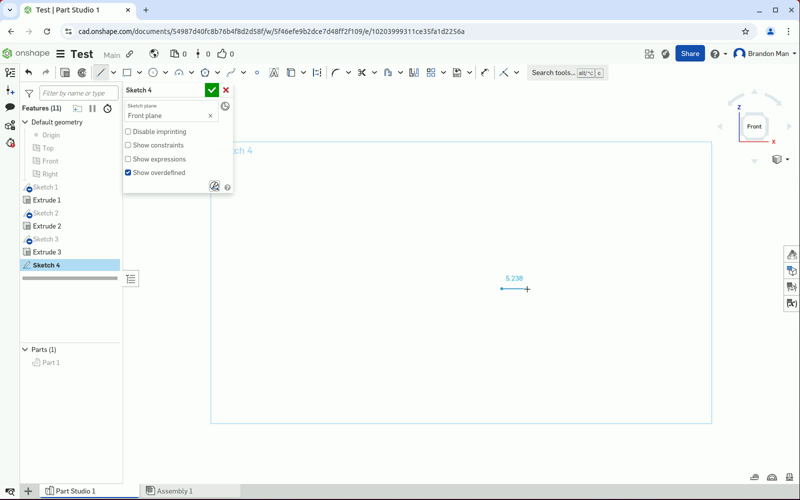
click(527, 288)
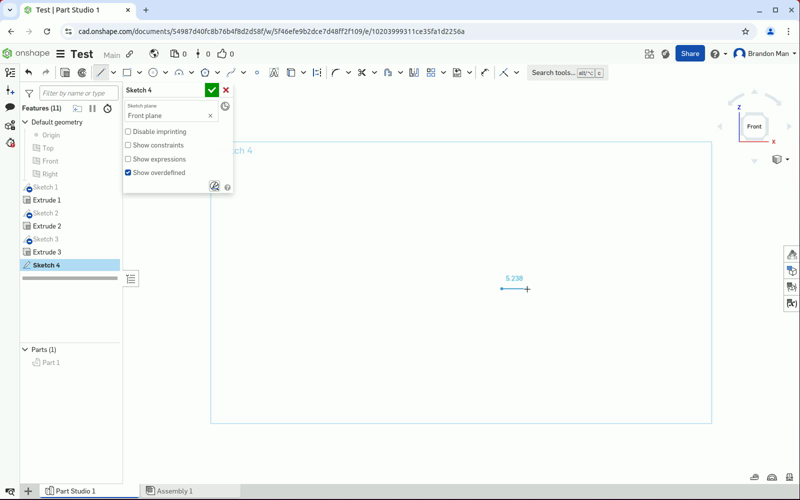
key_up(shift)
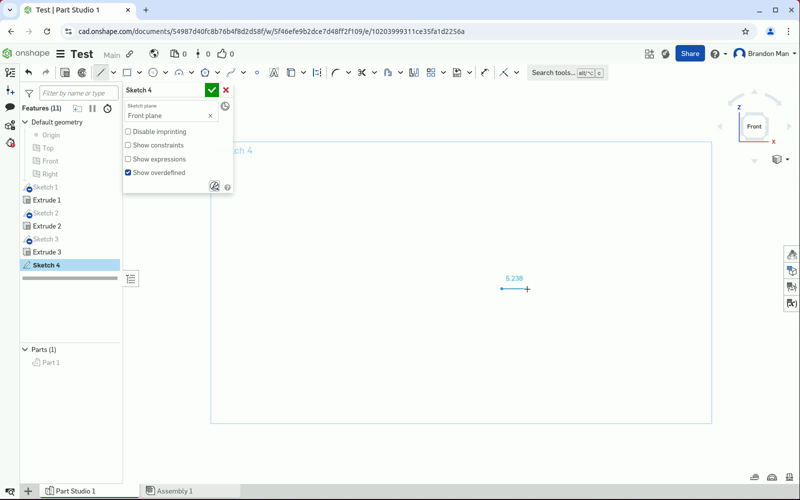
key_down(shift)
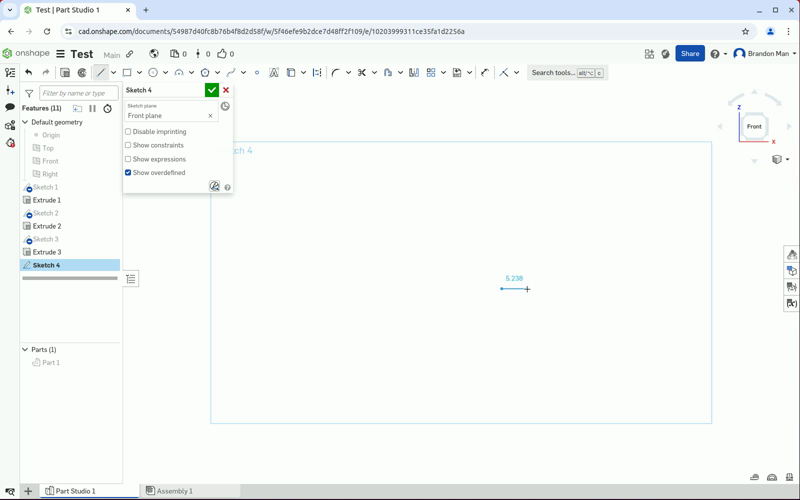
mouse_move(557, 288)
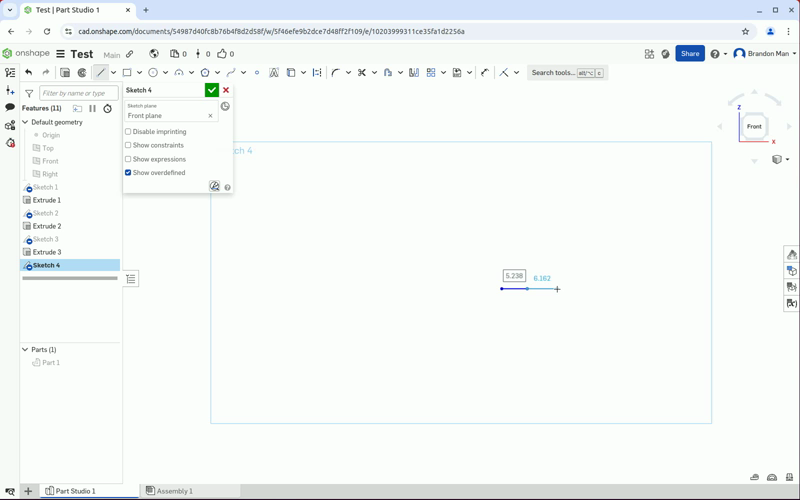
mouse_move(527, 244)
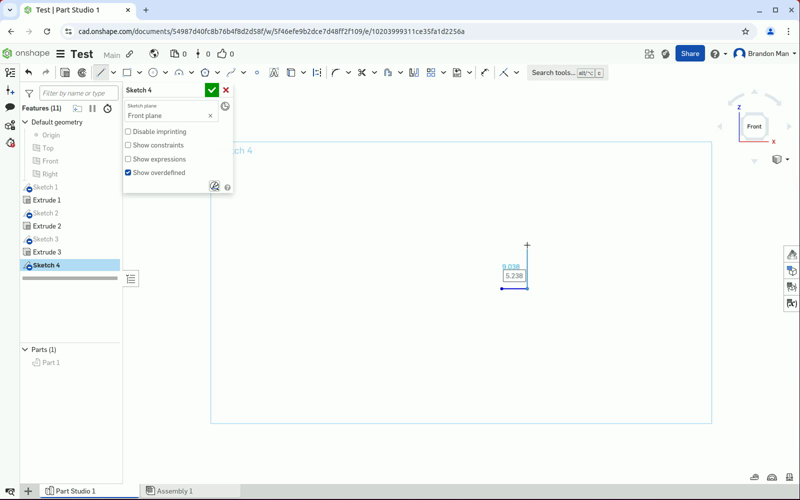
click(527, 244)
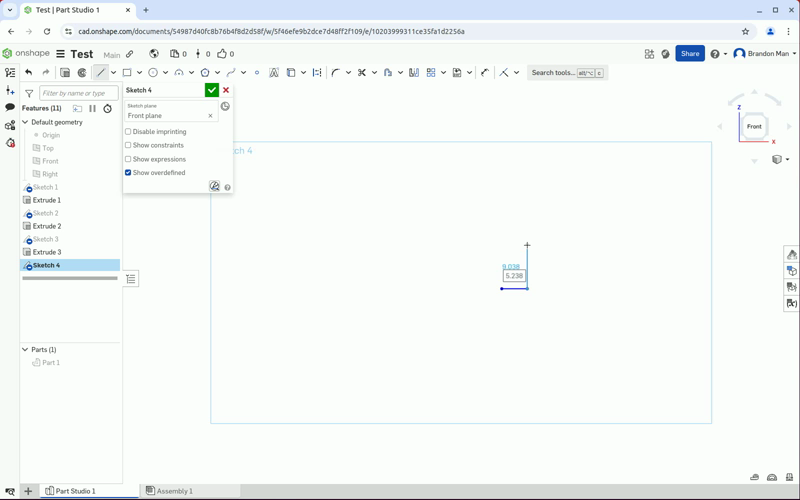
key_up(shift)
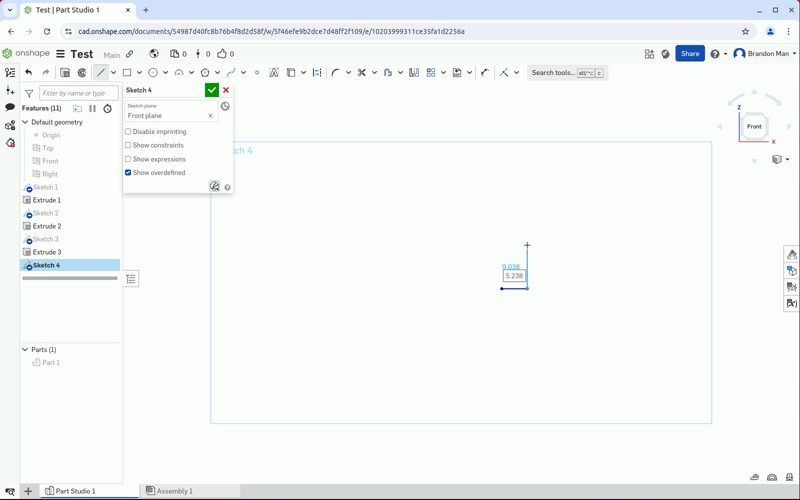
key_down(shift)
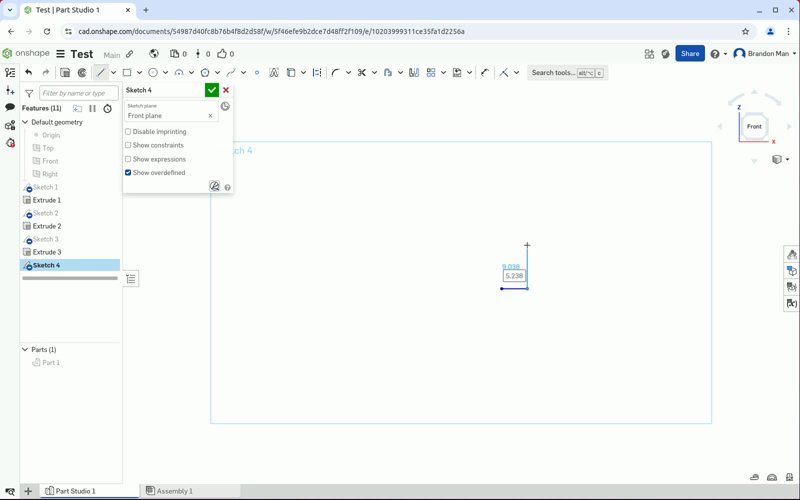
mouse_move(557, 244)
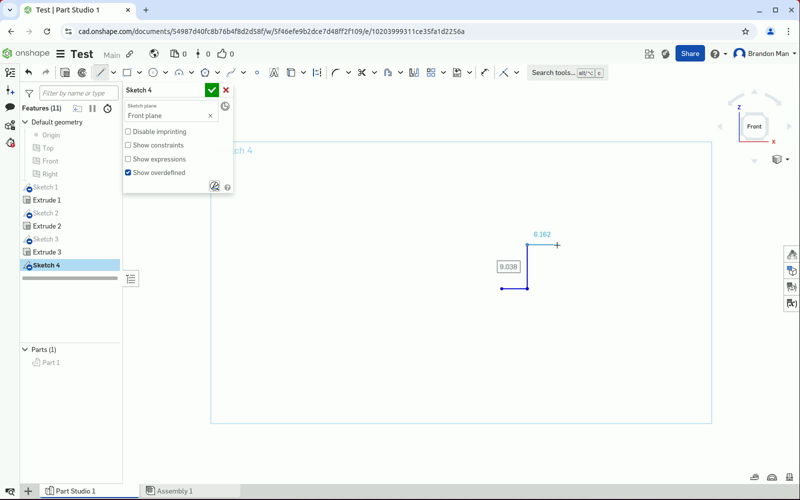
mouse_move(501, 244)
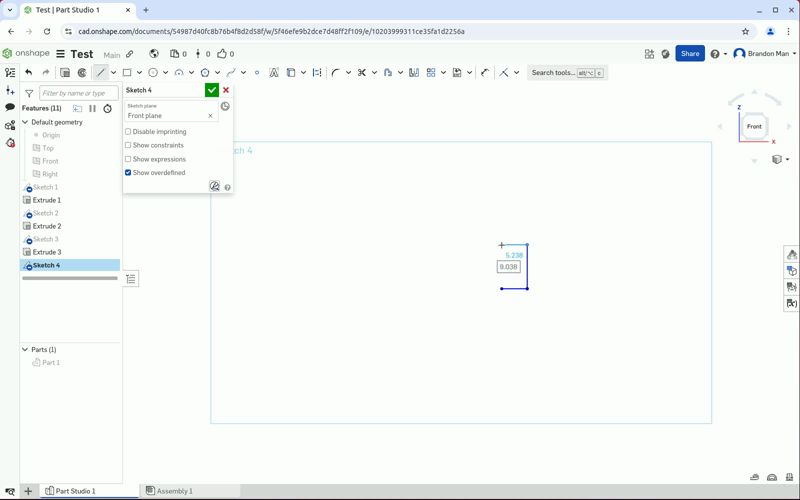
click(501, 244)
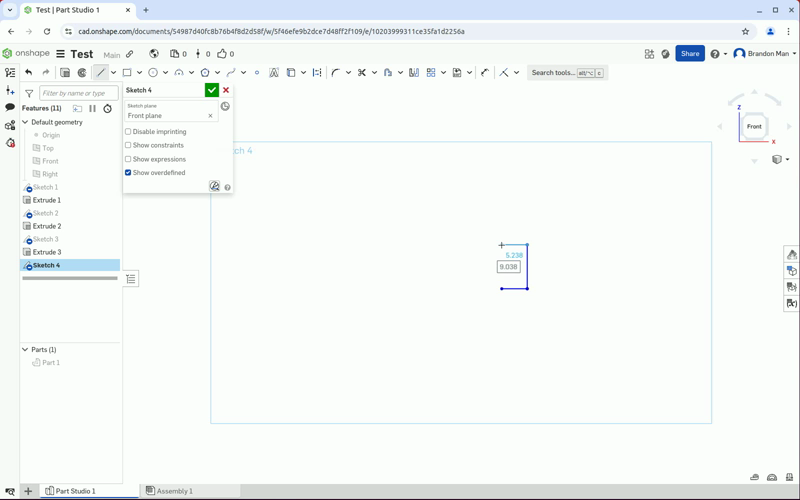
key_up(shift)
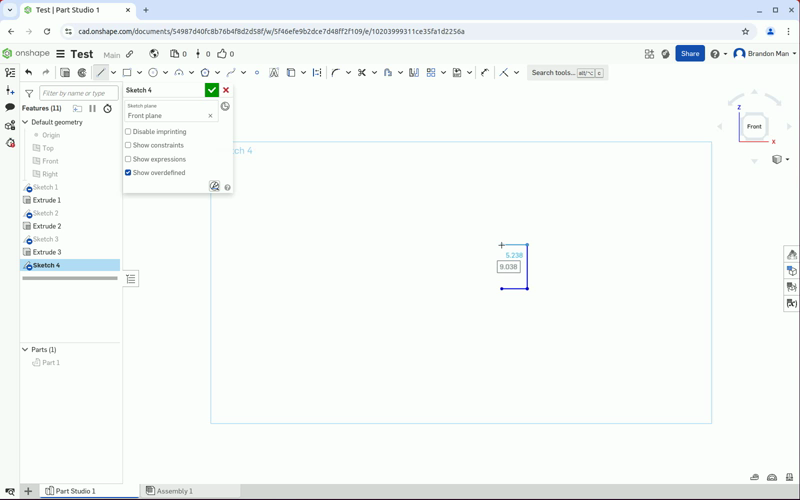
mouse_move(531, 244)
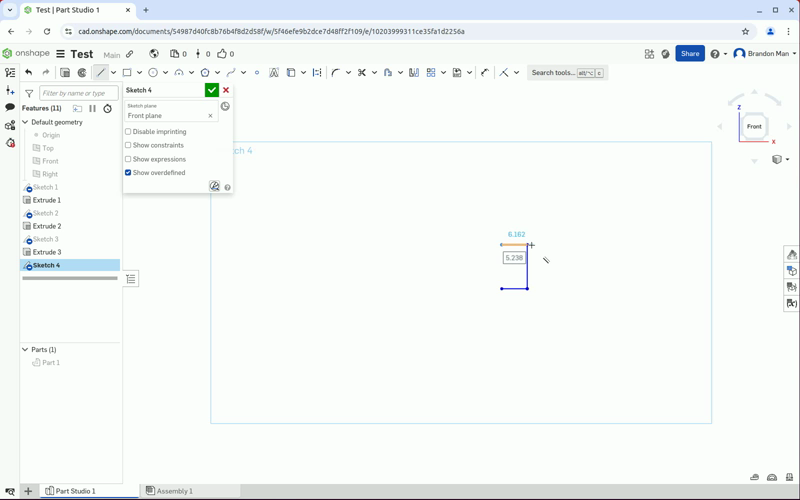
key_down(shift)
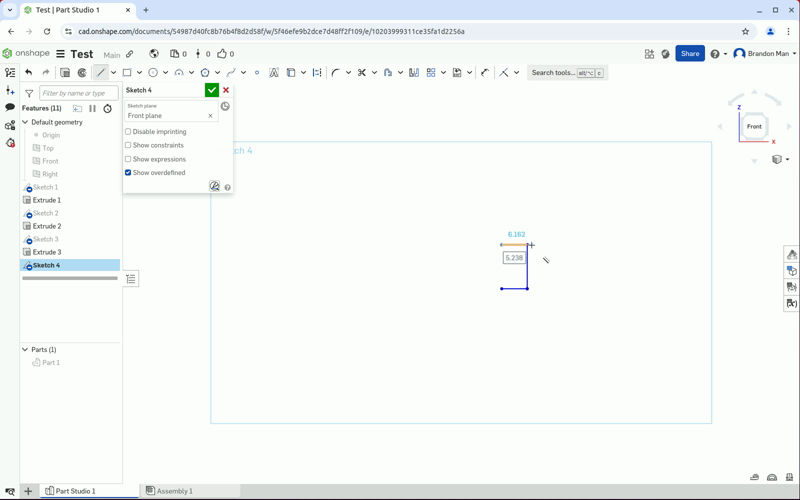
mouse_move(501, 288)
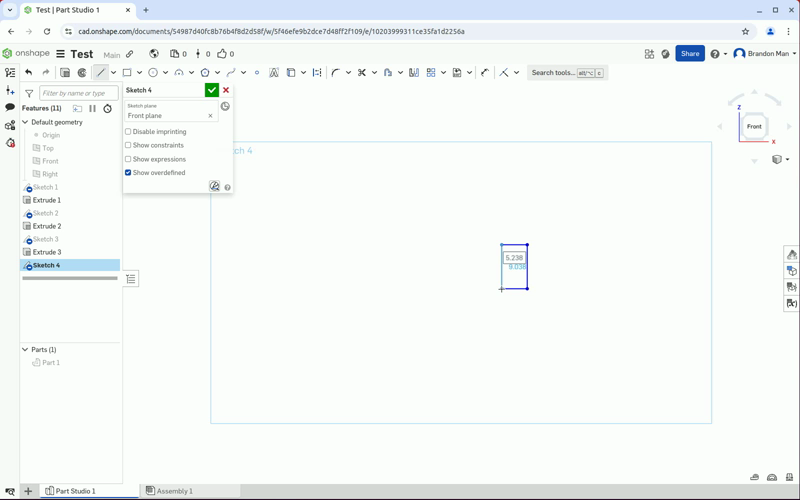
key_up(shift)
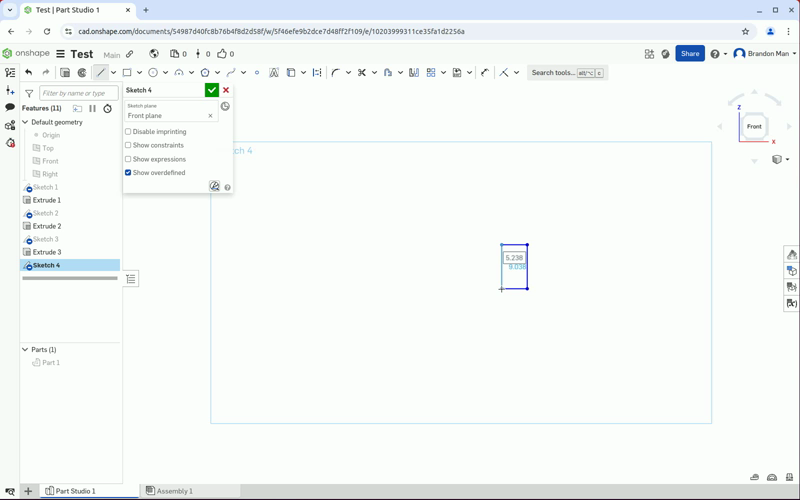
click(501, 288)
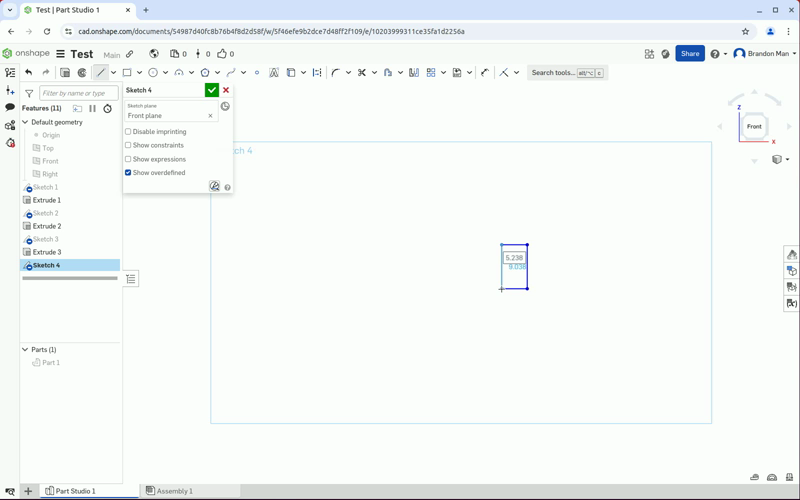
key(esc)
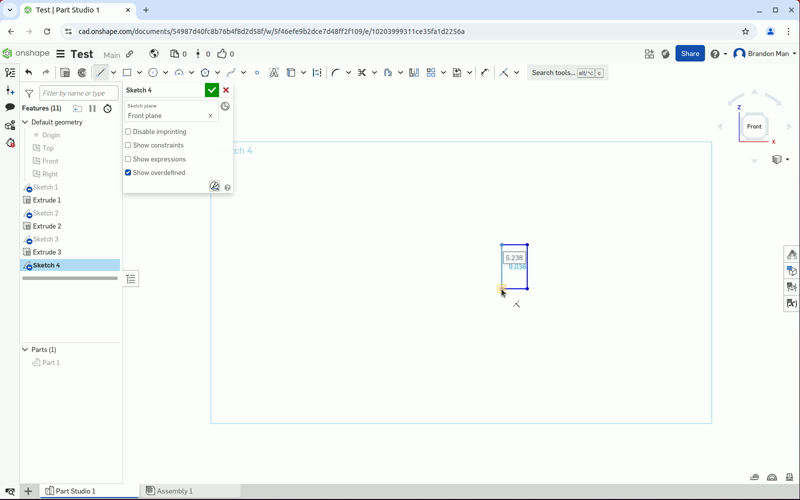
mouse_move(513, 282)
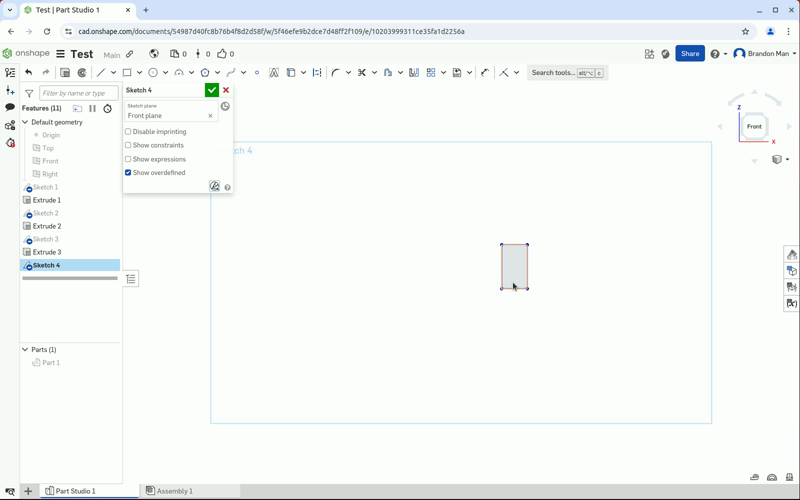
scroll(6)
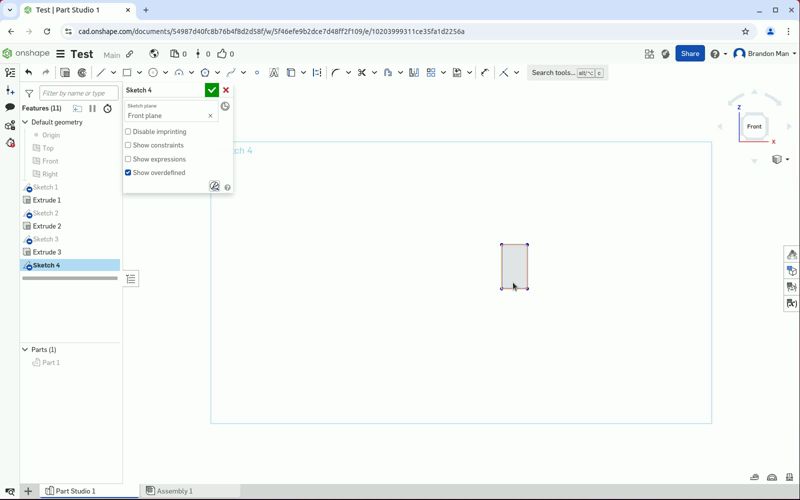
scroll(6)
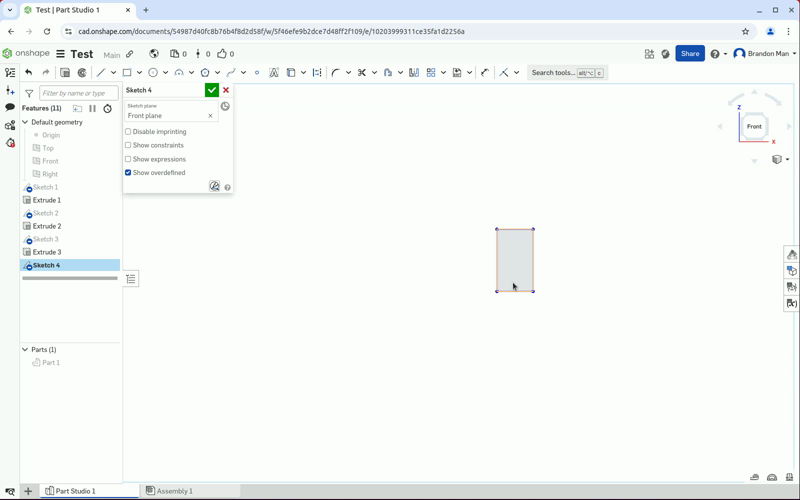
scroll(6)
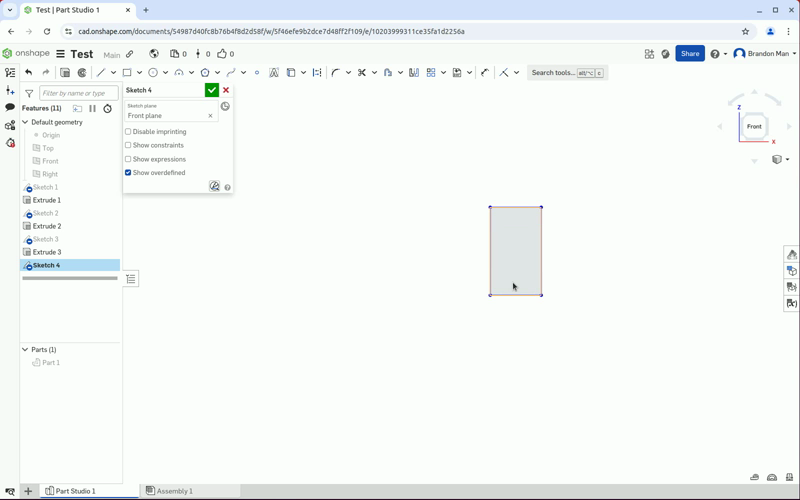
scroll(6)
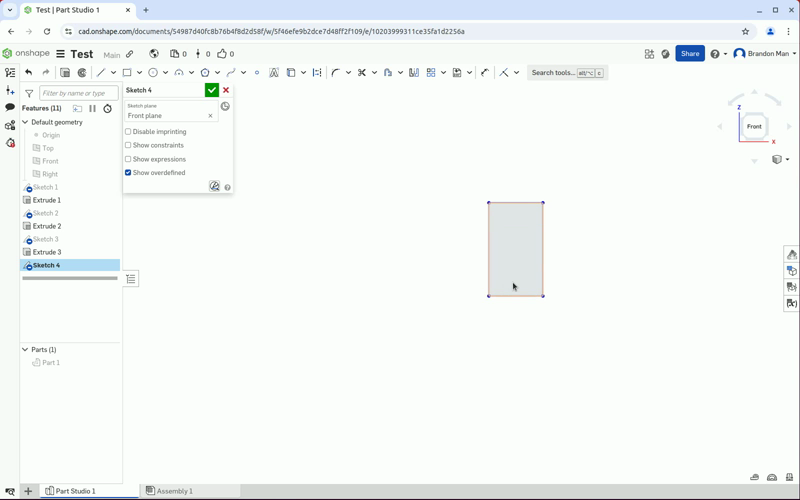
scroll(6)
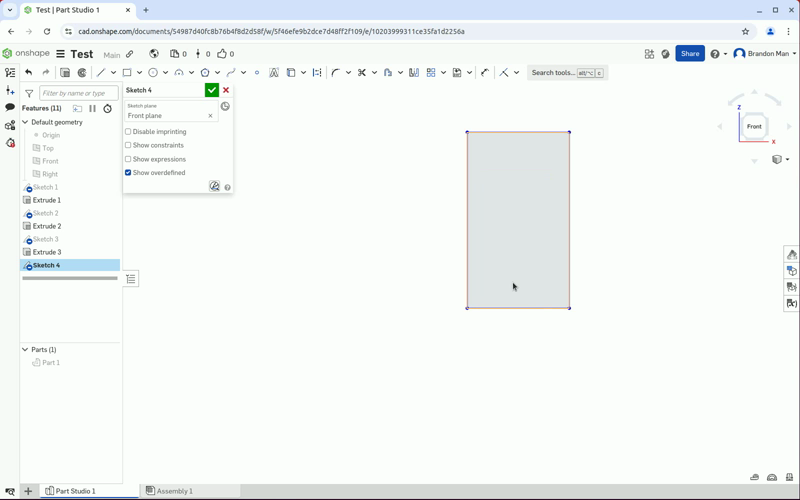
scroll(6)
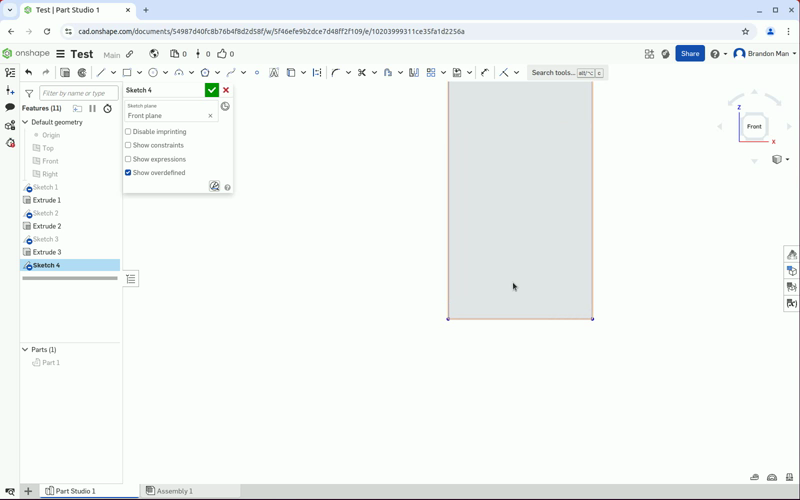
scroll(6)
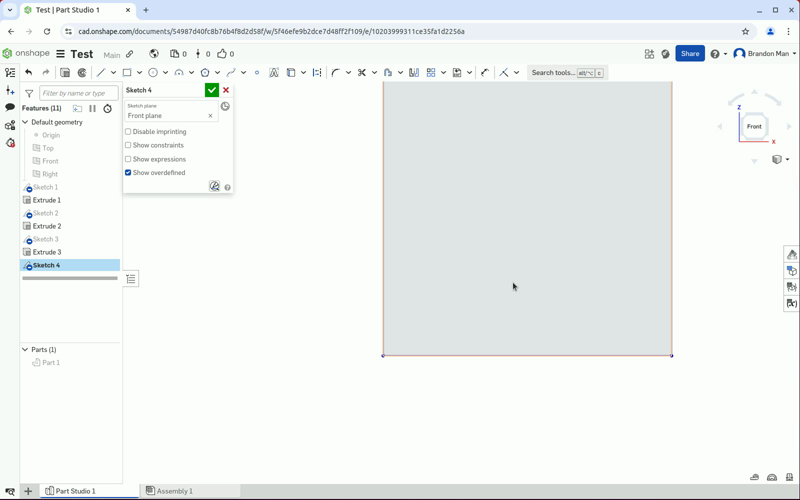
click(513, 282)
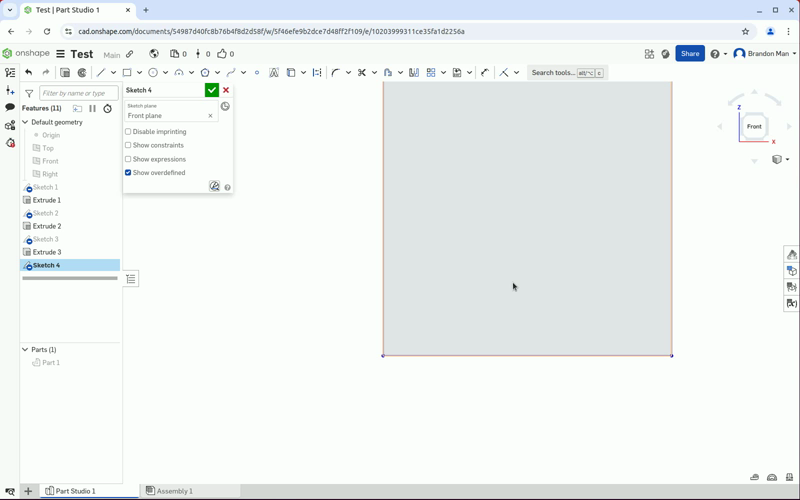
scroll(-6)
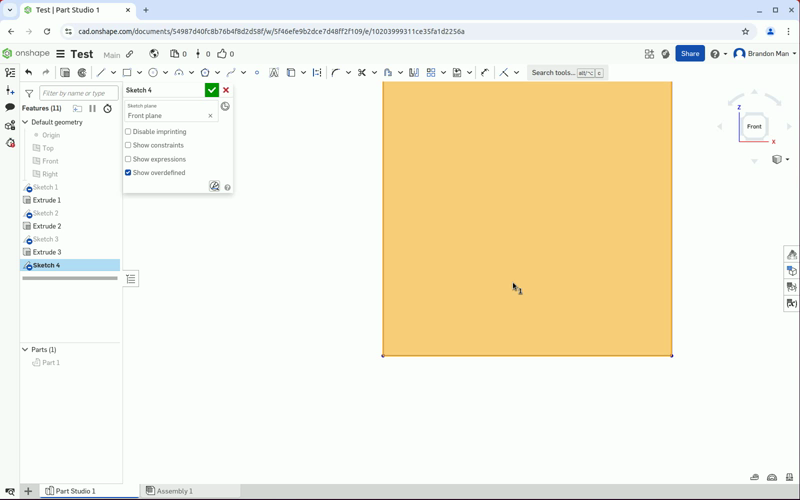
scroll(-6)
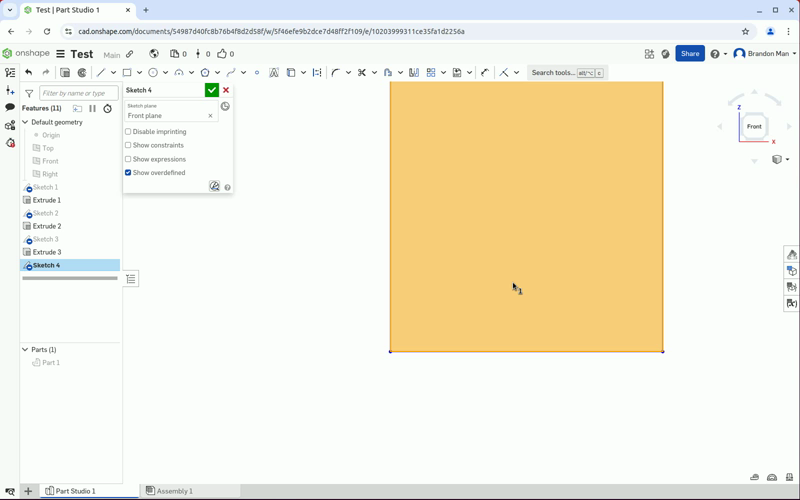
scroll(-6)
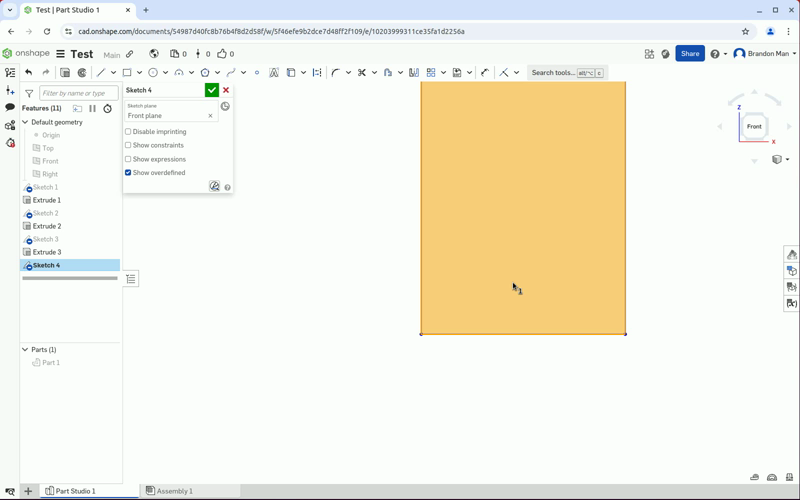
scroll(-6)
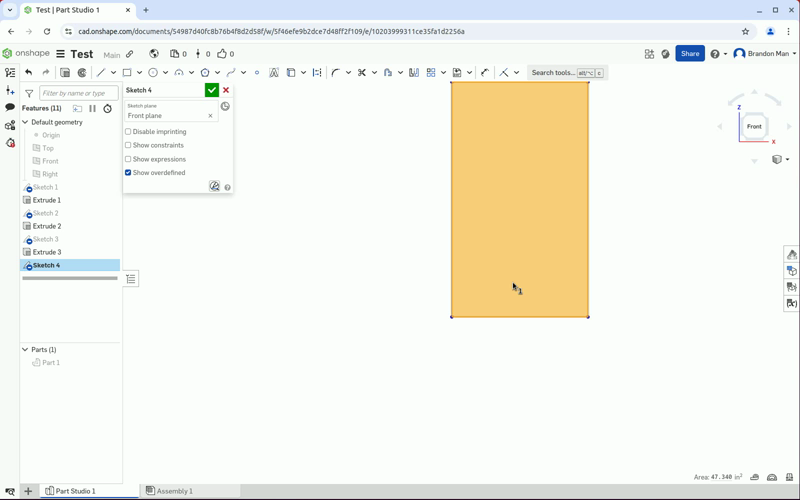
scroll(-6)
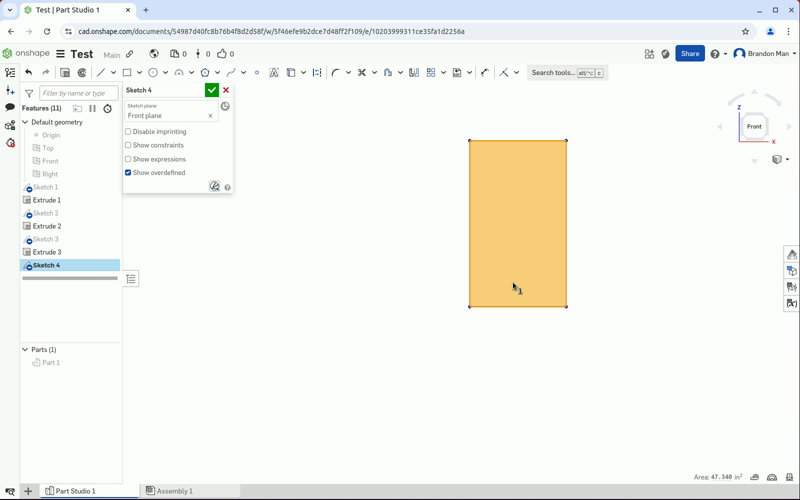
scroll(-6)
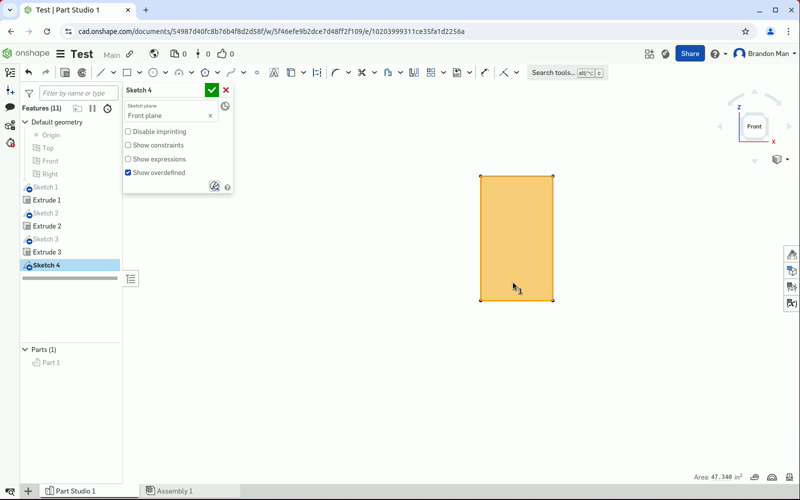
scroll(-6)
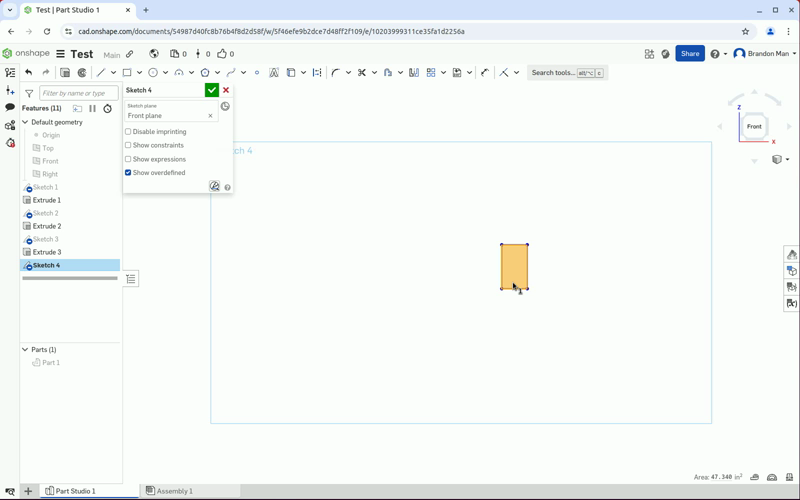
mouse_move(73, 352)
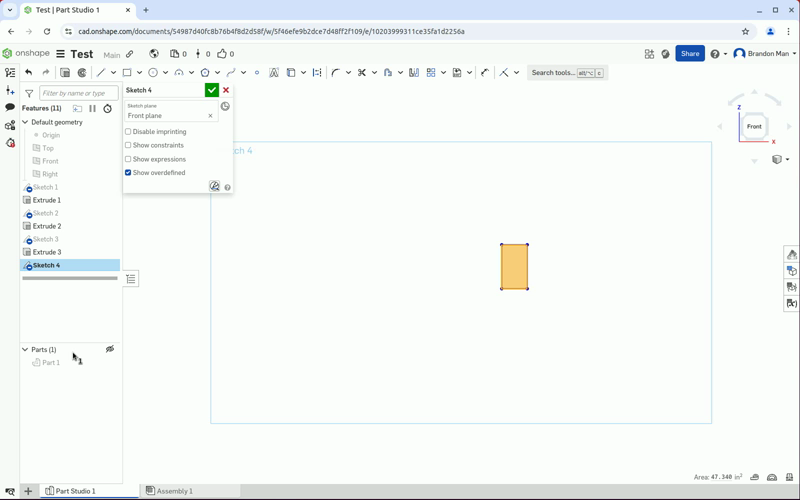
key(shift+y)
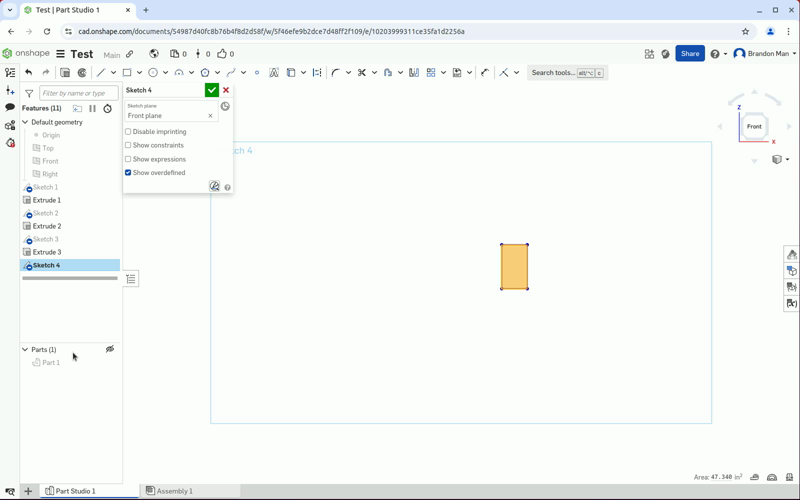
key(shift+e)
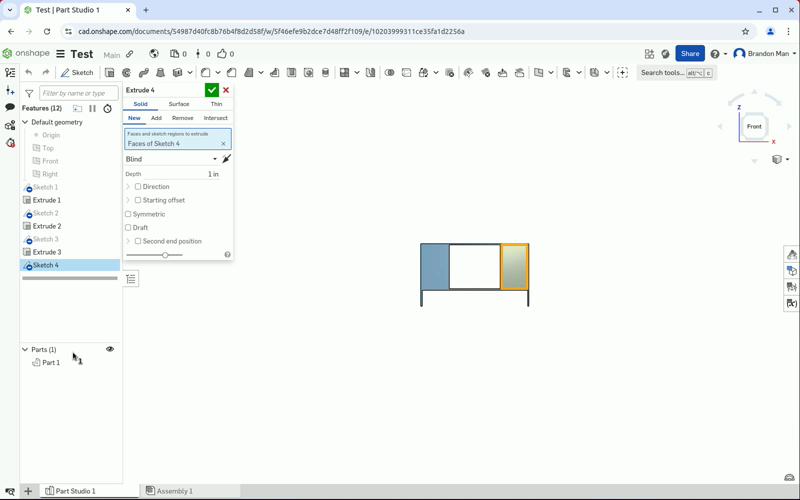
mouse_move(143, 106)
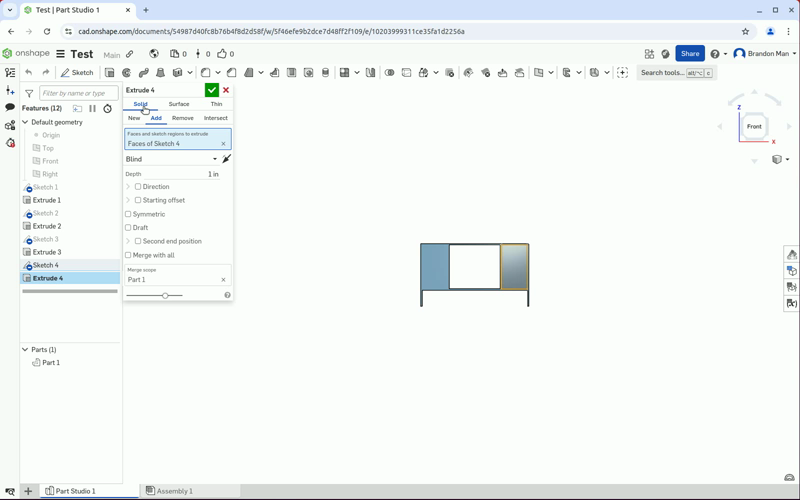
click(143, 106)
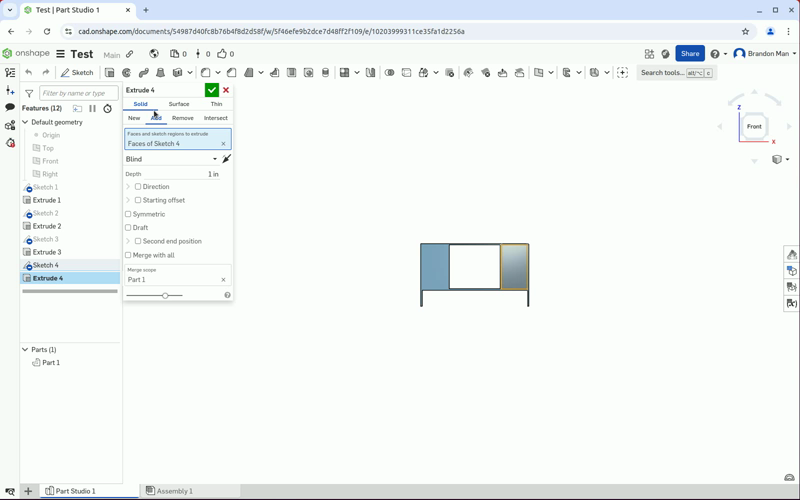
mouse_move(186, 120)
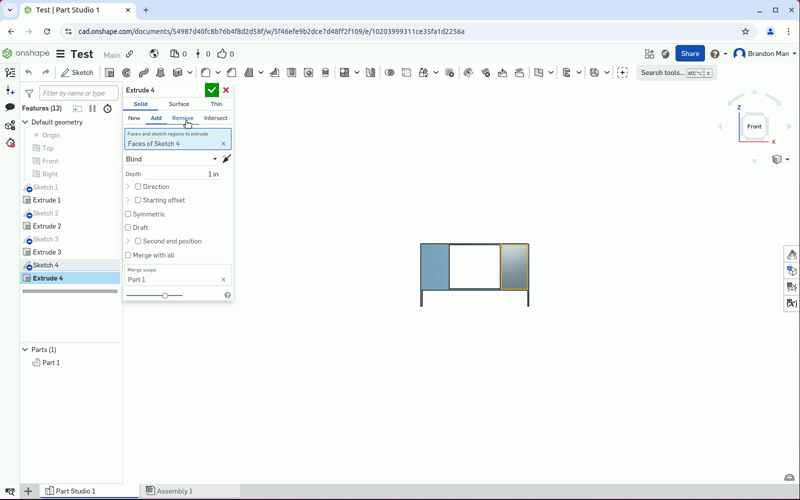
click(186, 120)
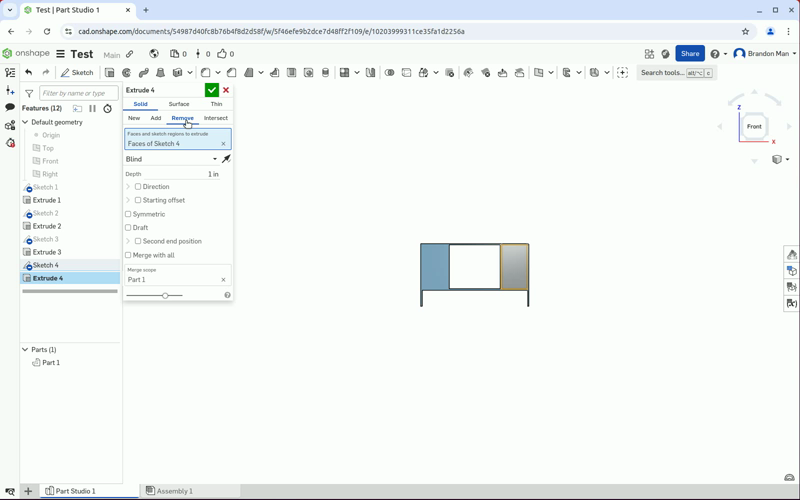
key(tab, 4)
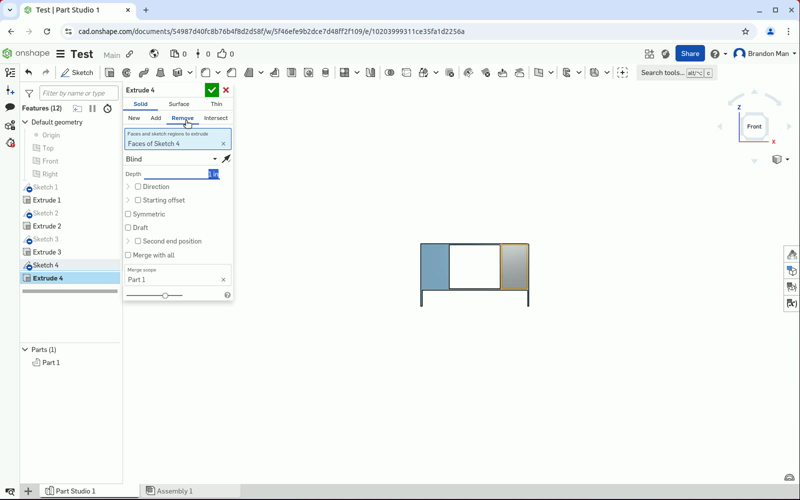
text(0.241)
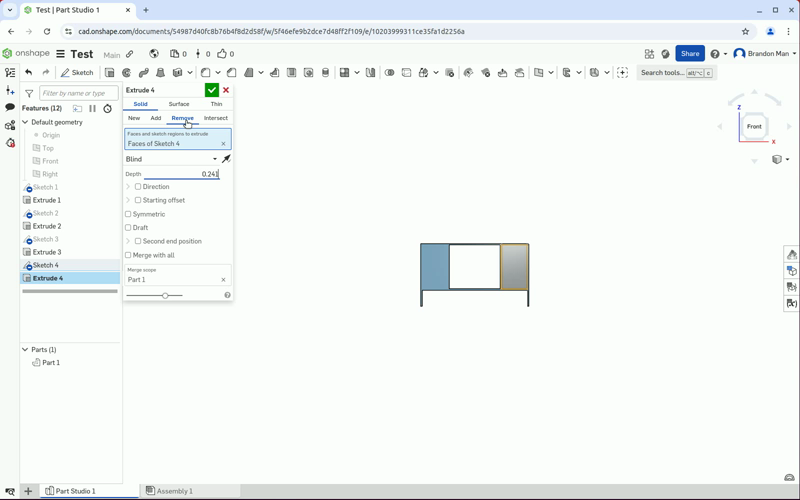
key(tab, 6)
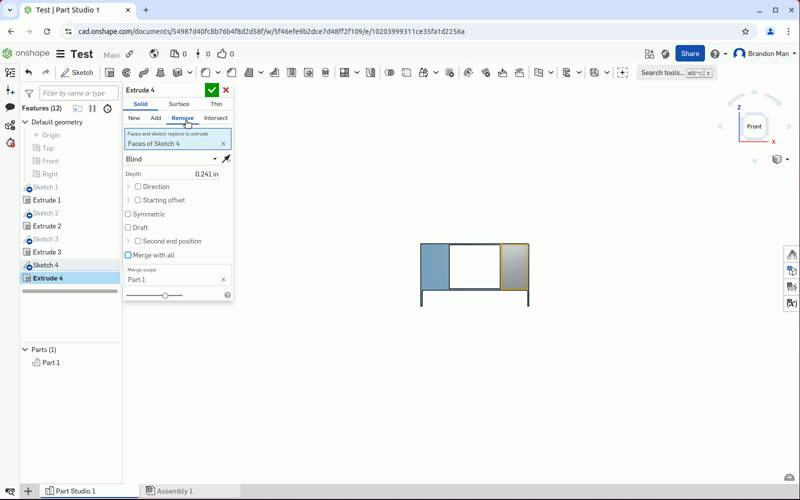
key(space)
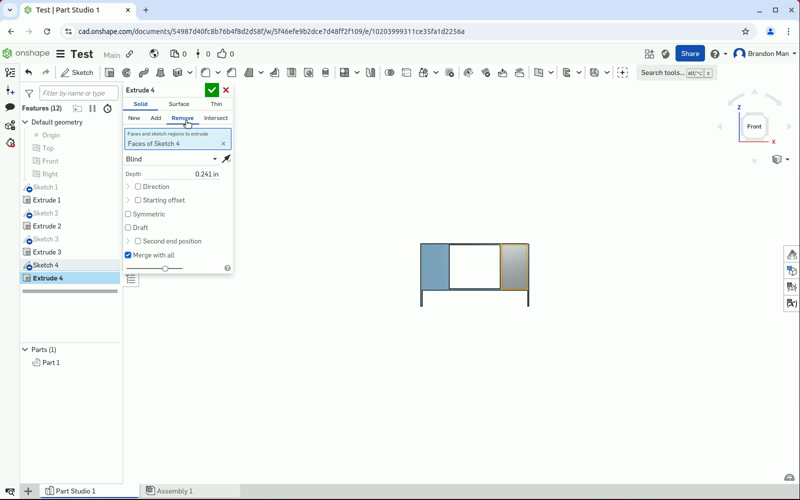
key(enter)
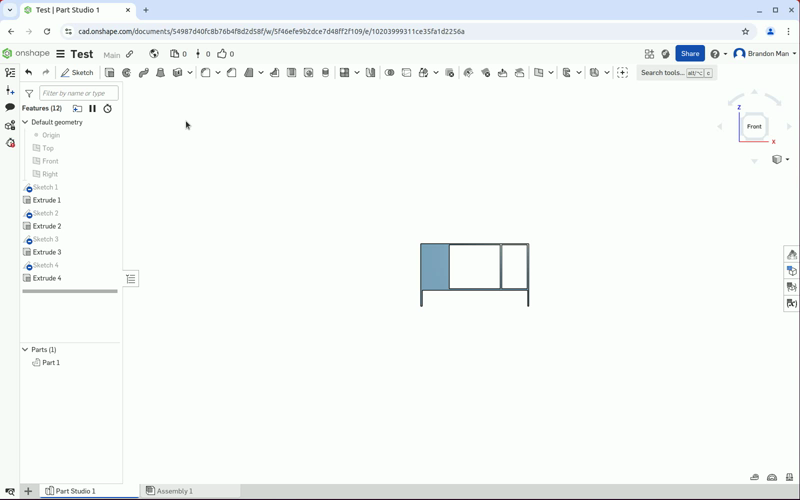
key(shift+h)
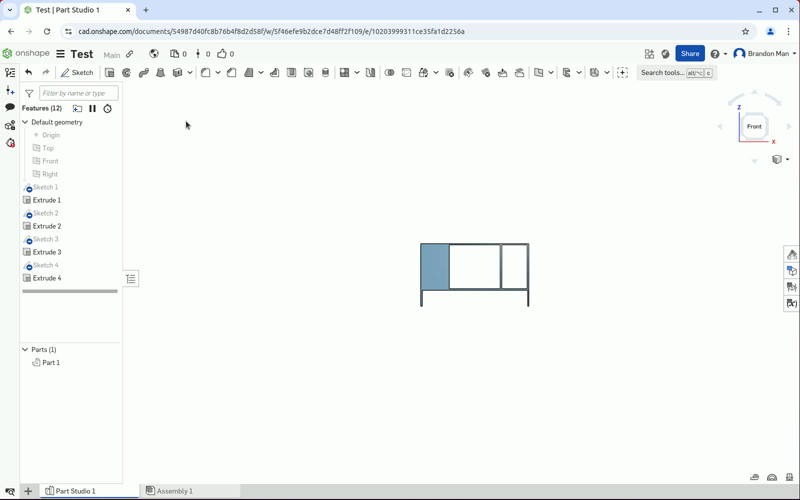
key(shift+h)
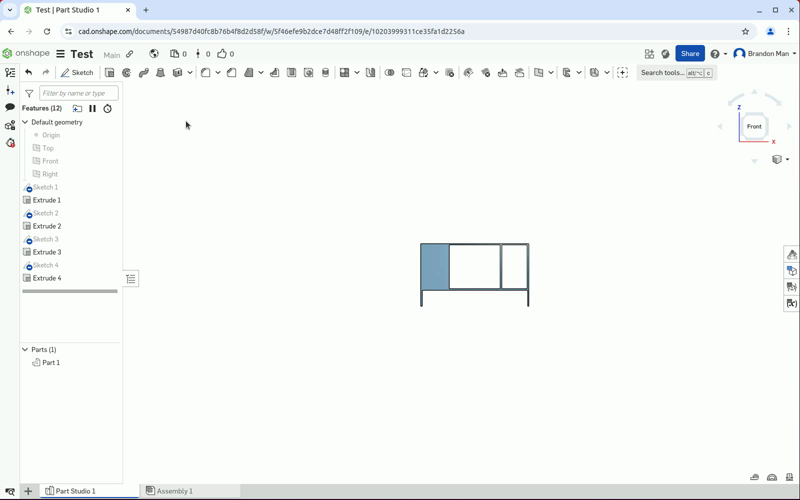
mouse_move(73, 189)
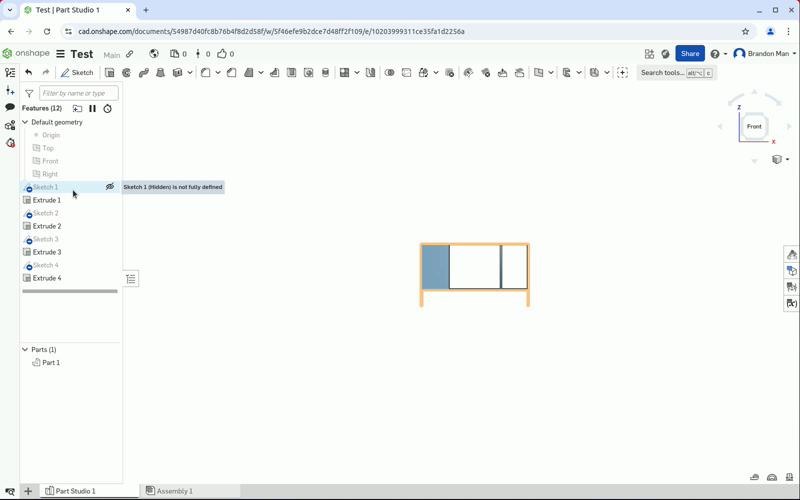
click(73, 189)
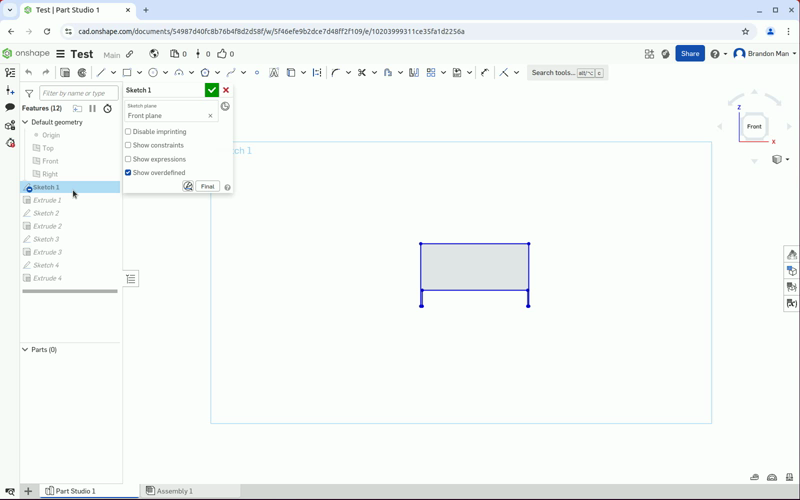
mouse_move(229, 92)
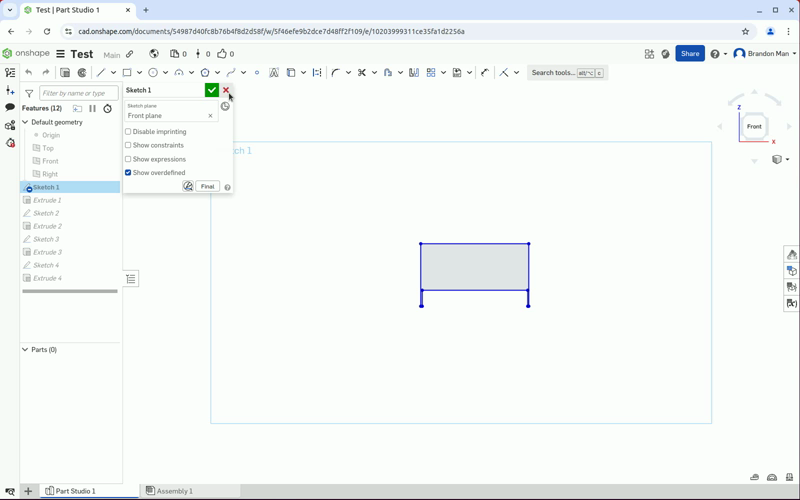
click(229, 92)
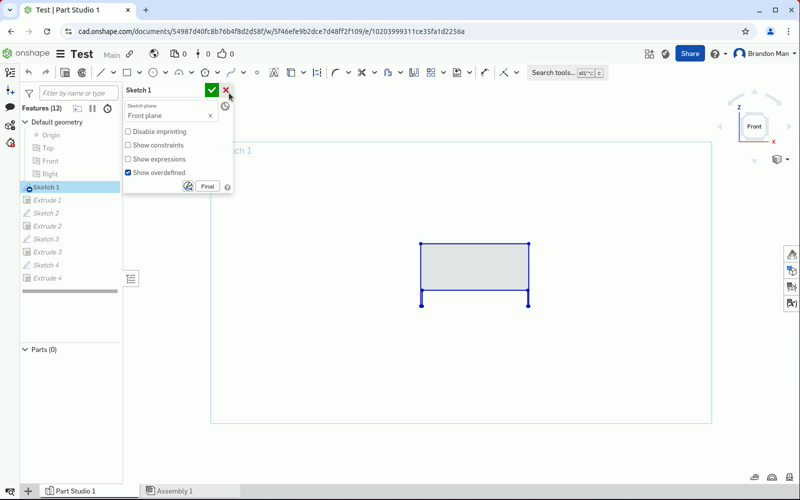
key(shift+s)
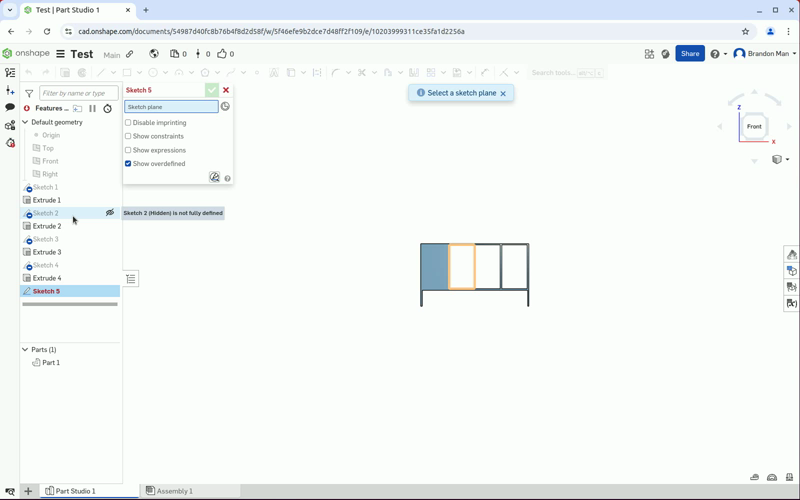
scroll(3)
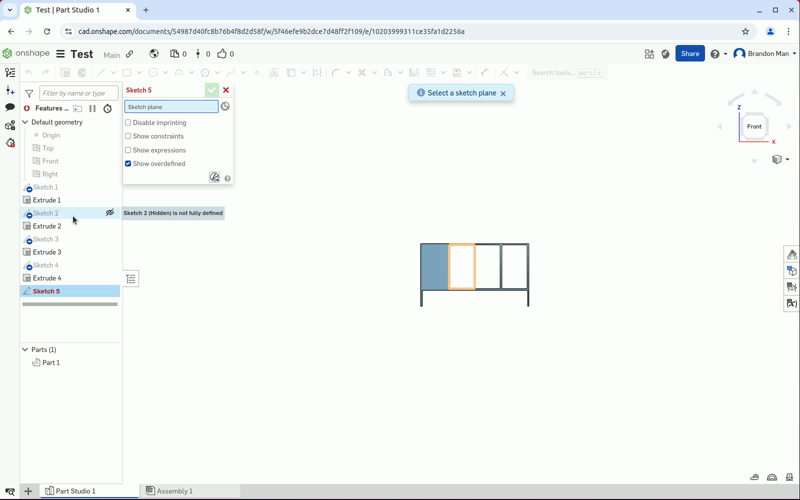
mouse_move(73, 163)
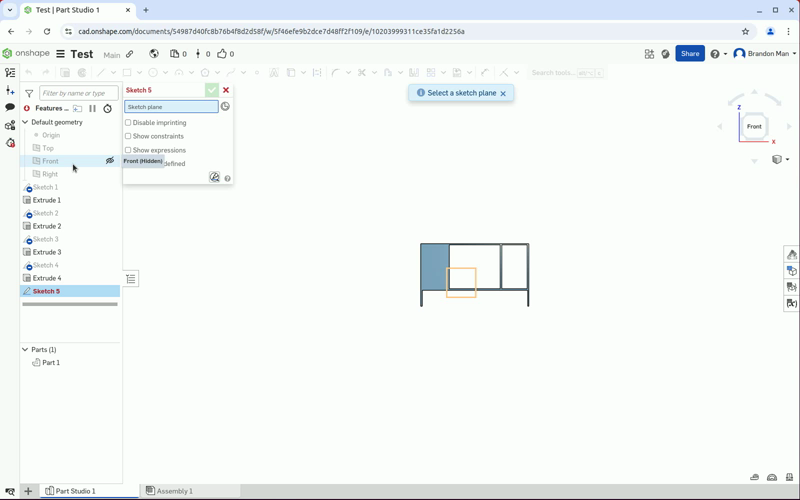
click(73, 163)
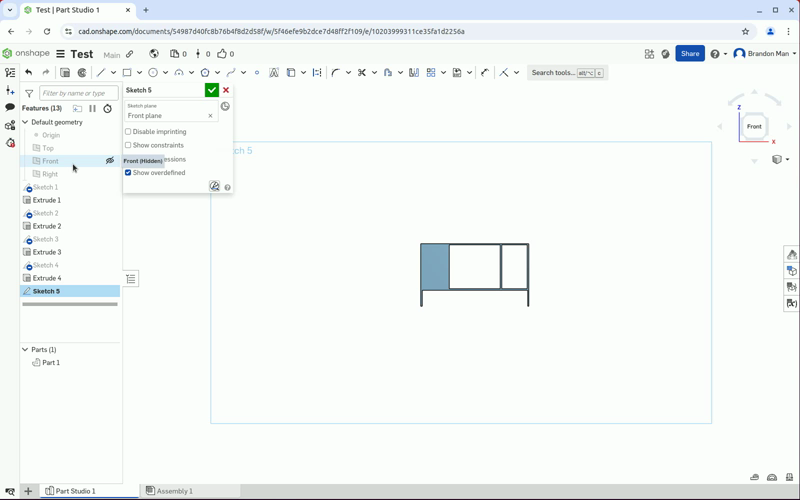
mouse_move(73, 352)
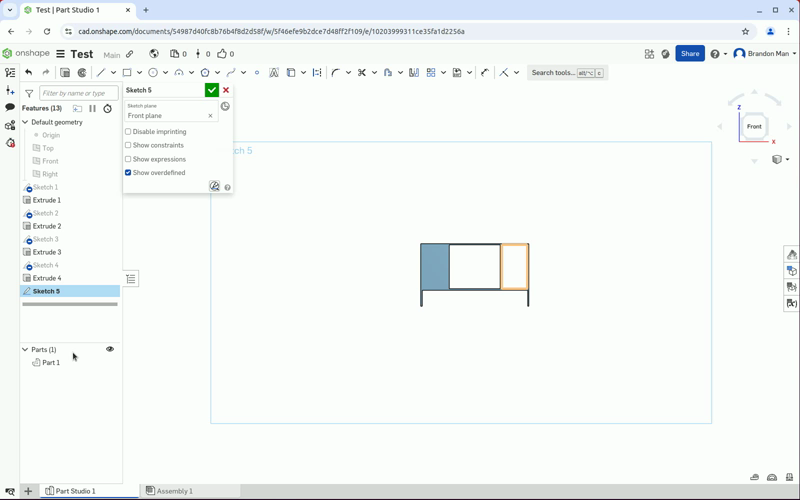
key(y)
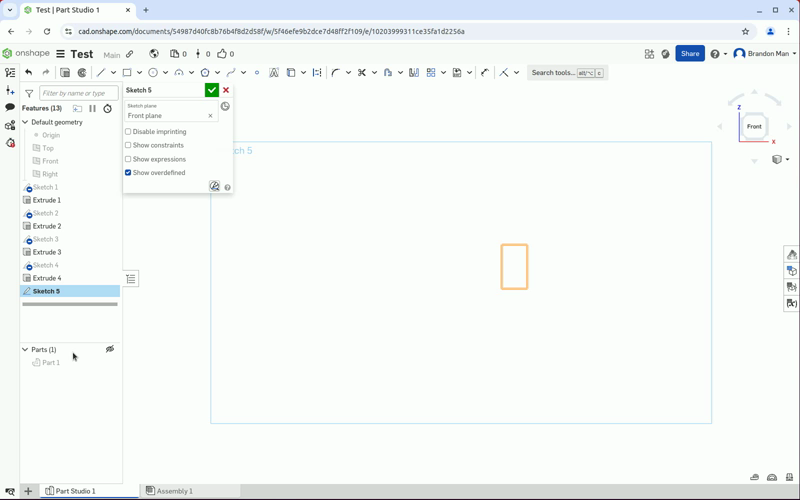
key(l)
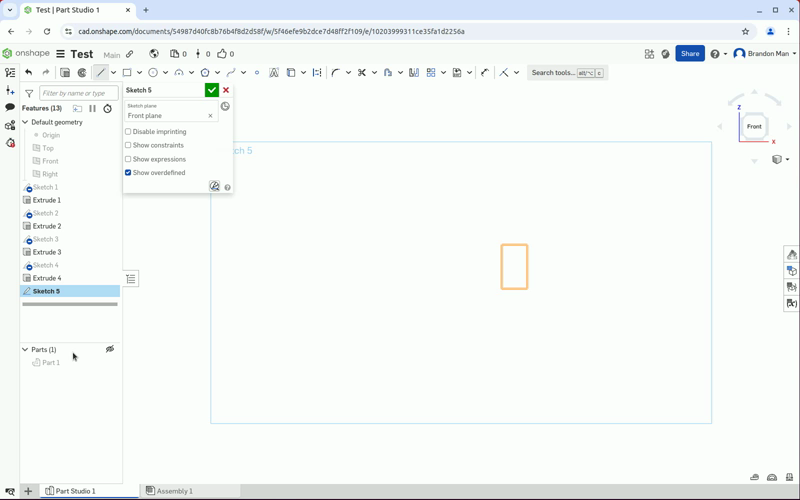
key_down(shift)
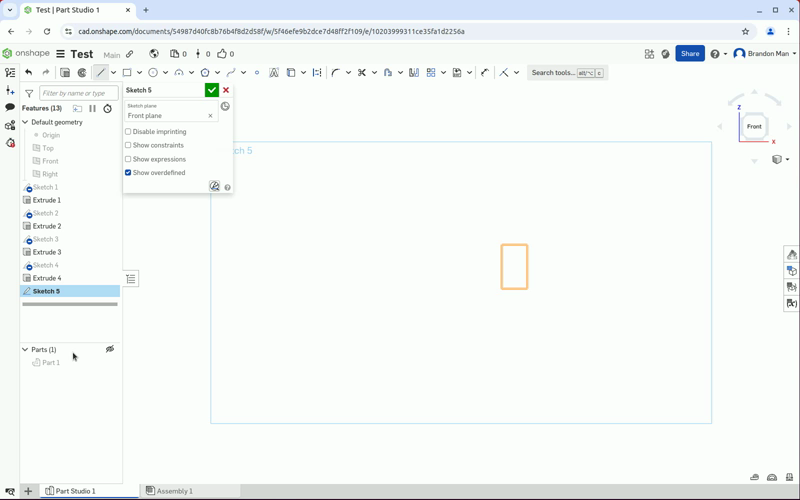
mouse_move(422, 288)
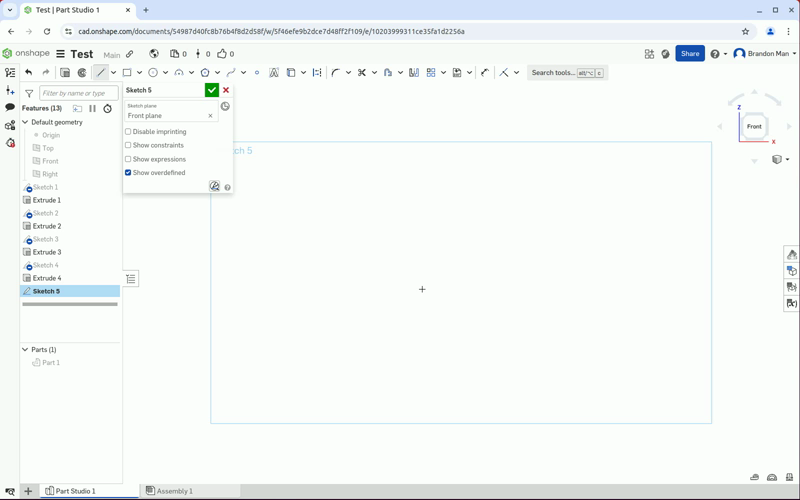
click(422, 288)
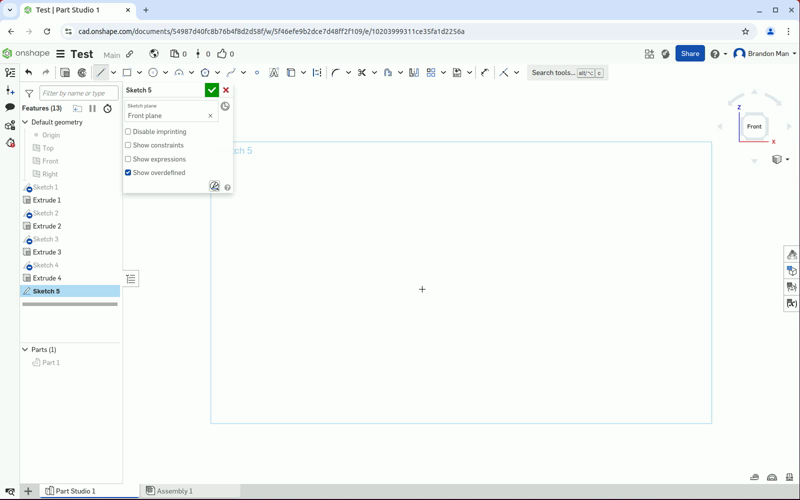
key_up(shift)
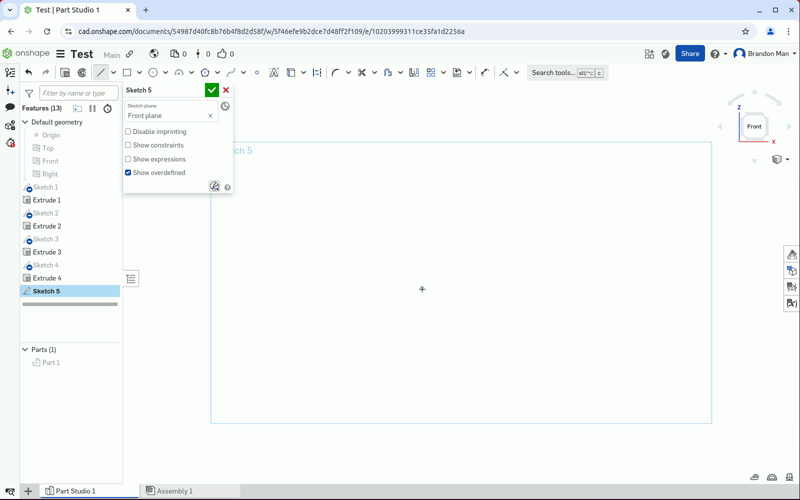
key_down(shift)
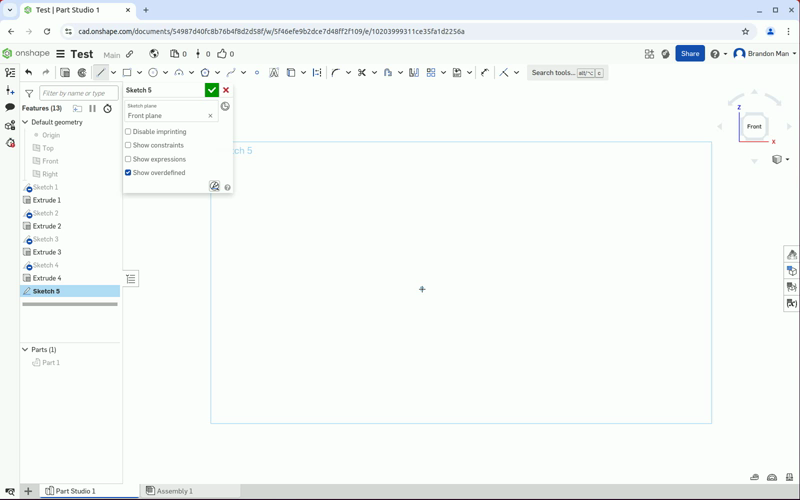
mouse_move(452, 288)
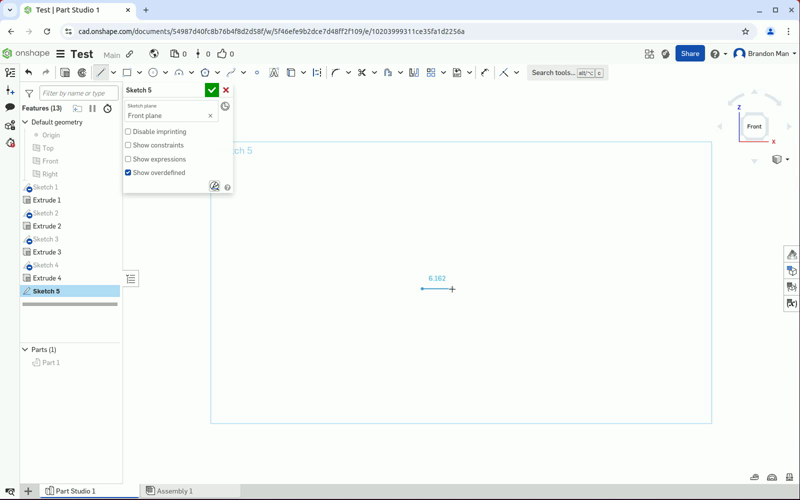
mouse_move(447, 288)
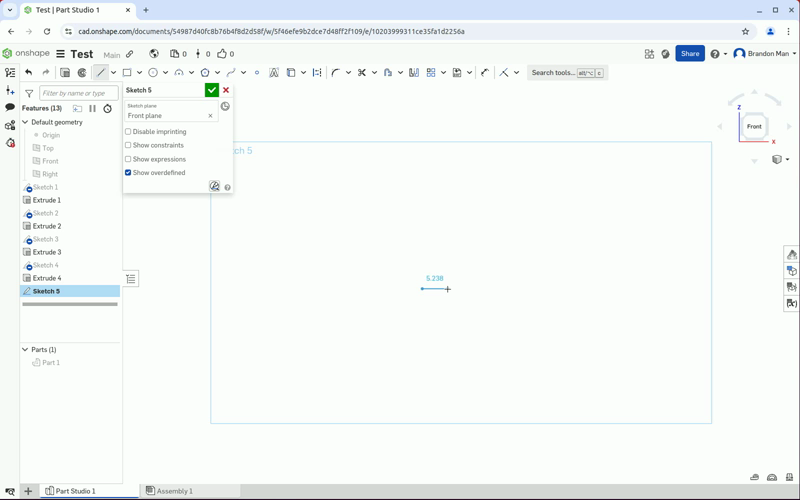
click(447, 288)
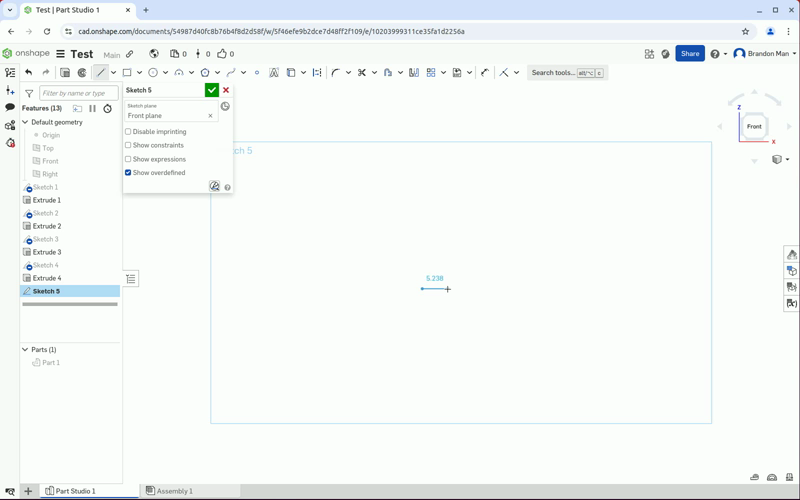
key_up(shift)
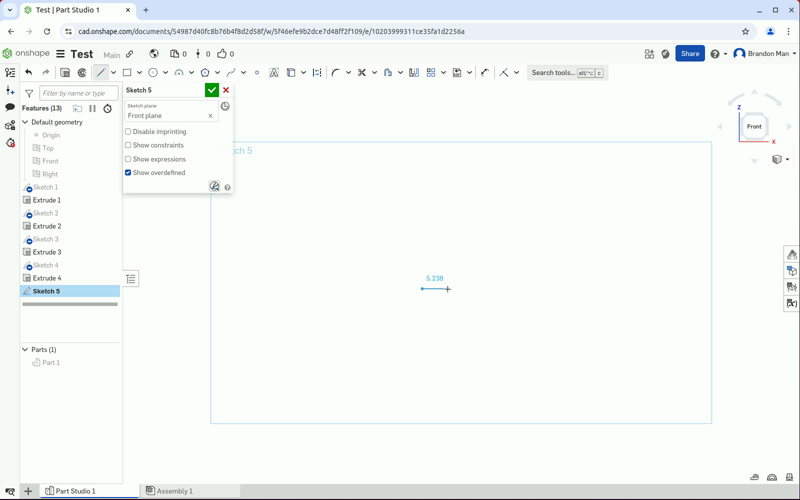
key_down(shift)
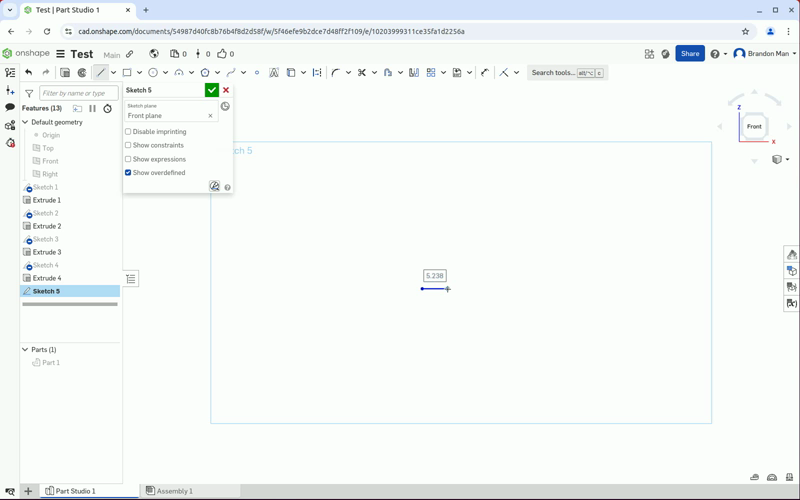
mouse_move(477, 288)
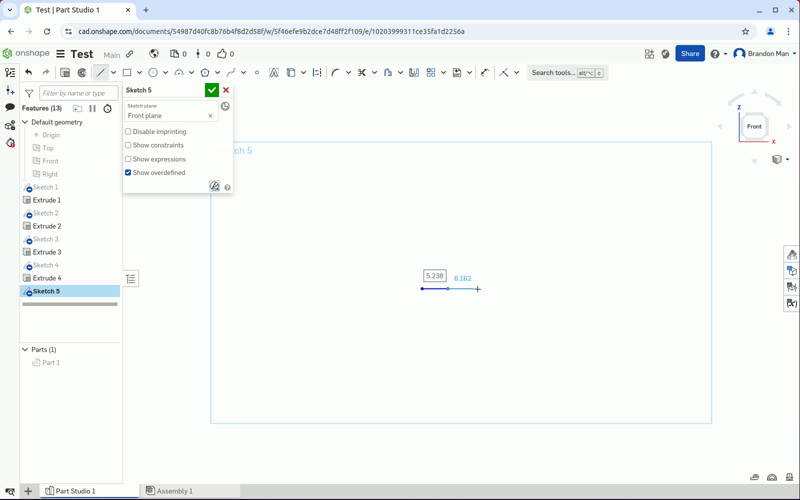
mouse_move(447, 244)
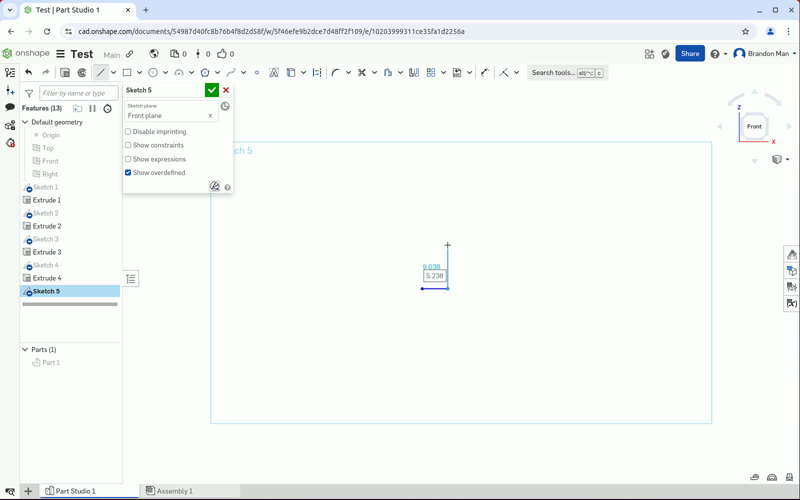
click(447, 244)
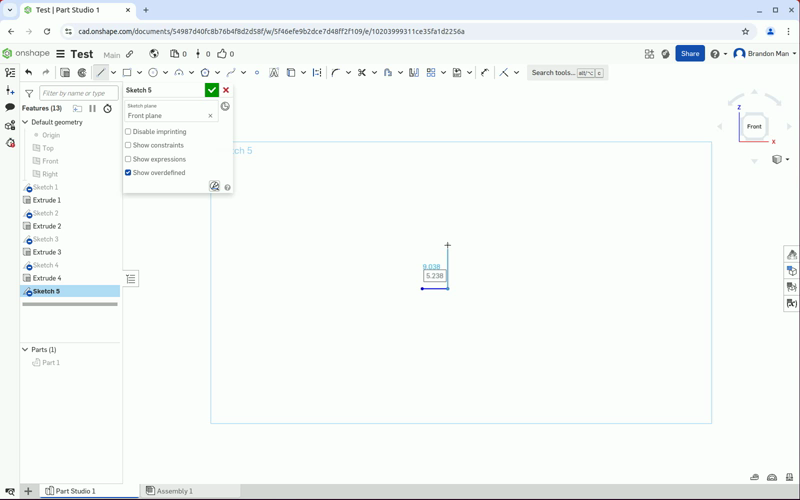
key_up(shift)
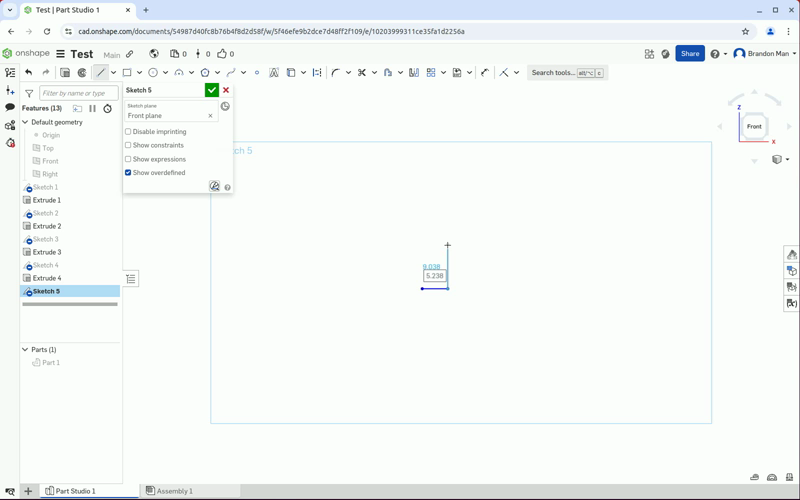
key_down(shift)
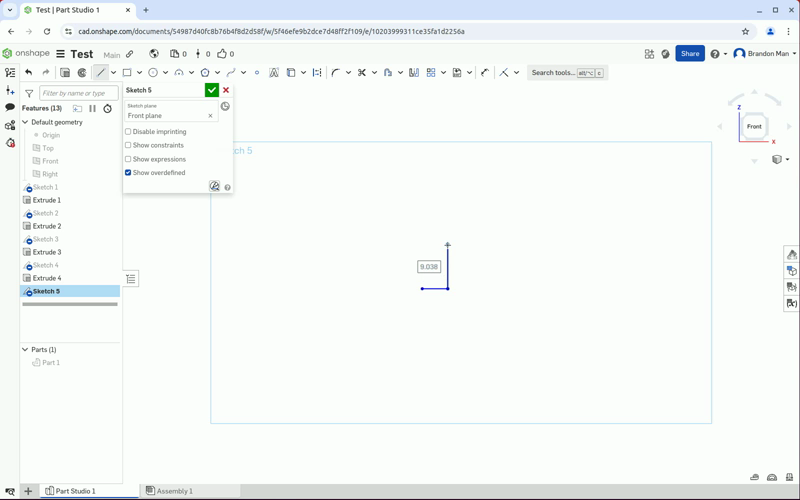
mouse_move(477, 244)
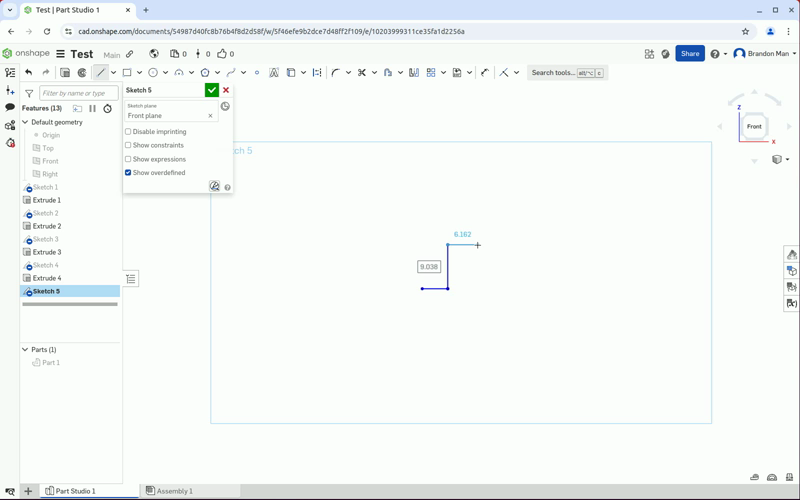
mouse_move(422, 244)
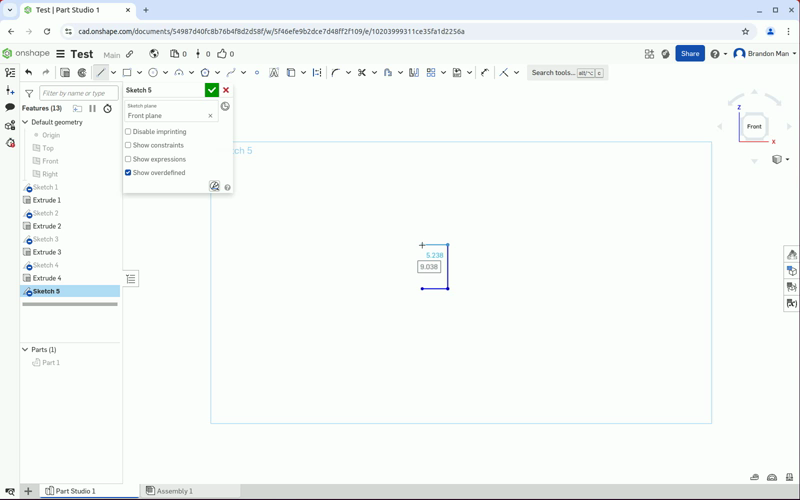
click(422, 244)
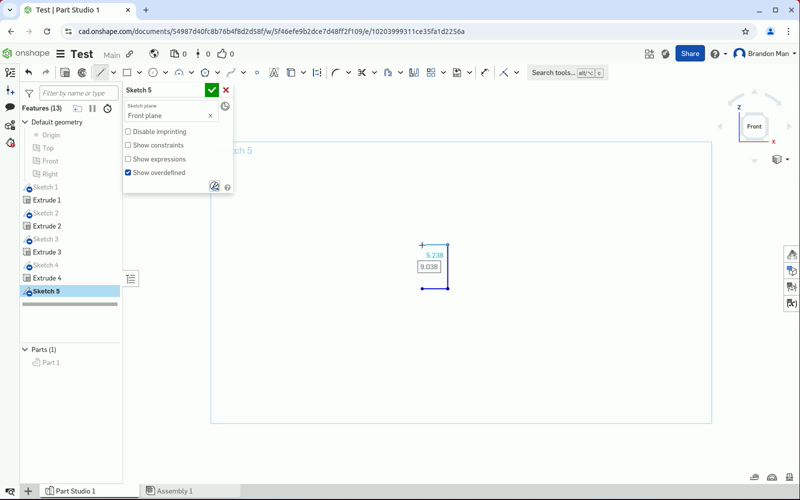
key_up(shift)
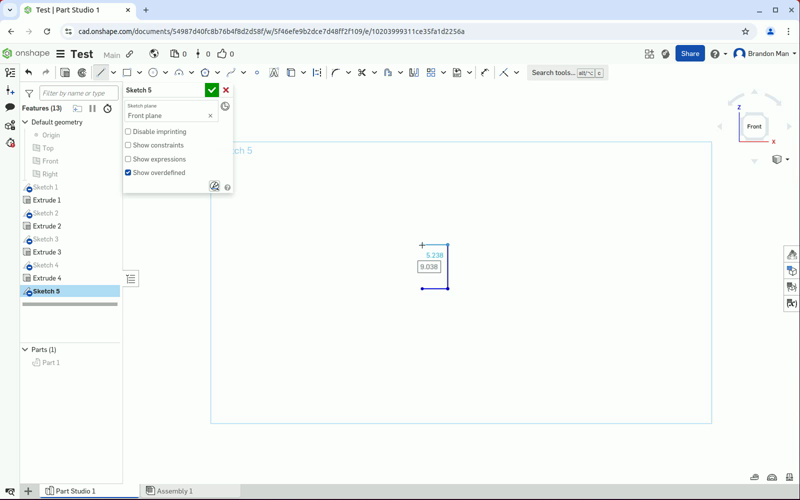
mouse_move(452, 244)
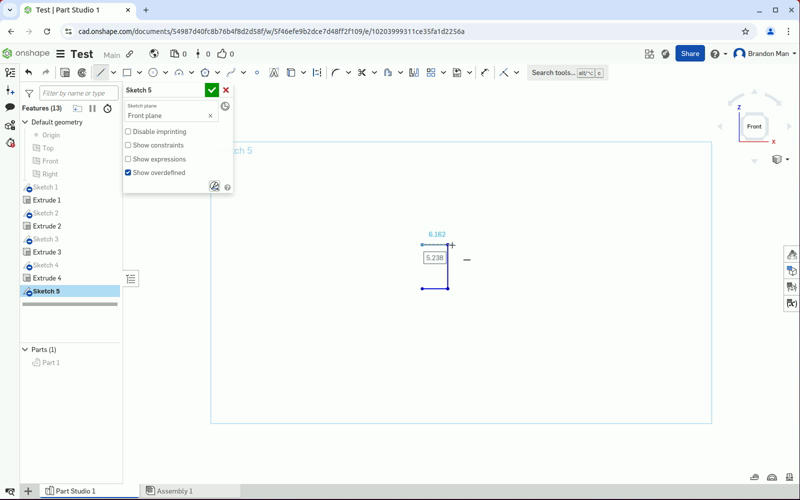
key_down(shift)
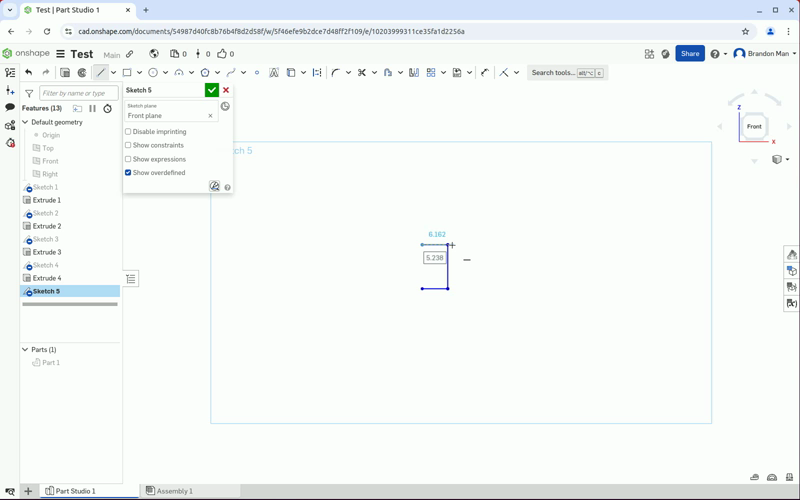
mouse_move(422, 288)
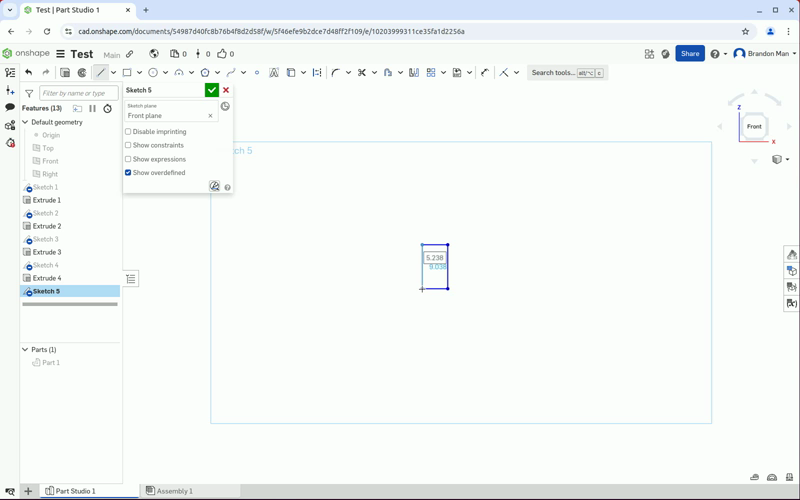
key_up(shift)
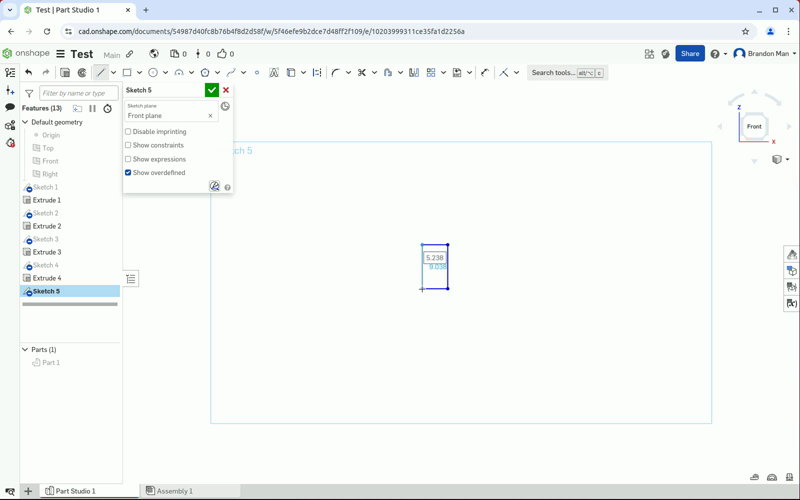
click(422, 288)
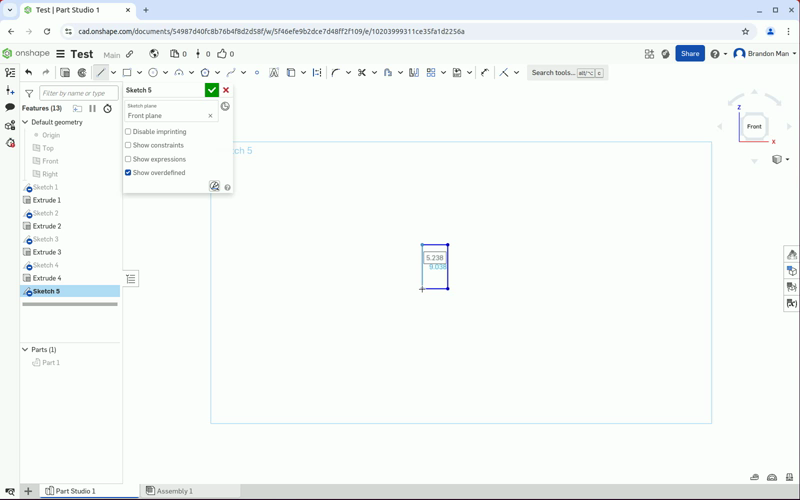
key(esc)
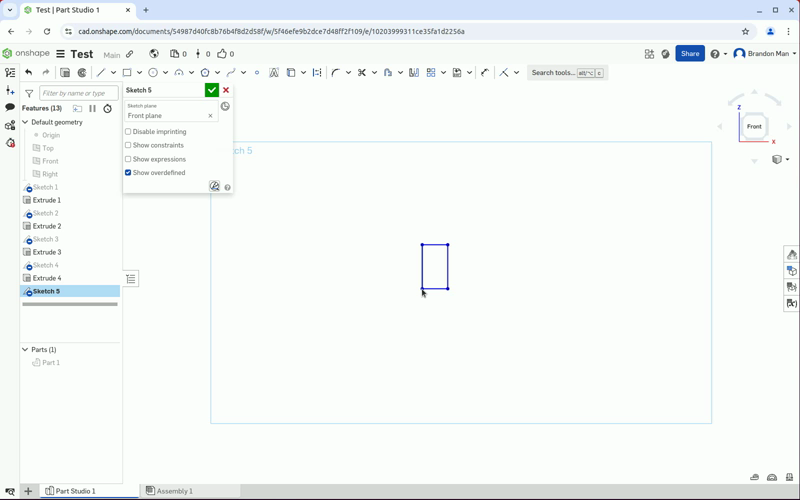
mouse_move(432, 262)
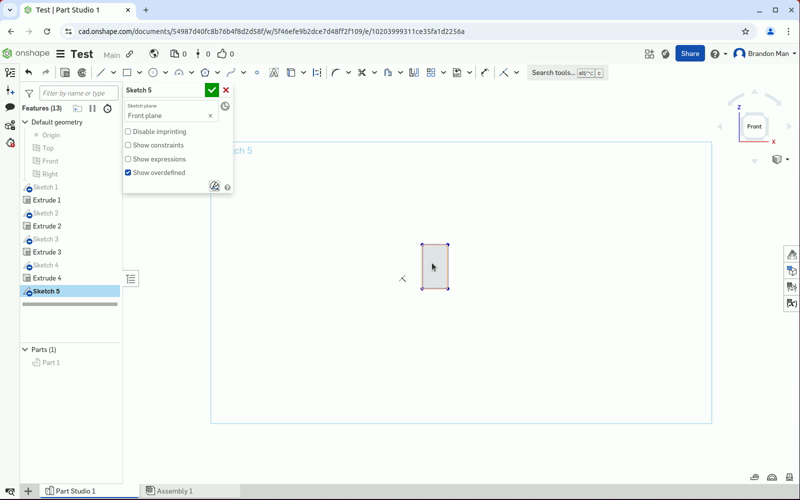
scroll(6)
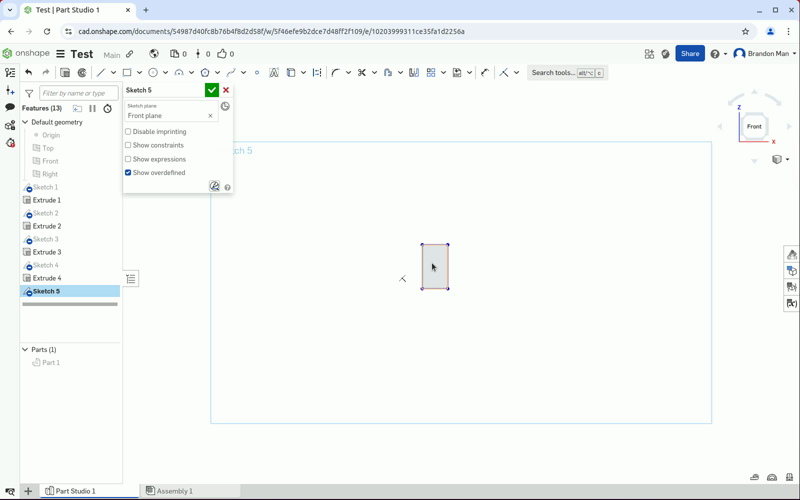
scroll(6)
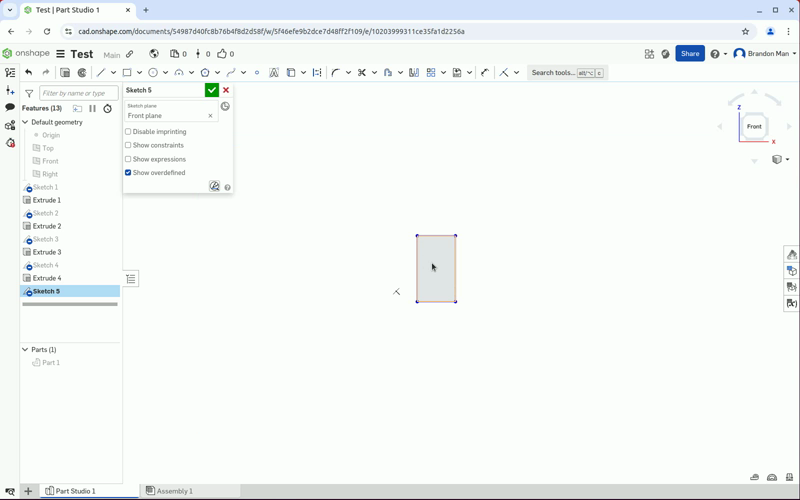
scroll(6)
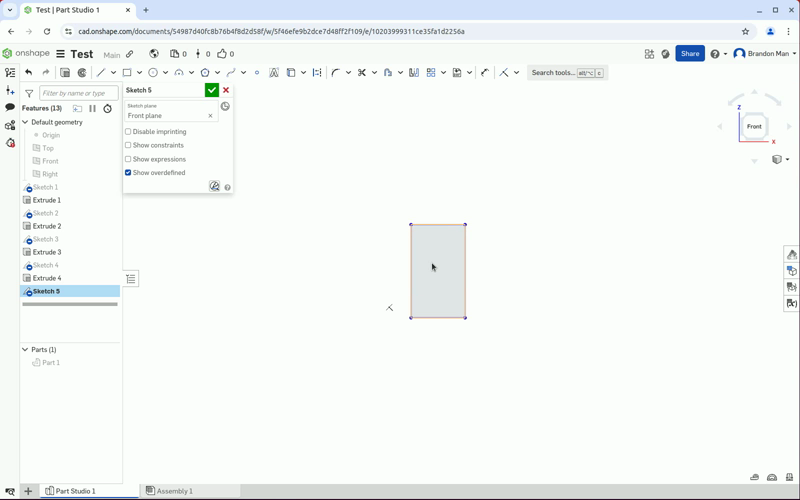
scroll(6)
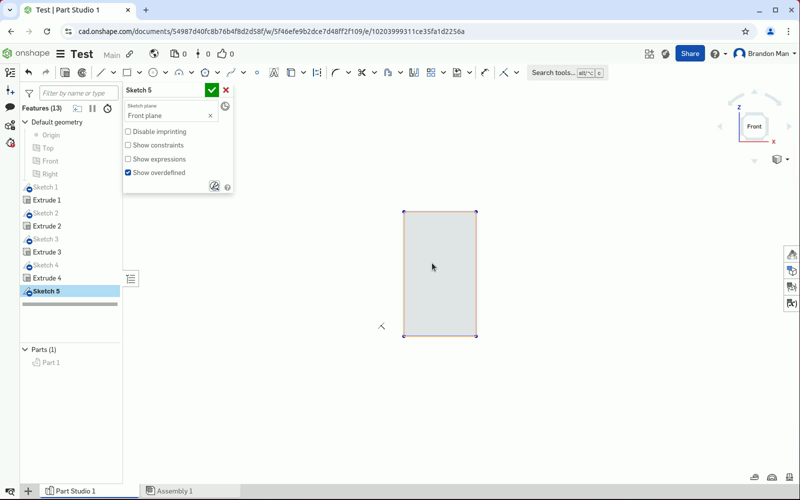
scroll(6)
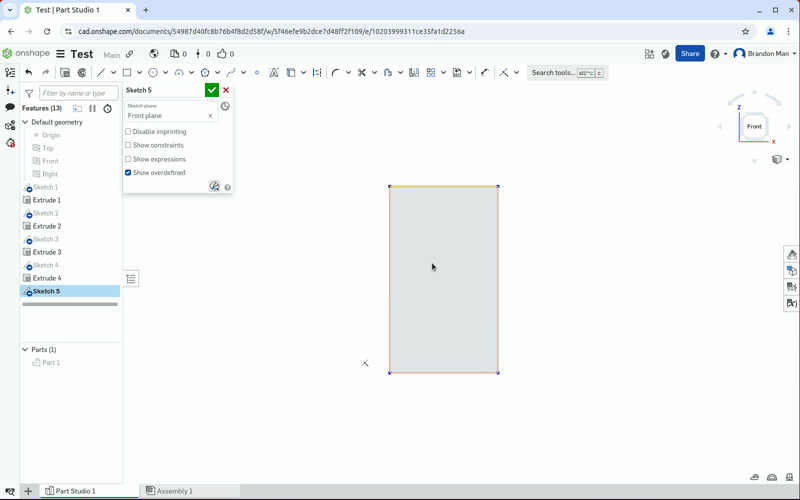
scroll(6)
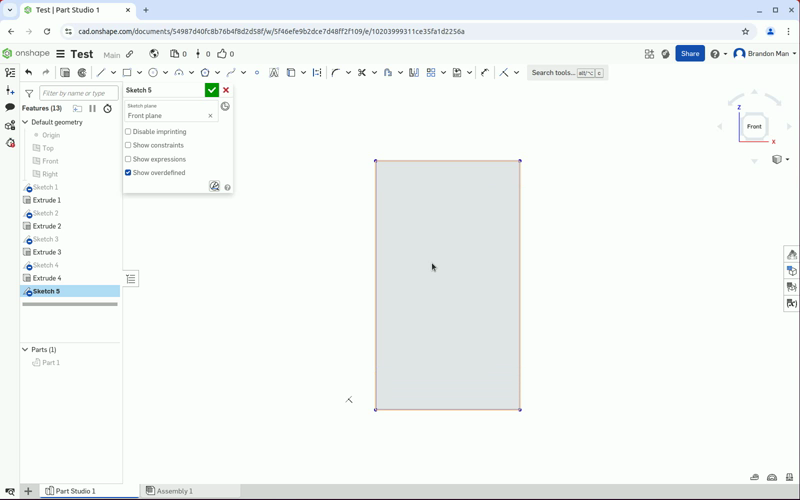
scroll(6)
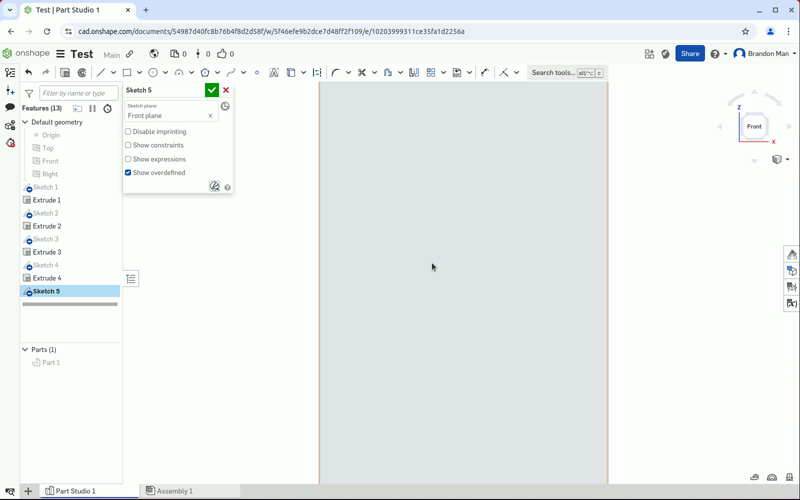
click(432, 262)
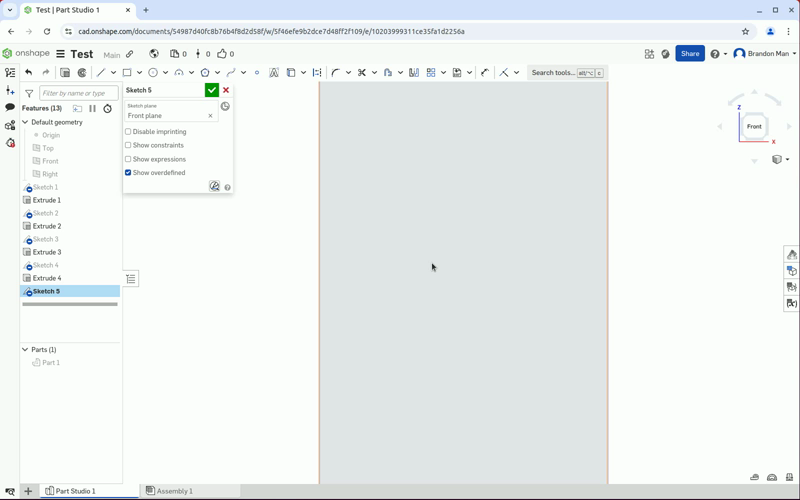
scroll(-6)
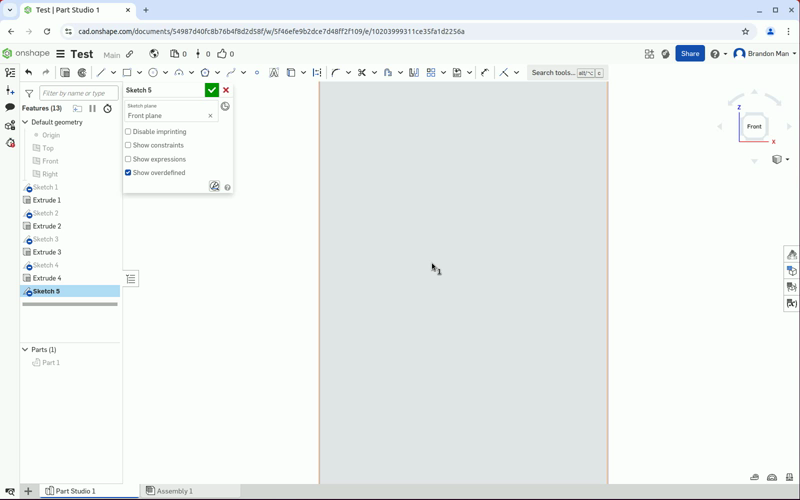
scroll(-6)
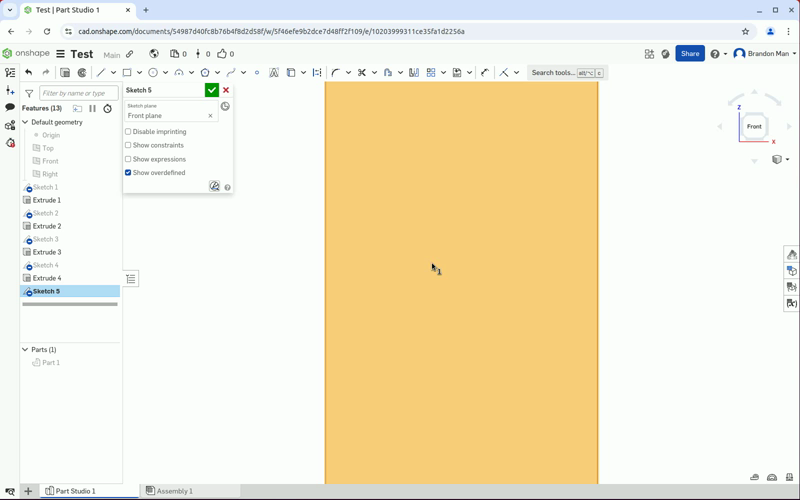
scroll(-6)
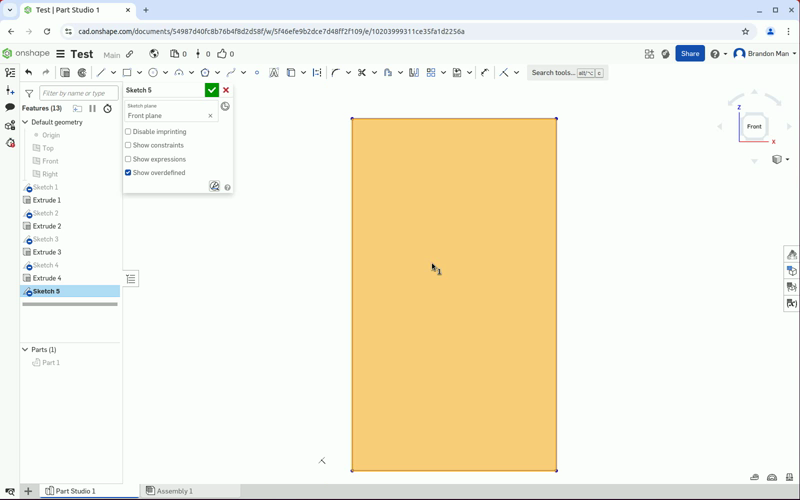
scroll(-6)
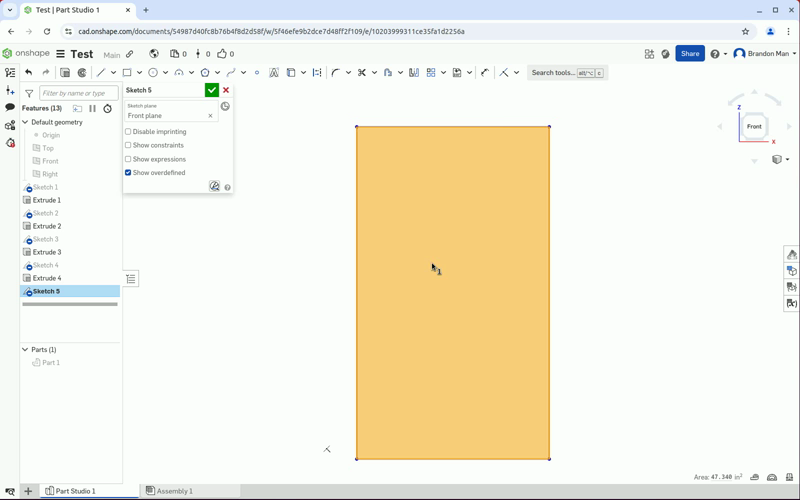
scroll(-6)
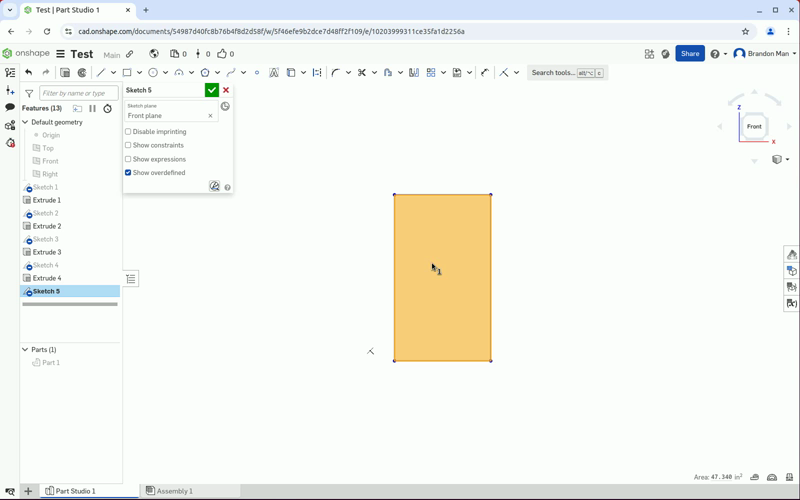
scroll(-6)
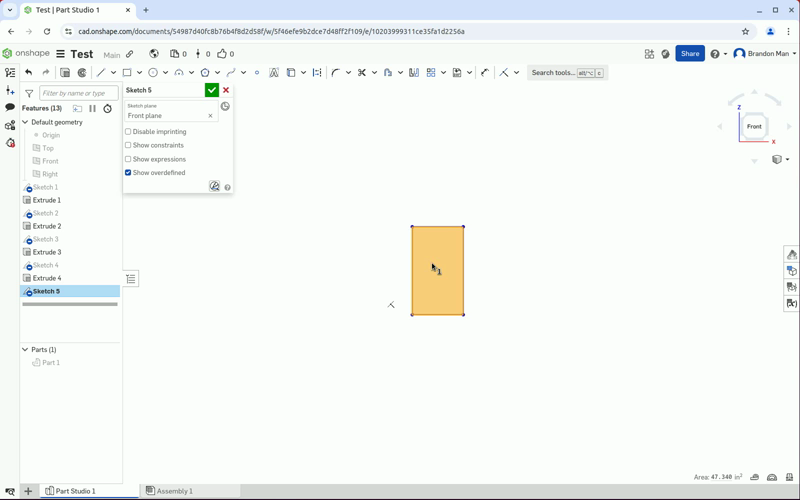
scroll(-6)
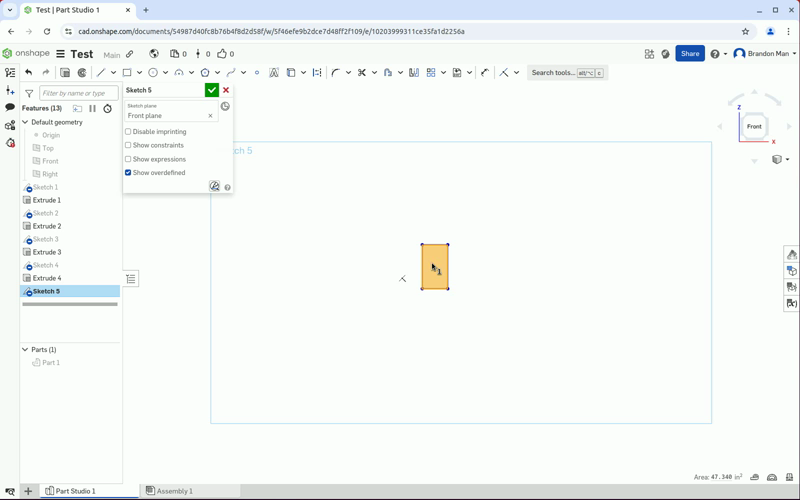
mouse_move(73, 352)
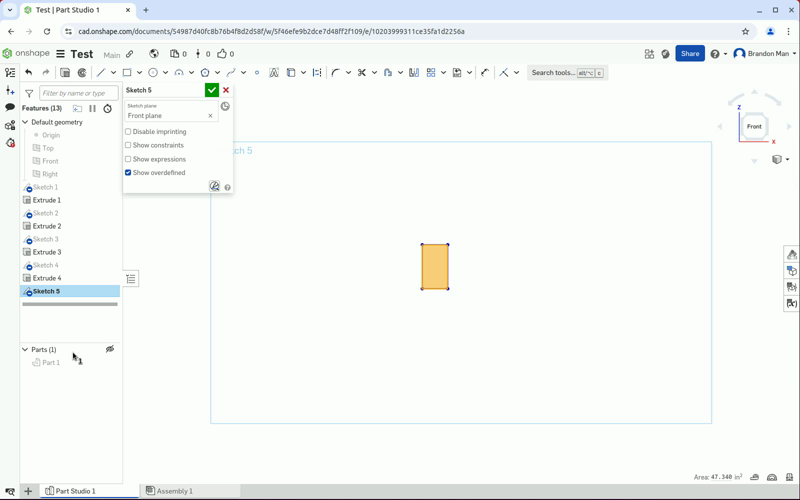
key(shift+y)
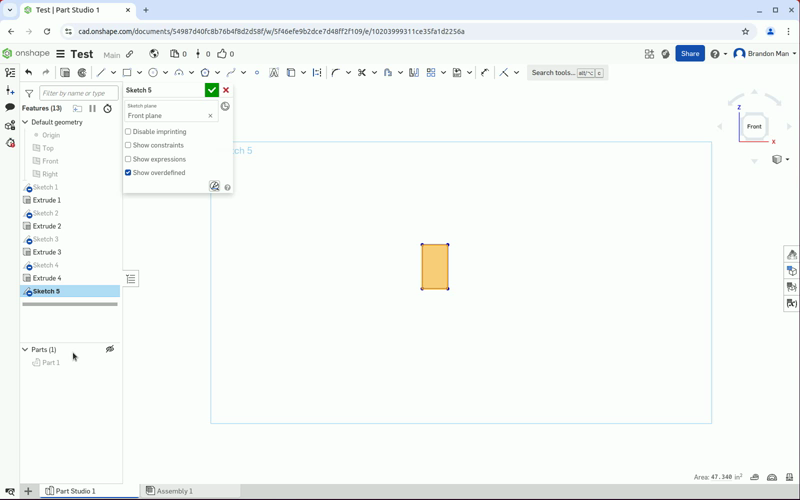
key(shift+e)
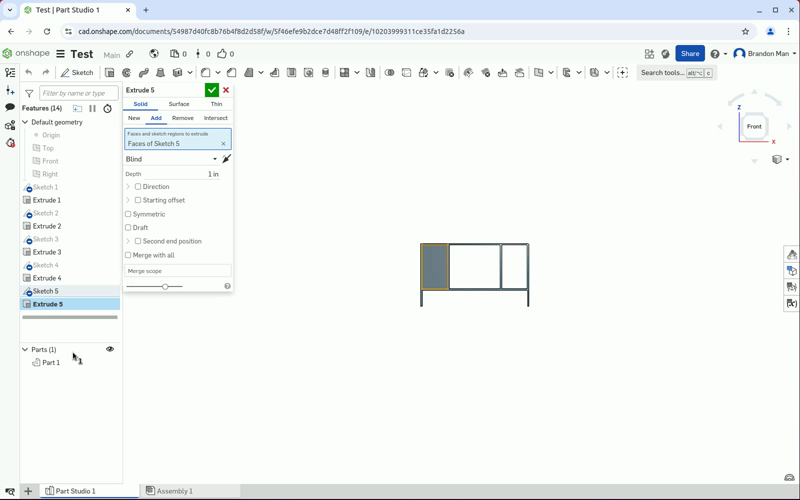
mouse_move(143, 106)
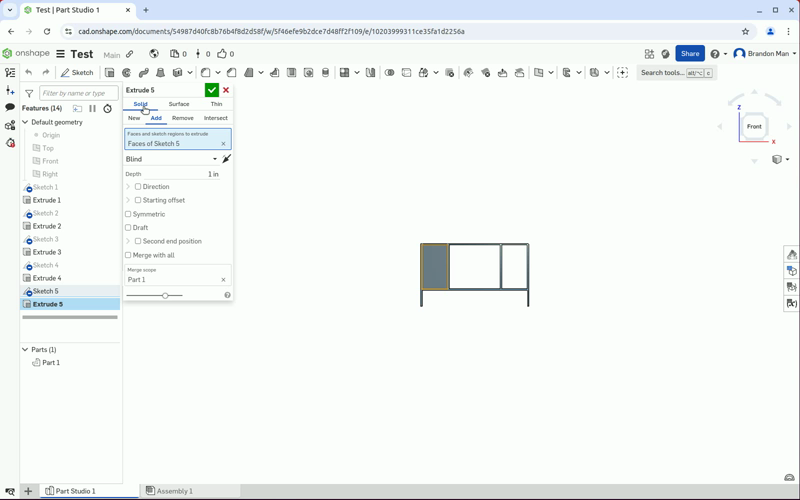
click(143, 106)
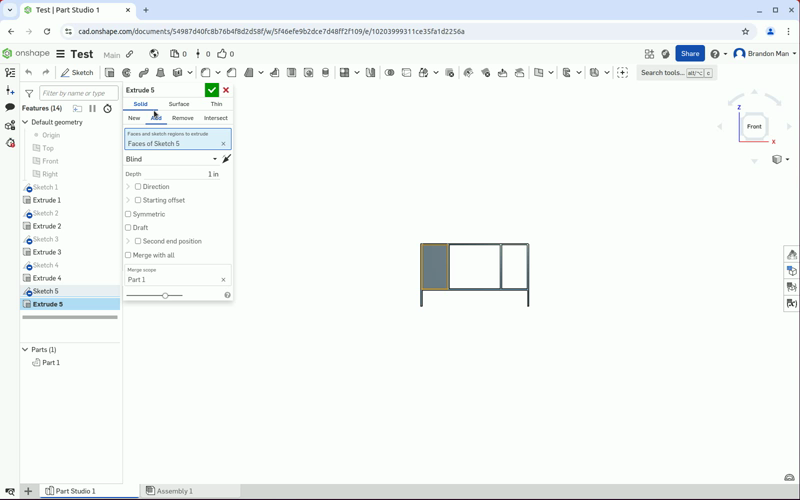
mouse_move(186, 120)
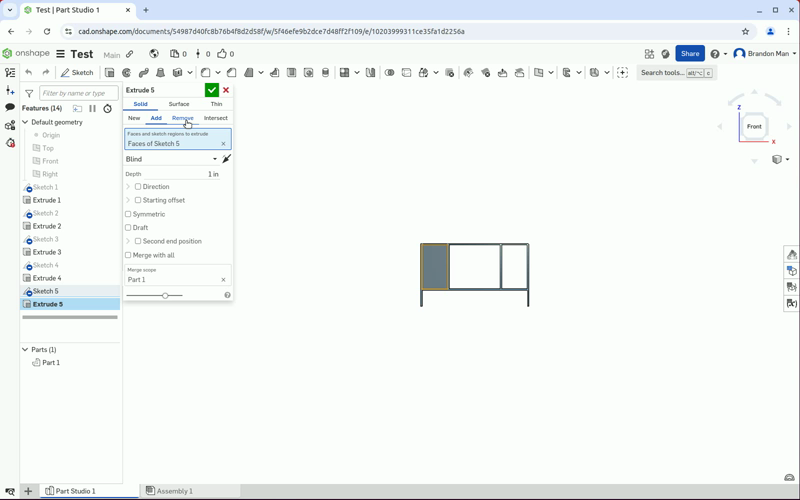
click(186, 120)
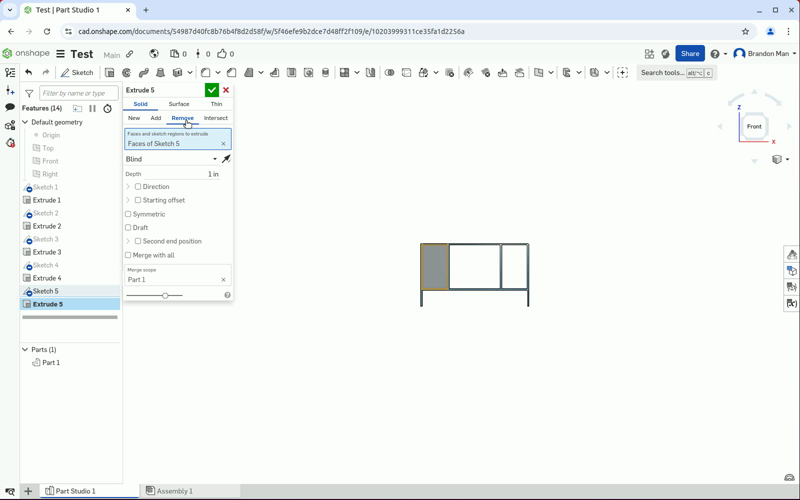
key(tab, 4)
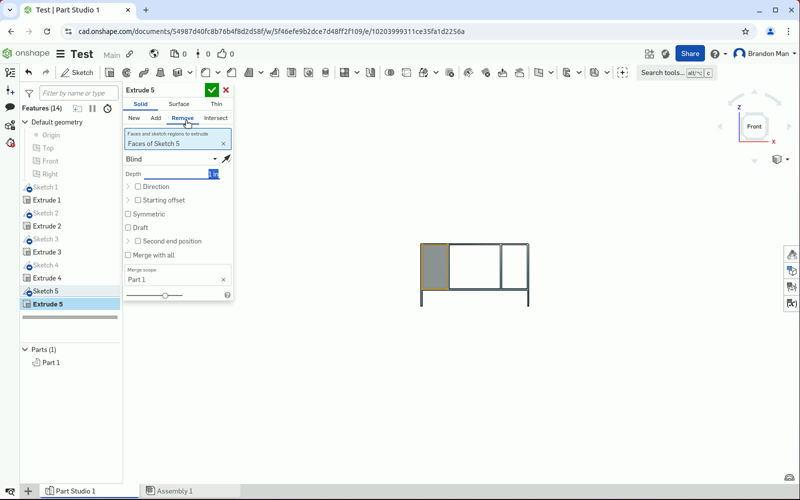
text(0.241)
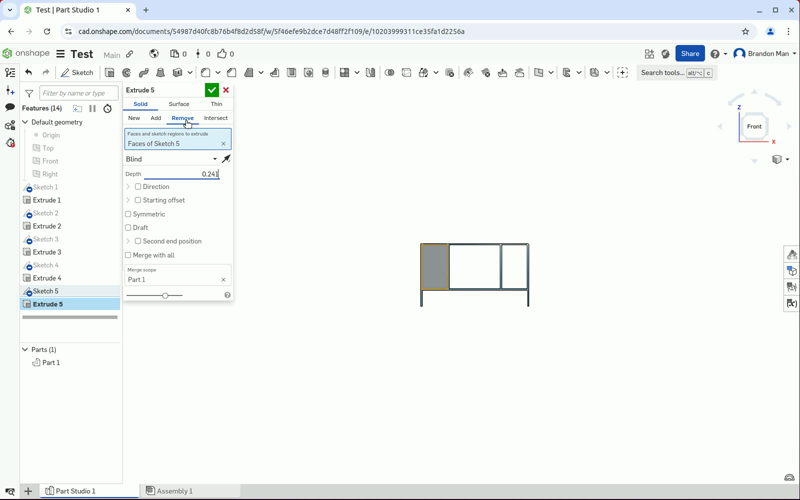
key(tab, 6)
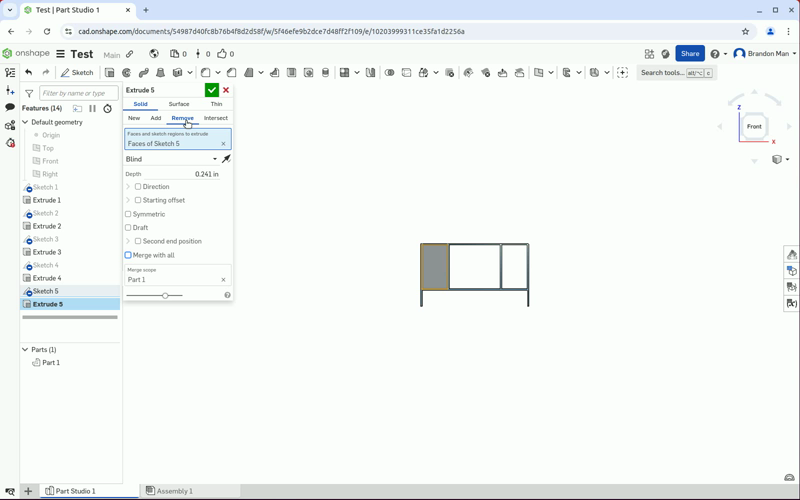
key(space)
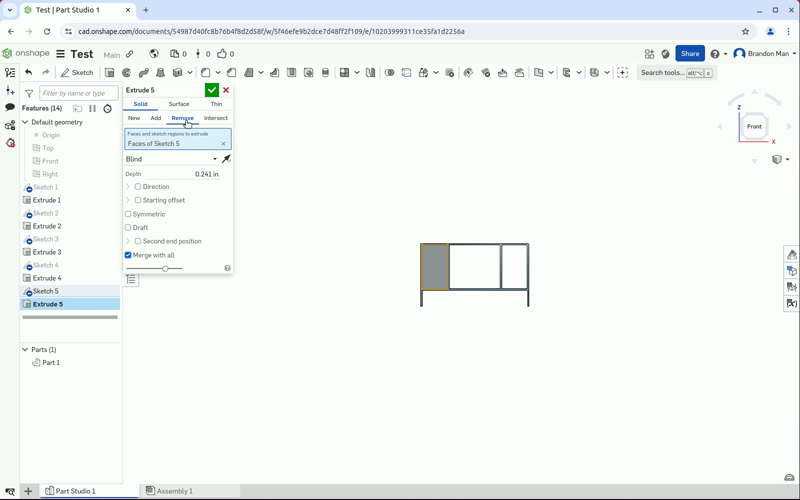
key(enter)
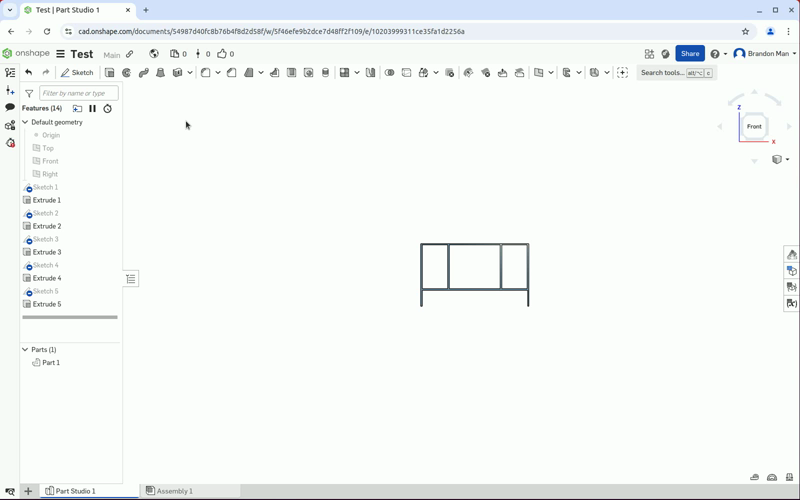
key(shift+h)
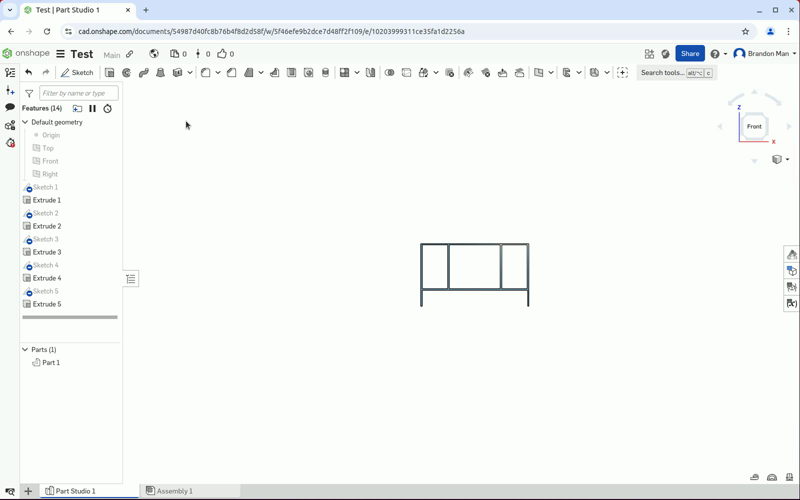
key(shift+h)
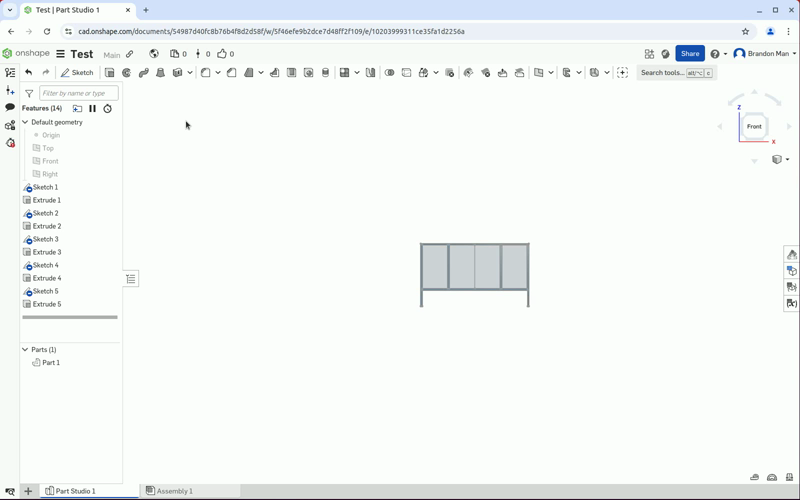
key(shift+7)
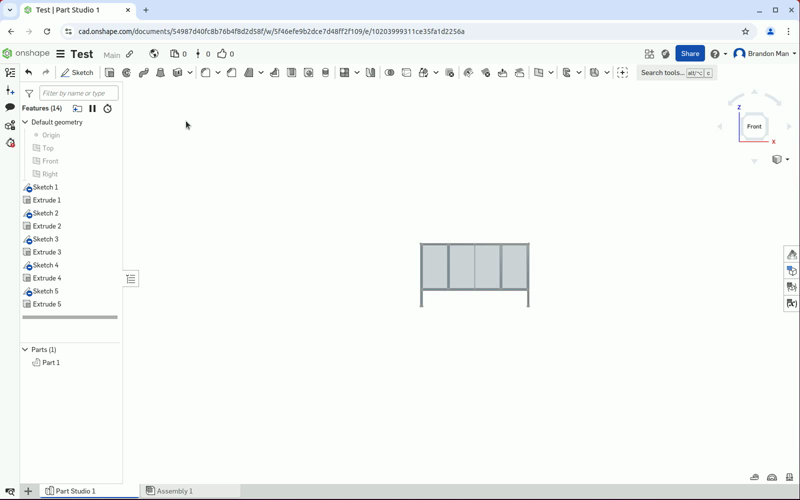
key(left, 2)
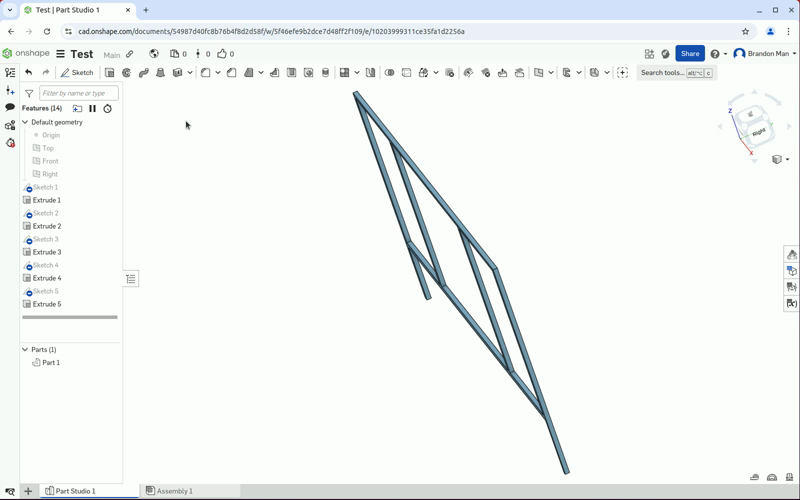
key(down, 2)
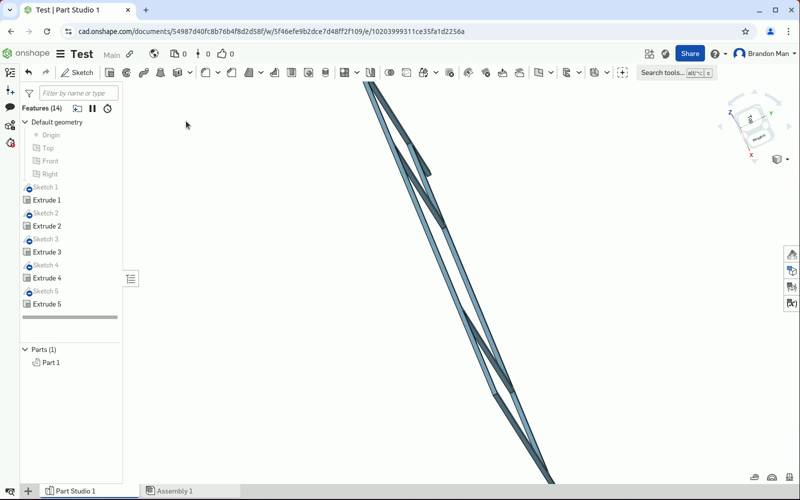
key(up, 2)
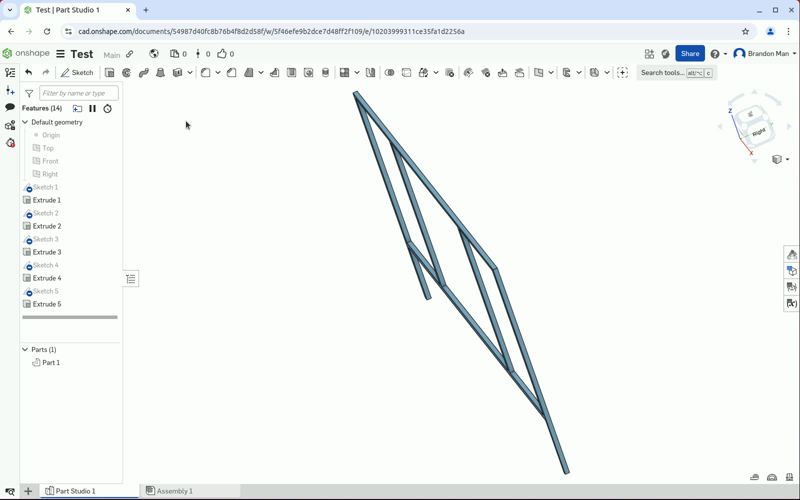
key(right, 2)
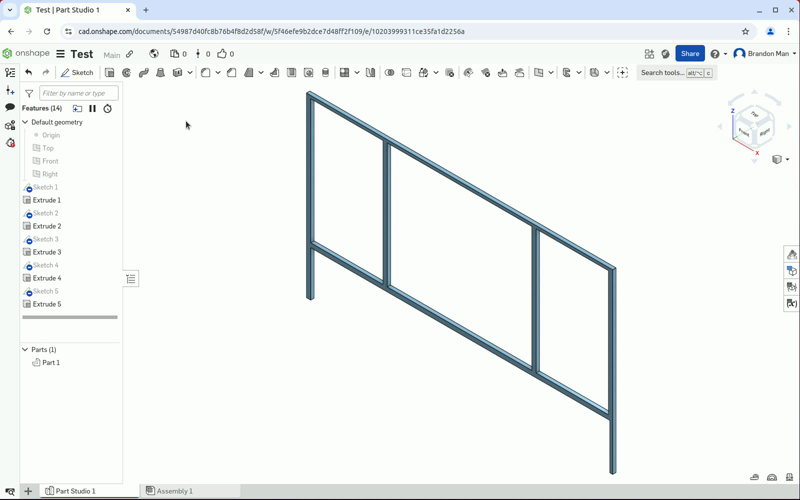
mouse_move(73, 189)
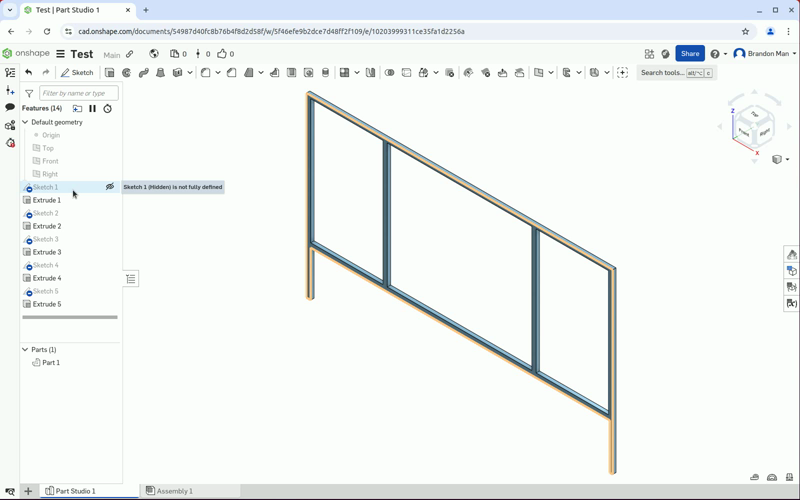
click(73, 189)